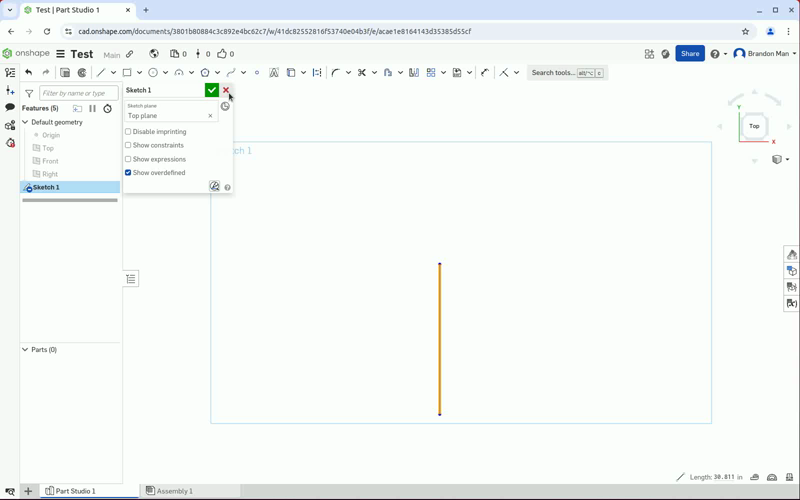
key(shift+h)
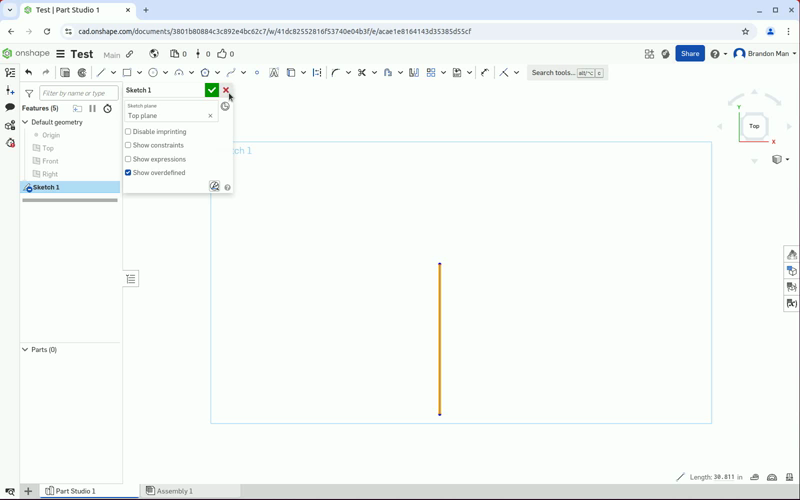
key(shift+s)
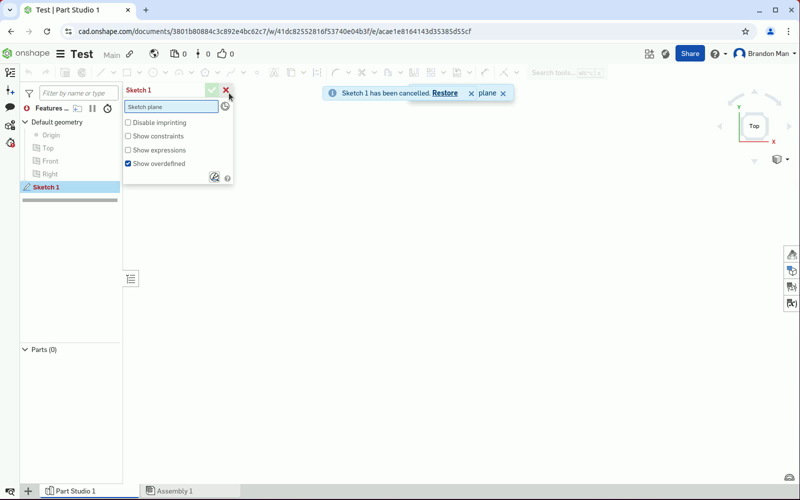
mouse_move(73, 150)
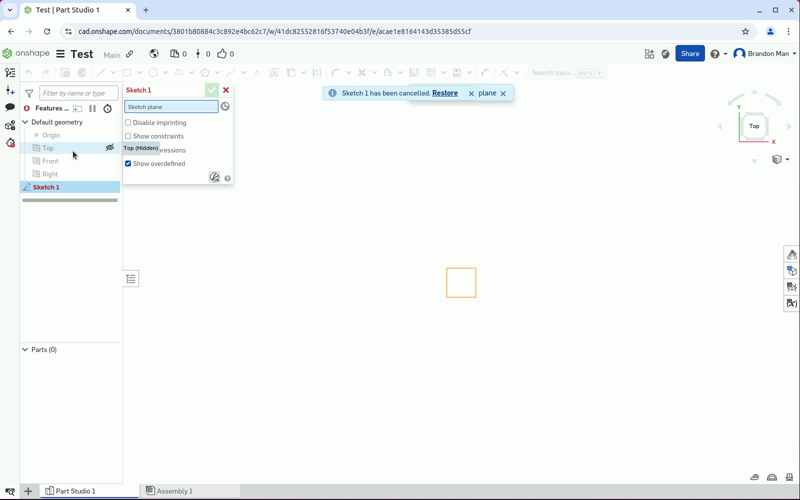
click(73, 150)
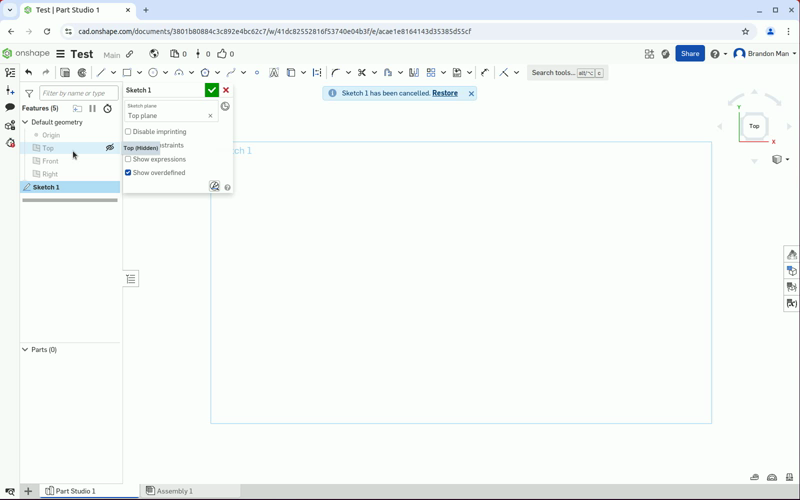
mouse_move(73, 352)
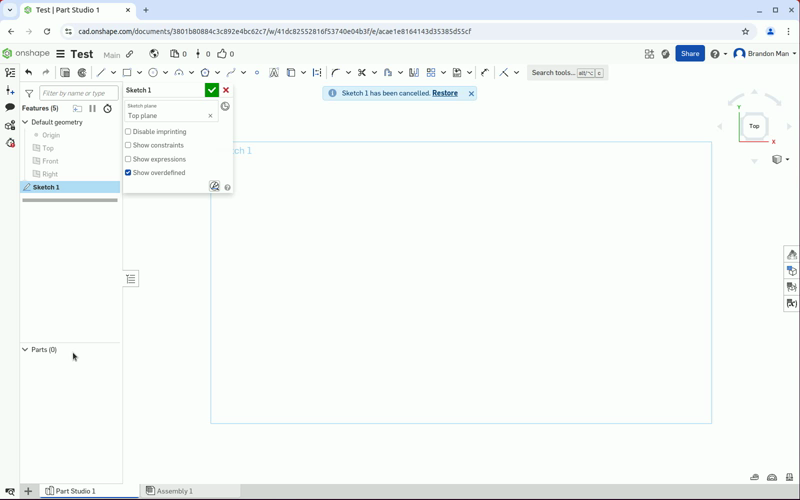
key(y)
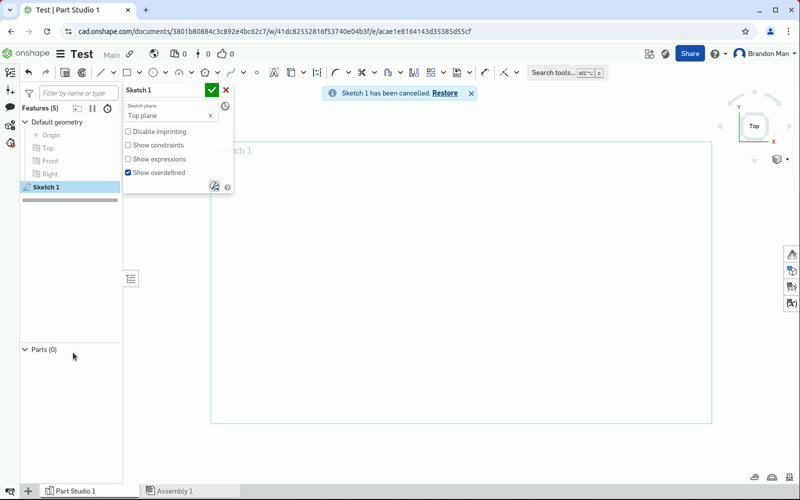
key(l)
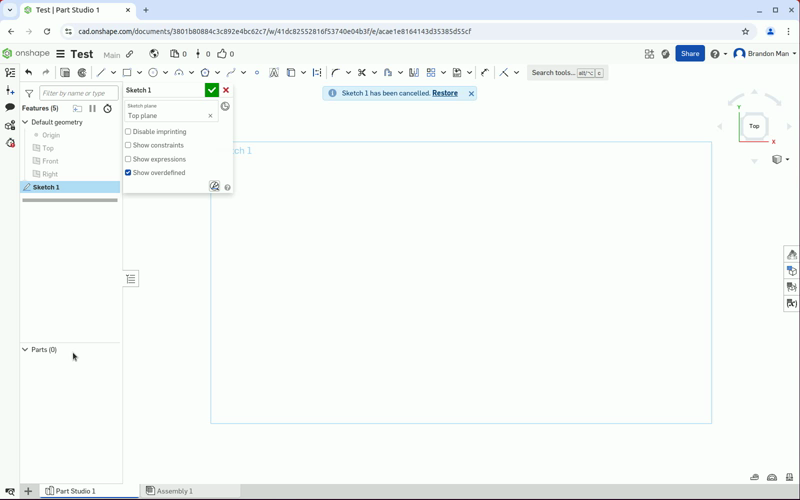
key_down(shift)
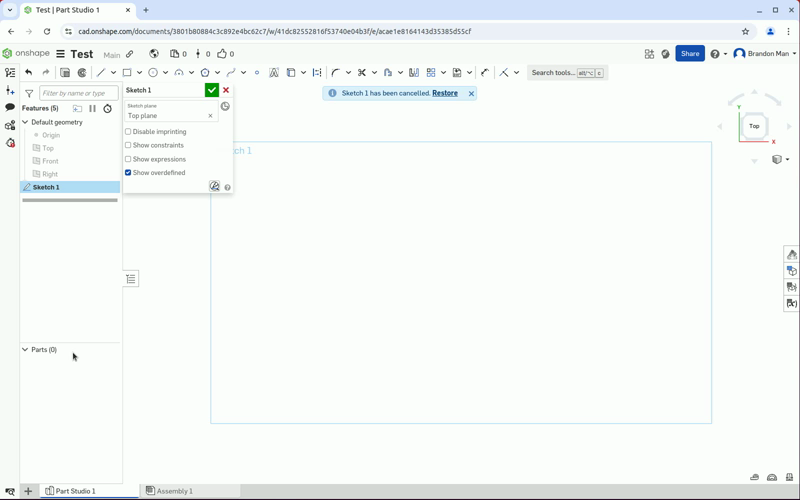
mouse_move(384, 395)
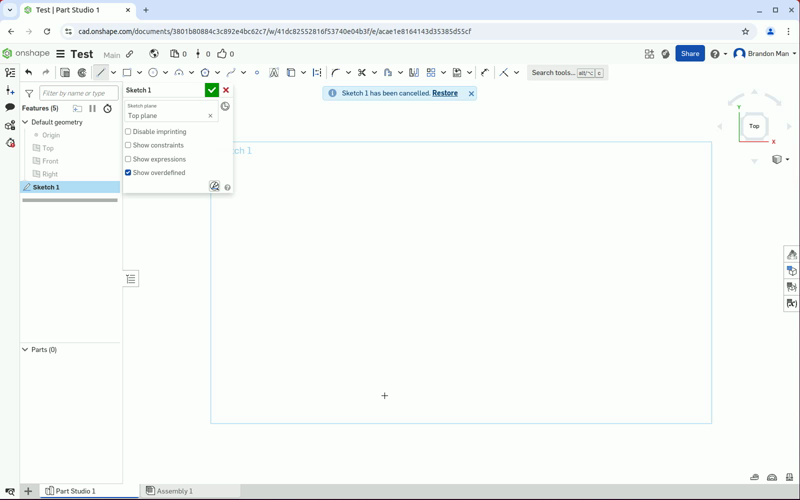
click(384, 395)
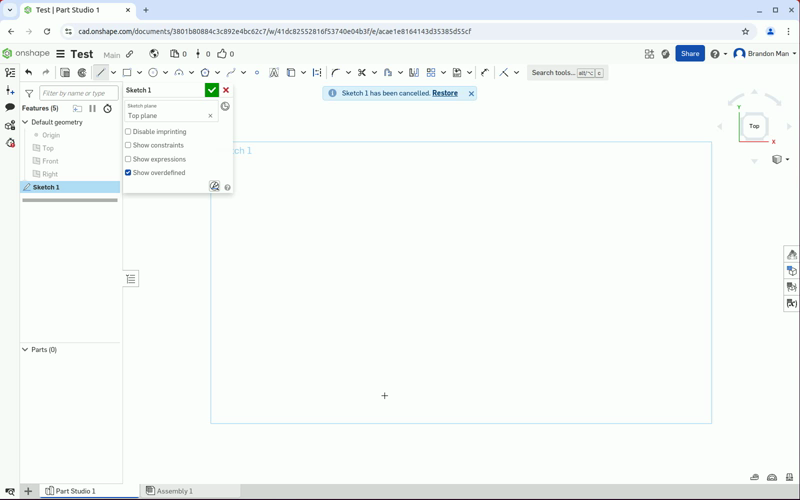
key_up(shift)
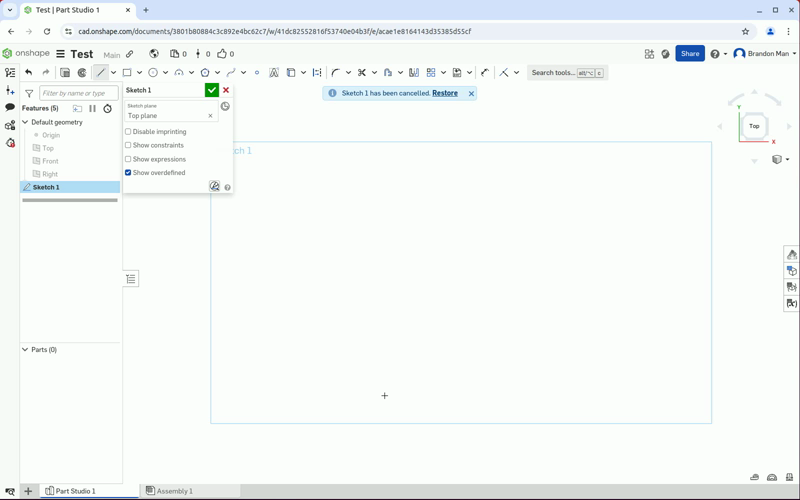
key_down(shift)
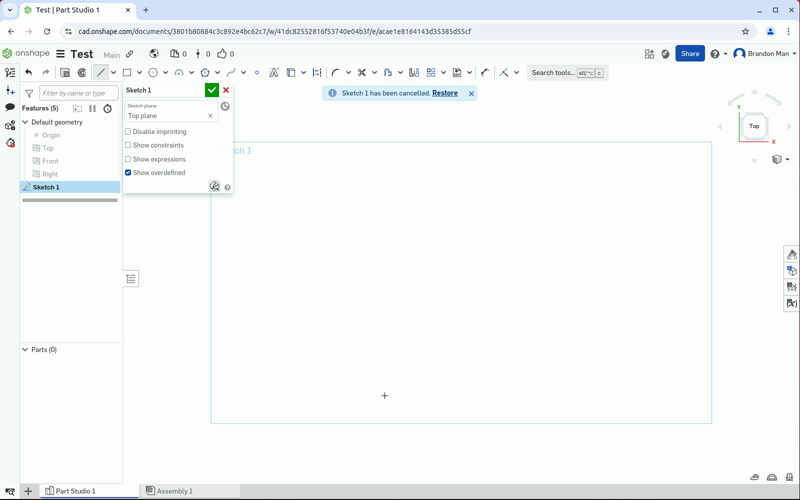
mouse_move(535, 395)
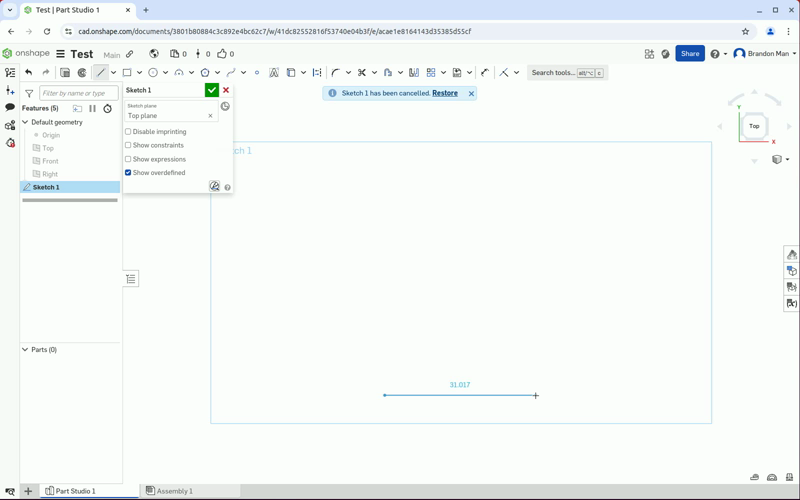
click(535, 395)
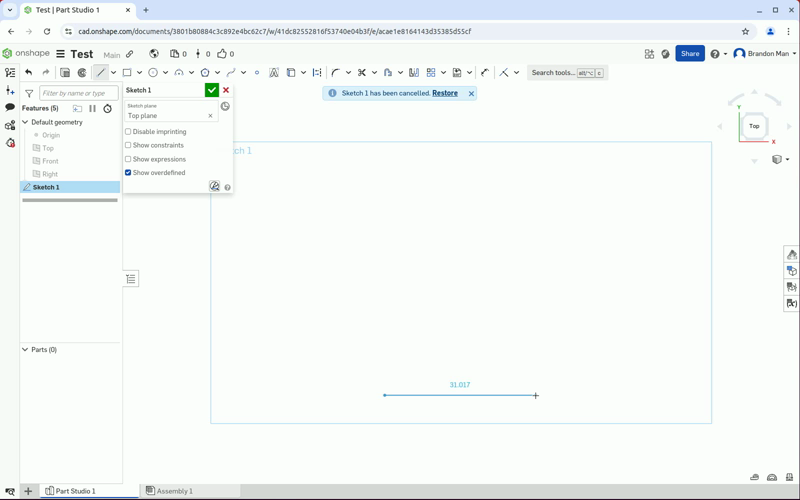
key_up(shift)
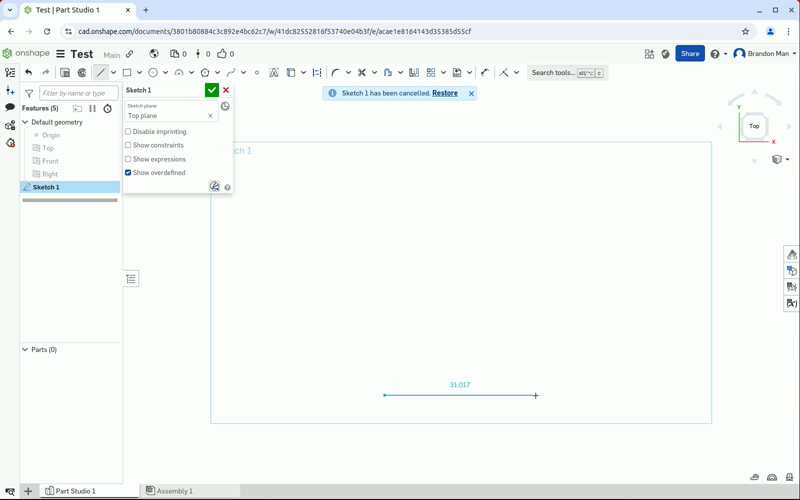
key_down(shift)
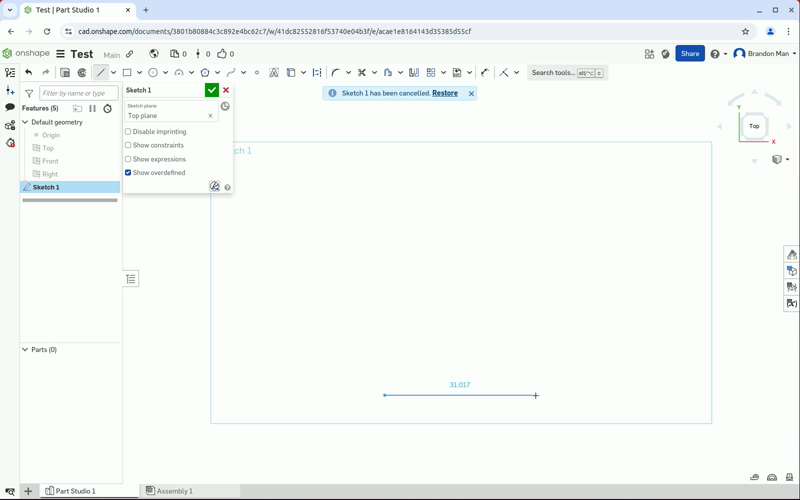
mouse_move(535, 171)
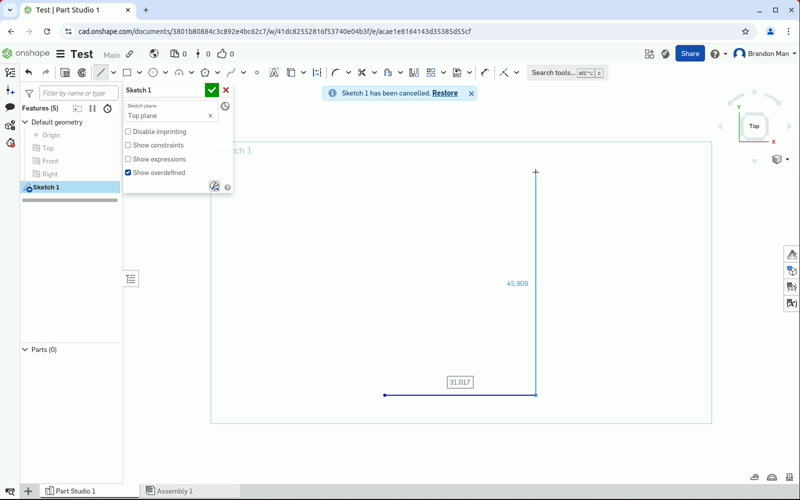
click(535, 171)
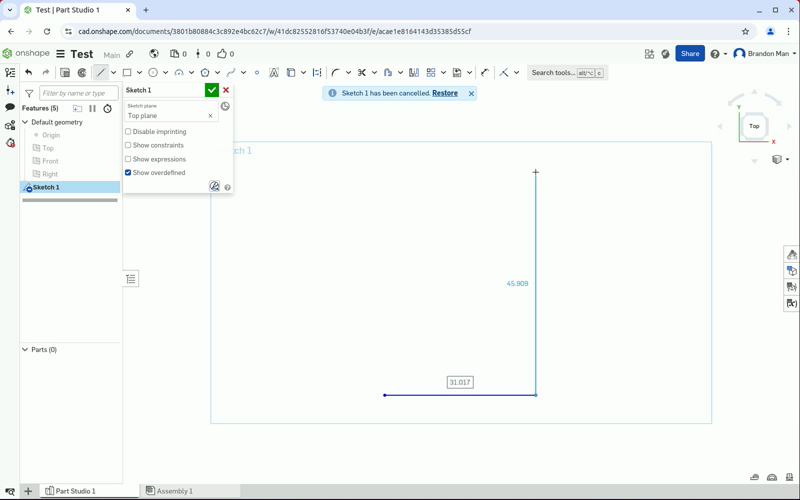
key_up(shift)
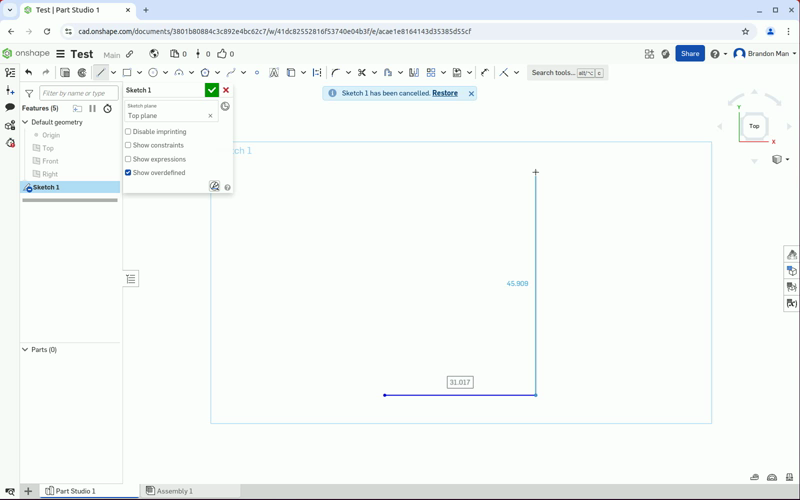
key_down(shift)
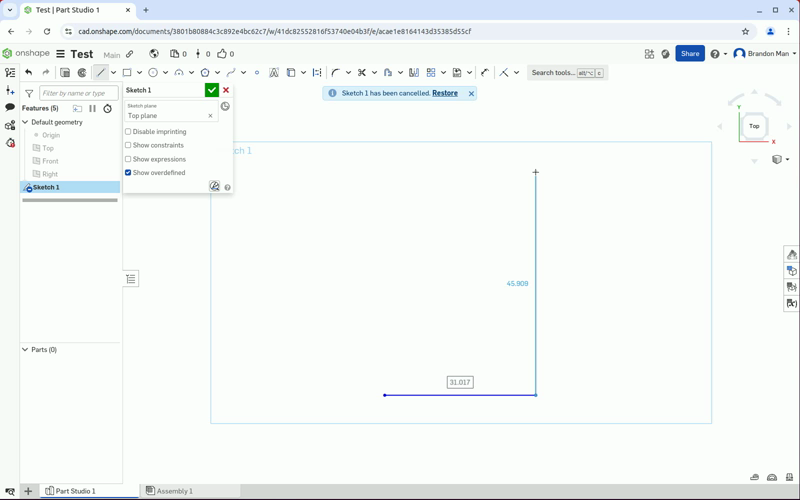
mouse_move(384, 171)
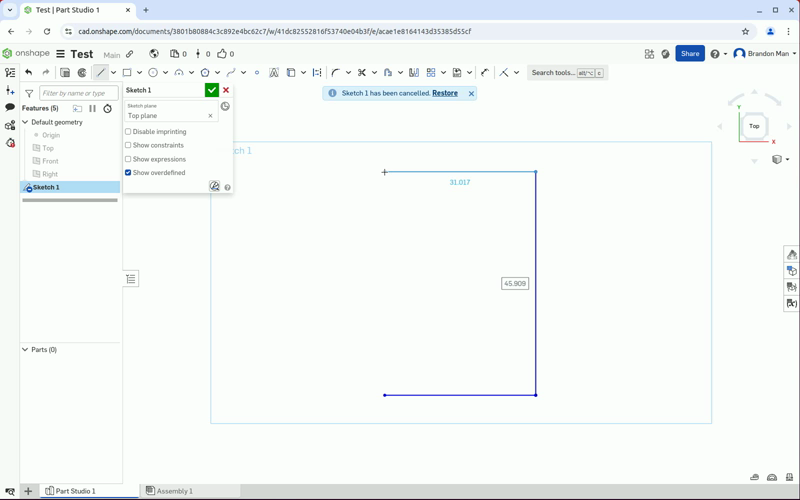
click(384, 171)
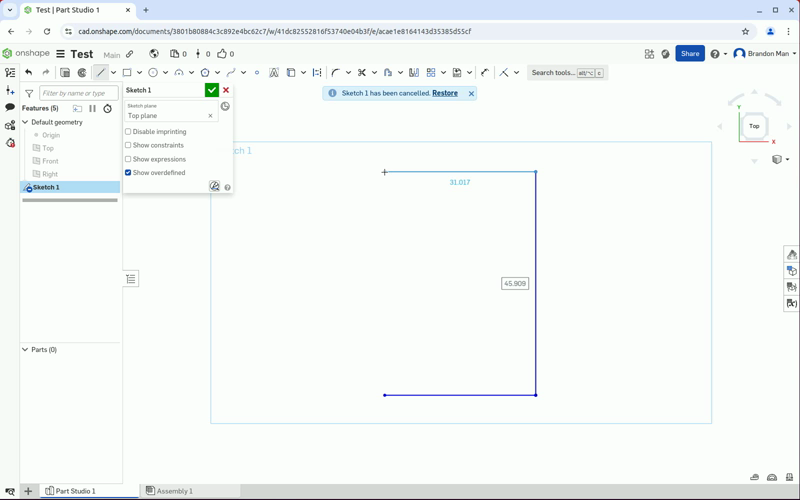
key_up(shift)
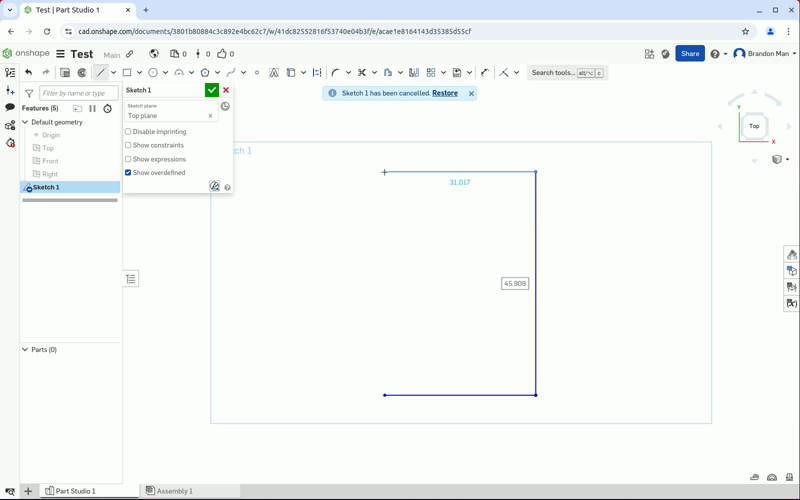
key_down(shift)
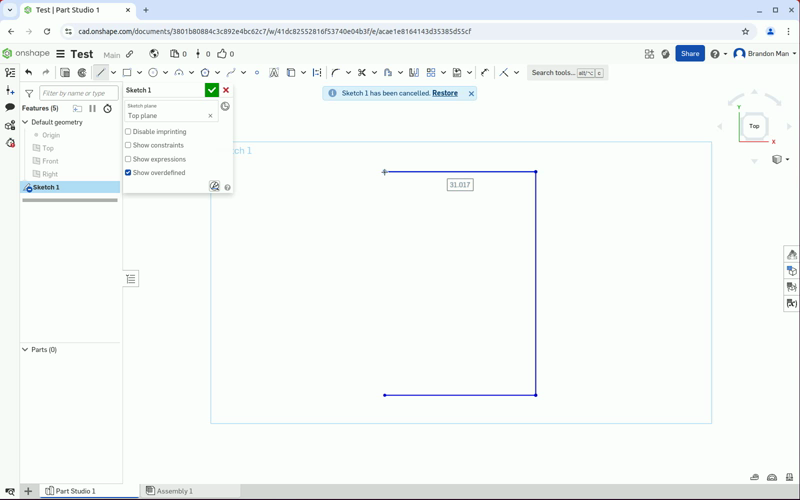
mouse_move(384, 395)
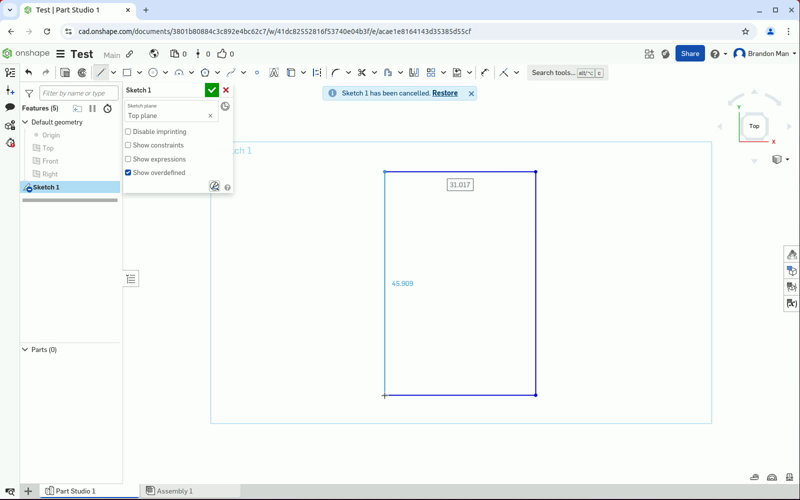
key_up(shift)
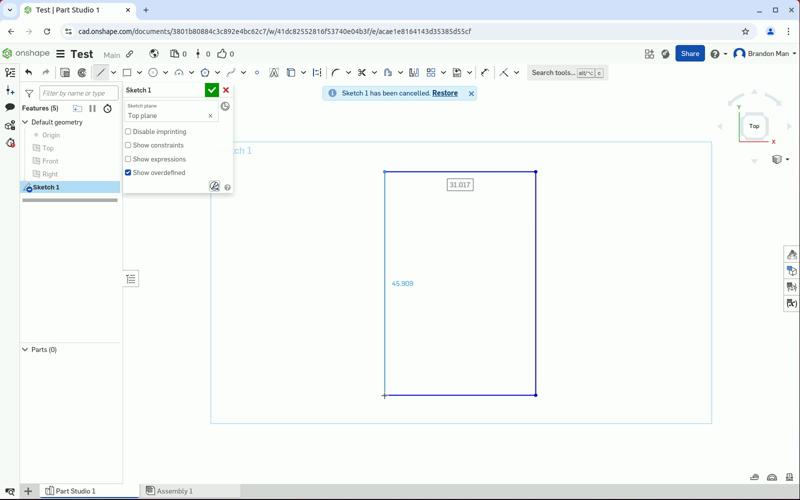
click(384, 395)
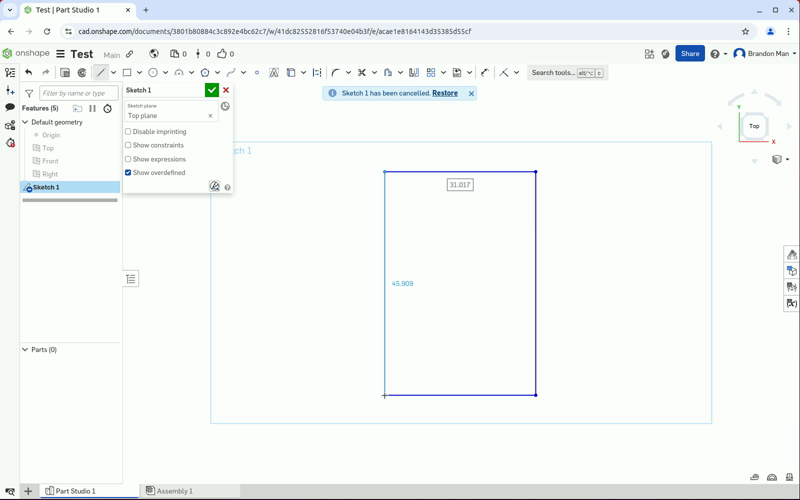
key(esc)
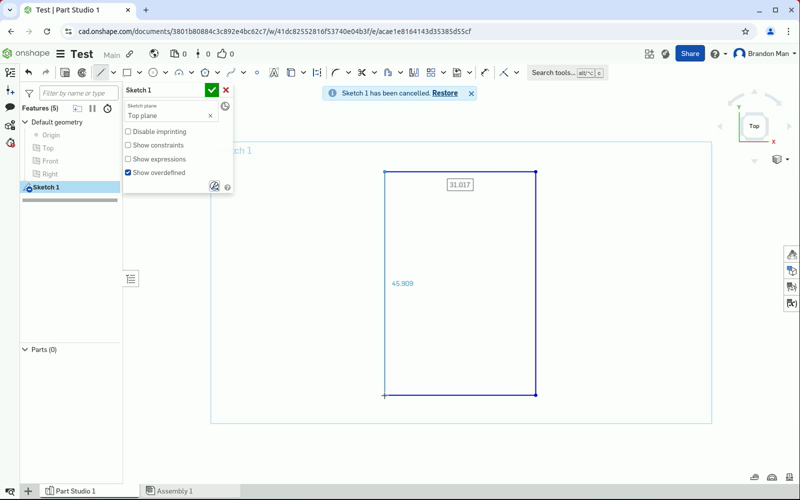
mouse_move(479, 289)
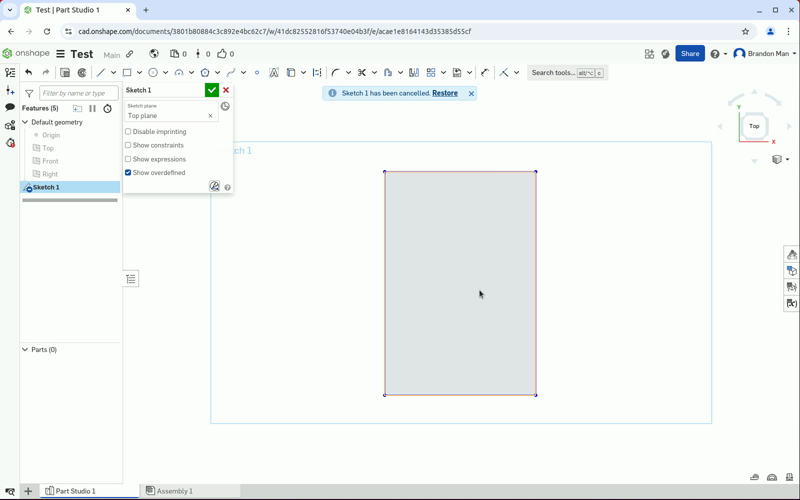
click(479, 289)
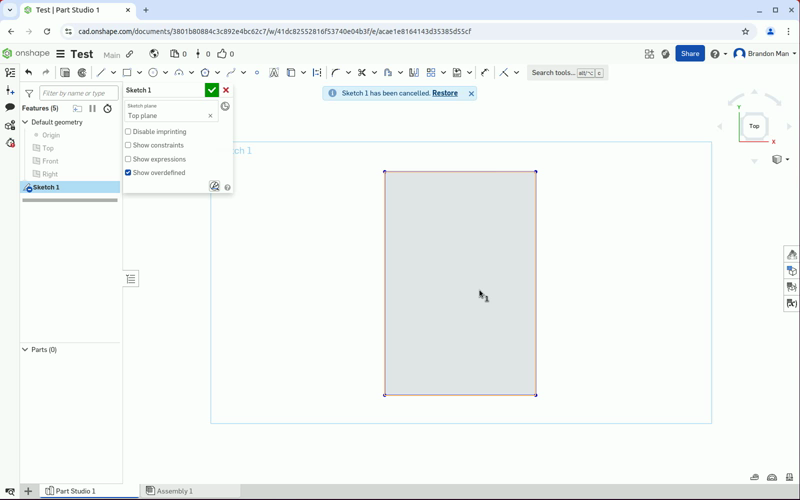
mouse_move(73, 352)
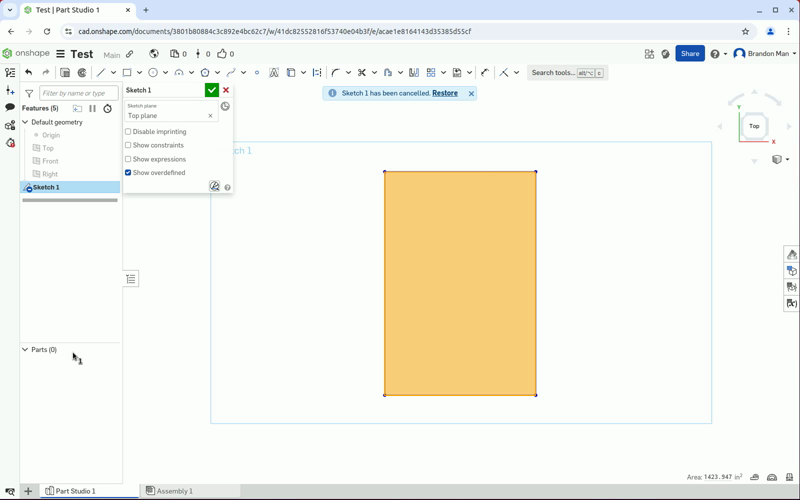
key(shift+y)
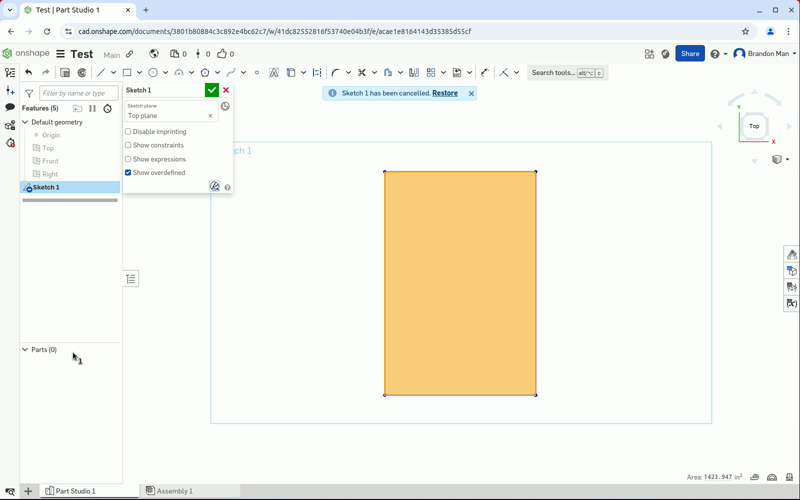
key(shift+e)
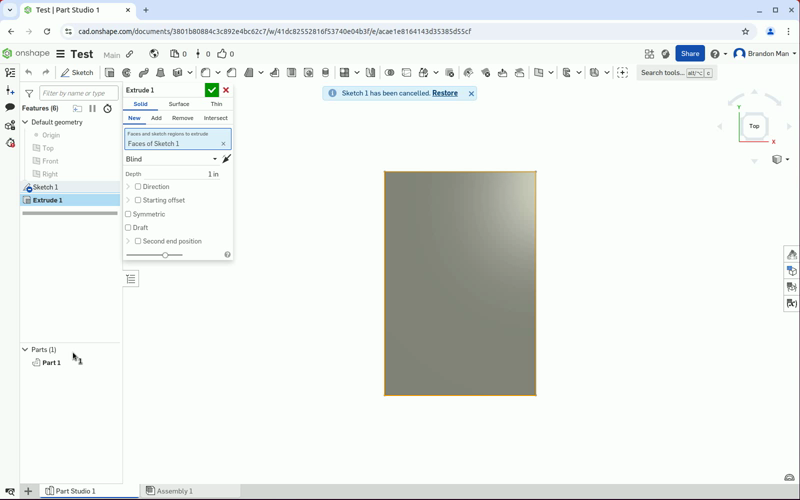
mouse_move(143, 106)
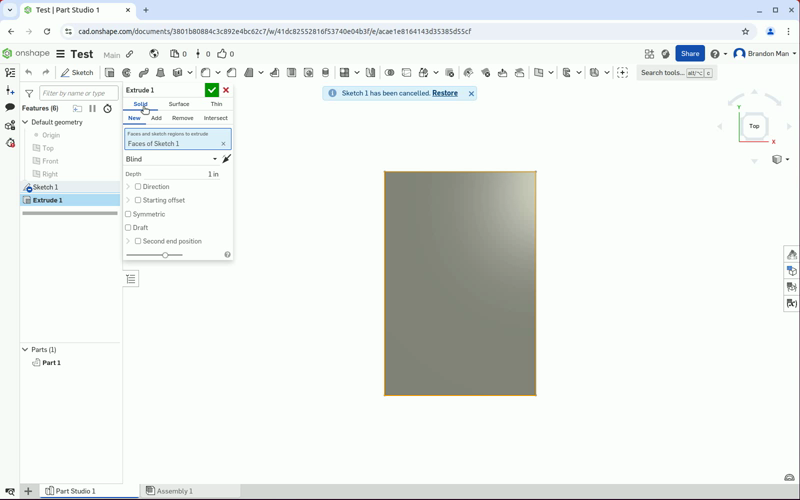
click(143, 106)
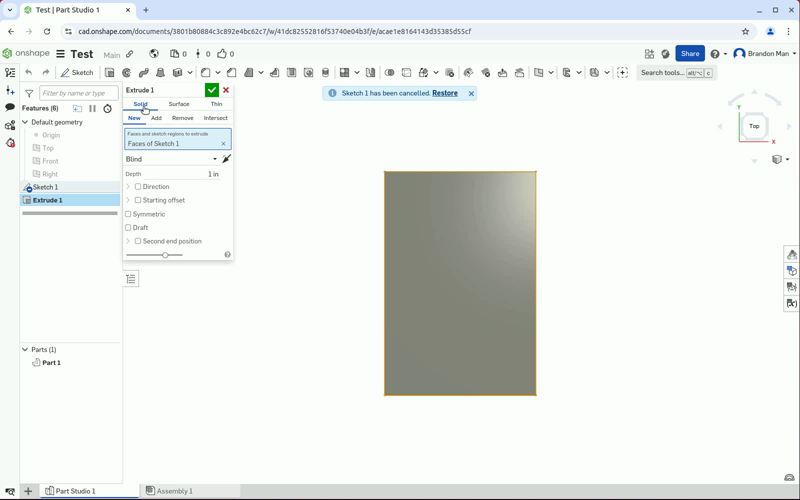
mouse_move(137, 120)
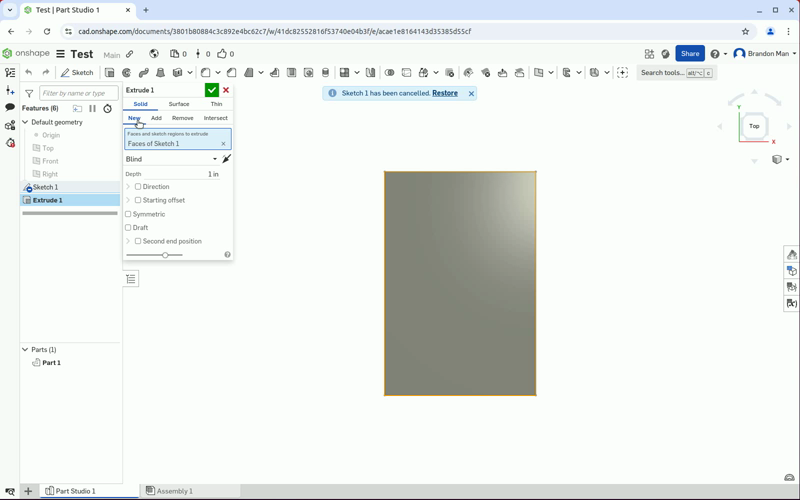
click(137, 120)
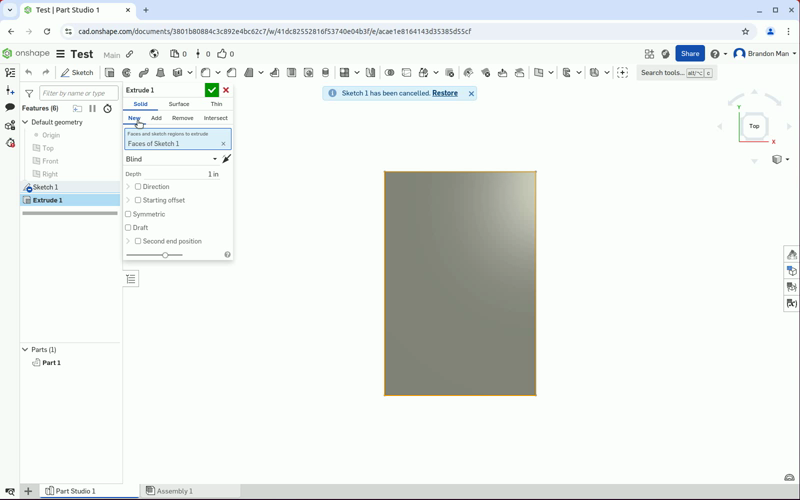
key(tab, 4)
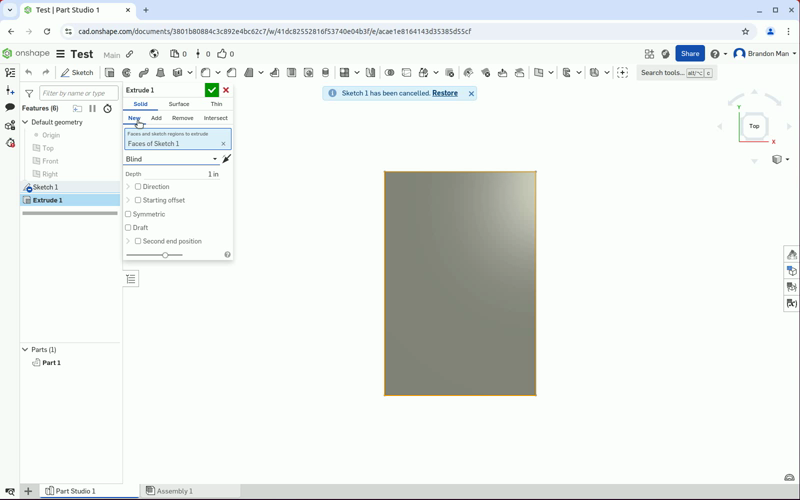
text(4.574)
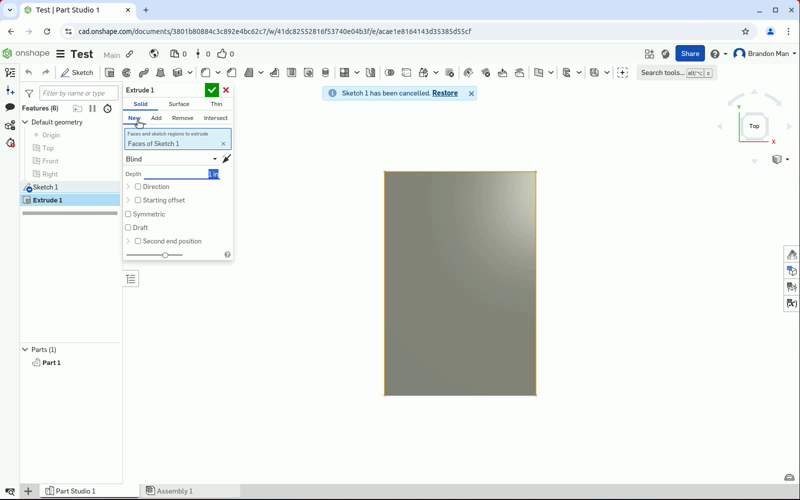
key(enter)
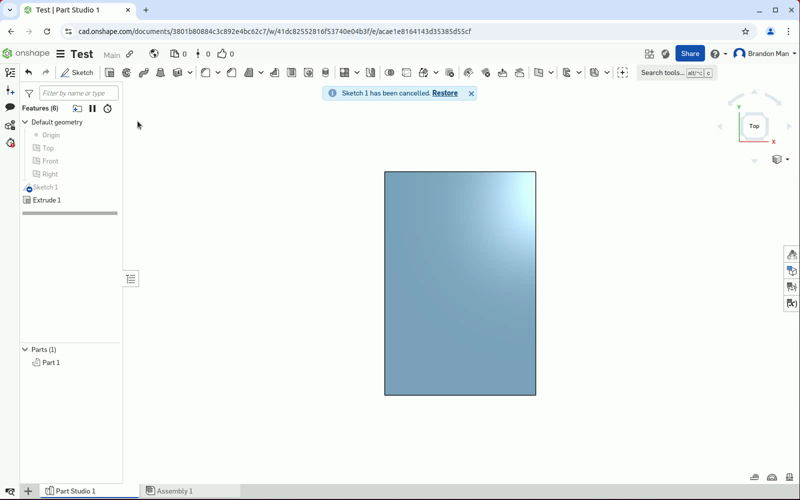
key(shift+h)
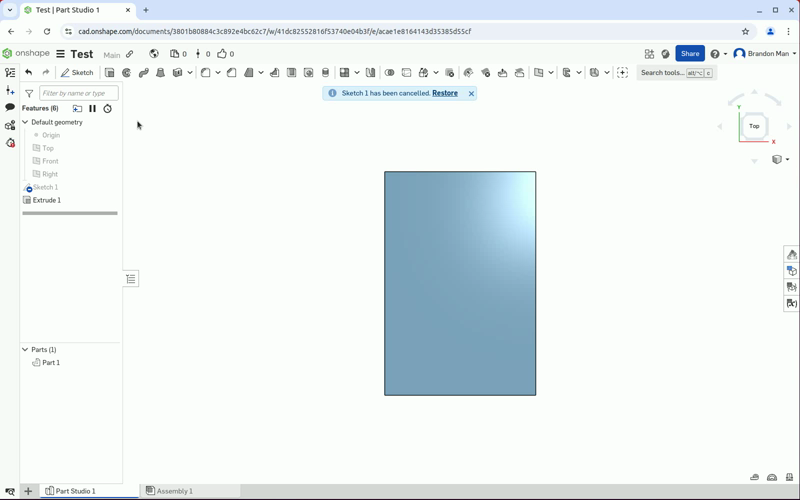
key(shift+h)
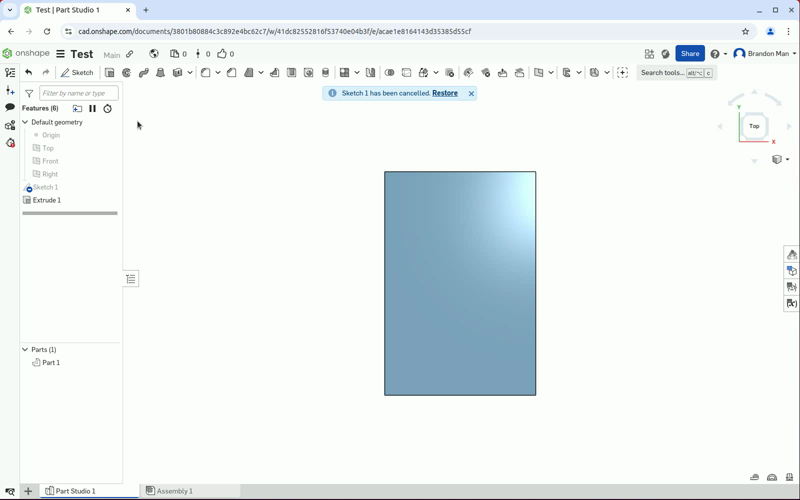
mouse_move(73, 189)
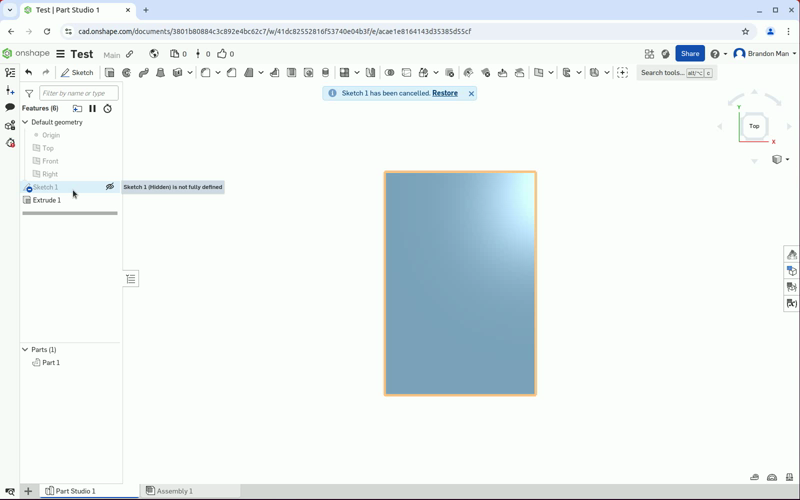
click(73, 189)
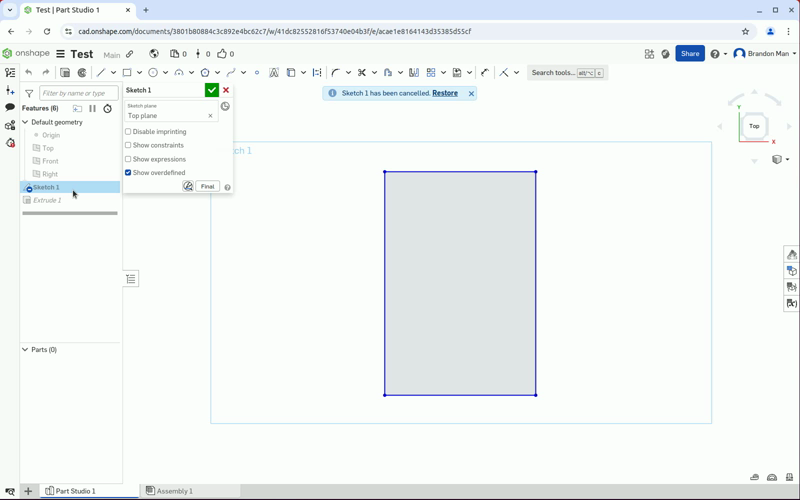
mouse_move(229, 92)
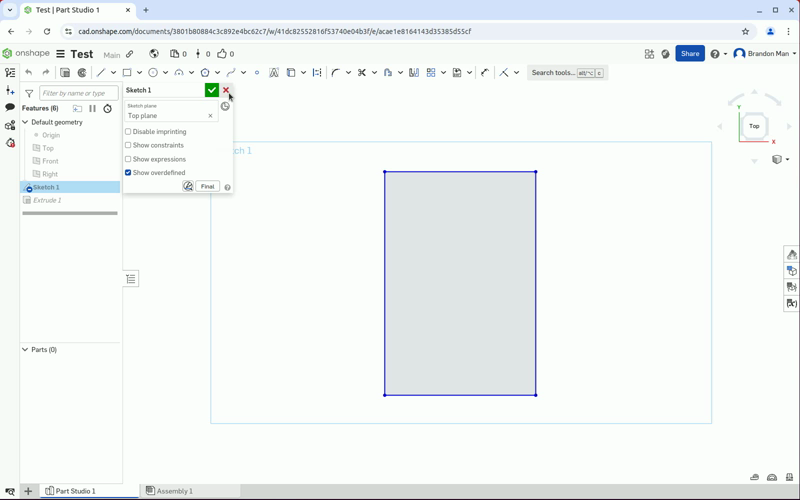
click(229, 92)
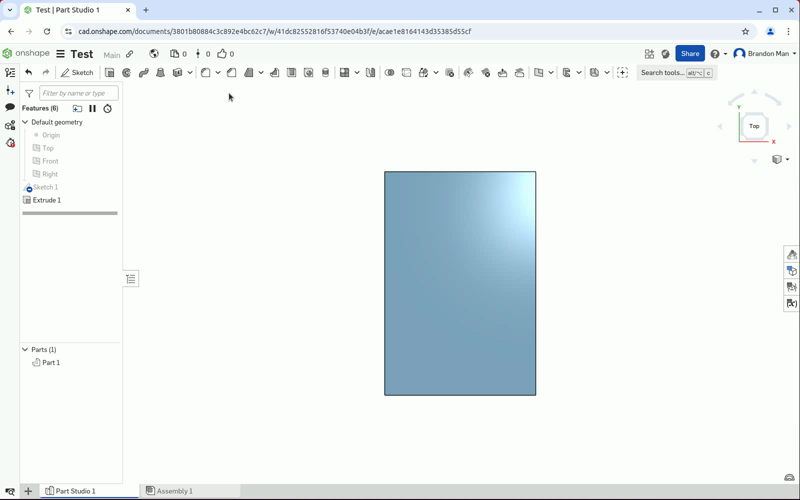
mouse_move(541, 75)
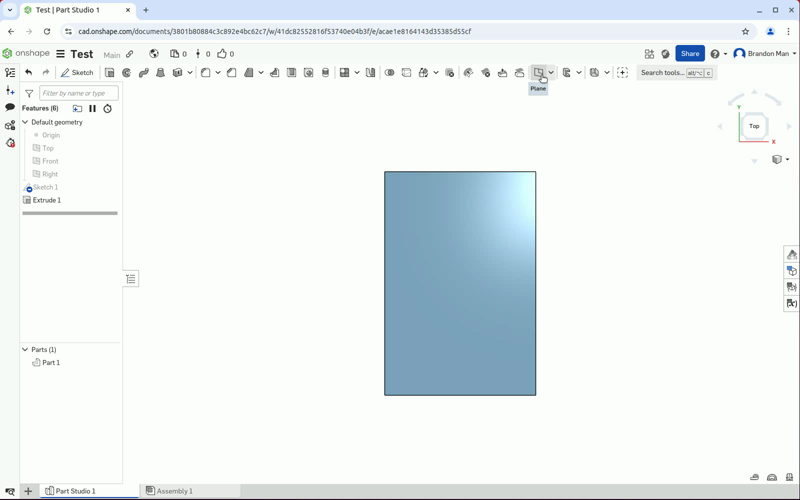
click(541, 75)
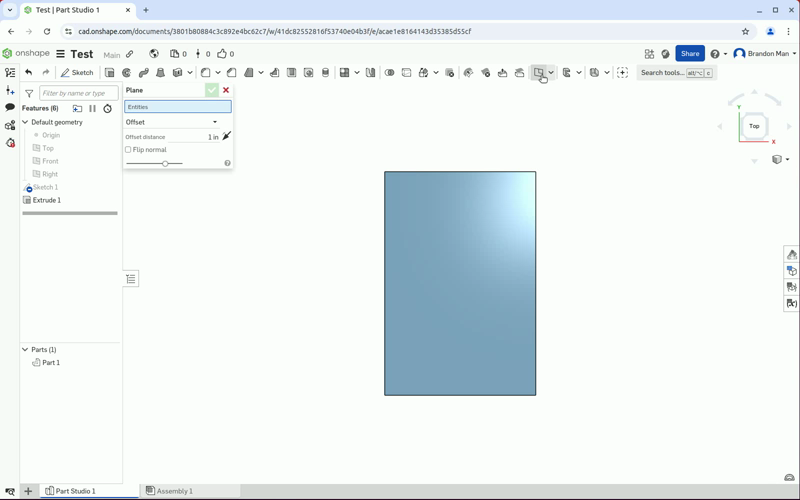
mouse_move(73, 150)
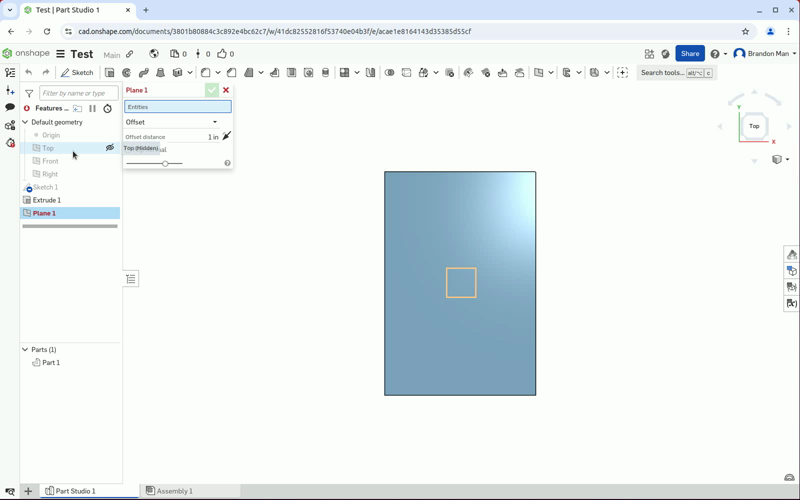
click(73, 150)
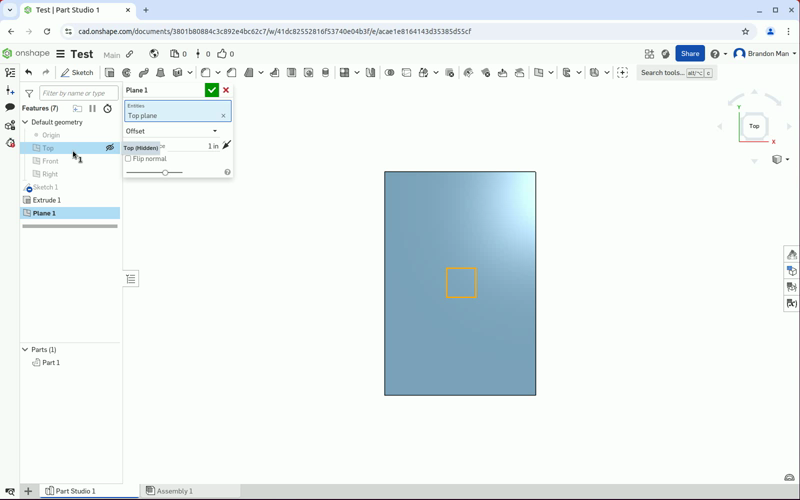
key(tab, 2)
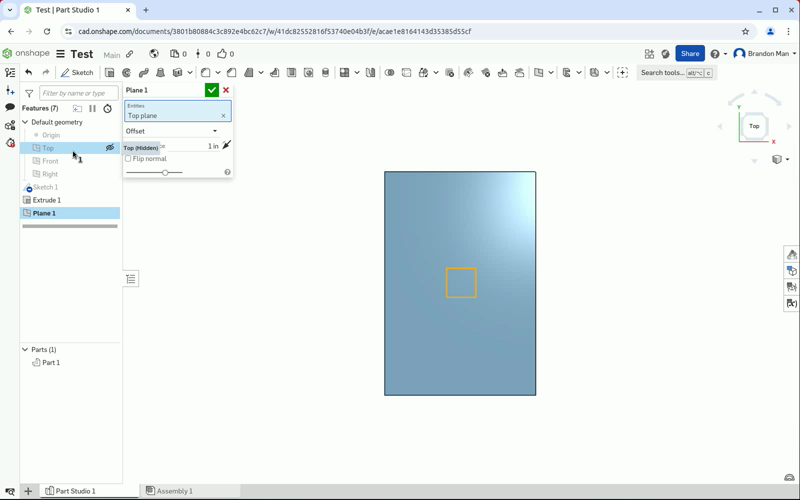
text(4.56)
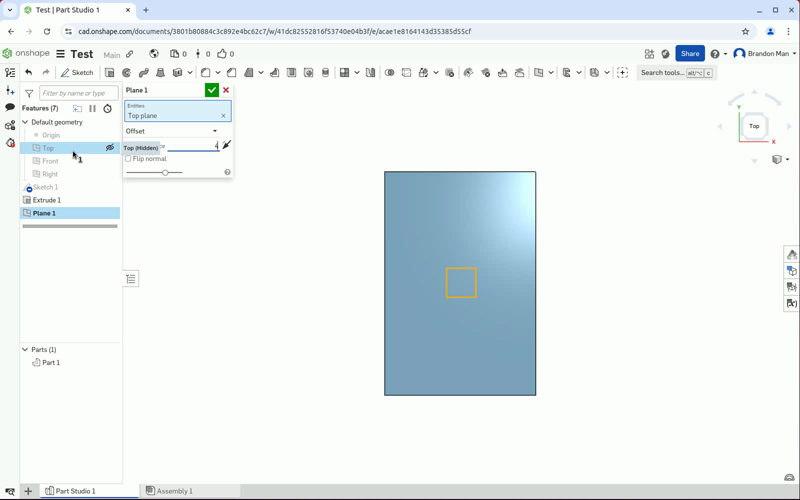
key(enter, 2)
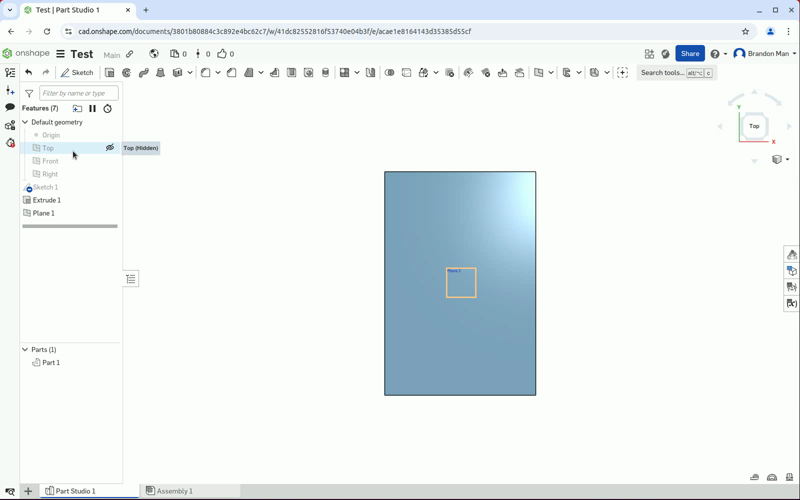
key(shift+s)
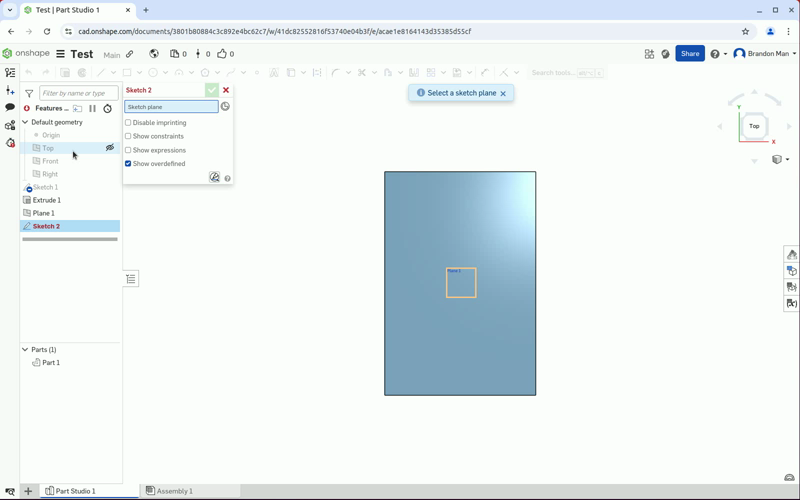
mouse_move(73, 215)
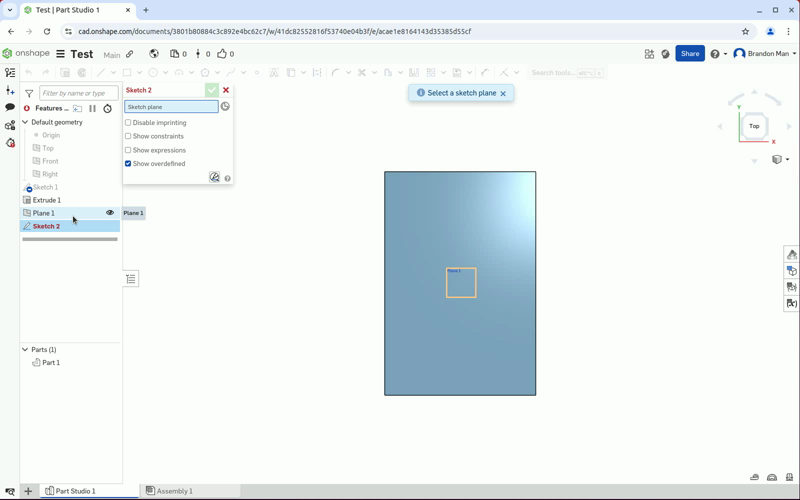
click(73, 215)
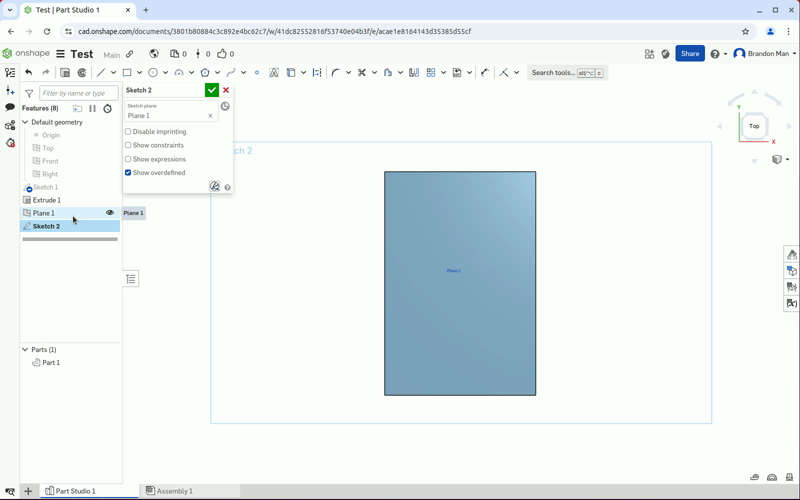
mouse_move(73, 352)
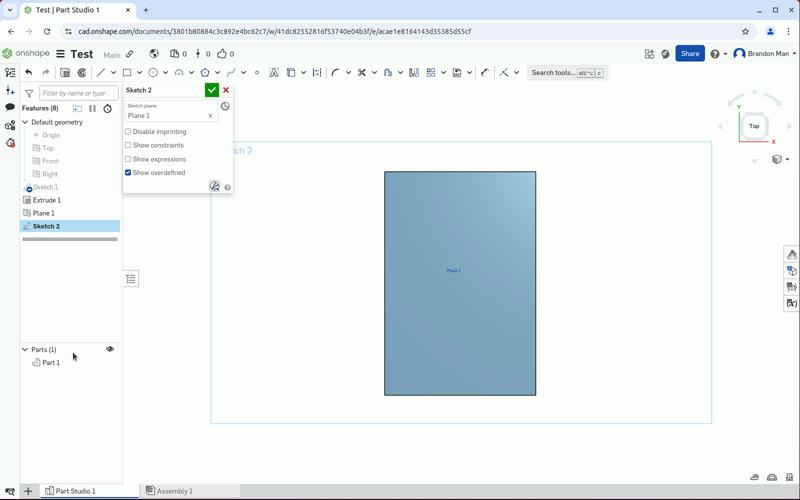
key(y)
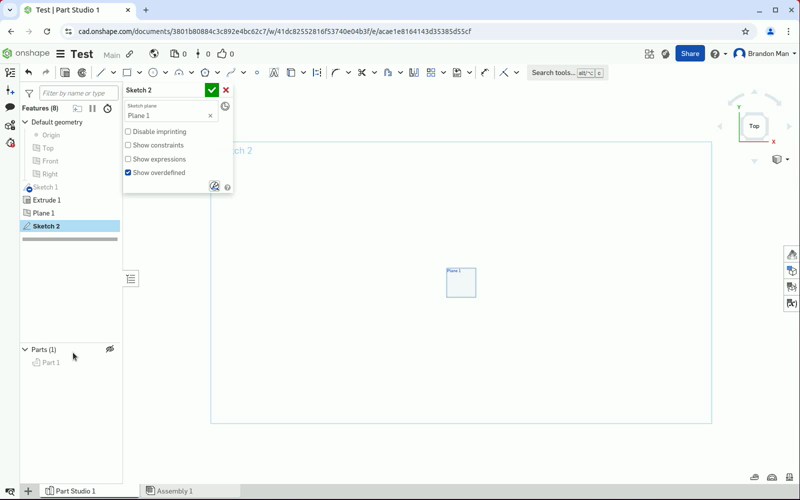
key(l)
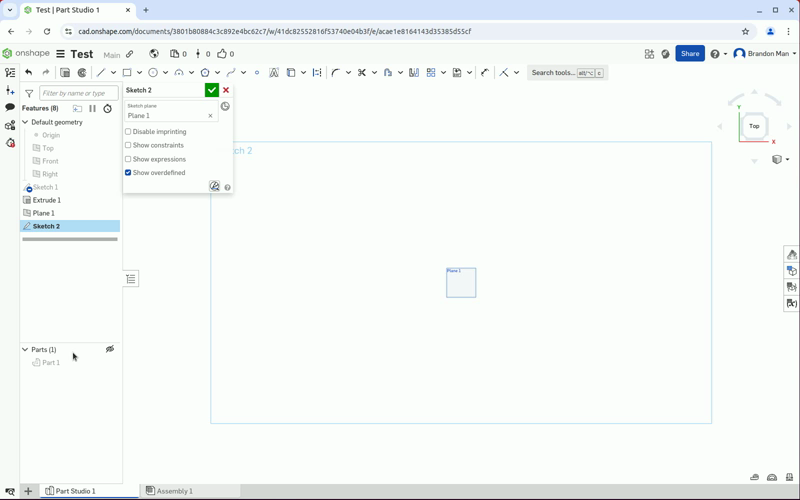
key_down(shift)
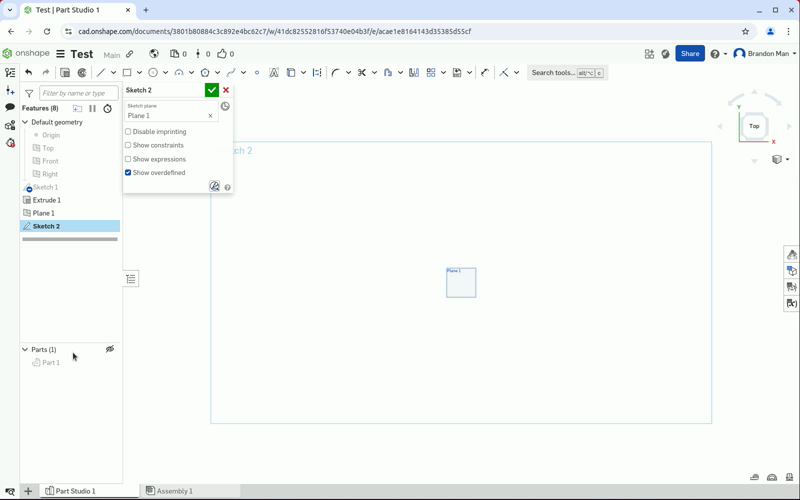
mouse_move(393, 205)
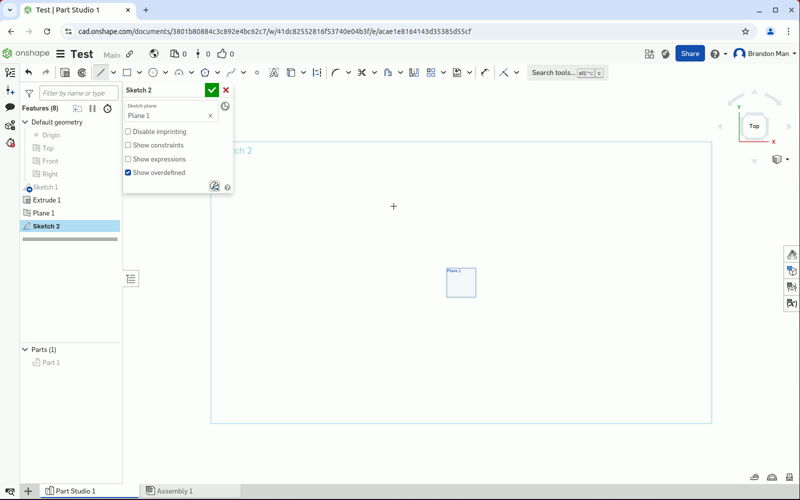
click(393, 205)
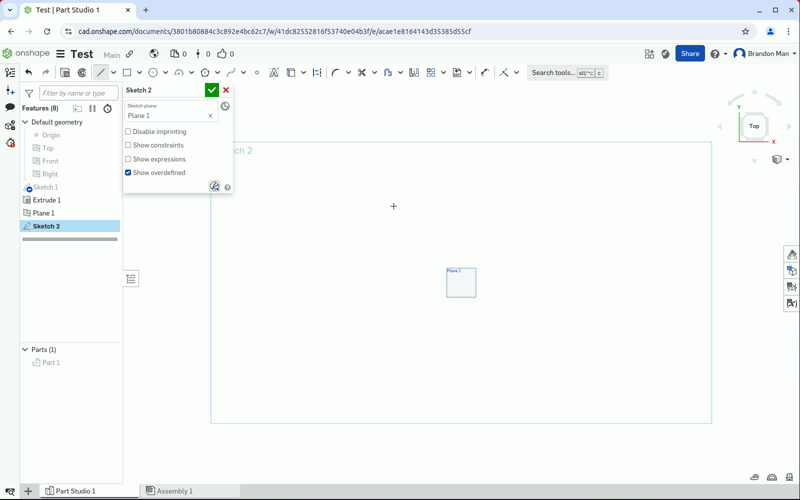
key_up(shift)
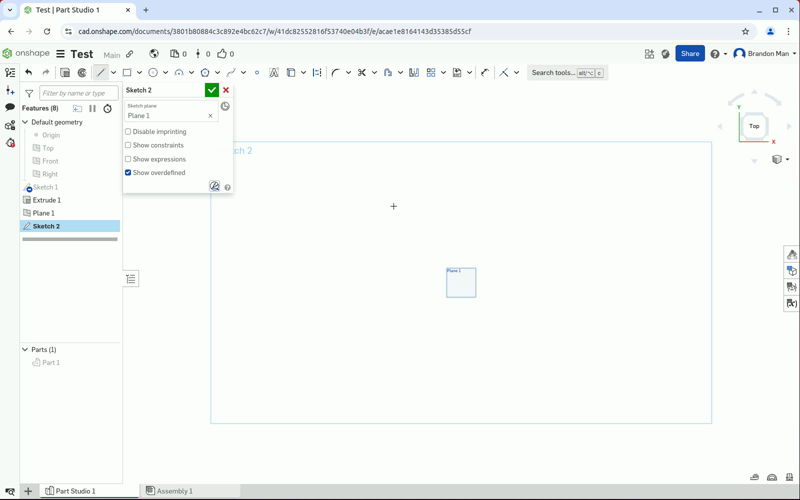
key_down(shift)
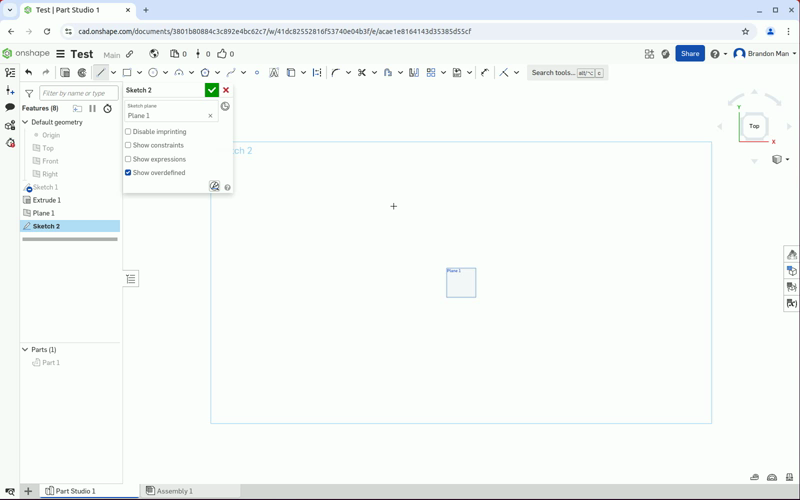
mouse_move(423, 205)
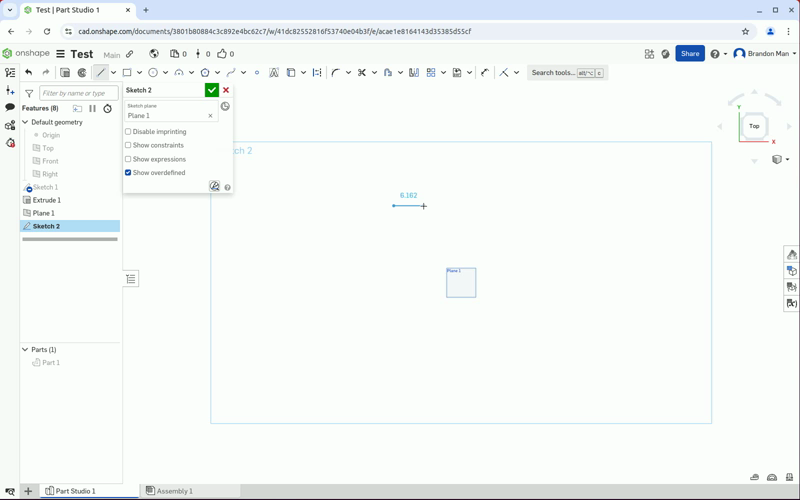
mouse_move(422, 205)
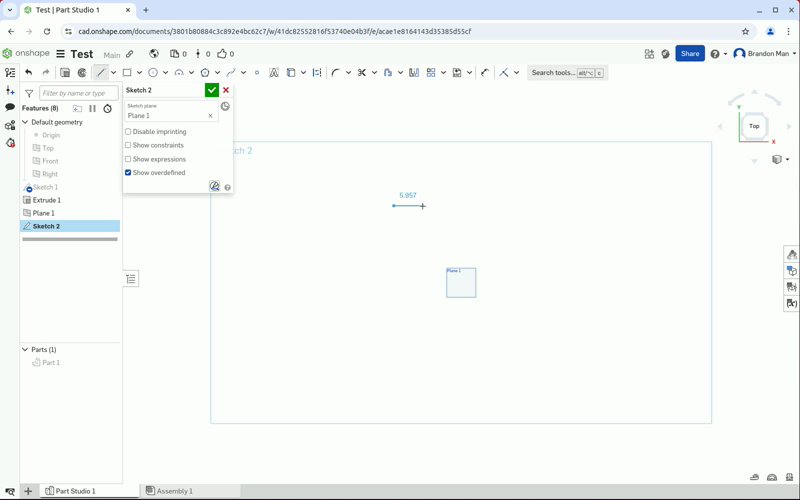
click(422, 205)
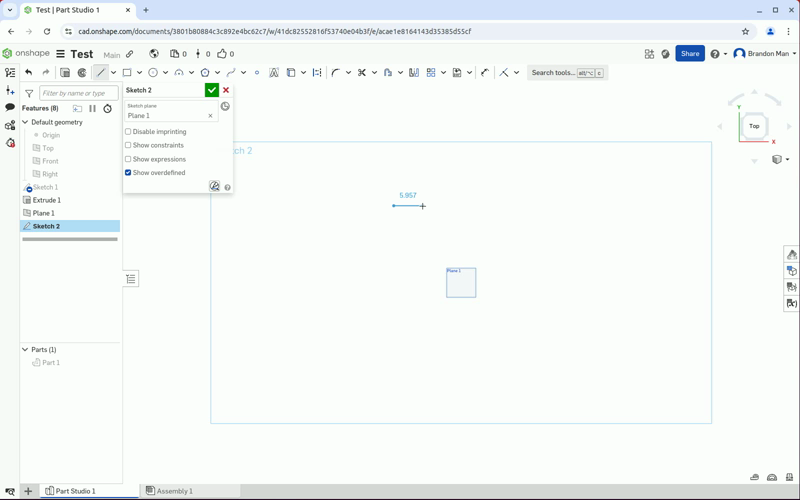
key_up(shift)
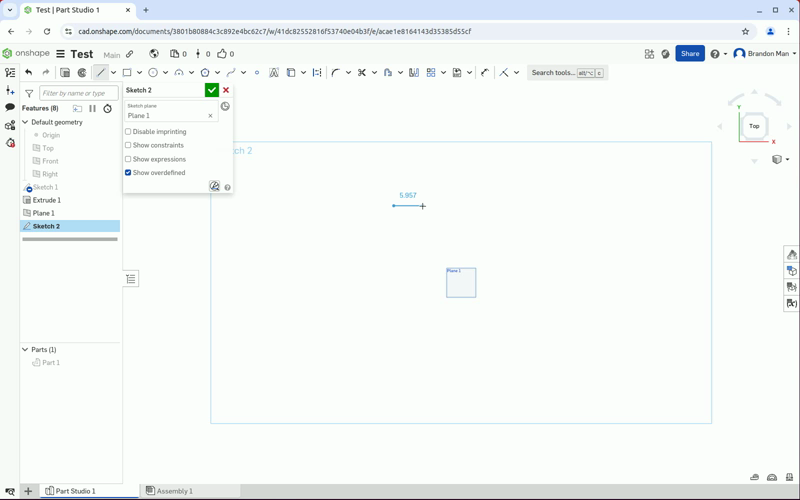
key_down(shift)
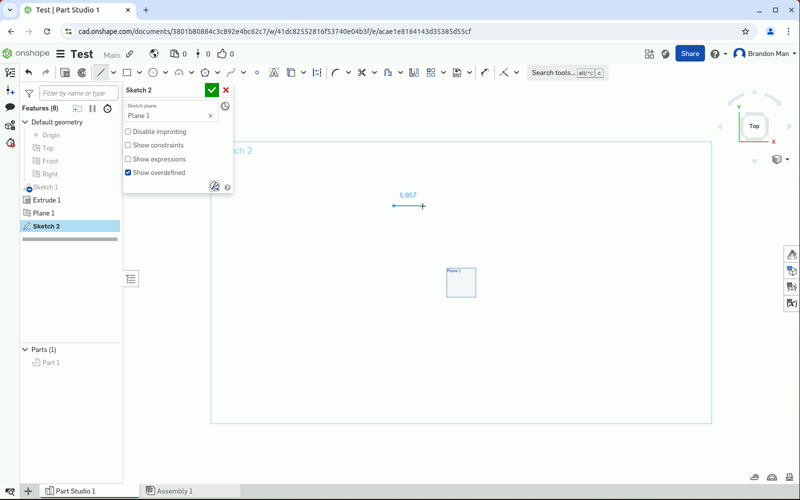
mouse_move(453, 205)
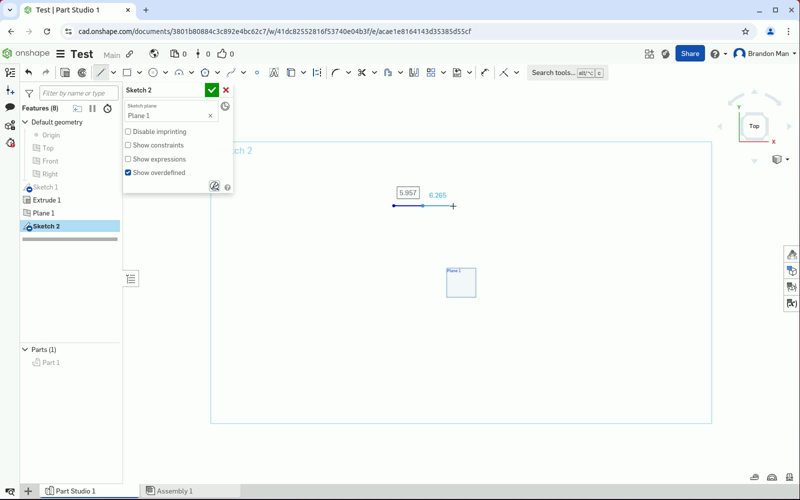
mouse_move(422, 191)
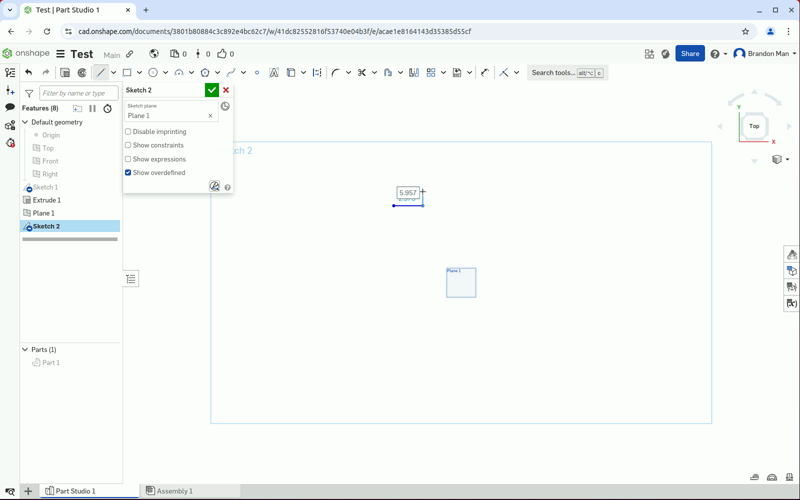
click(422, 191)
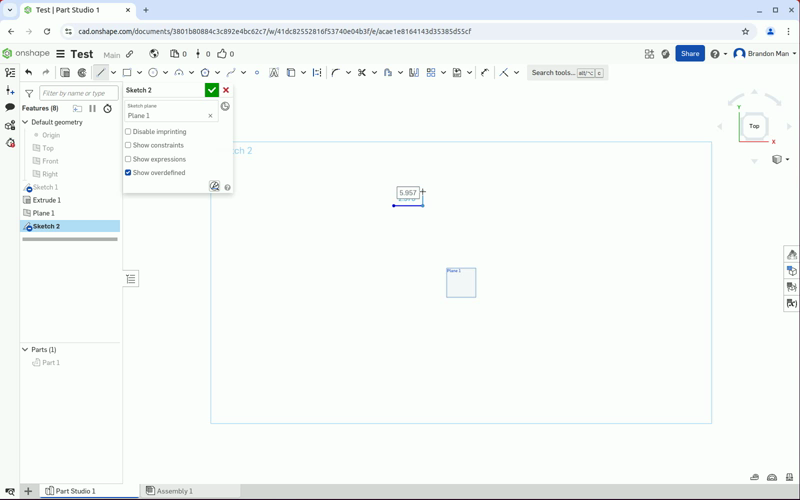
key_up(shift)
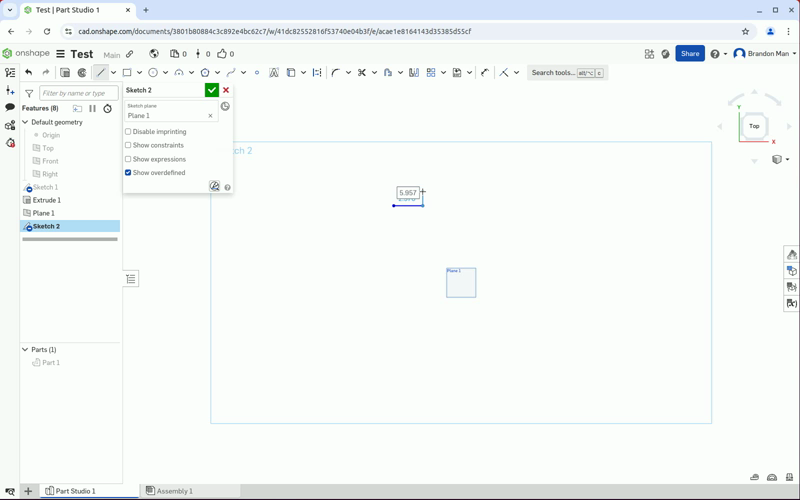
key_down(shift)
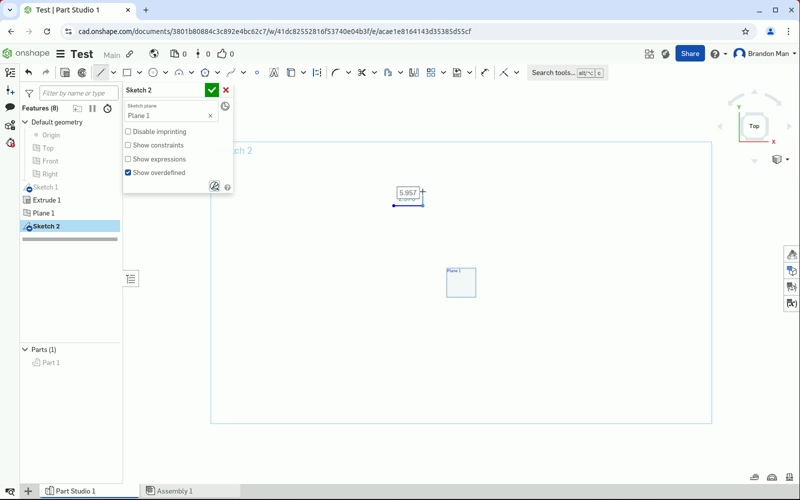
mouse_move(453, 191)
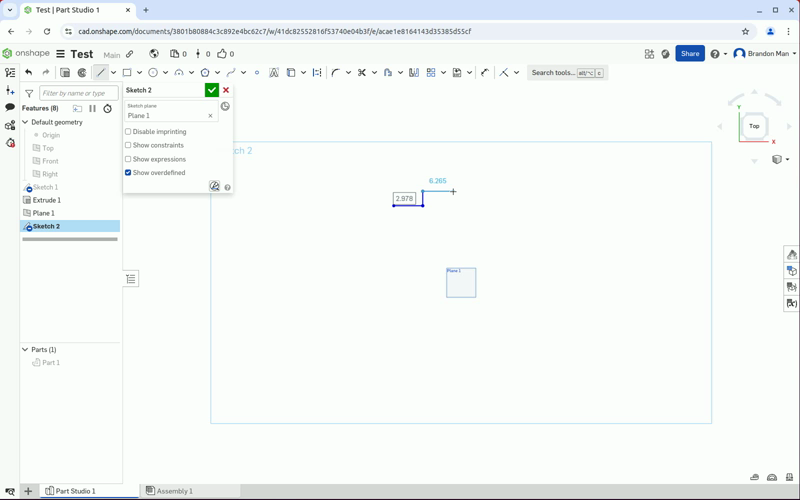
mouse_move(393, 191)
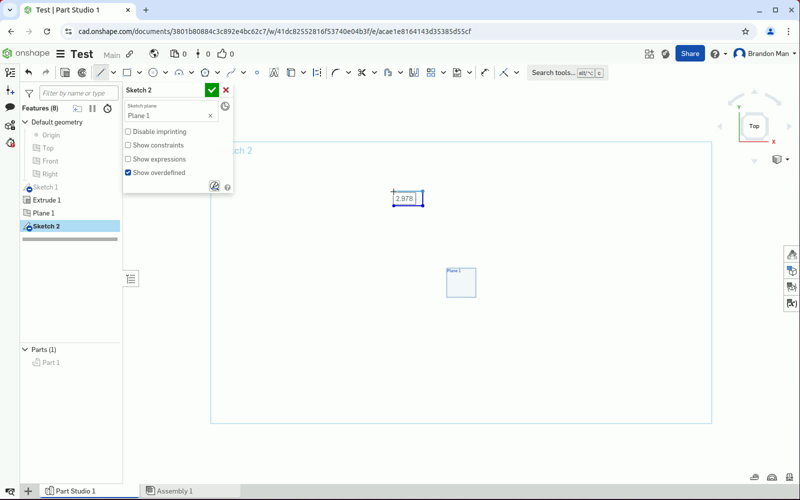
click(393, 191)
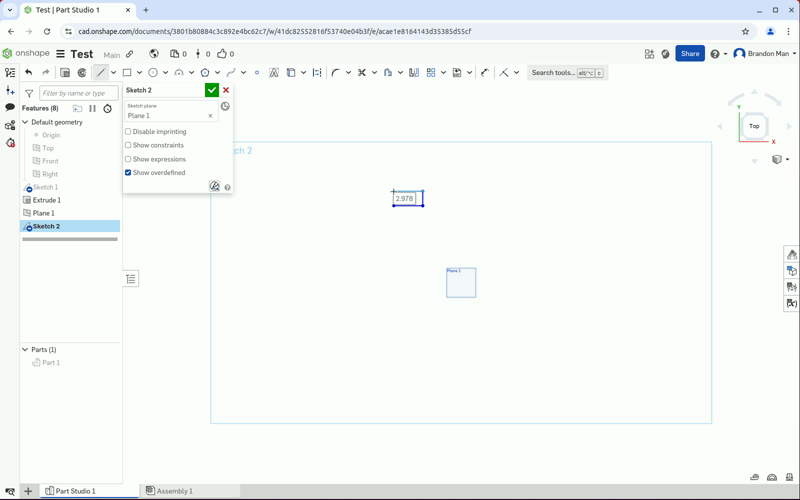
key_up(shift)
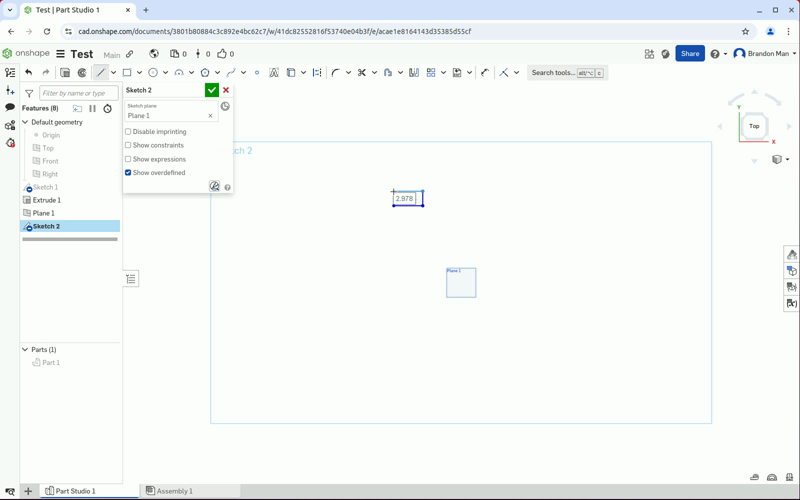
mouse_move(423, 191)
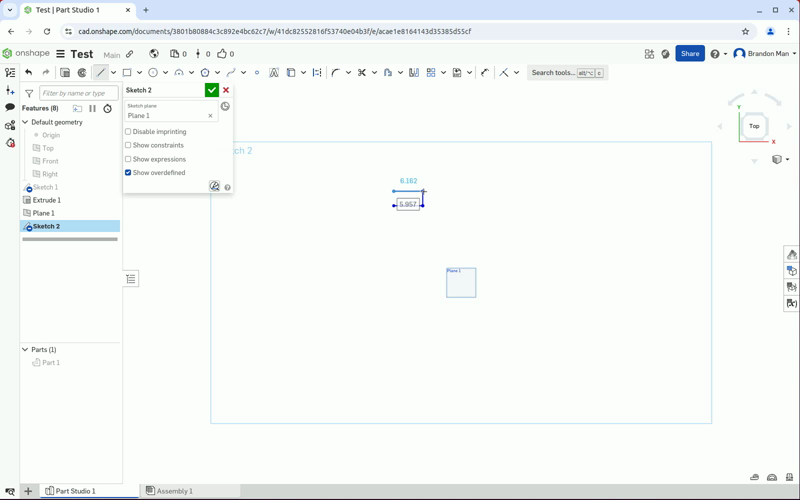
key_down(shift)
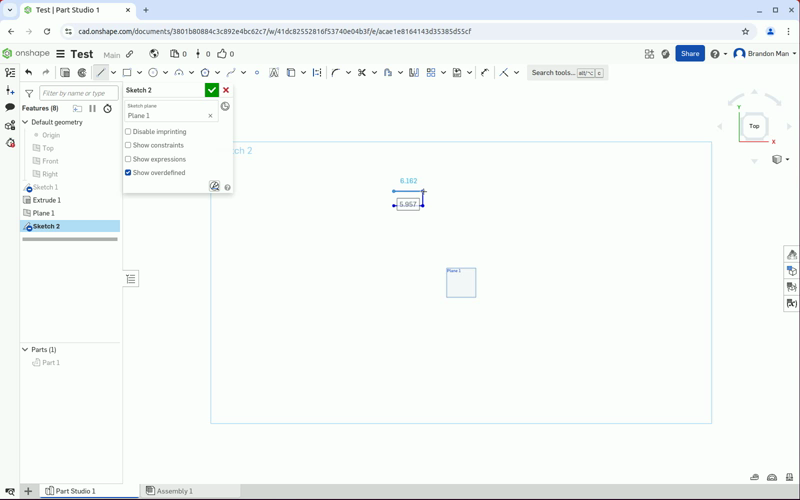
mouse_move(393, 205)
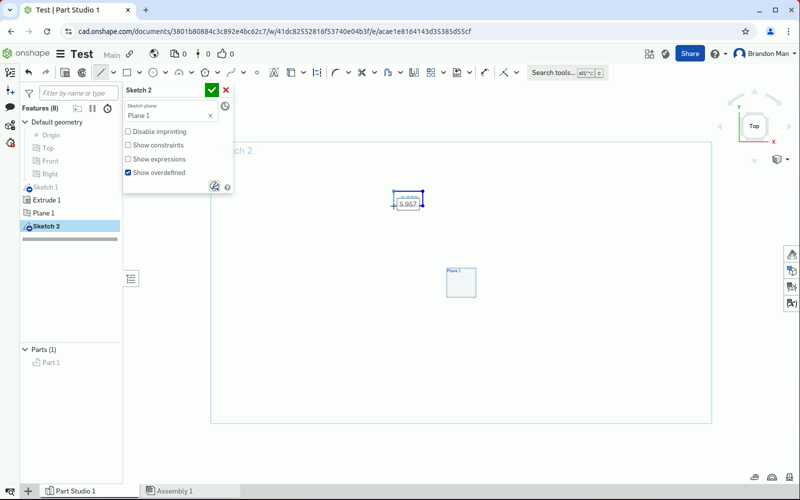
key_up(shift)
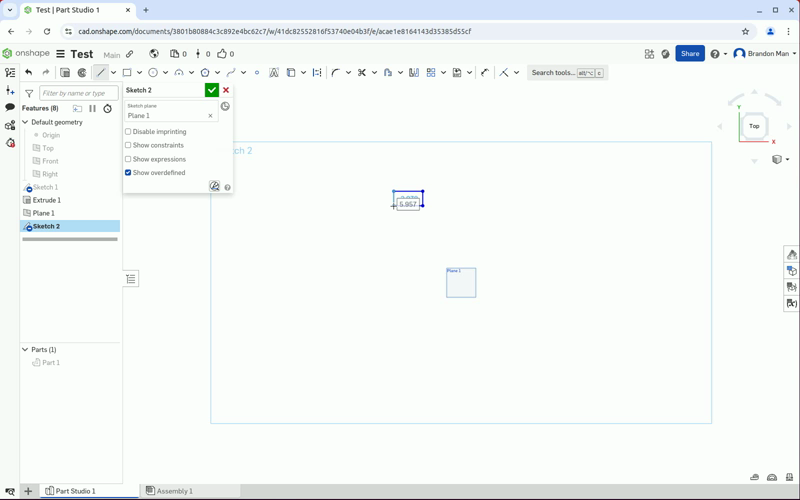
click(393, 205)
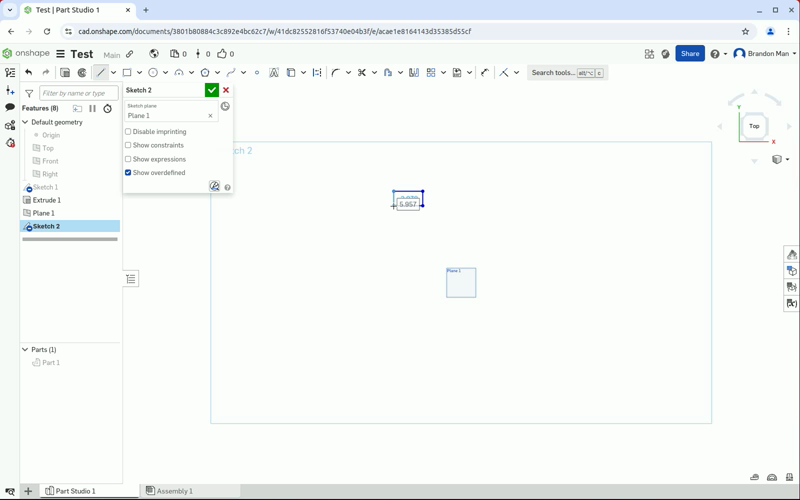
key(esc)
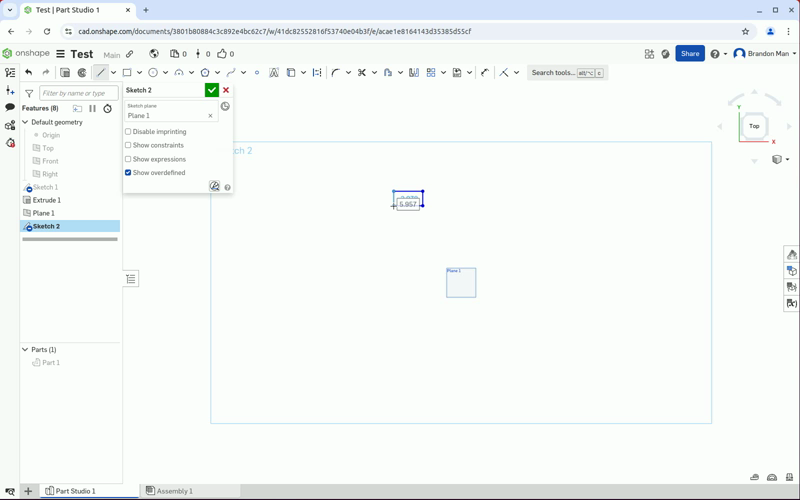
mouse_move(421, 194)
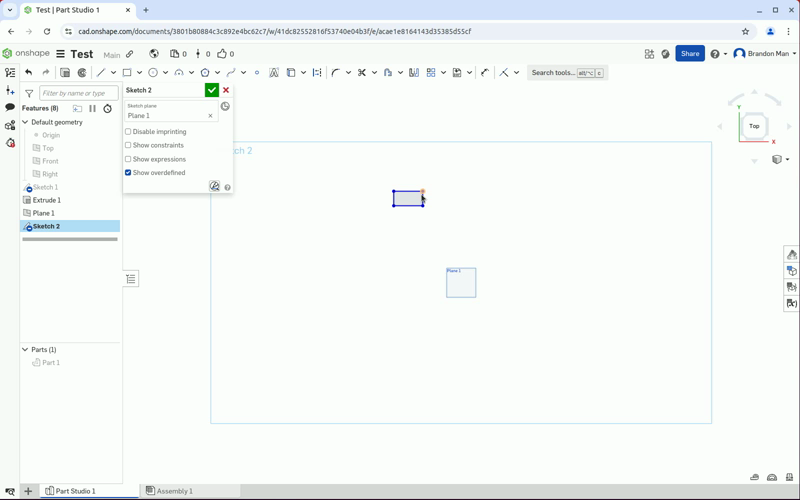
scroll(6)
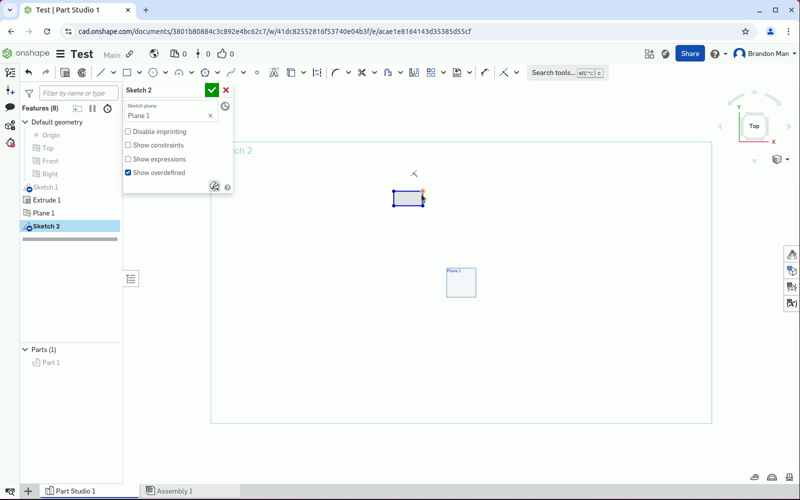
scroll(6)
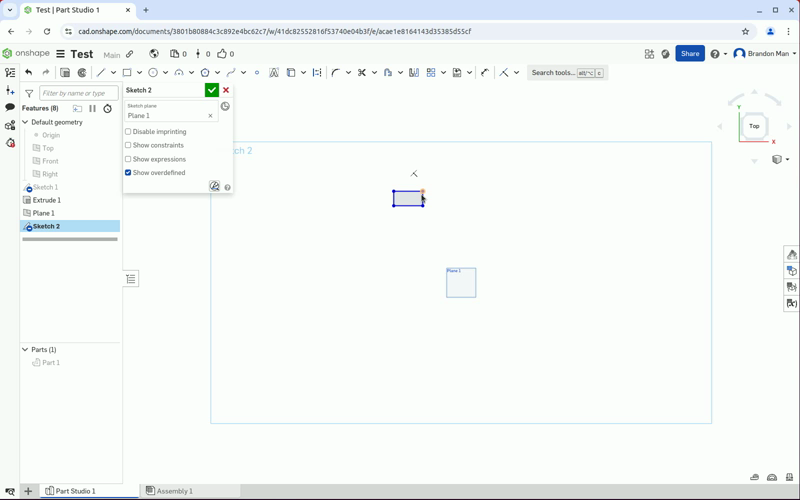
scroll(6)
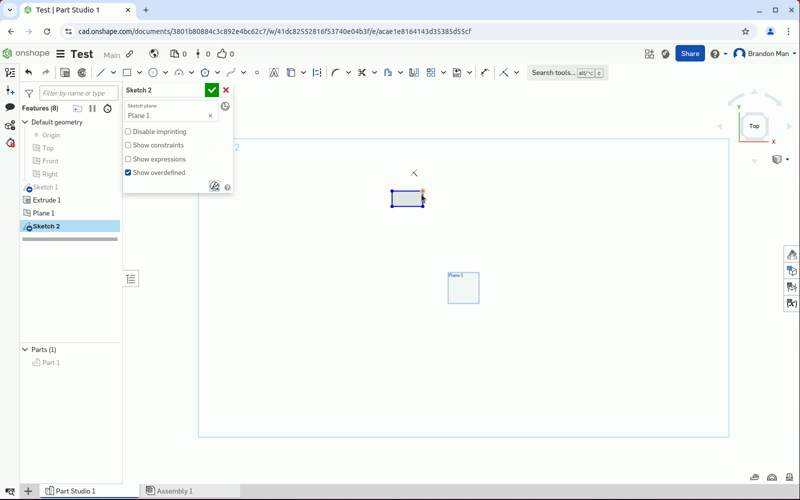
scroll(6)
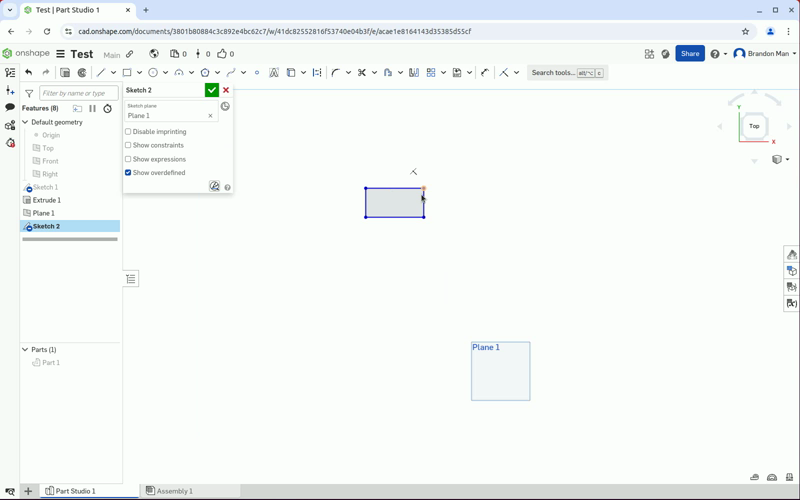
scroll(6)
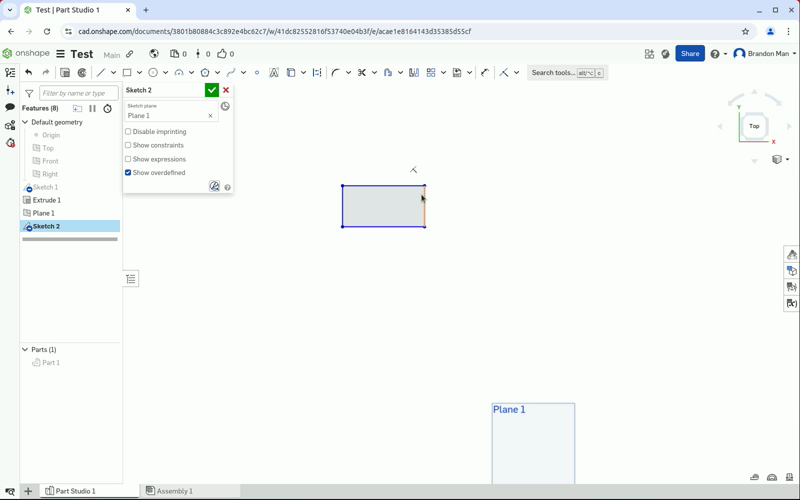
scroll(6)
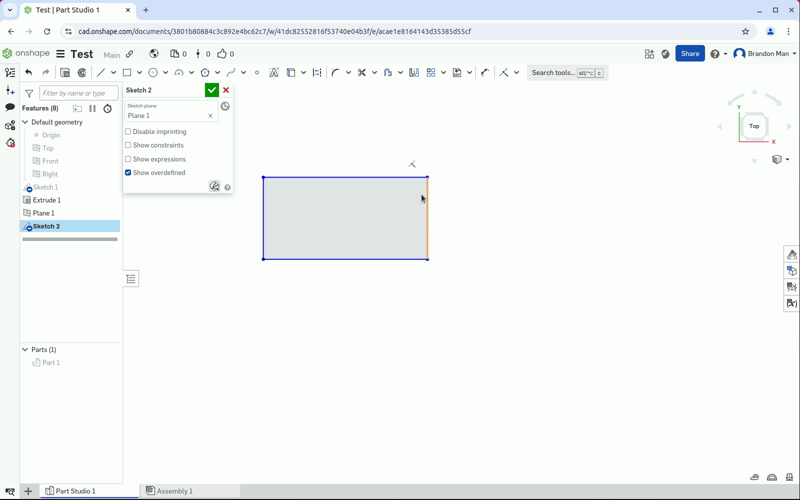
scroll(6)
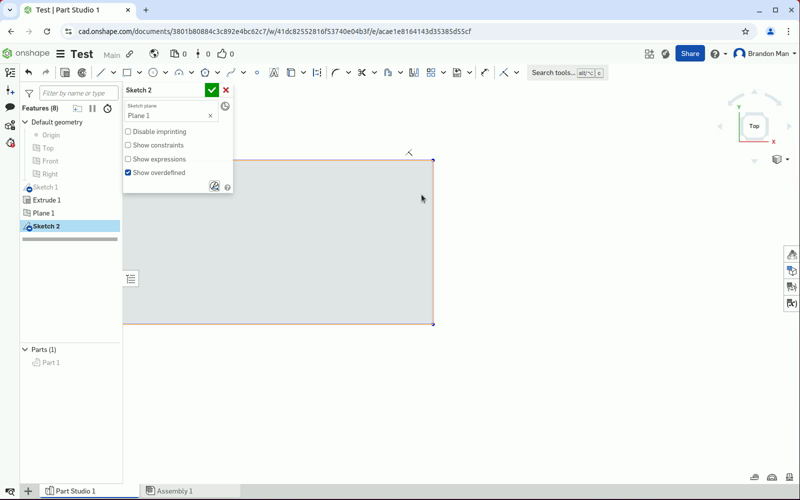
click(421, 194)
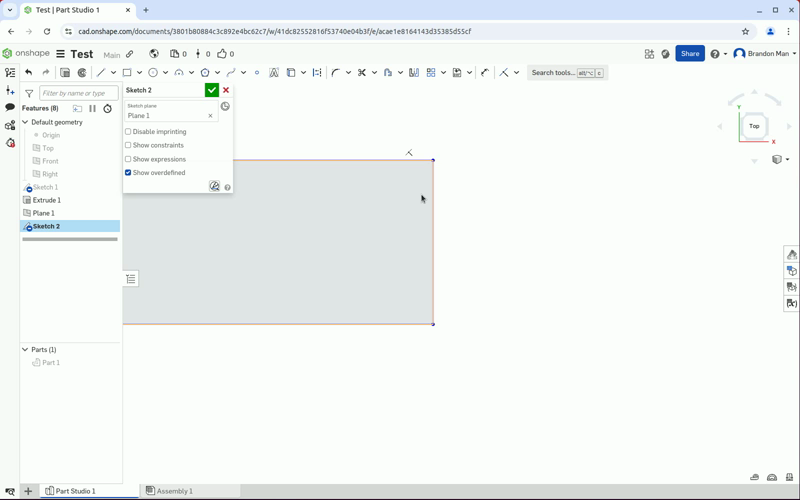
scroll(-6)
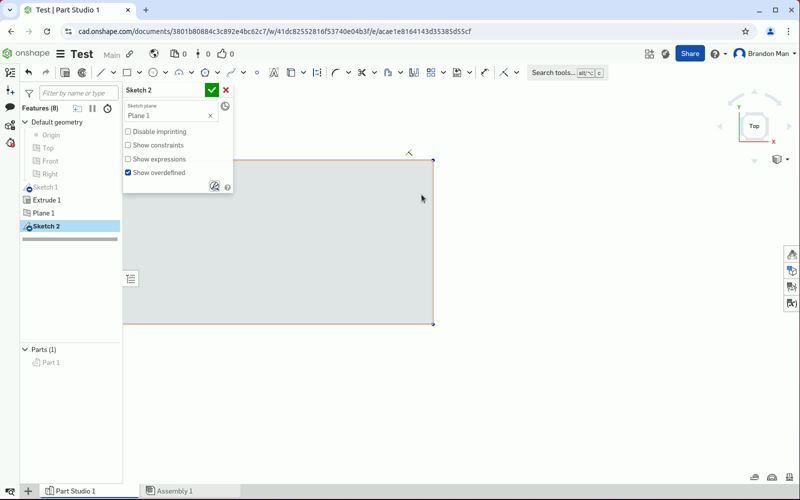
scroll(-6)
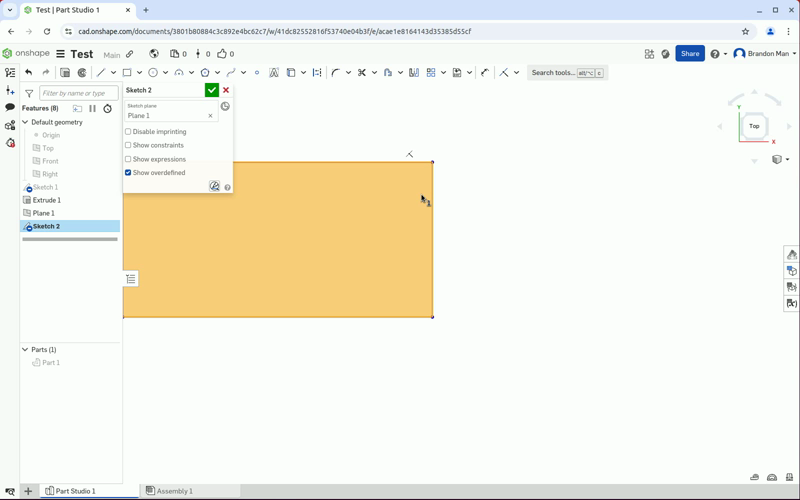
scroll(-6)
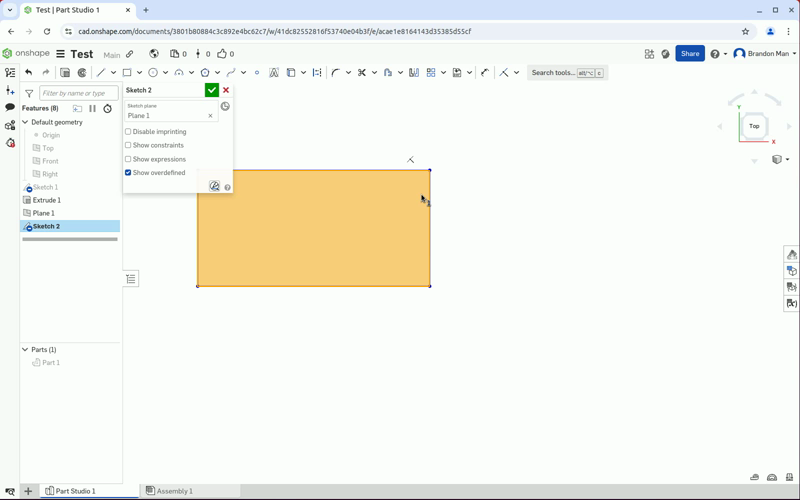
scroll(-6)
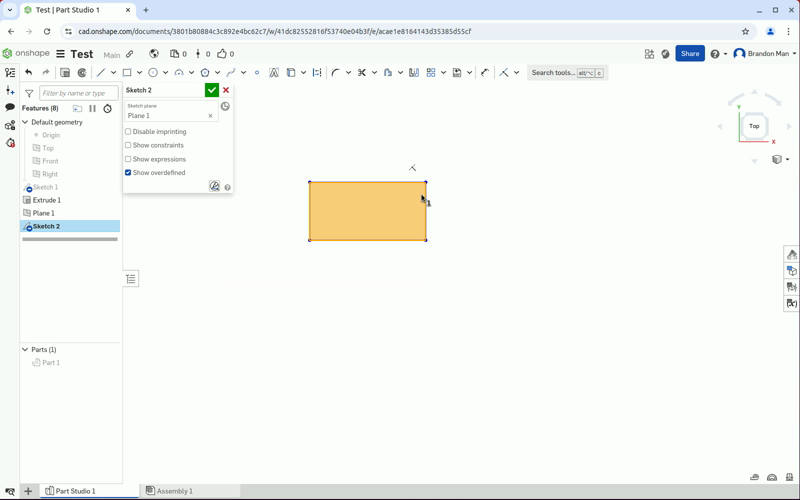
scroll(-6)
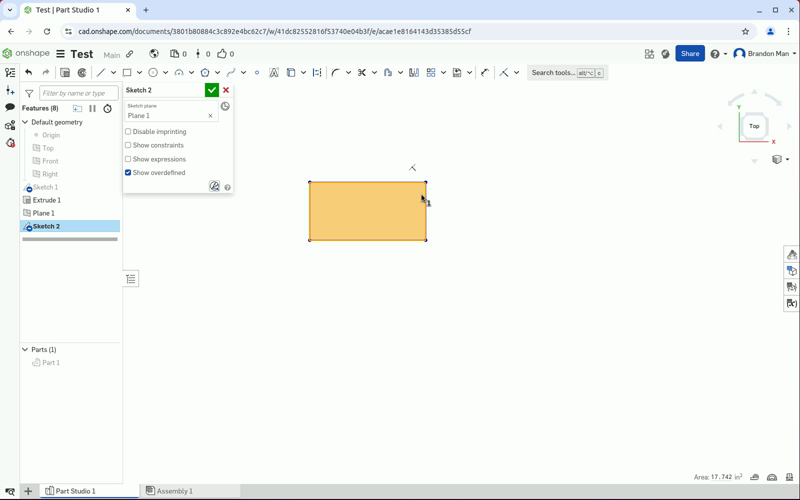
scroll(-6)
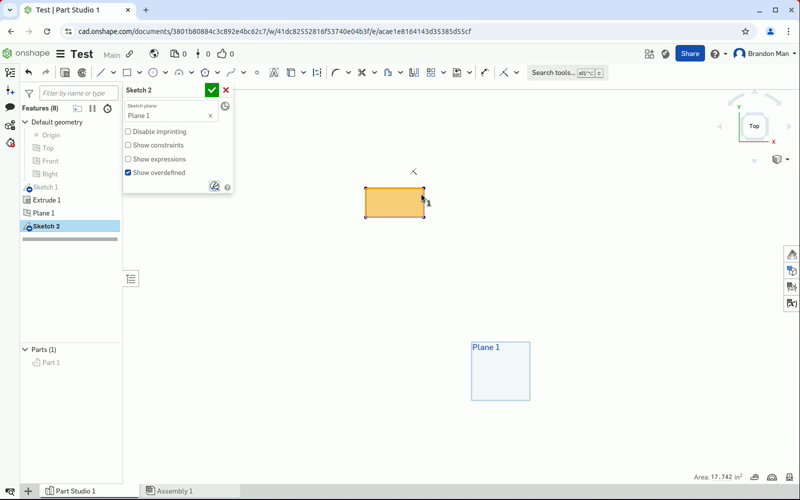
scroll(-6)
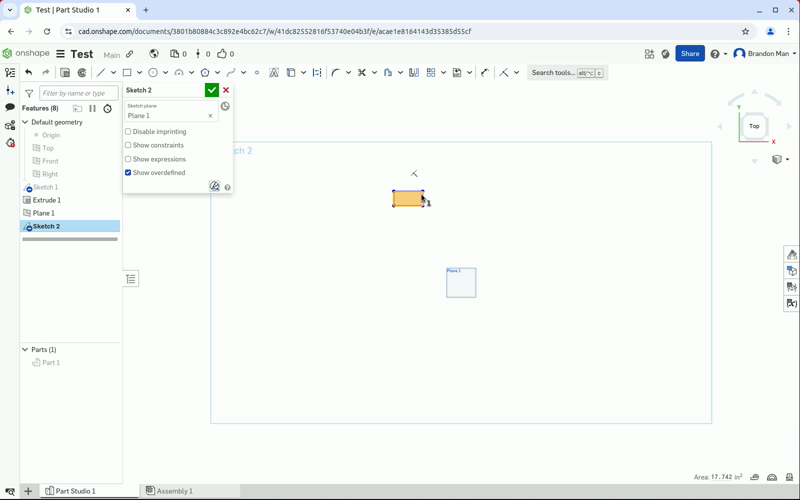
mouse_move(73, 352)
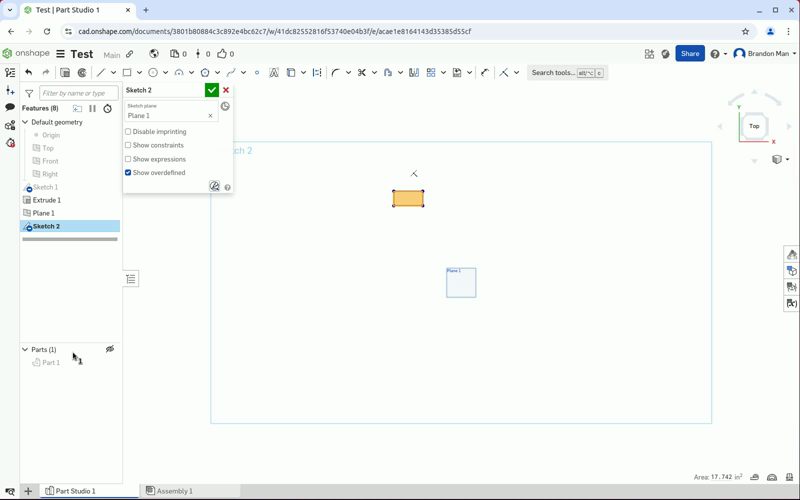
key(shift+y)
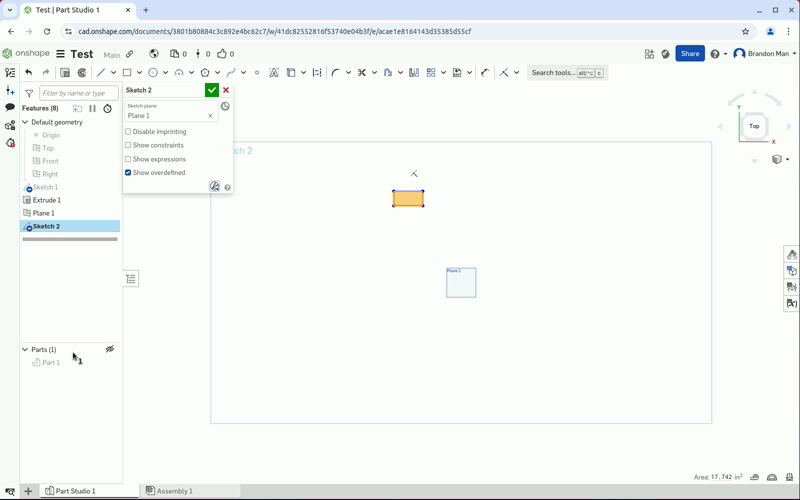
key(shift+e)
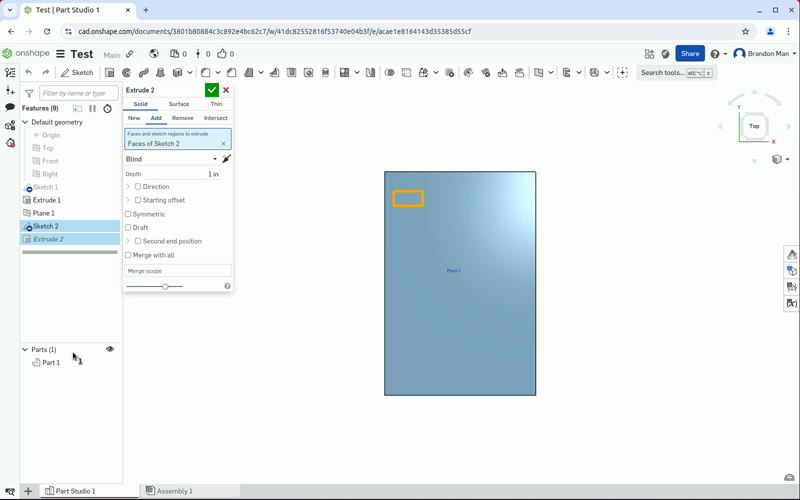
mouse_move(143, 106)
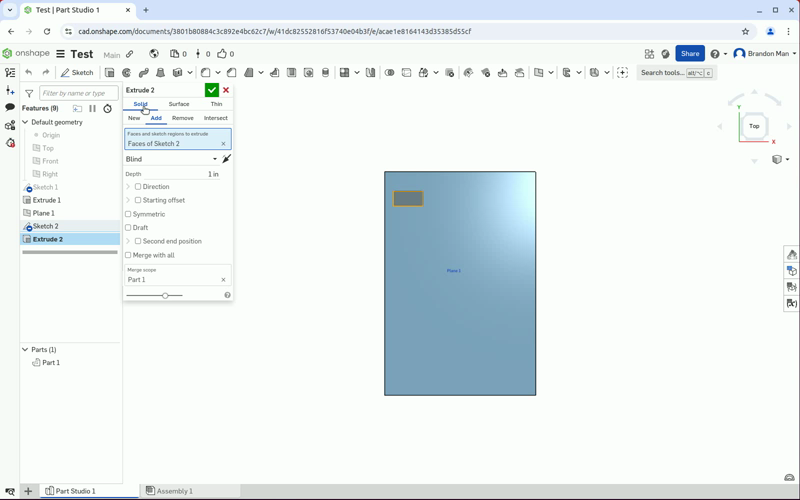
click(143, 106)
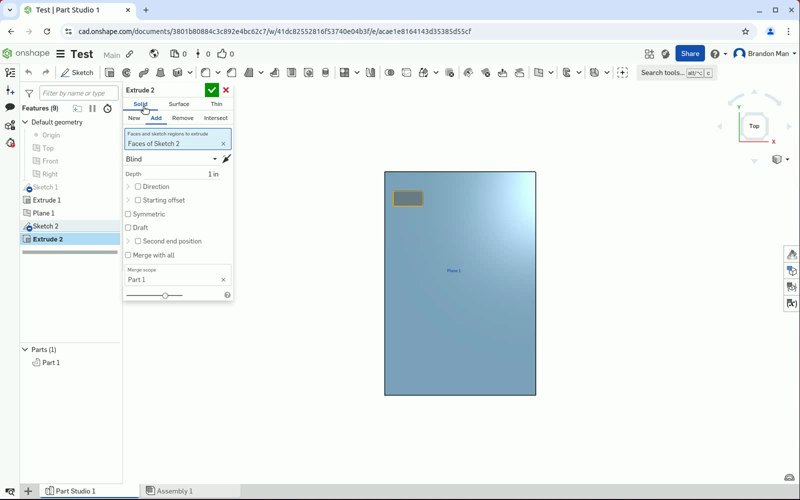
mouse_move(137, 120)
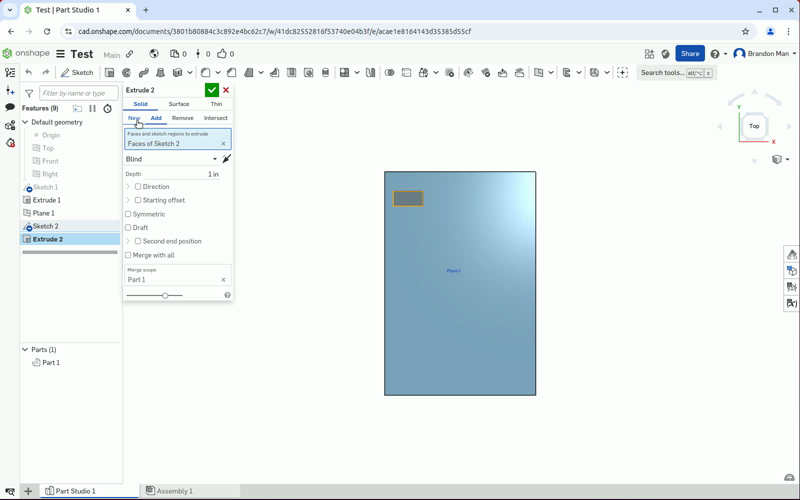
click(137, 120)
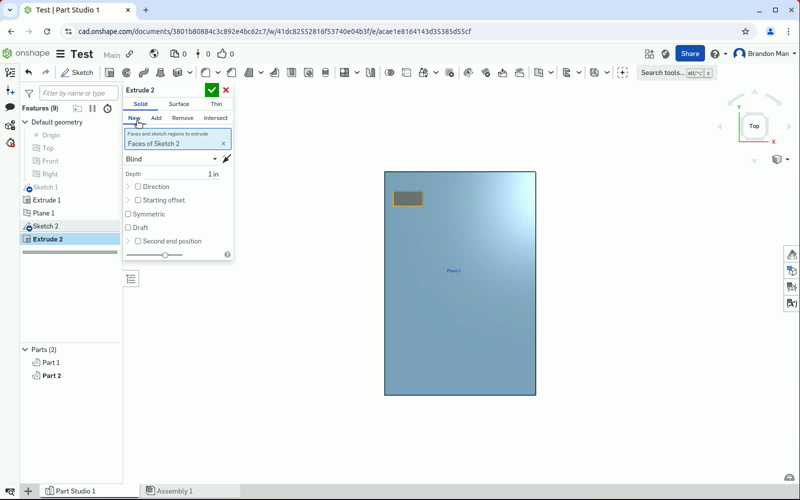
key(tab, 4)
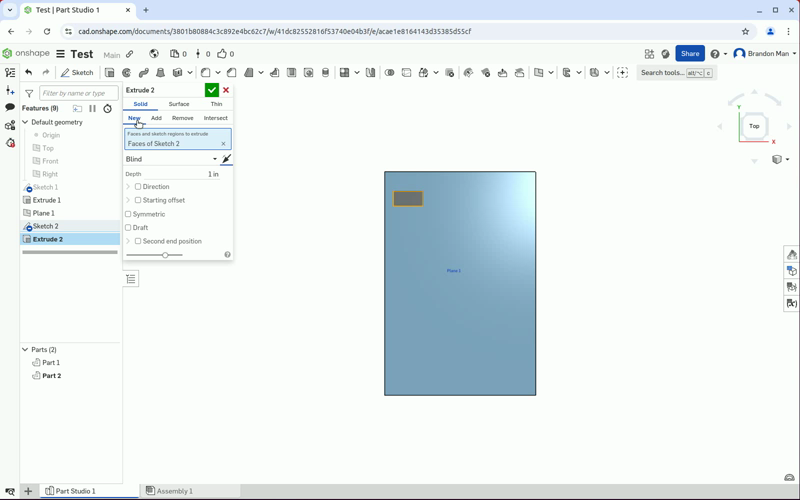
text(0.481)
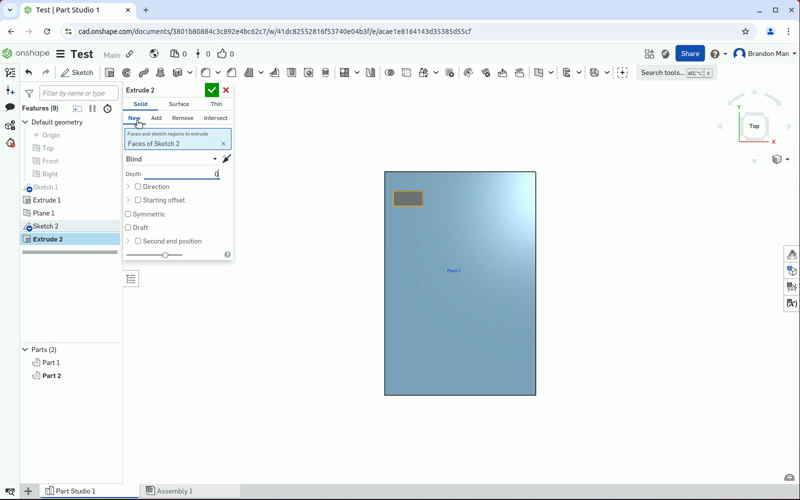
key(enter)
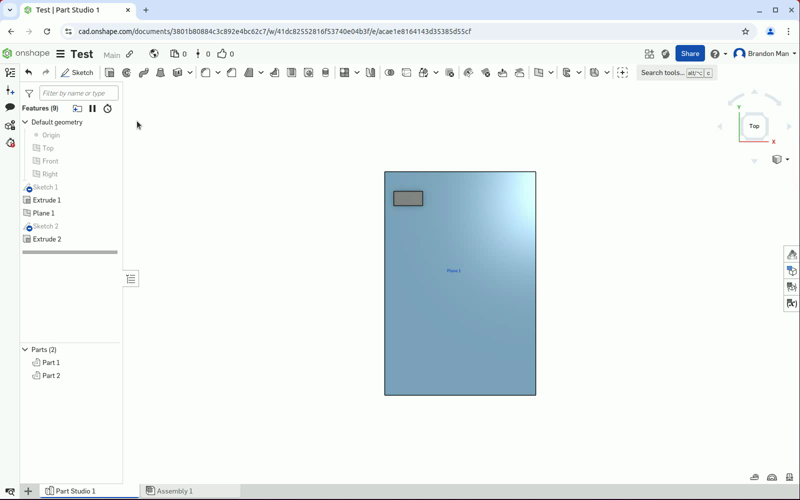
key(shift+h)
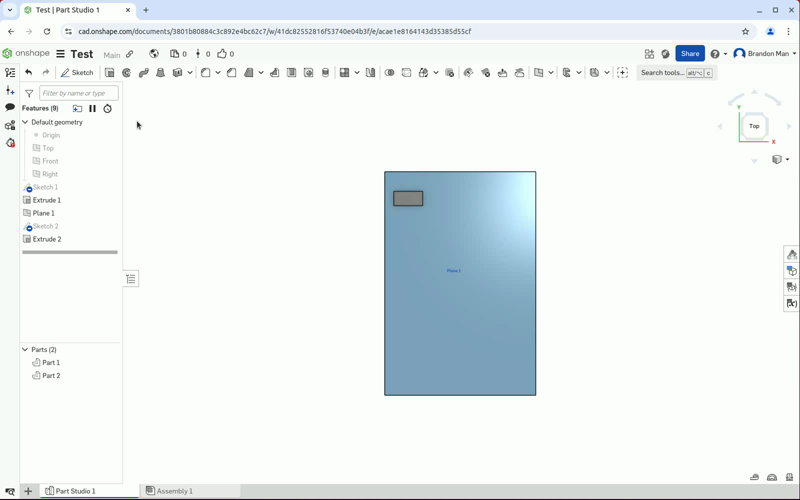
key(shift+h)
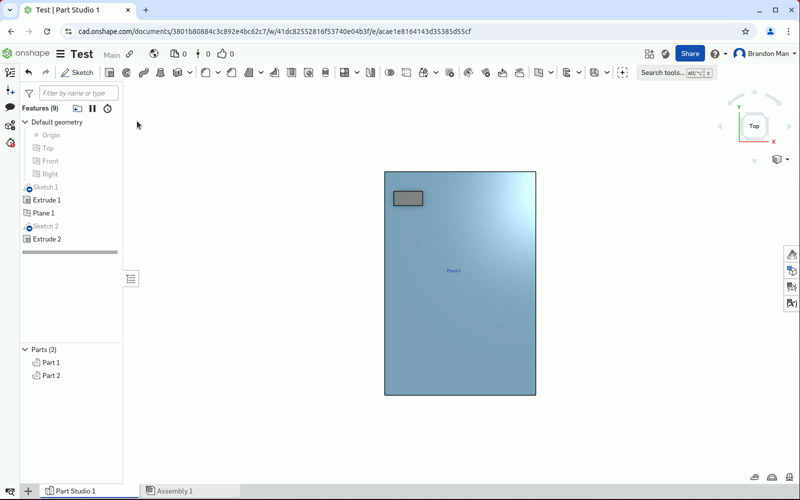
mouse_move(73, 189)
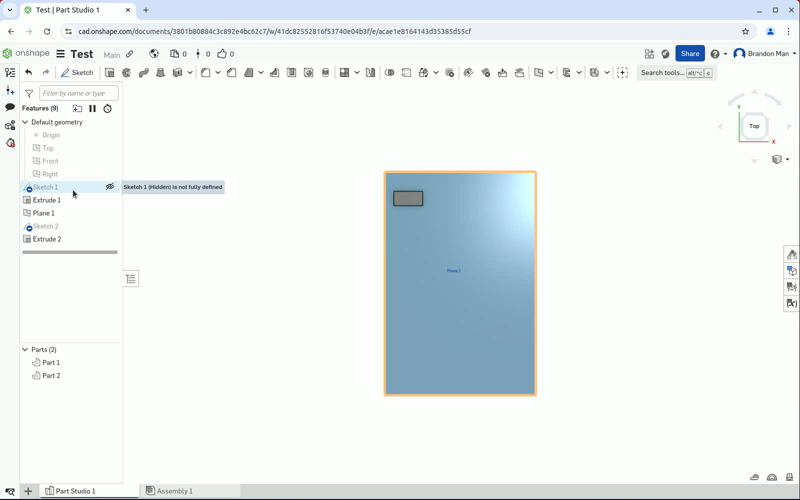
click(73, 189)
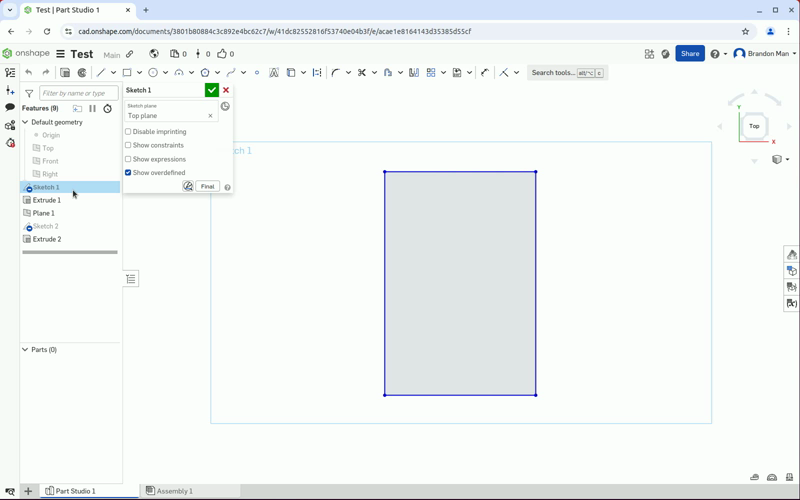
mouse_move(229, 92)
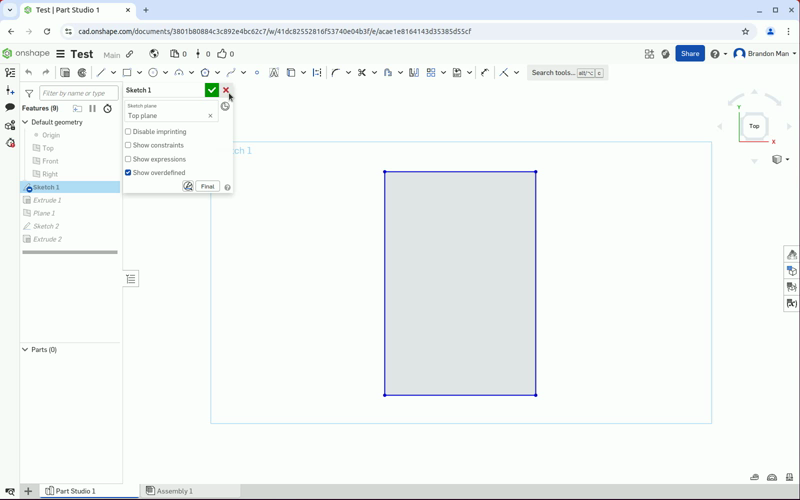
click(229, 92)
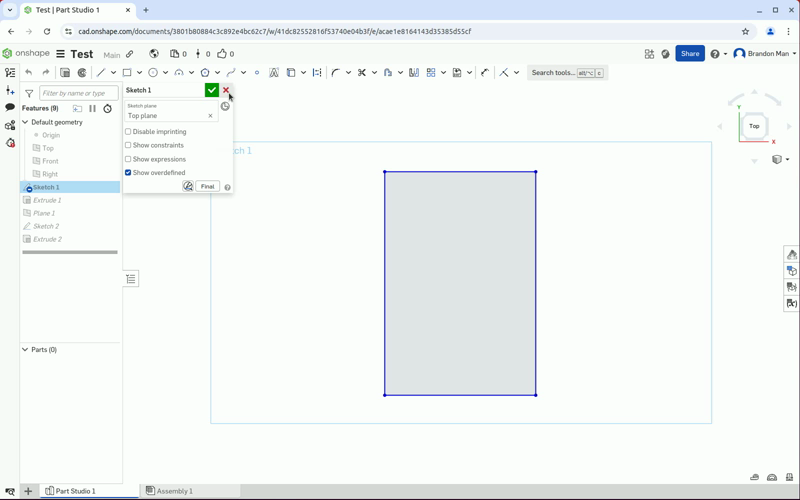
key(shift+s)
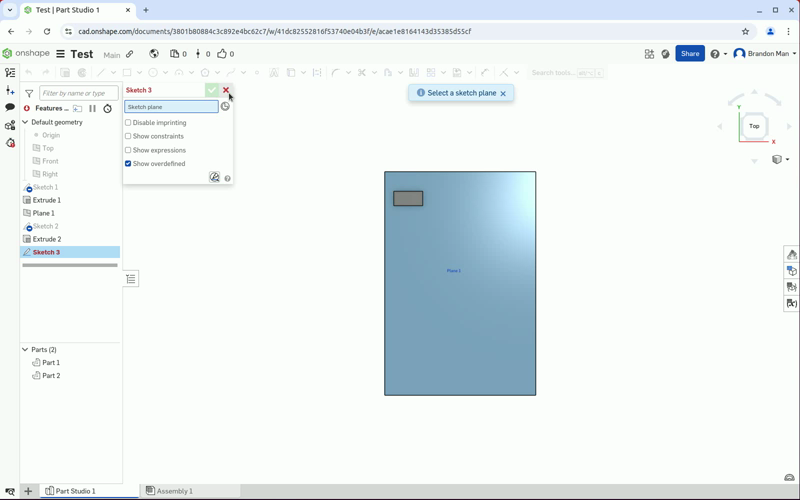
mouse_move(73, 215)
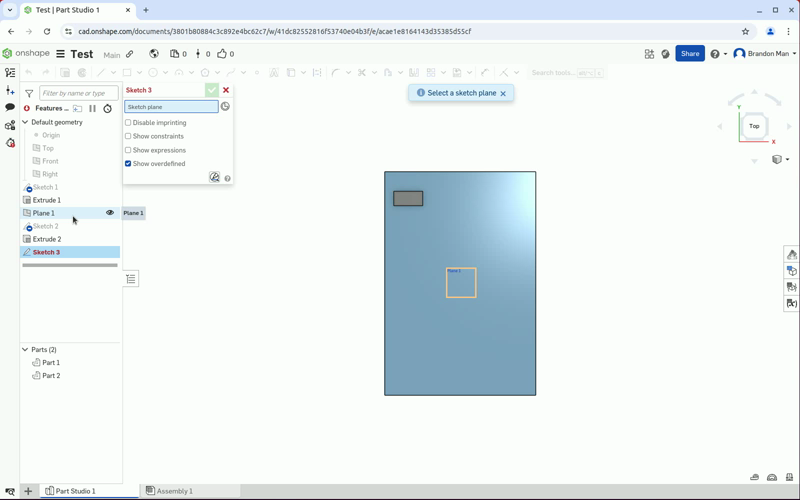
click(73, 215)
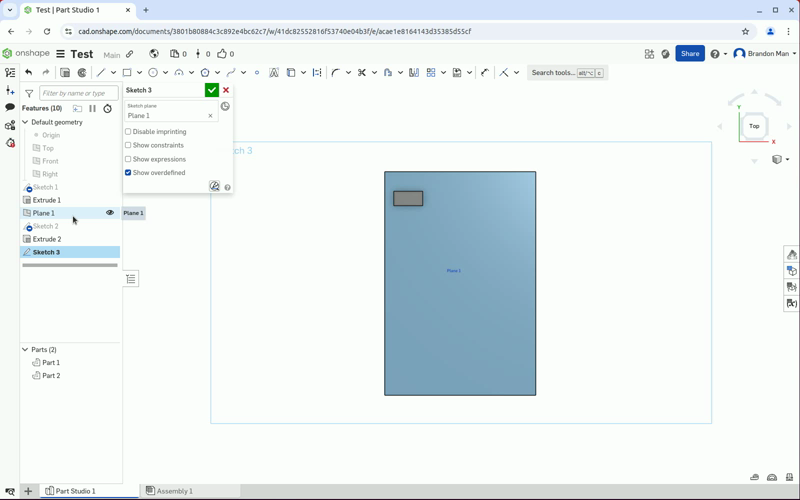
mouse_move(73, 352)
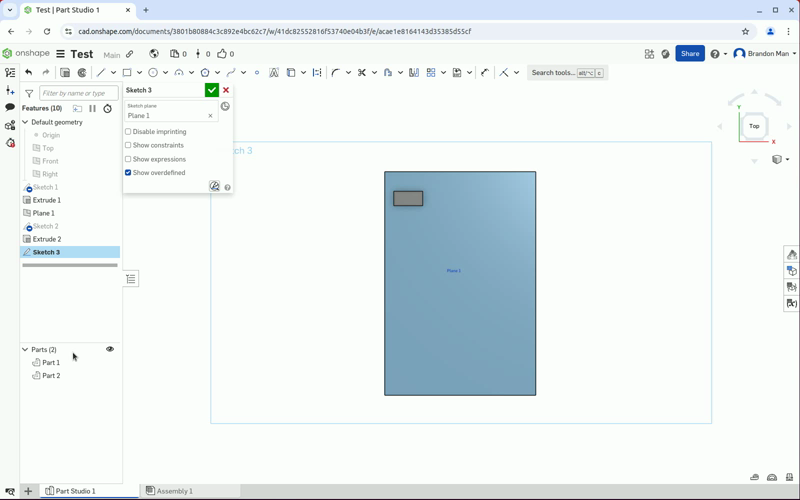
key(y)
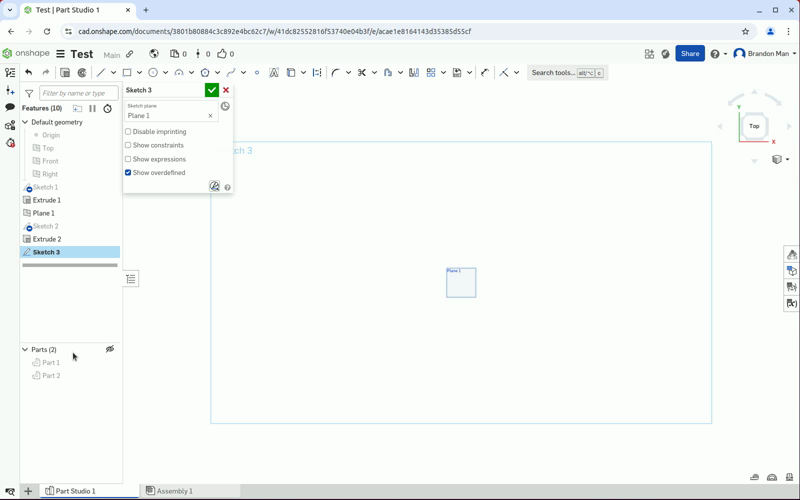
key(l)
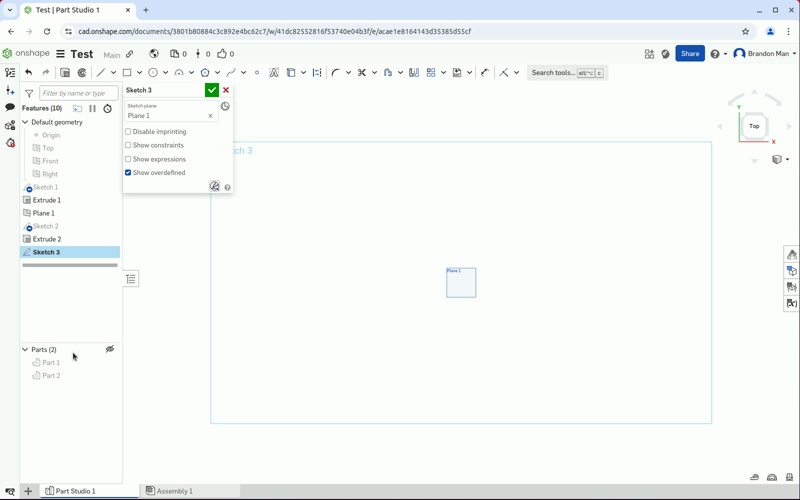
key_down(shift)
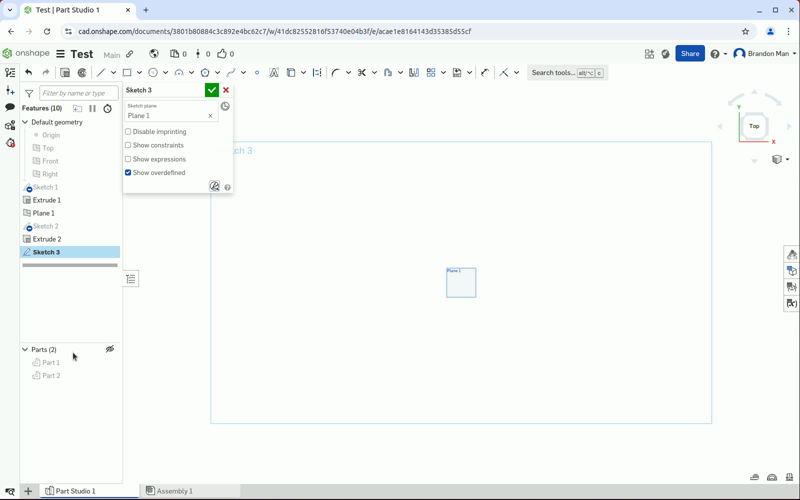
mouse_move(393, 254)
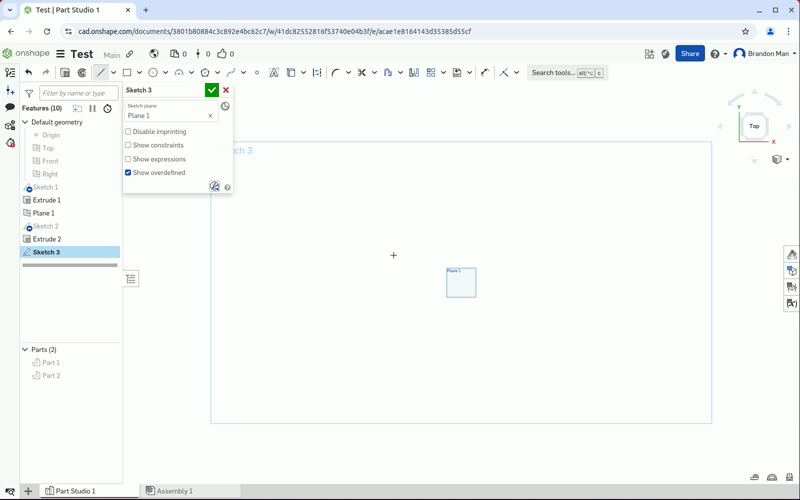
click(393, 254)
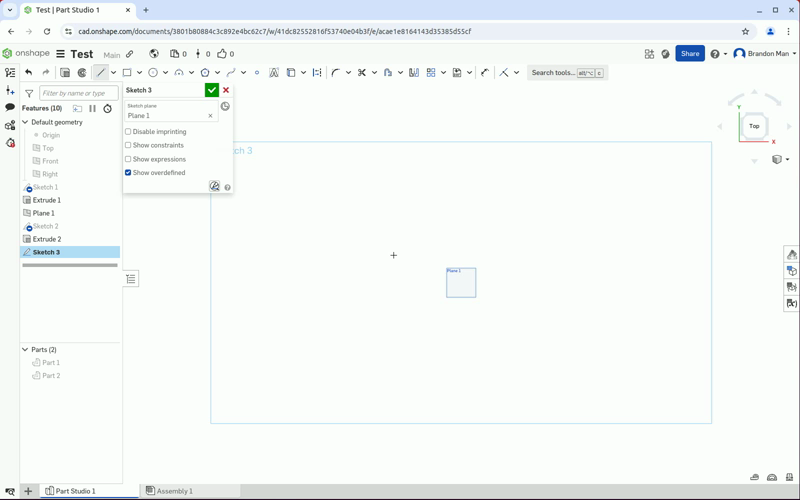
key_up(shift)
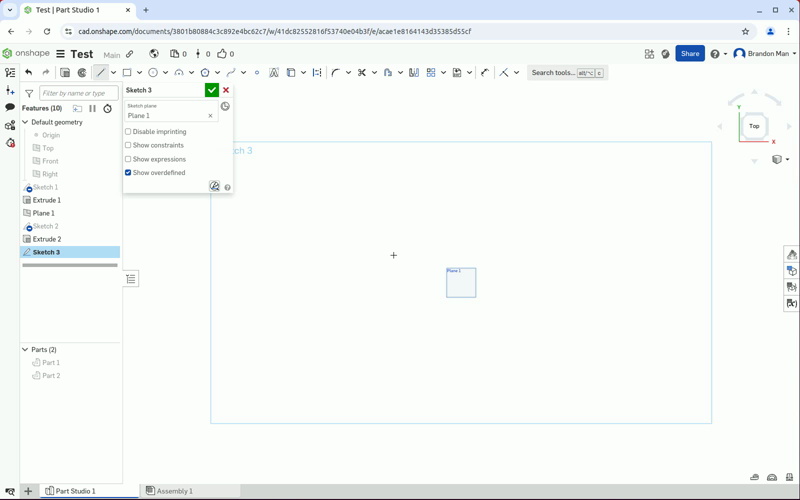
key_down(shift)
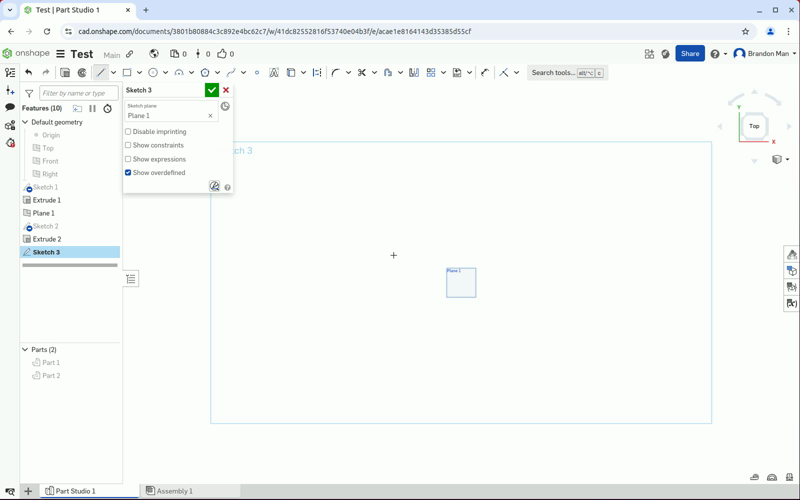
mouse_move(423, 254)
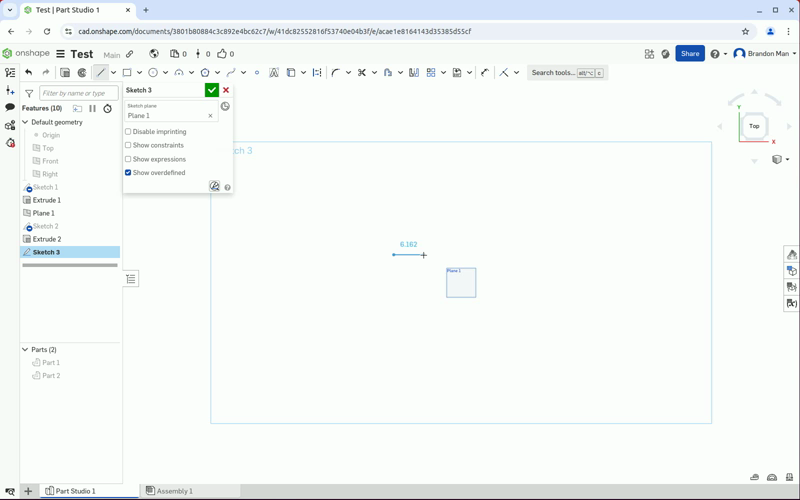
mouse_move(422, 254)
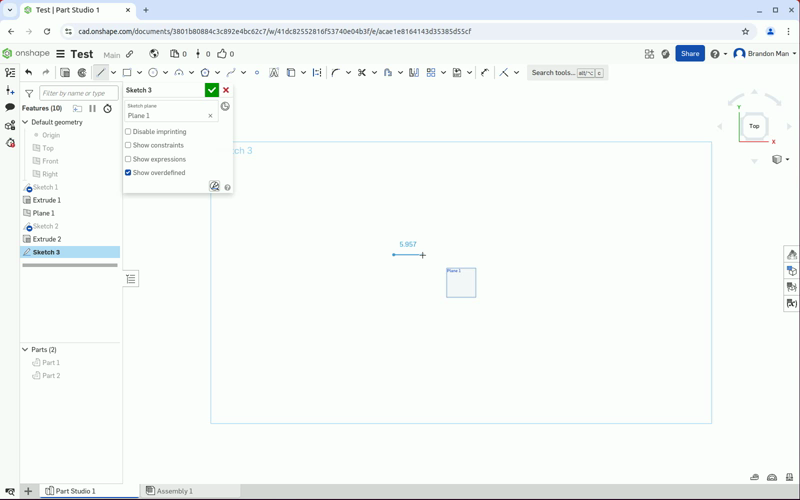
click(422, 254)
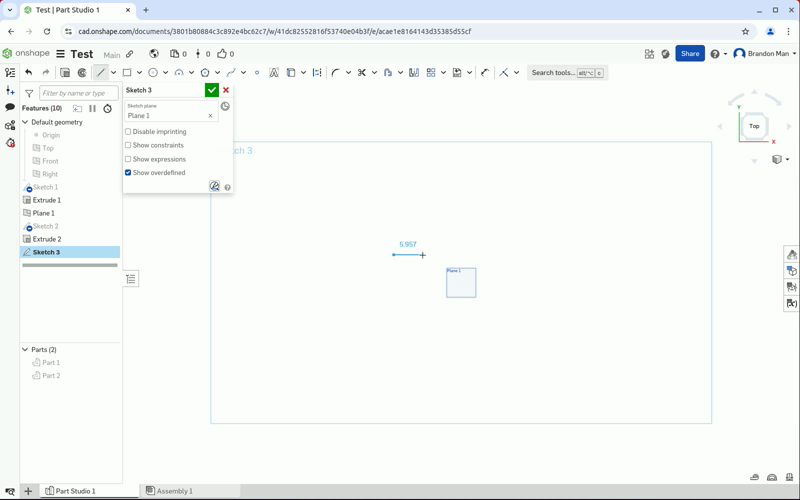
key_up(shift)
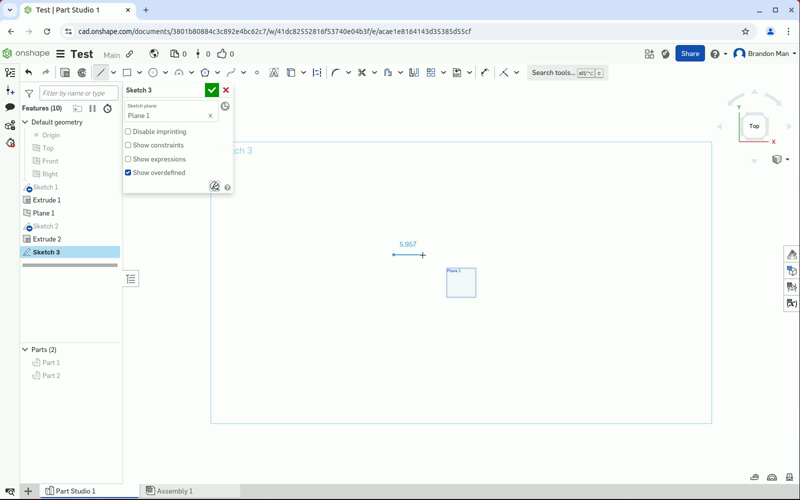
key_down(shift)
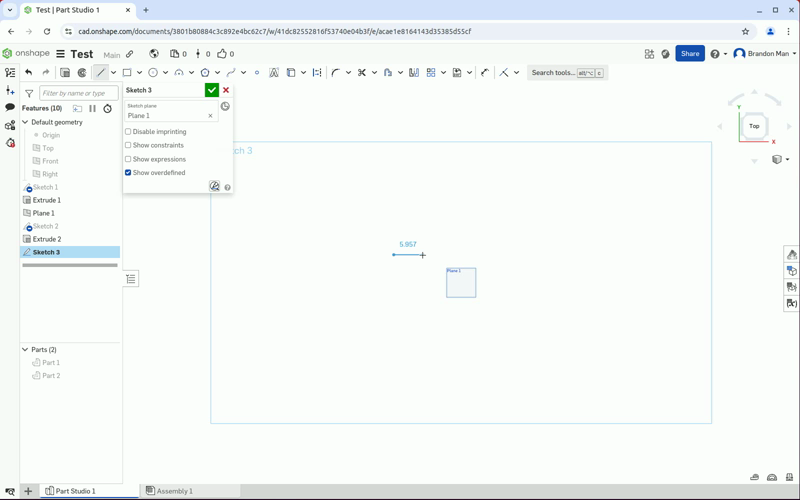
mouse_move(453, 254)
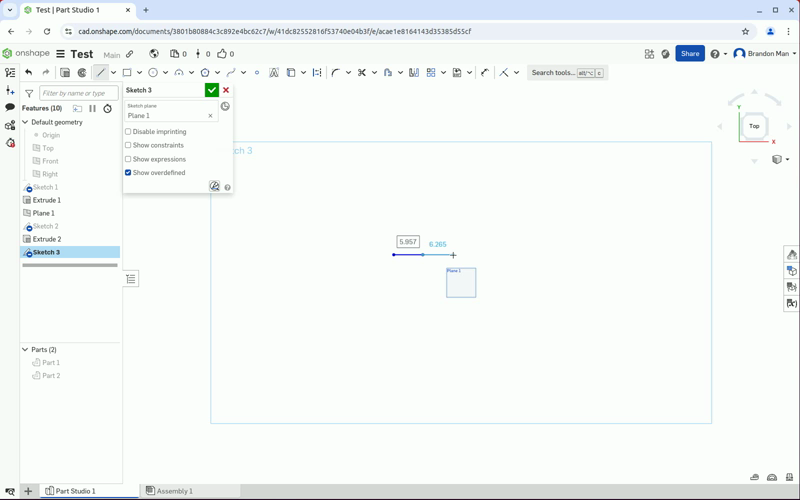
mouse_move(422, 240)
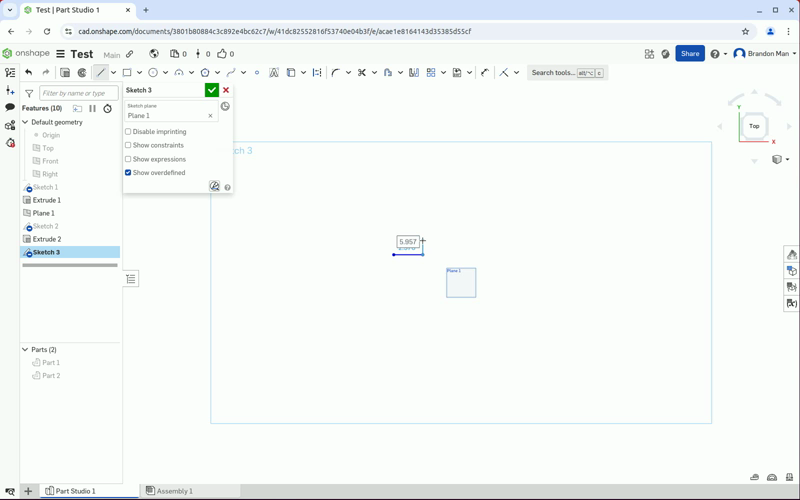
click(422, 240)
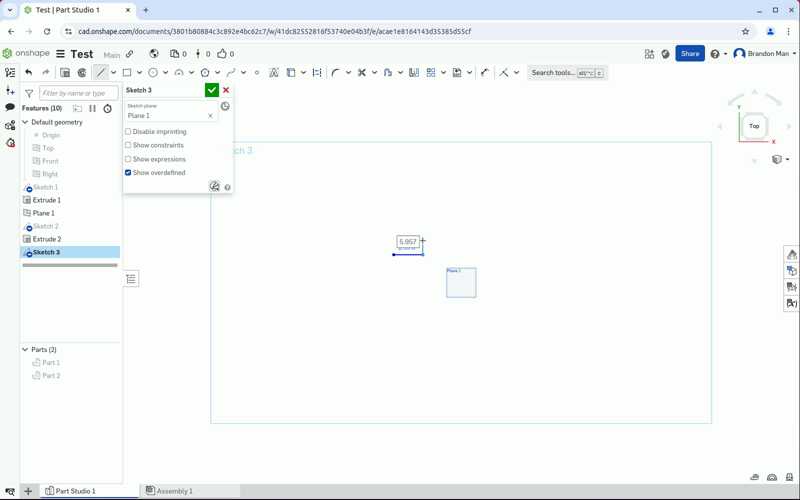
key_up(shift)
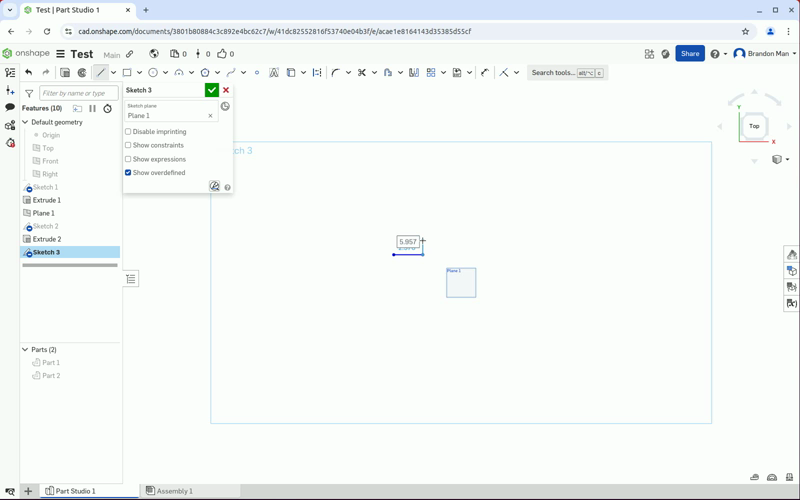
key_down(shift)
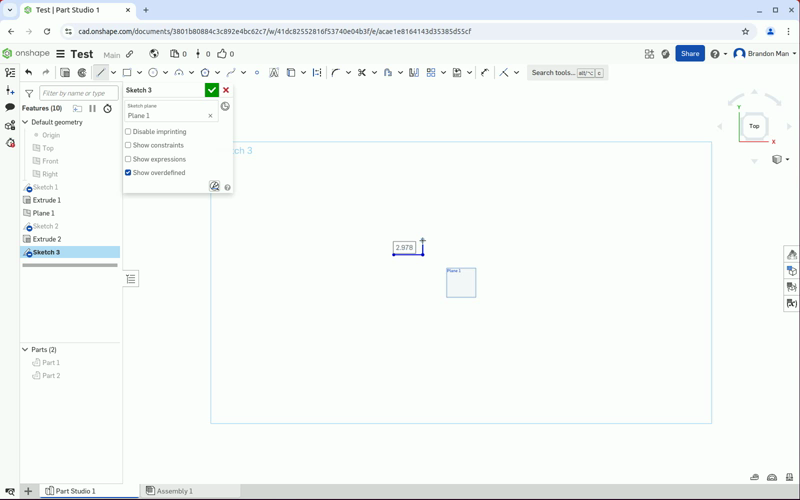
mouse_move(453, 240)
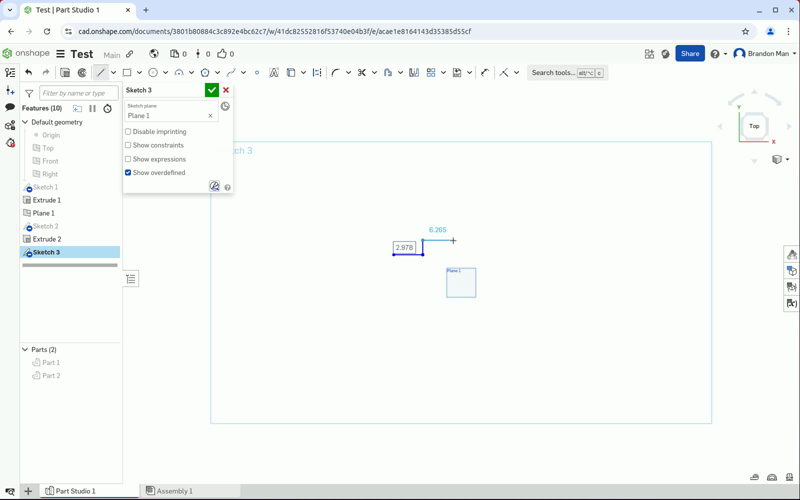
mouse_move(393, 240)
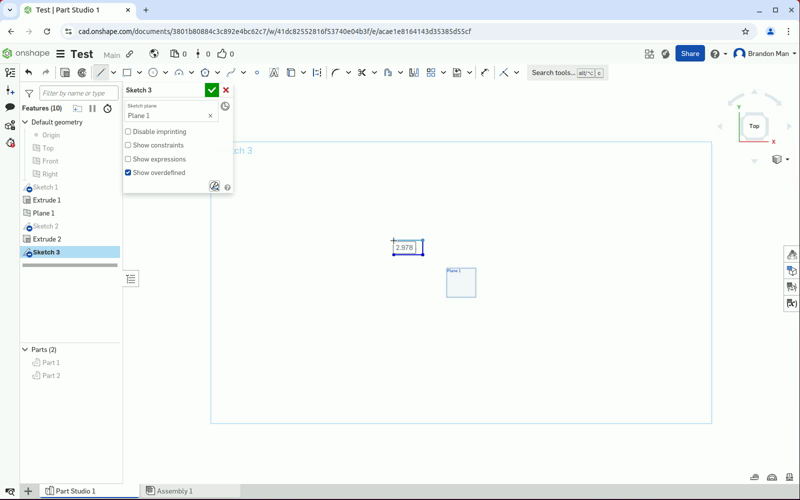
click(393, 240)
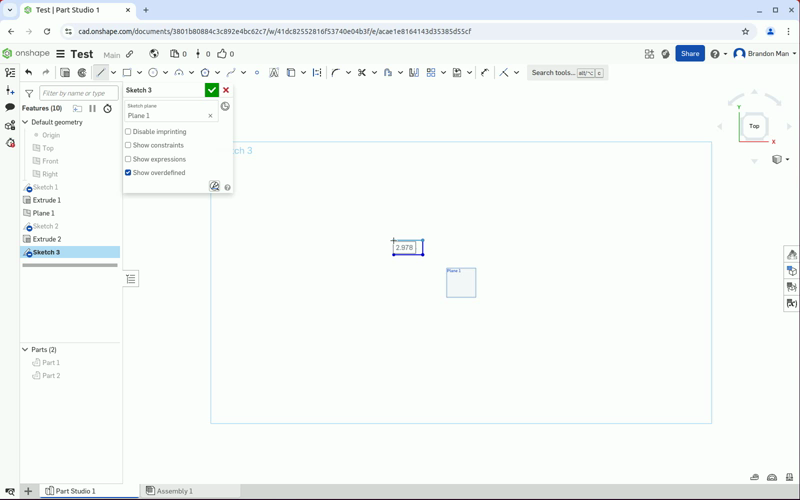
key_up(shift)
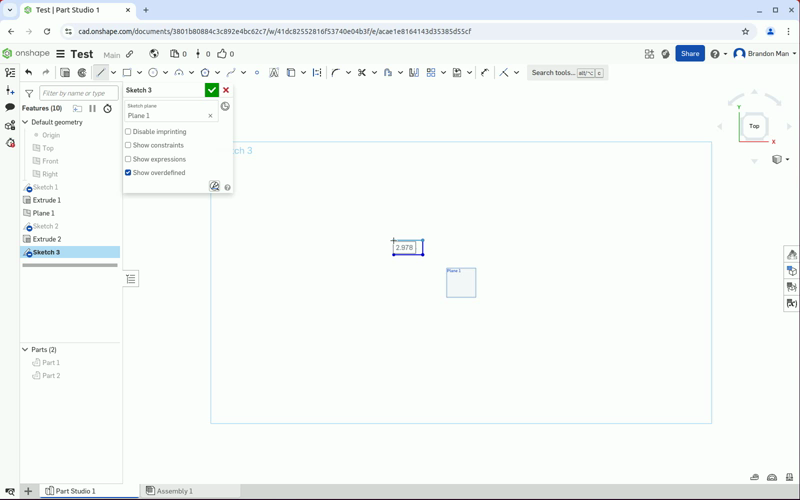
mouse_move(423, 240)
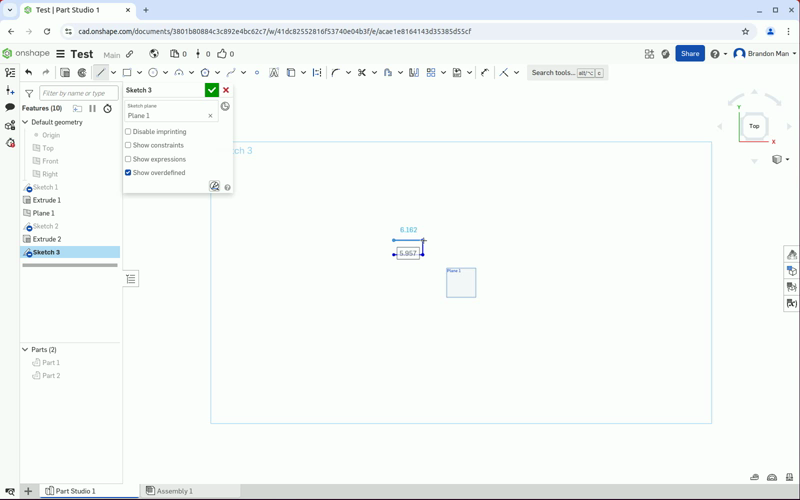
key_down(shift)
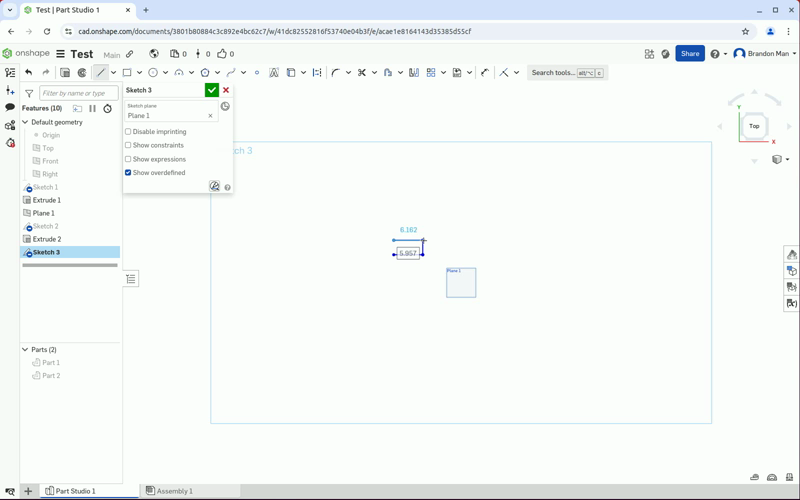
mouse_move(393, 254)
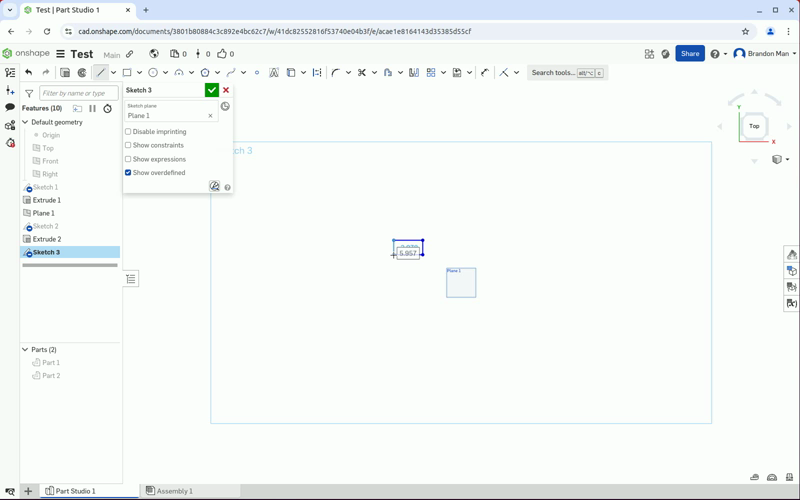
key_up(shift)
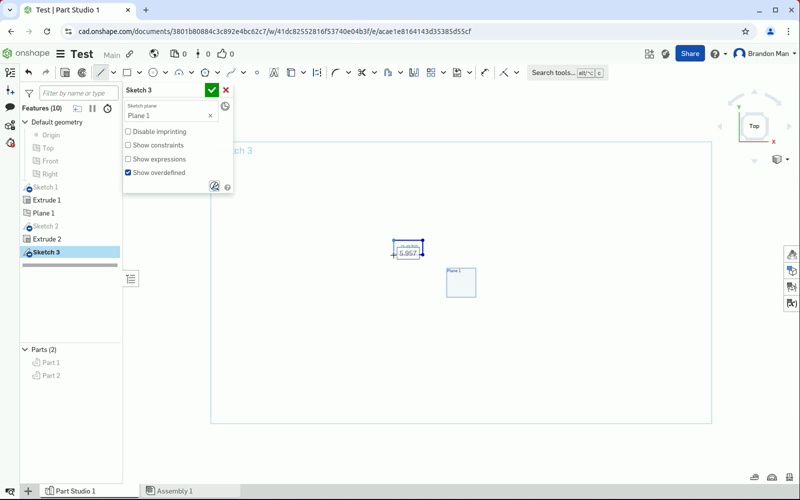
click(393, 254)
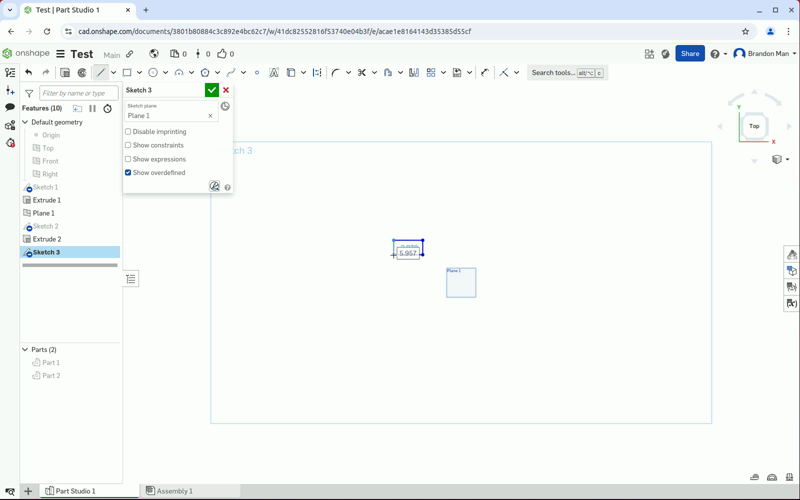
key(esc)
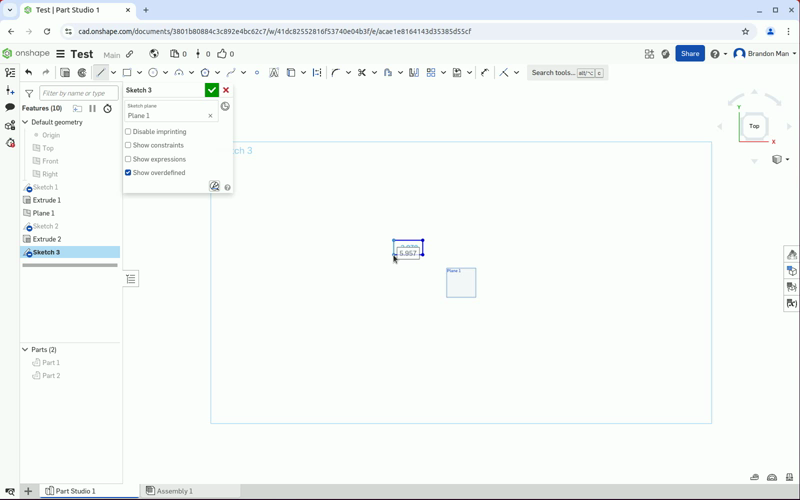
mouse_move(407, 245)
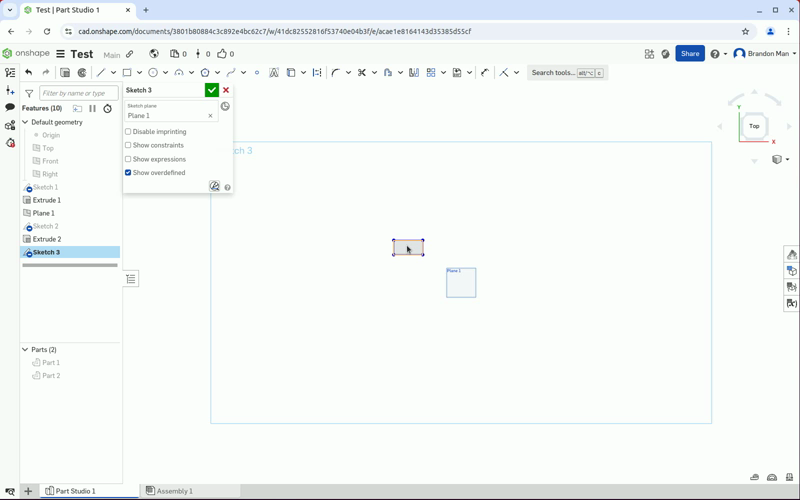
scroll(6)
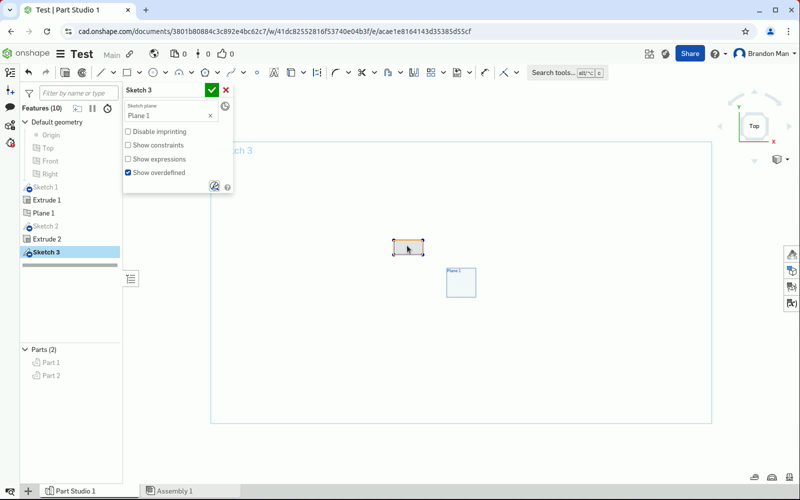
scroll(6)
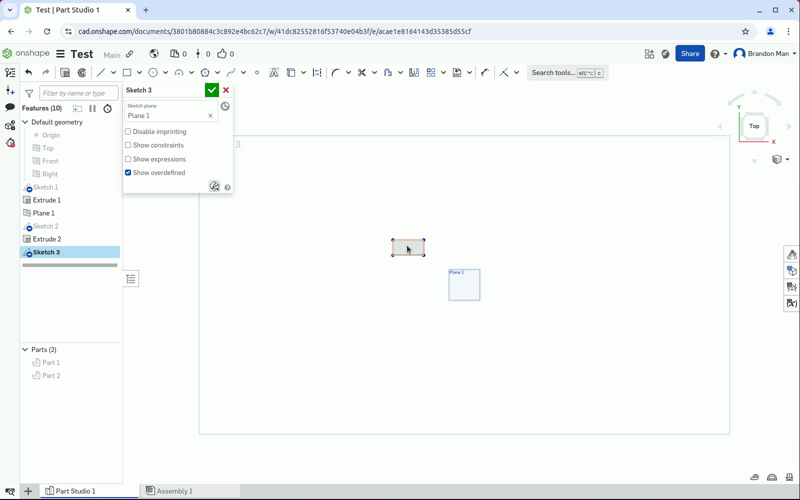
scroll(6)
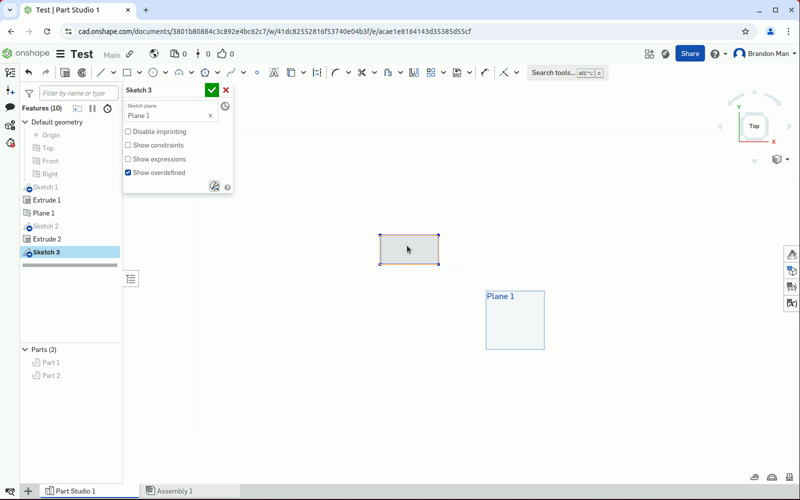
scroll(6)
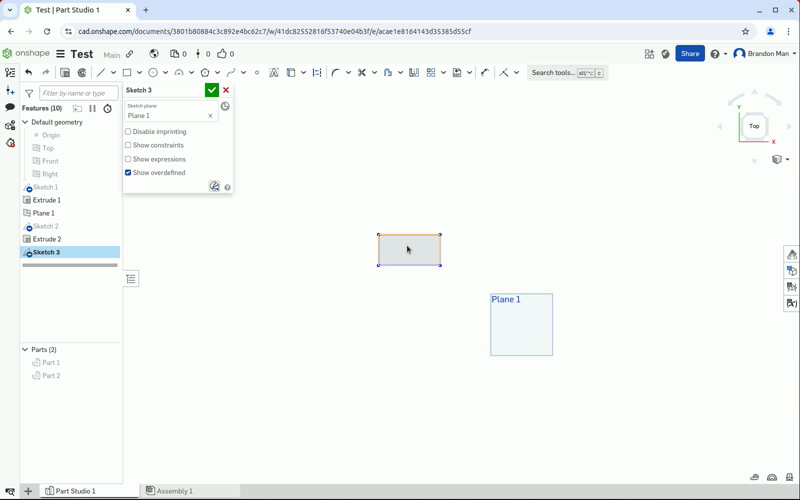
scroll(6)
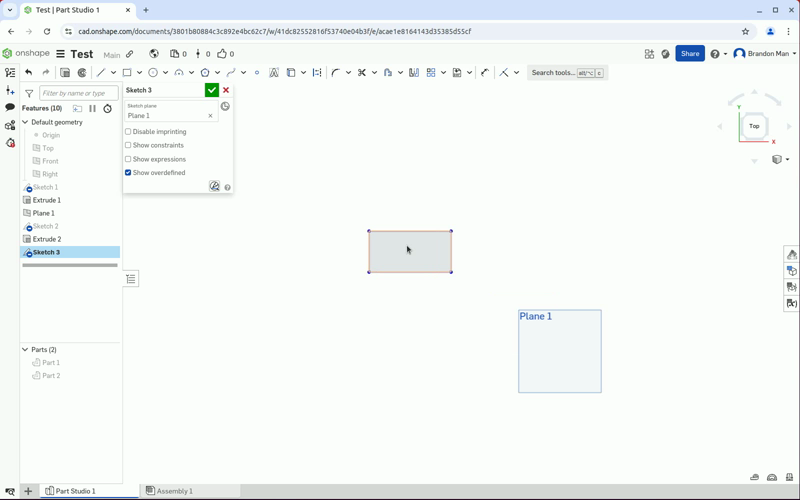
scroll(6)
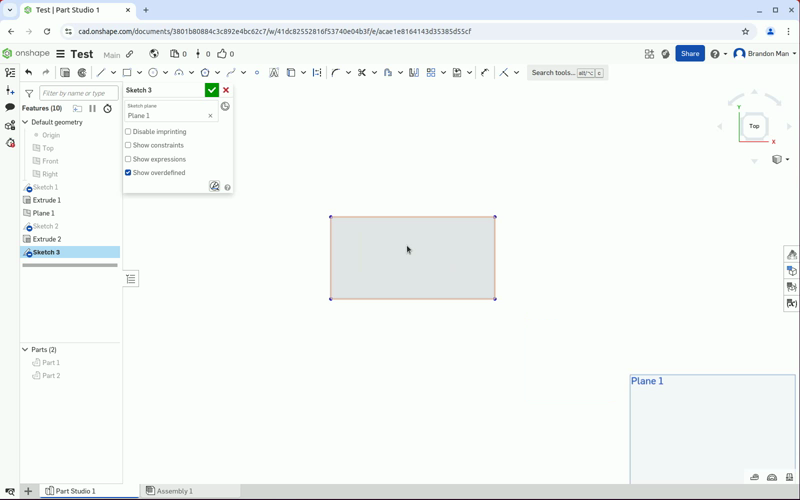
scroll(6)
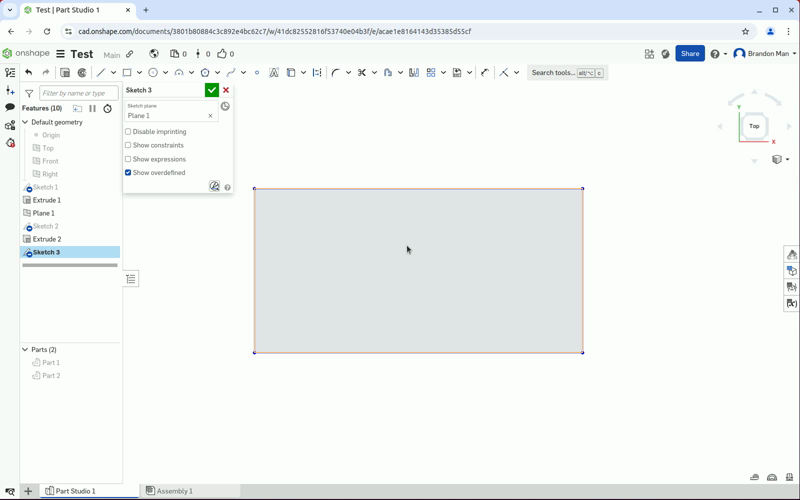
click(407, 245)
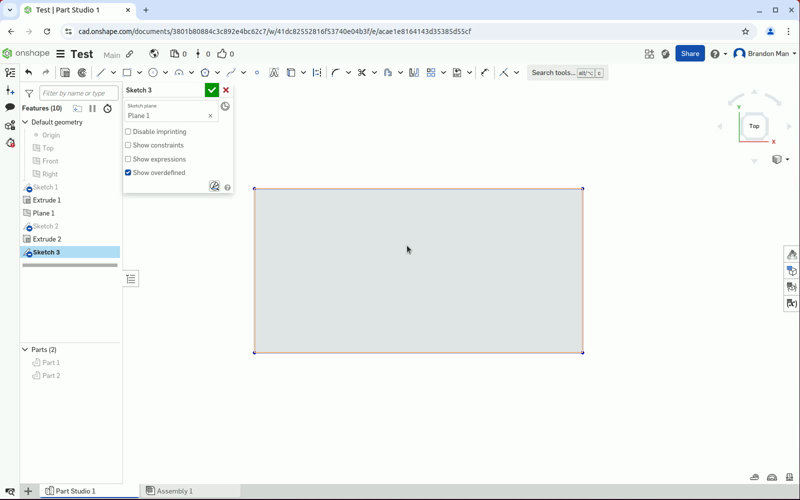
scroll(-6)
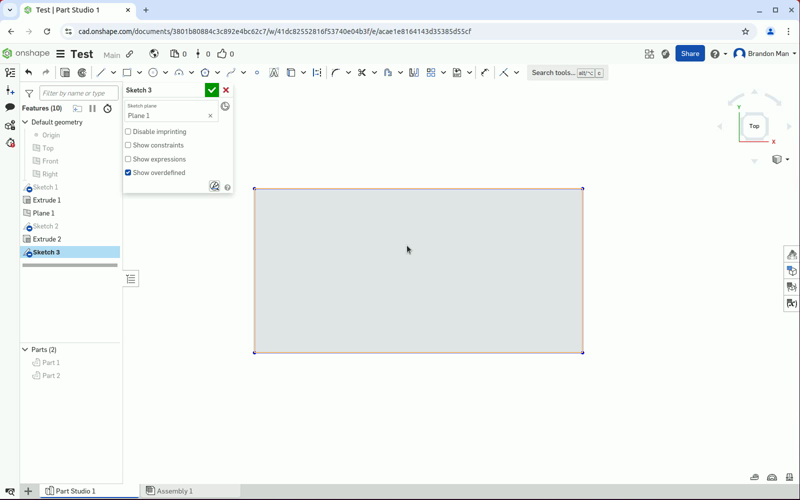
scroll(-6)
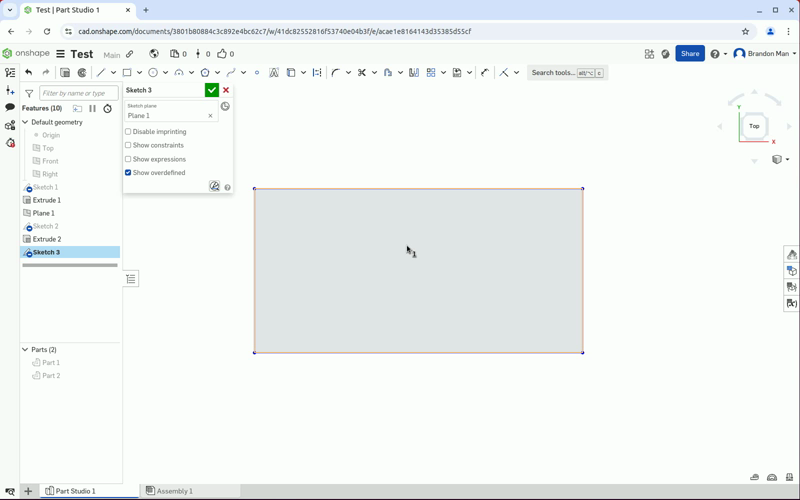
scroll(-6)
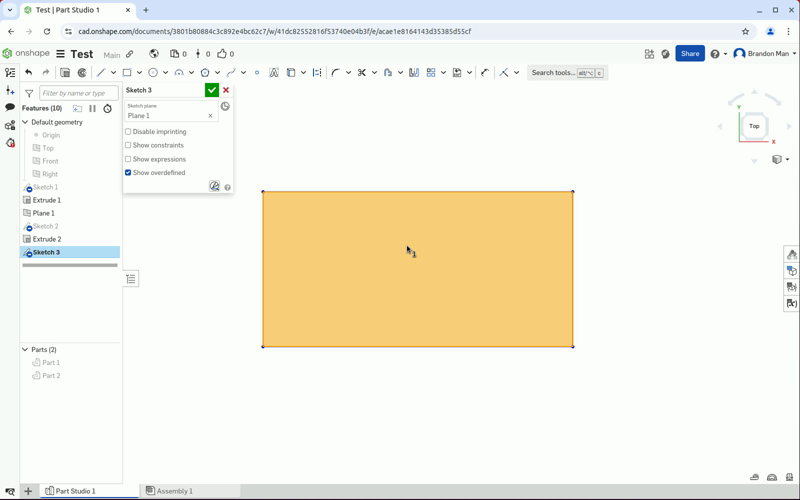
scroll(-6)
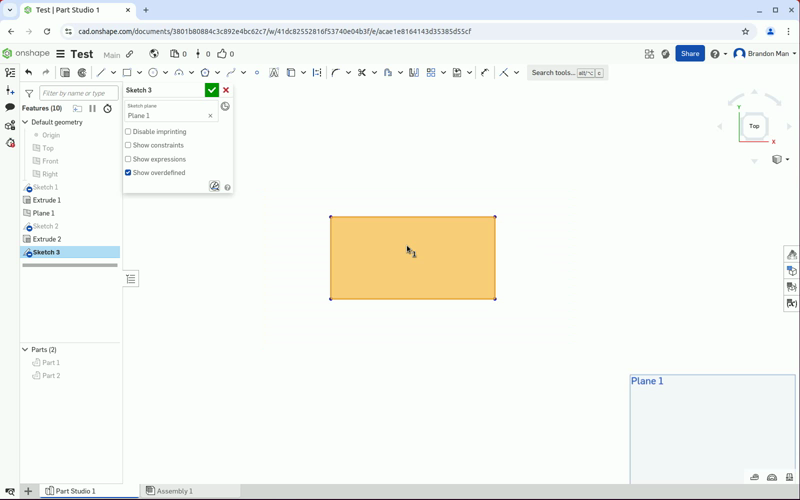
scroll(-6)
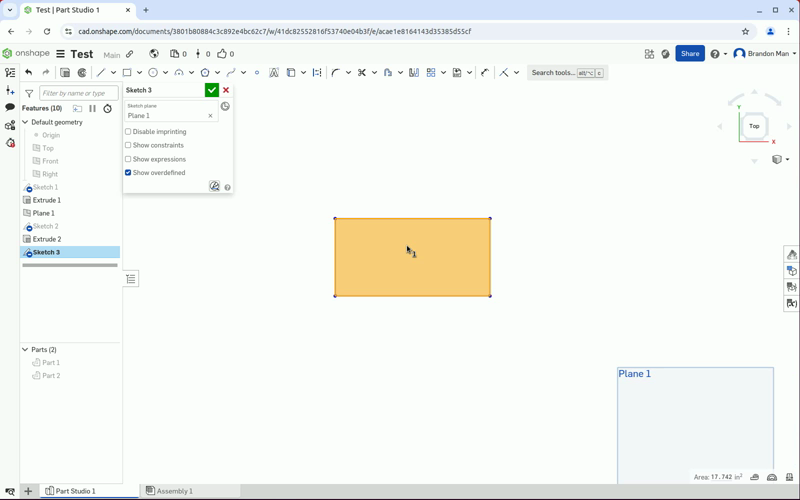
scroll(-6)
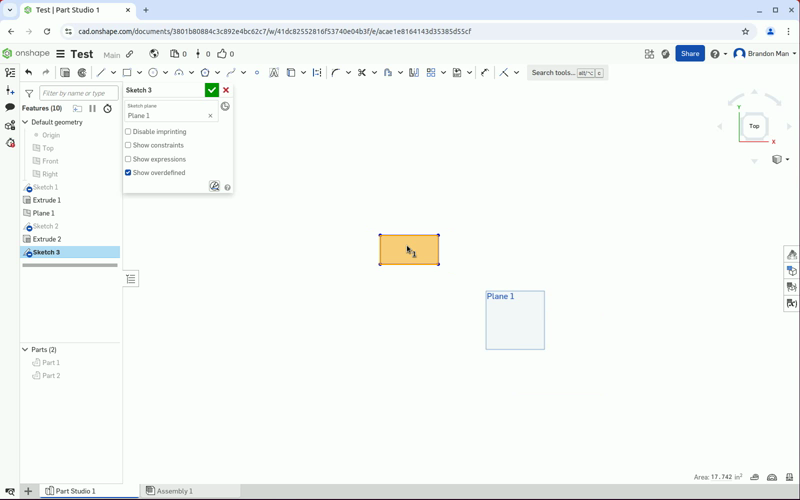
scroll(-6)
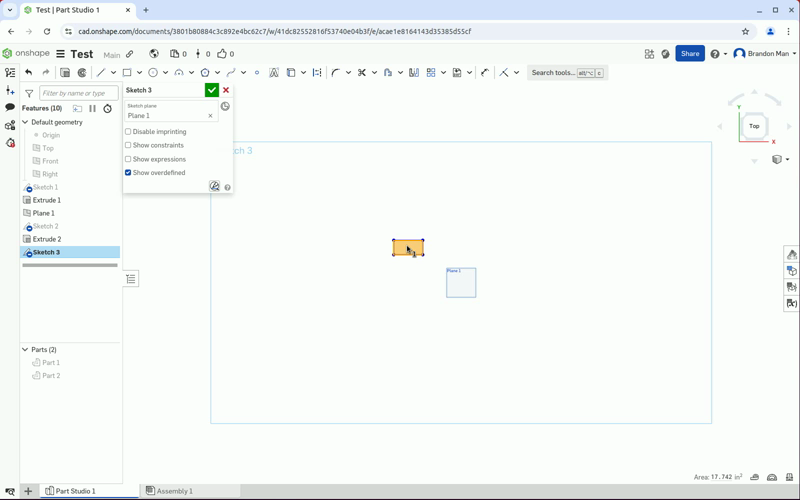
mouse_move(73, 352)
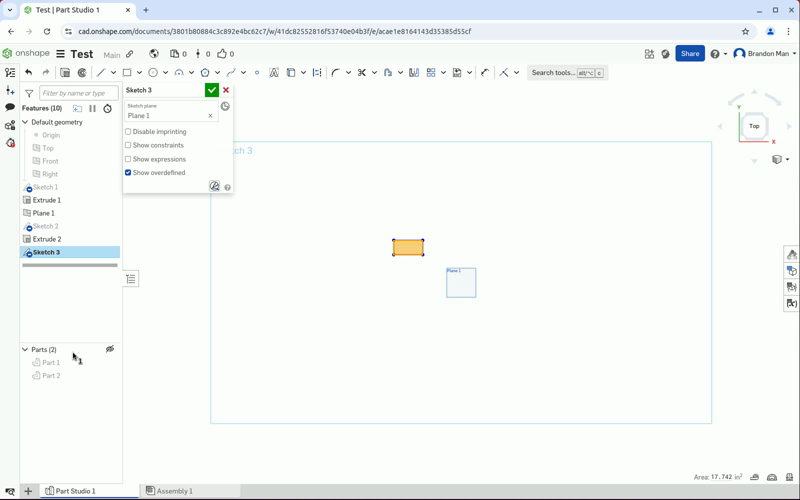
key(shift+y)
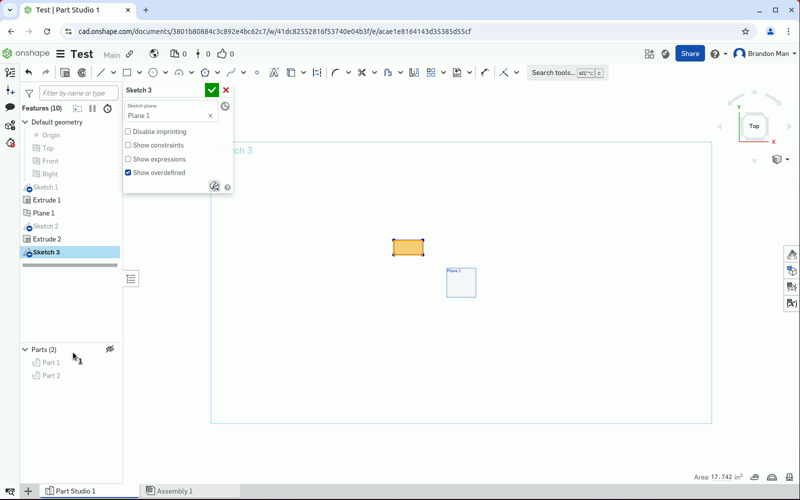
key(shift+e)
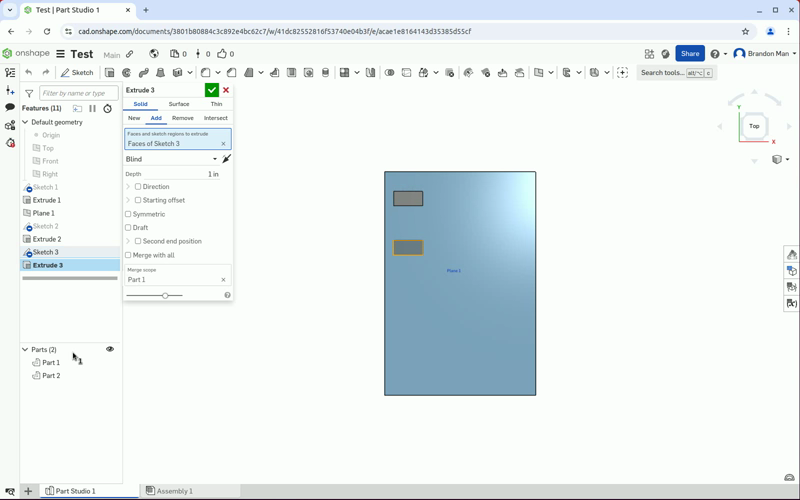
mouse_move(143, 106)
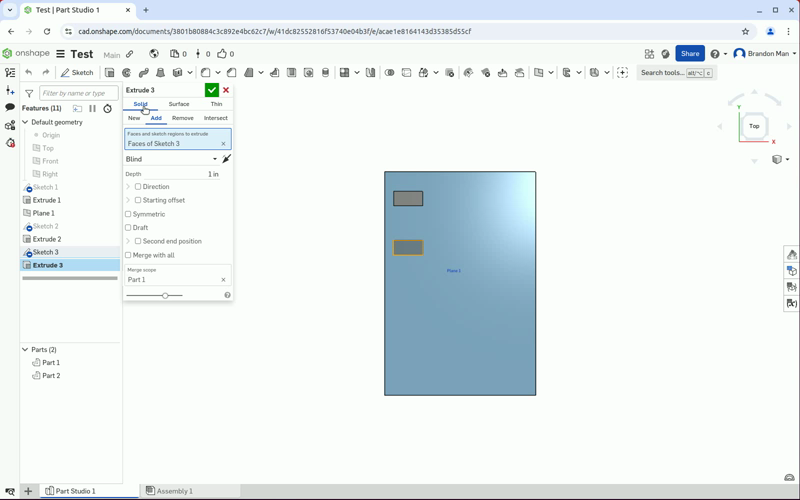
click(143, 106)
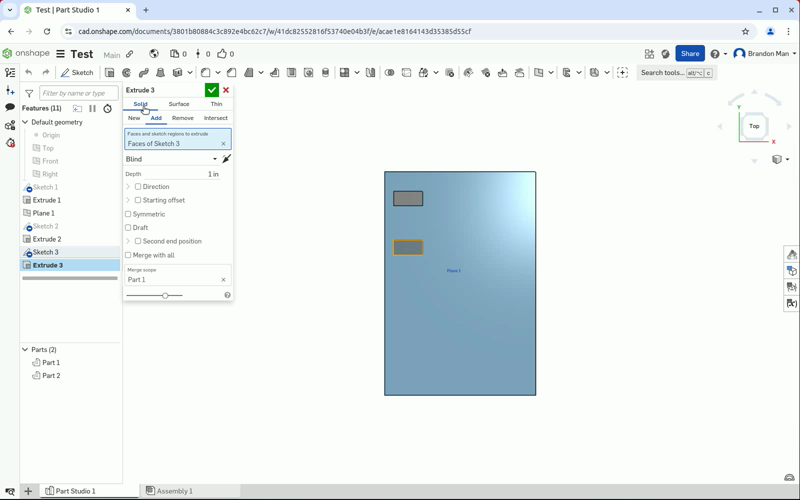
mouse_move(137, 120)
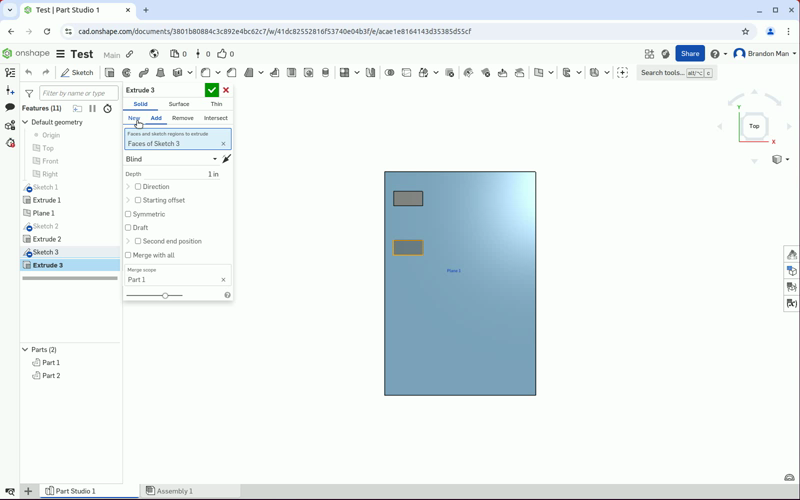
click(137, 120)
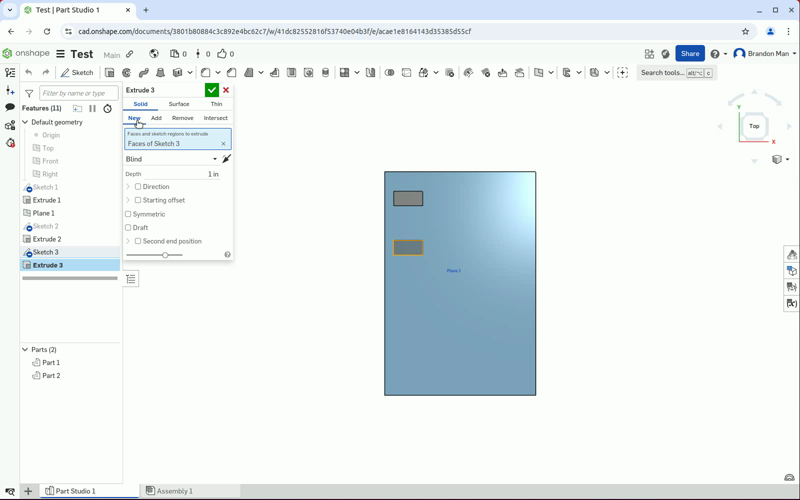
key(tab, 4)
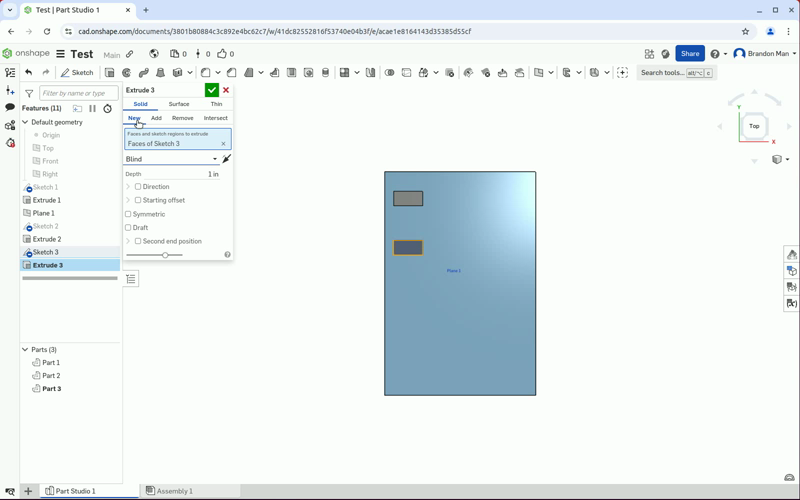
text(0.481)
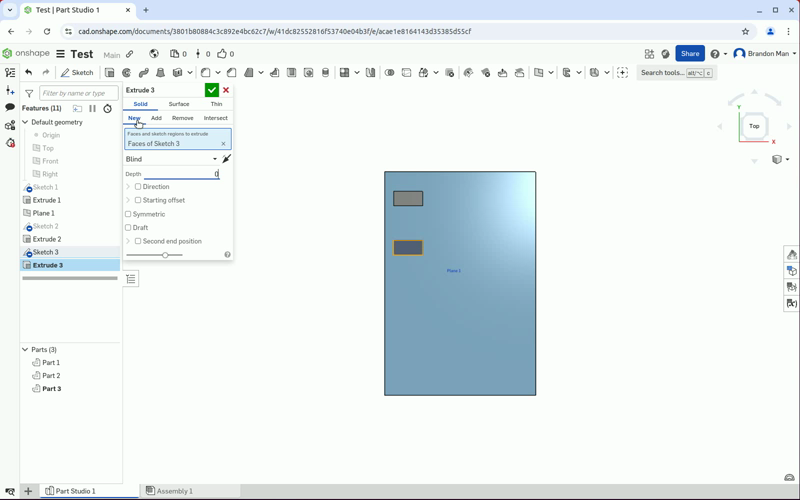
key(enter)
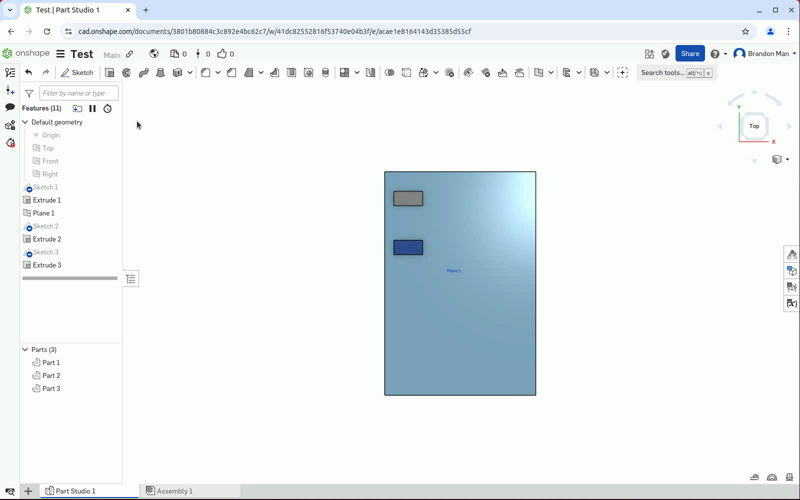
key(shift+h)
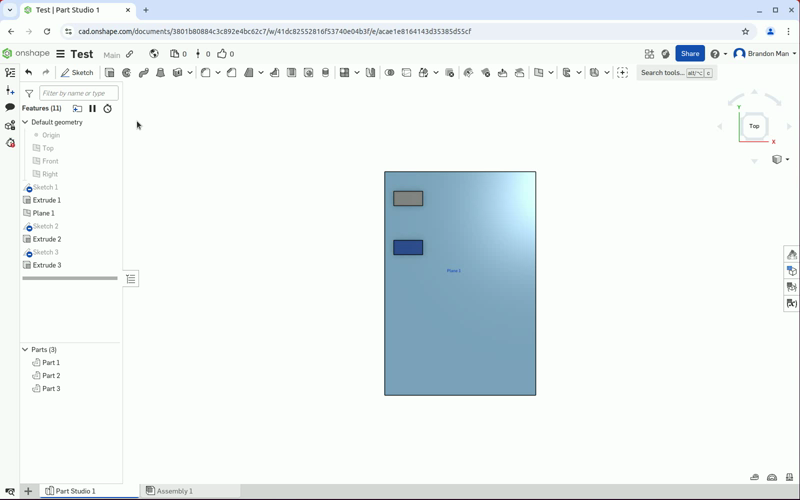
key(shift+h)
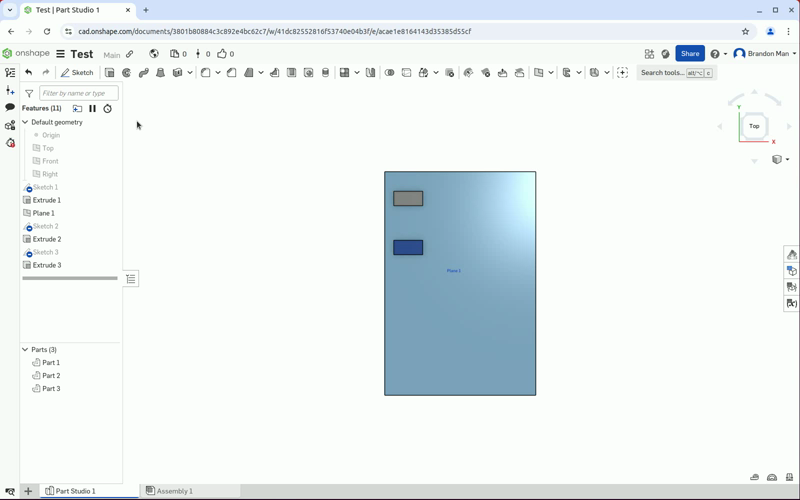
mouse_move(73, 189)
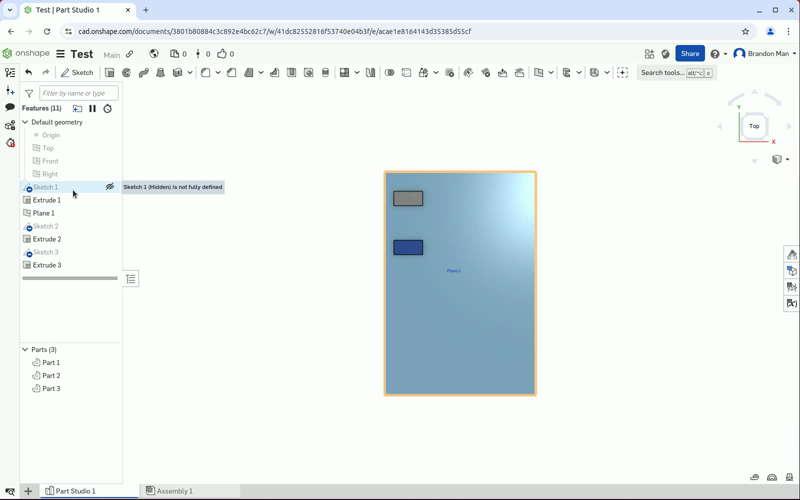
click(73, 189)
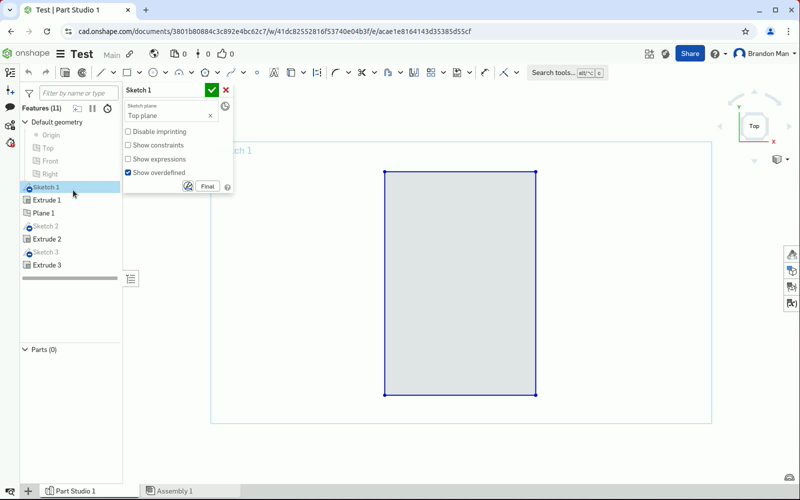
mouse_move(229, 92)
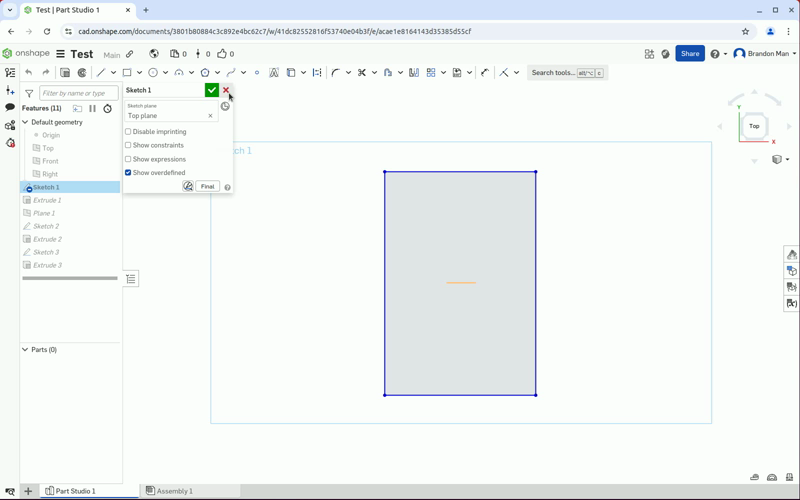
click(229, 92)
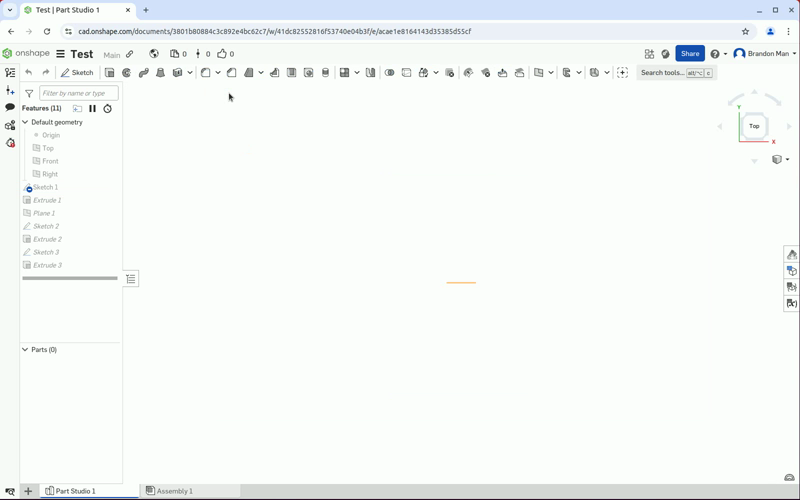
key(shift+s)
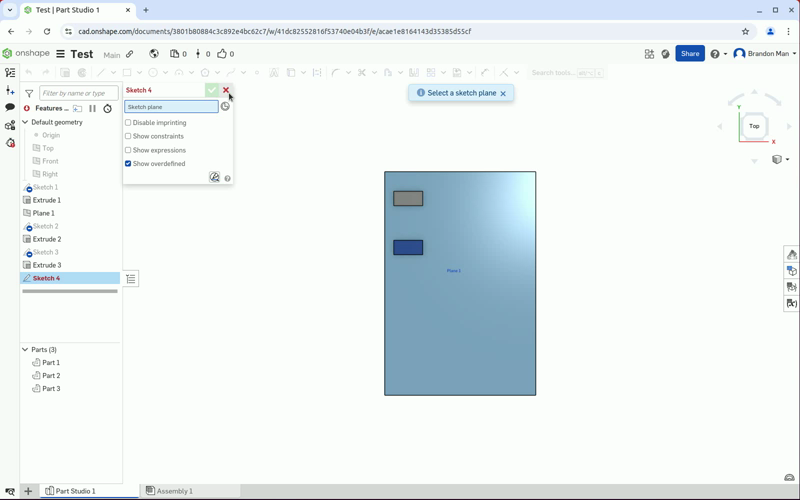
mouse_move(73, 215)
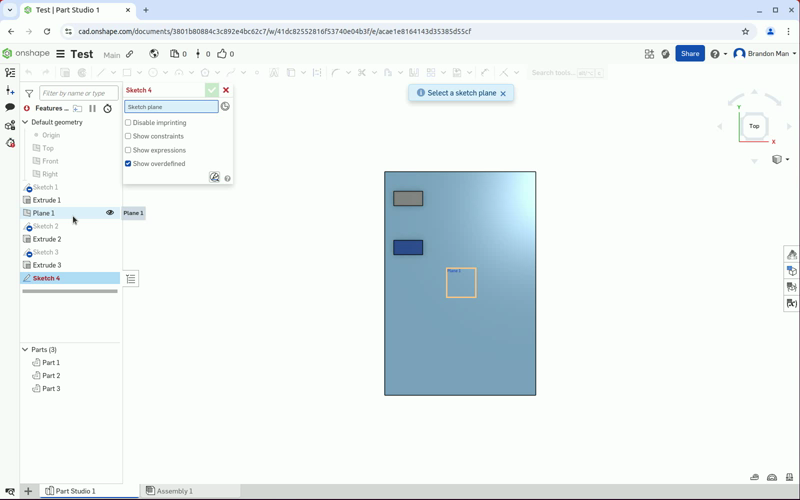
click(73, 215)
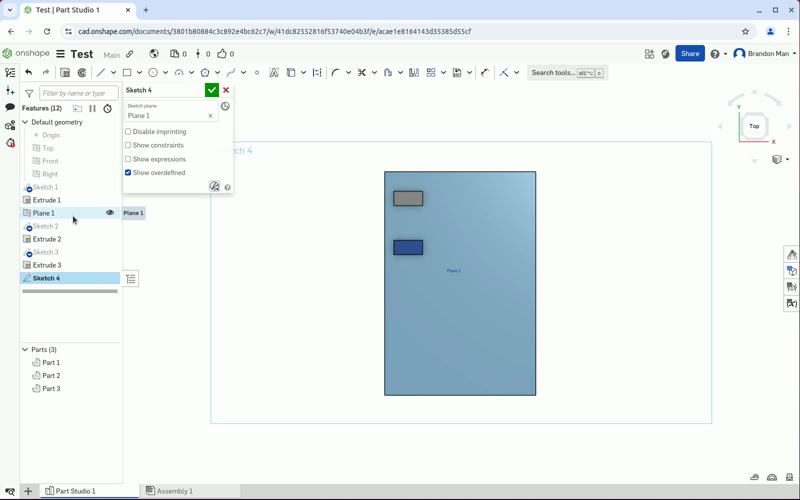
mouse_move(73, 352)
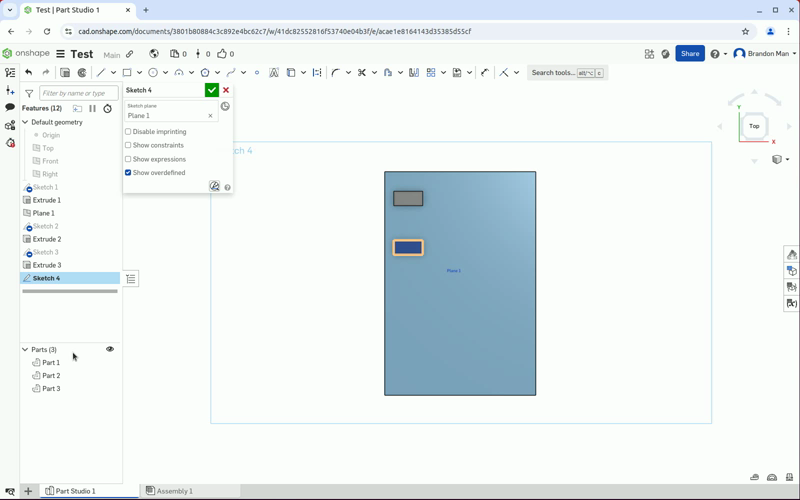
key(y)
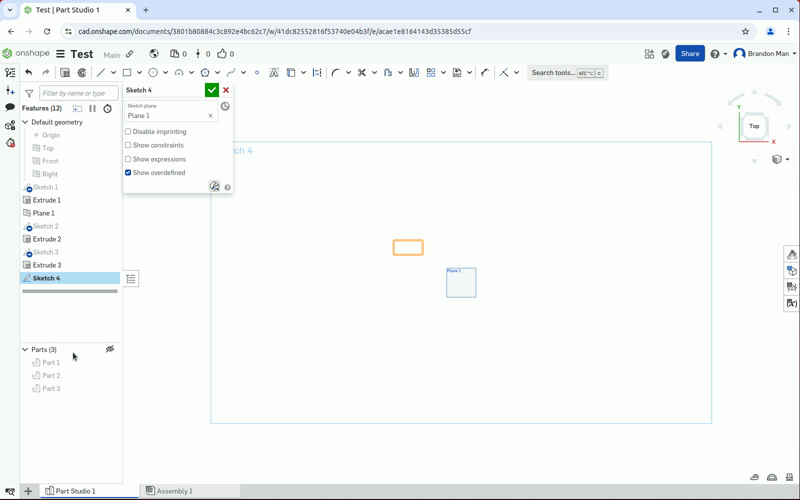
key(l)
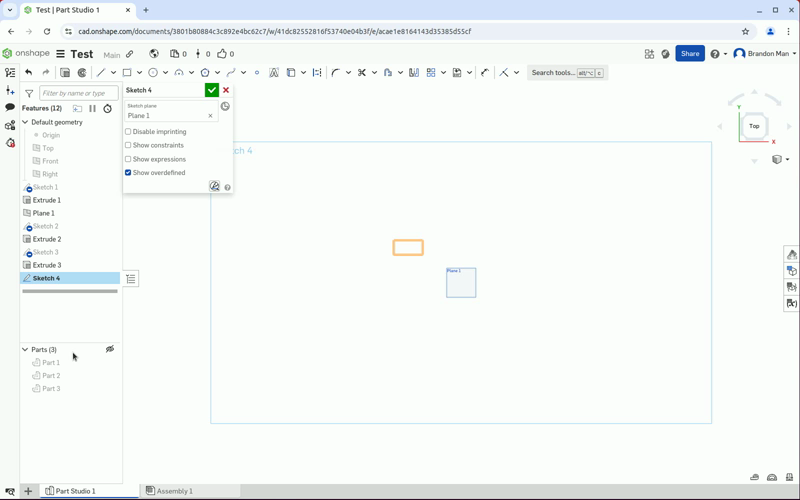
key_down(shift)
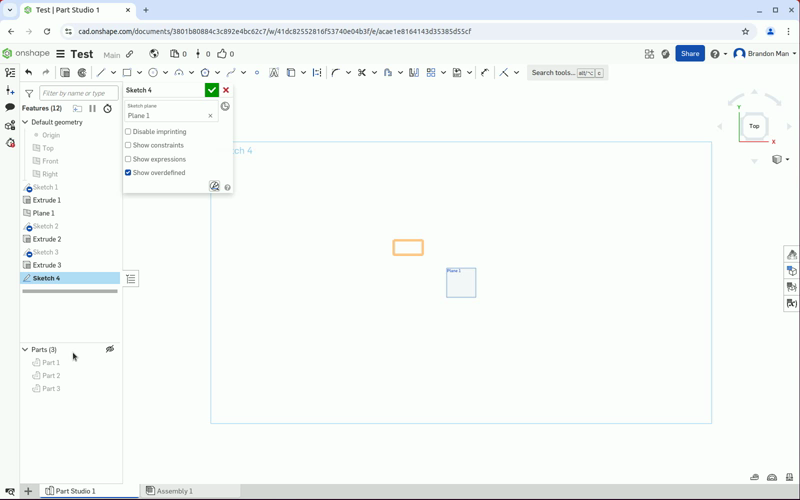
mouse_move(393, 311)
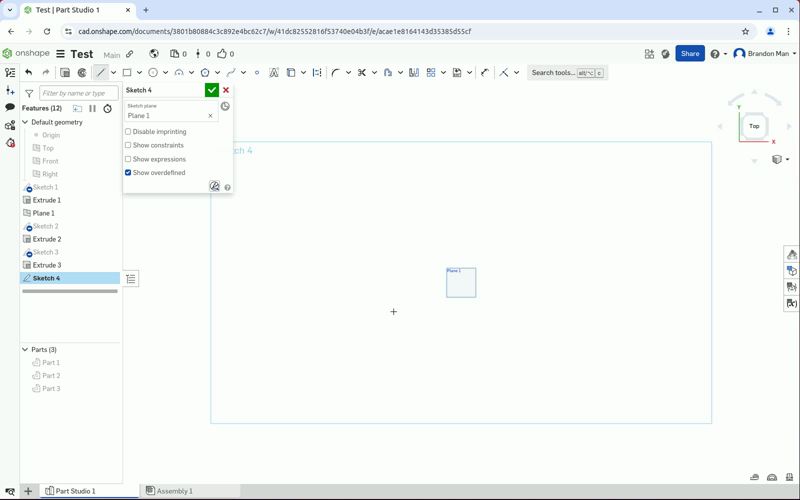
click(393, 311)
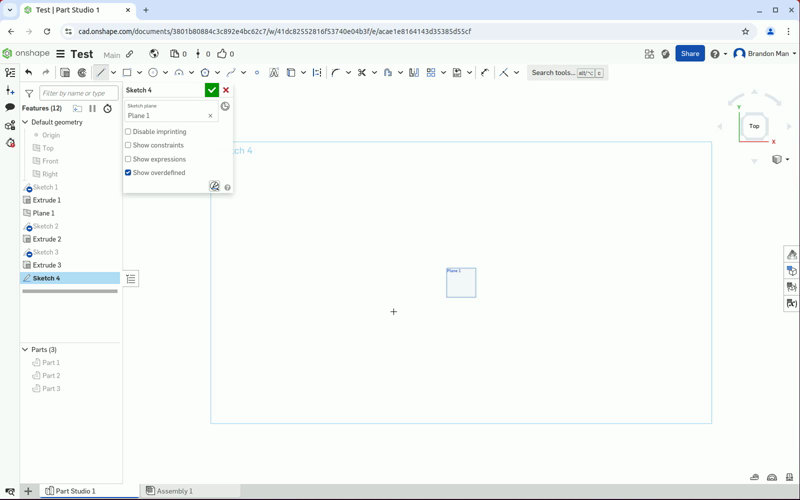
key_up(shift)
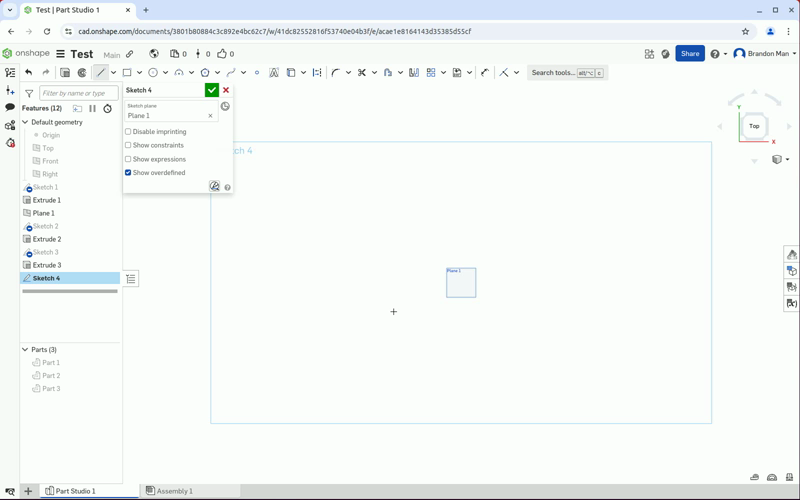
key_down(shift)
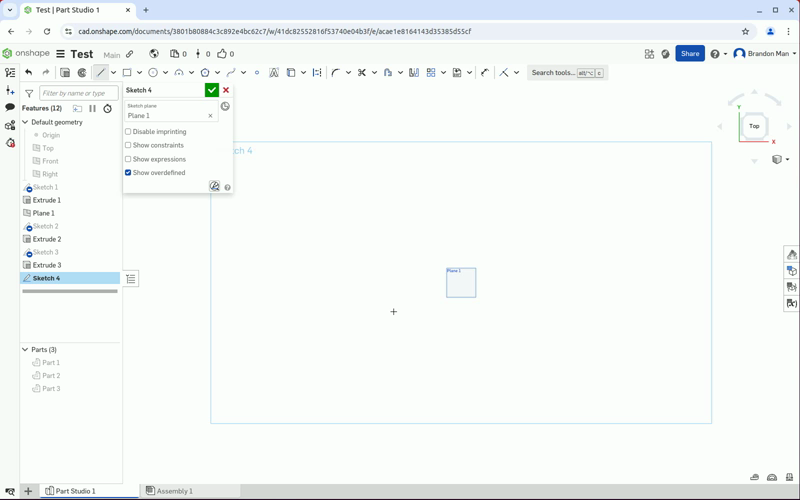
mouse_move(423, 311)
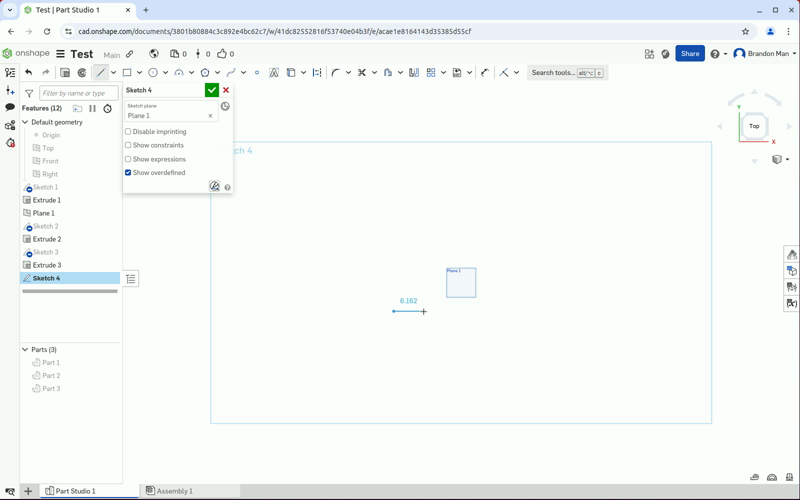
mouse_move(422, 311)
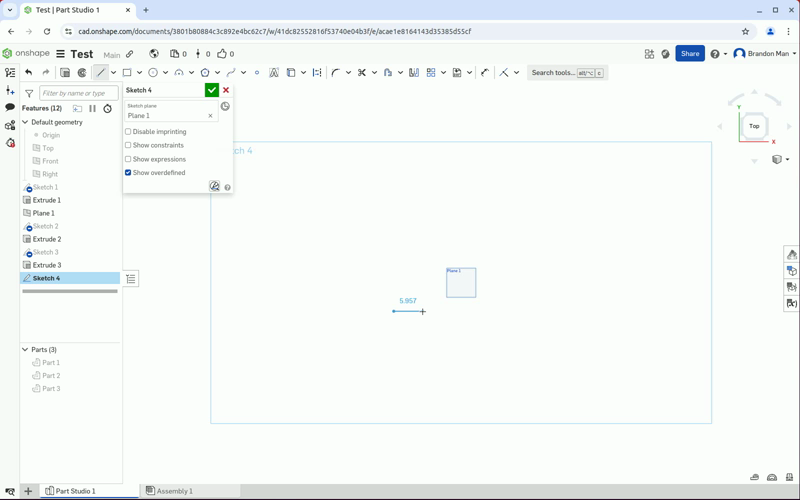
click(422, 311)
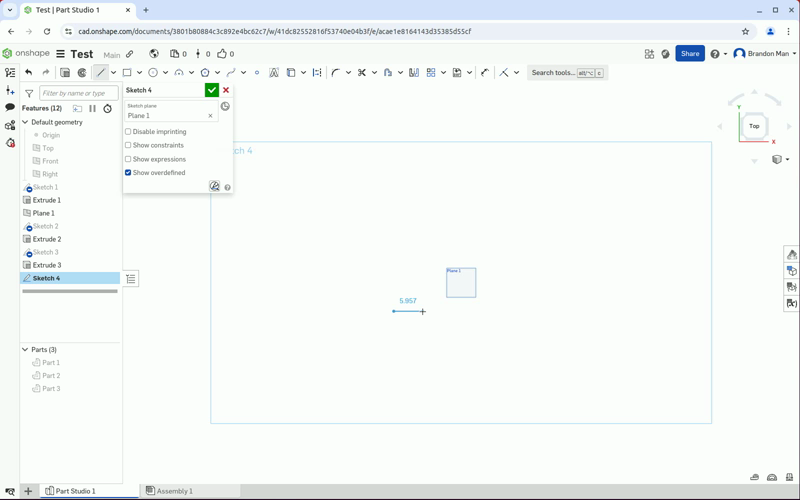
key_up(shift)
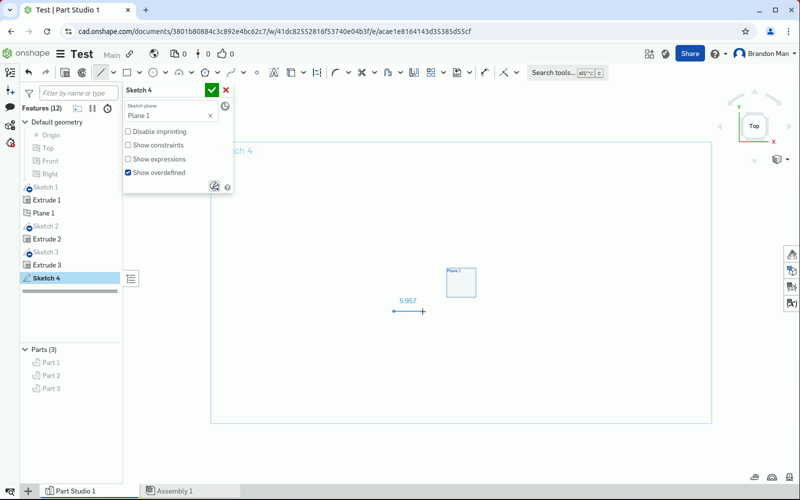
key_down(shift)
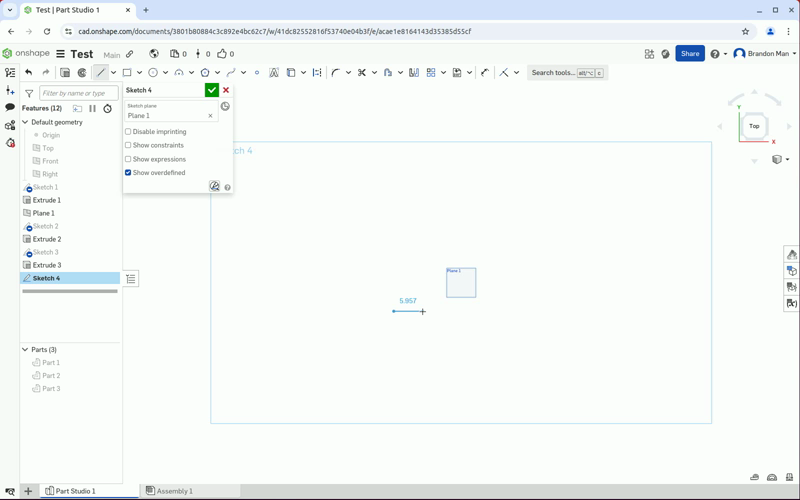
mouse_move(453, 311)
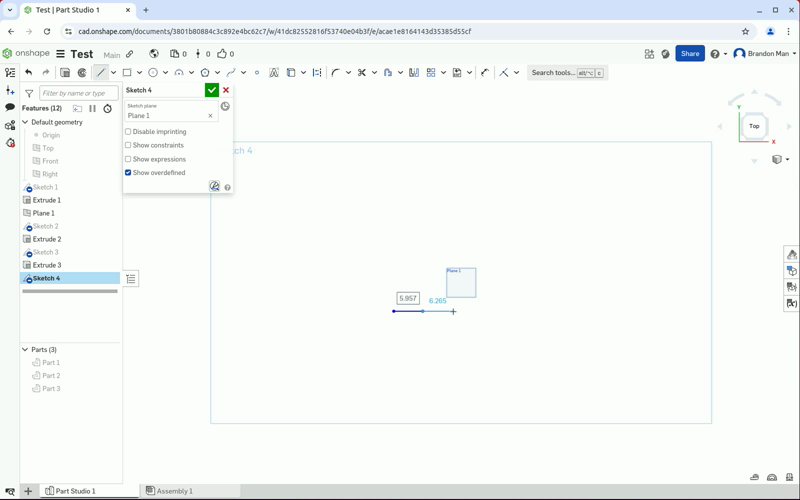
mouse_move(422, 296)
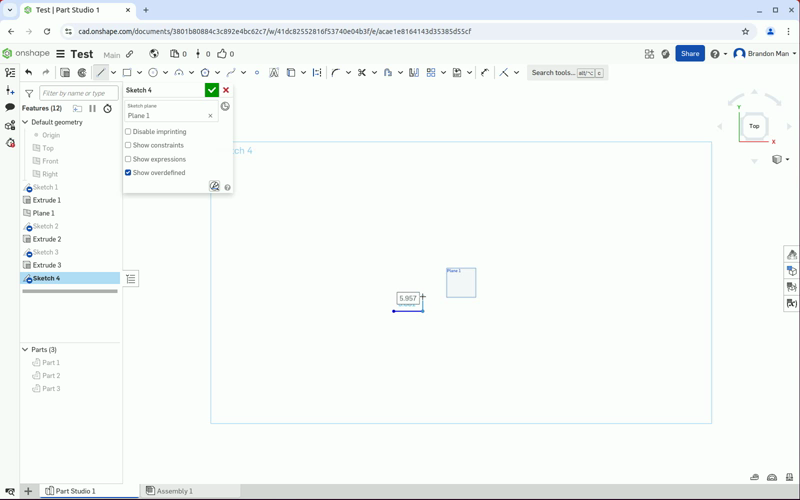
click(422, 296)
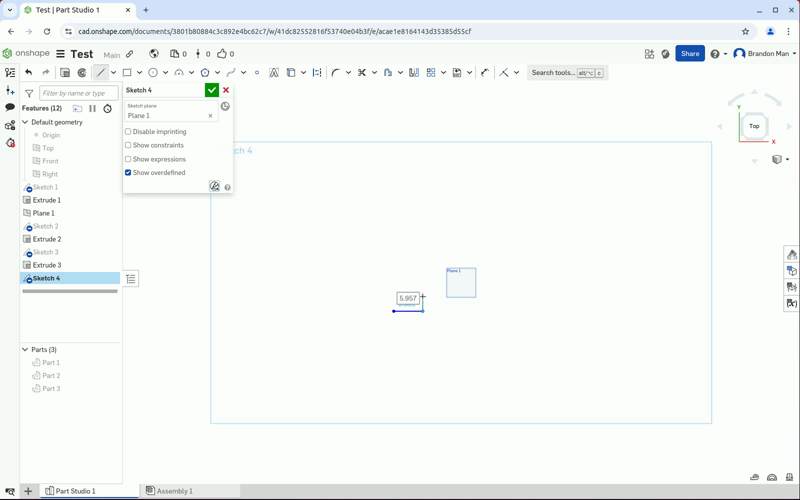
key_up(shift)
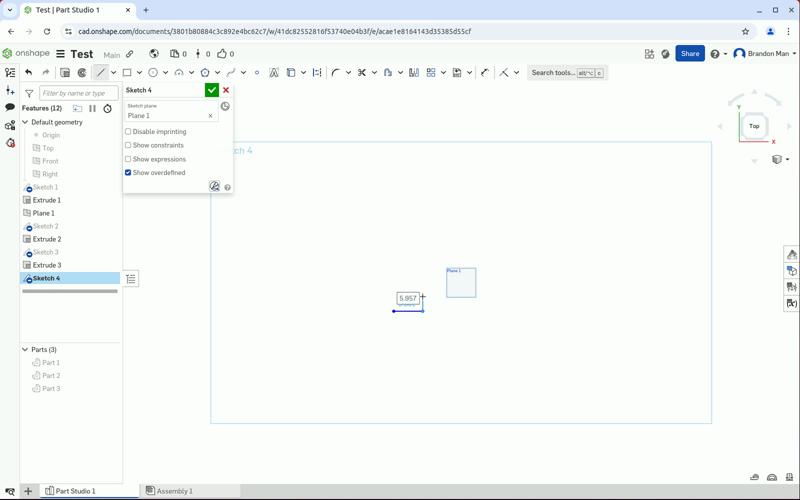
key_down(shift)
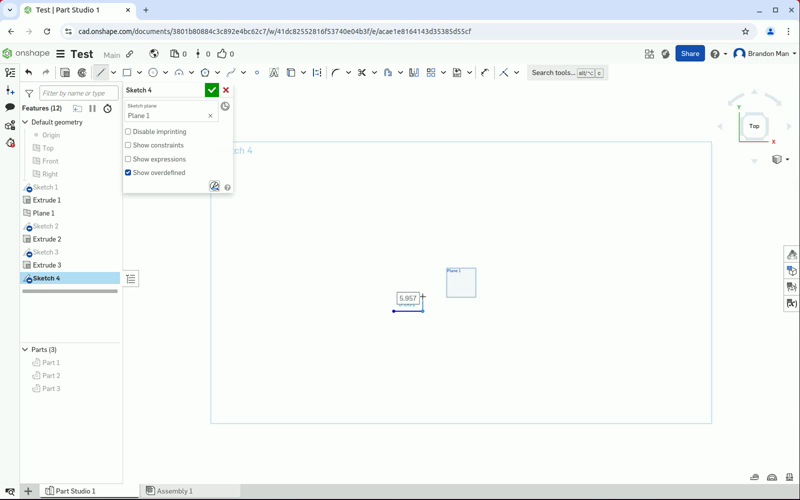
mouse_move(453, 296)
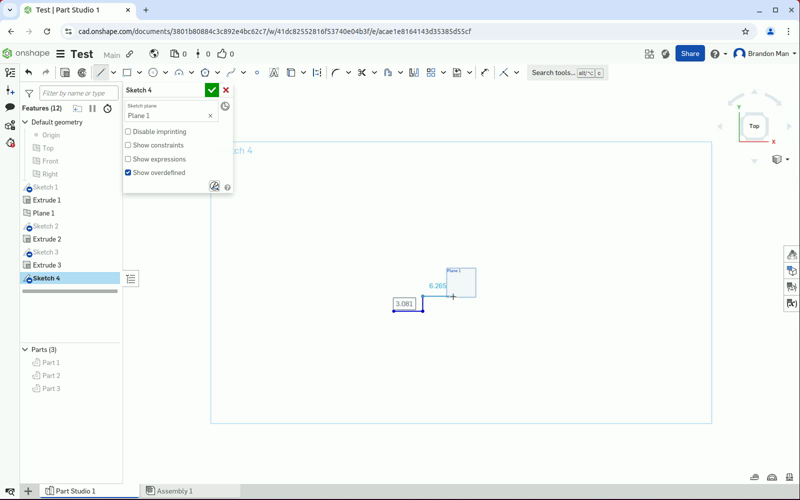
mouse_move(393, 296)
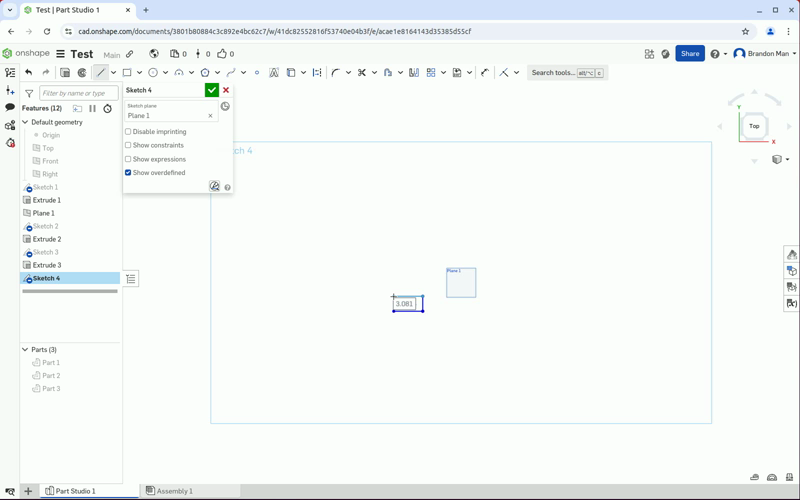
click(393, 296)
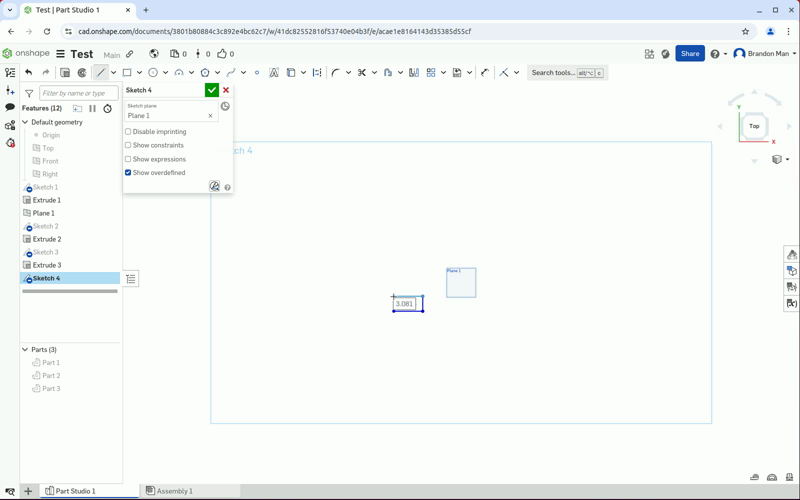
key_up(shift)
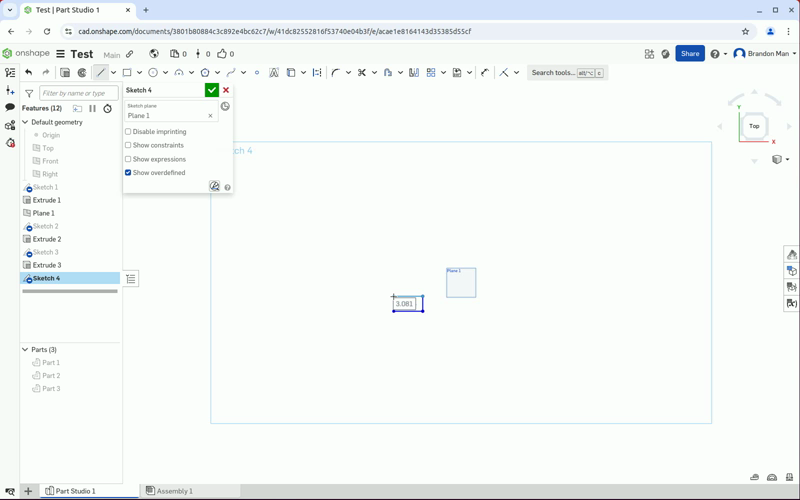
mouse_move(423, 296)
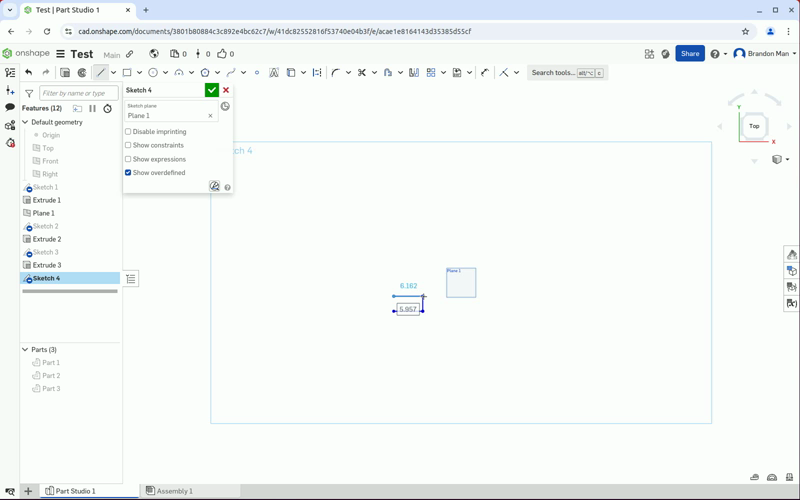
key_down(shift)
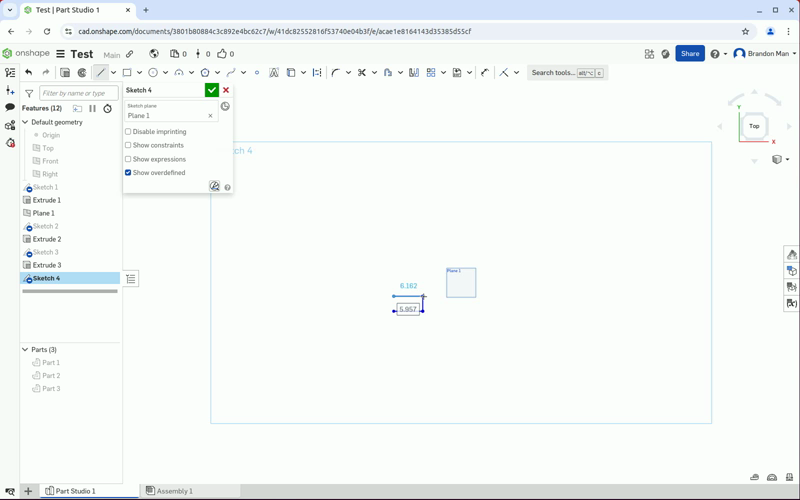
mouse_move(393, 311)
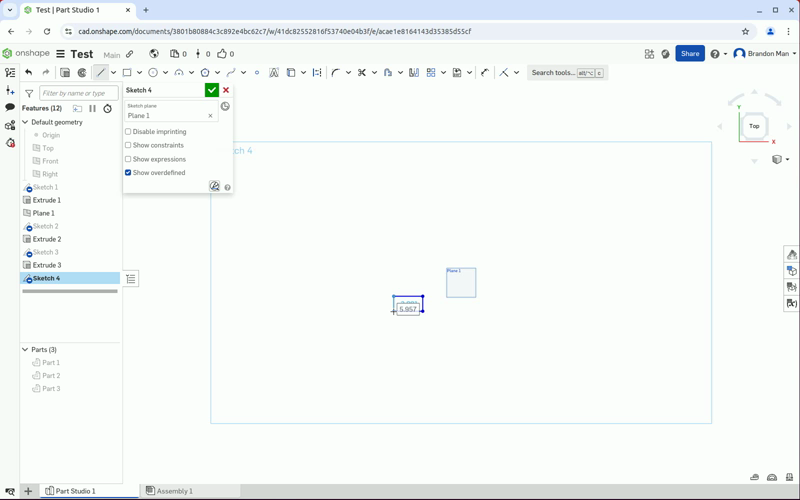
key_up(shift)
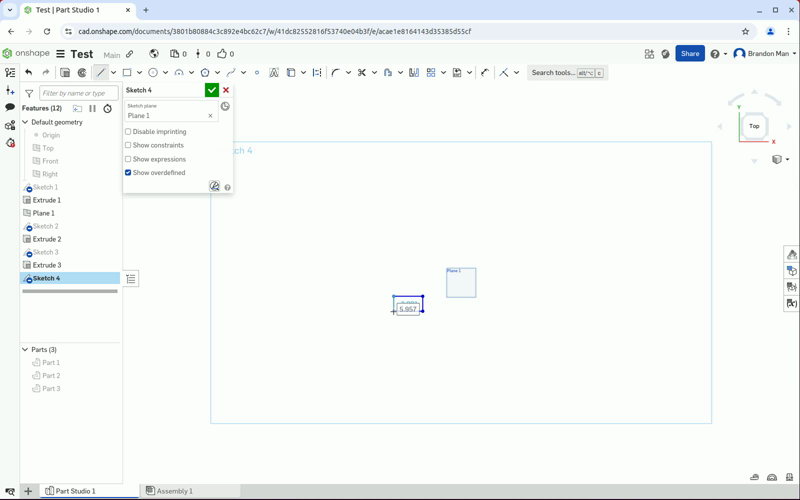
click(393, 311)
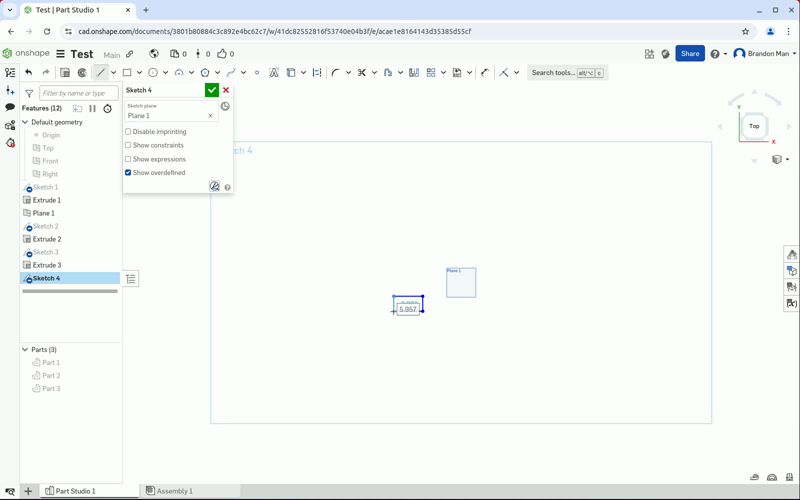
key(esc)
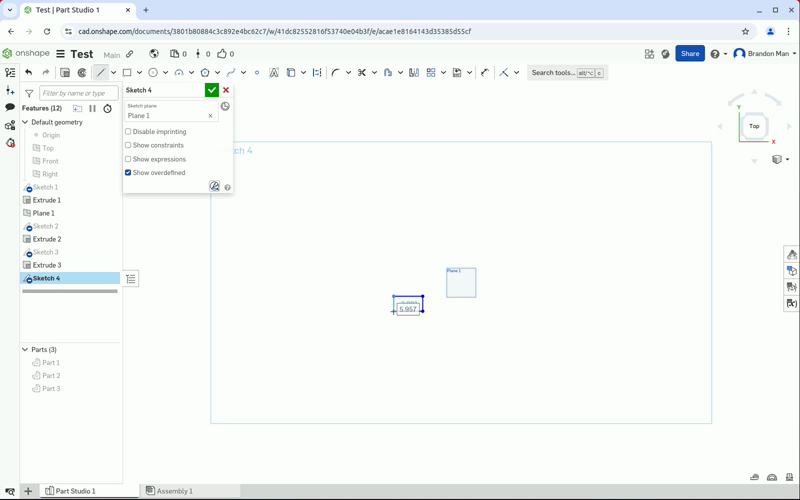
mouse_move(400, 297)
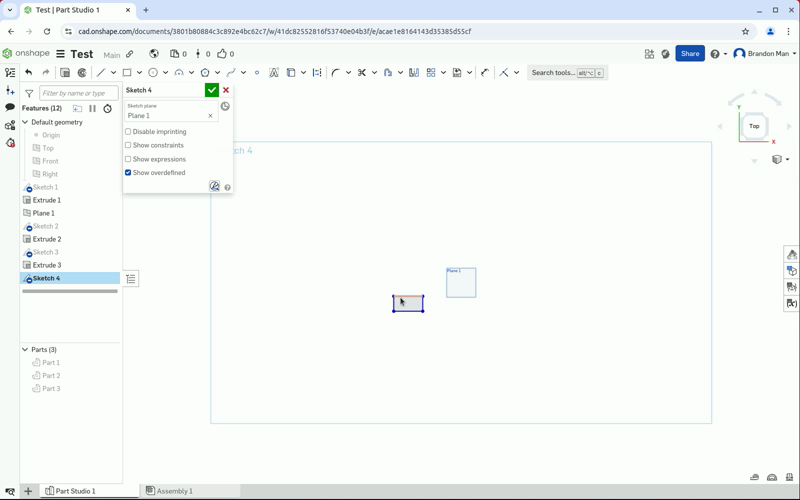
scroll(6)
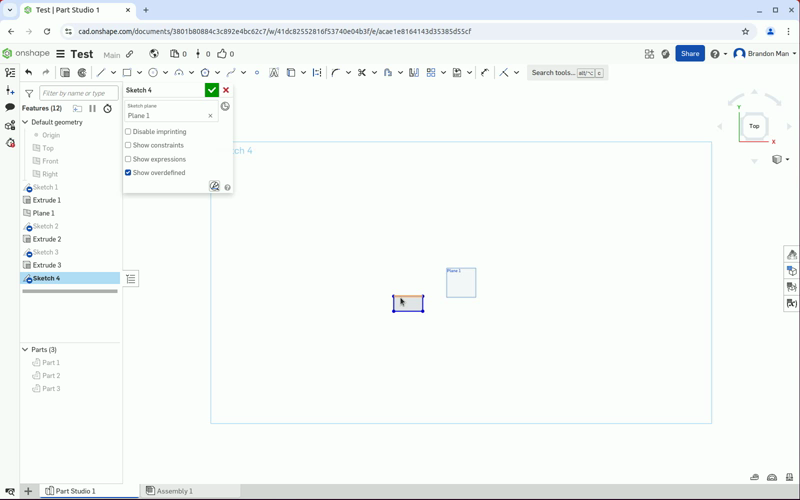
scroll(6)
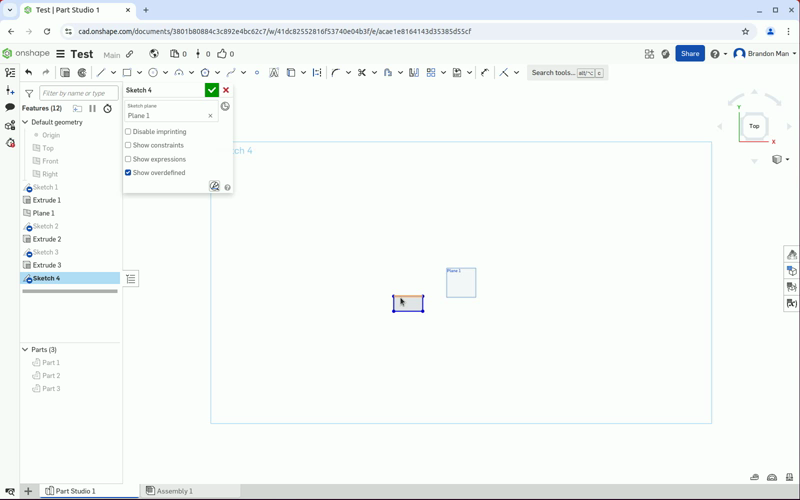
scroll(6)
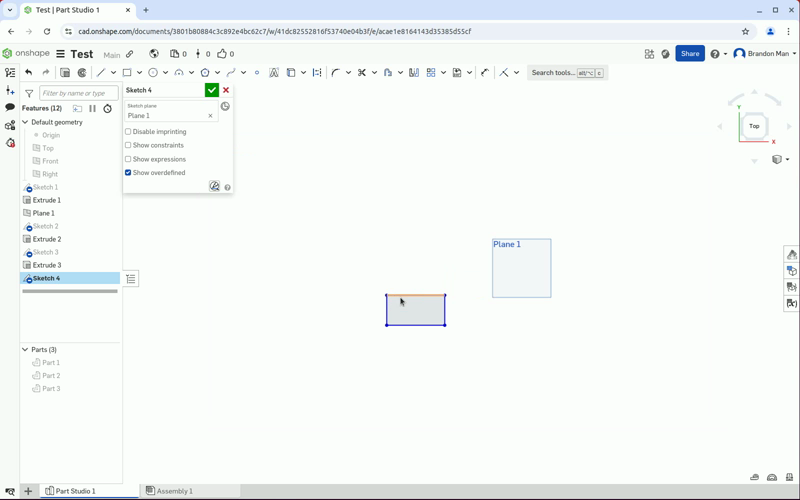
scroll(6)
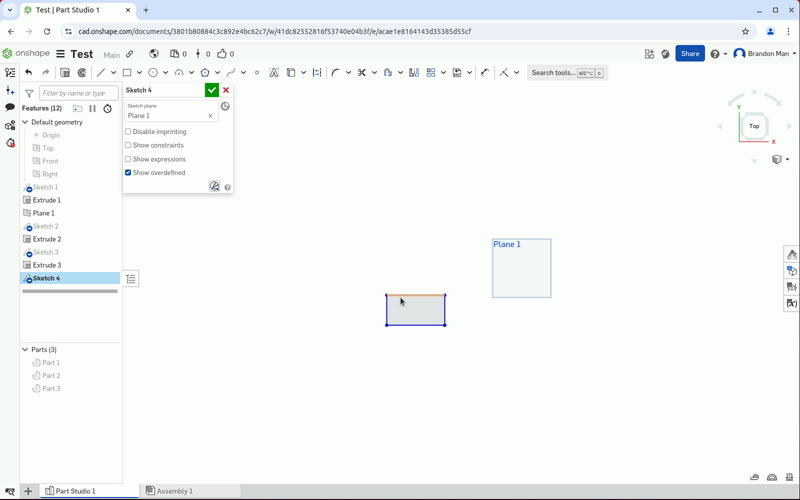
scroll(6)
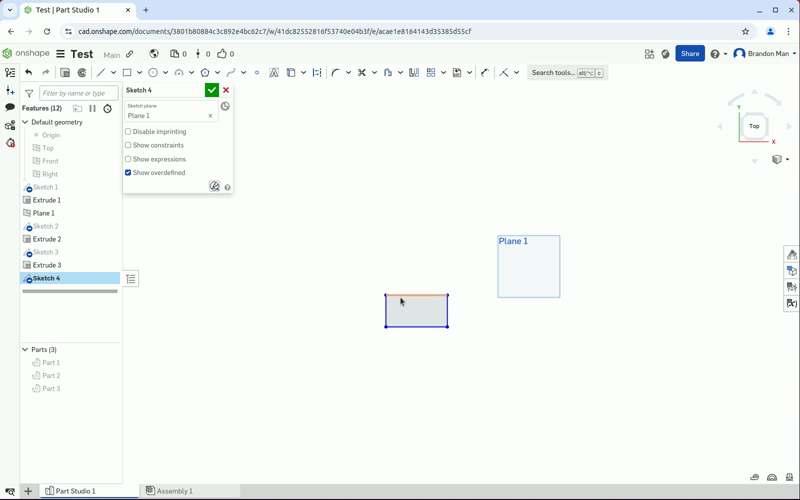
scroll(6)
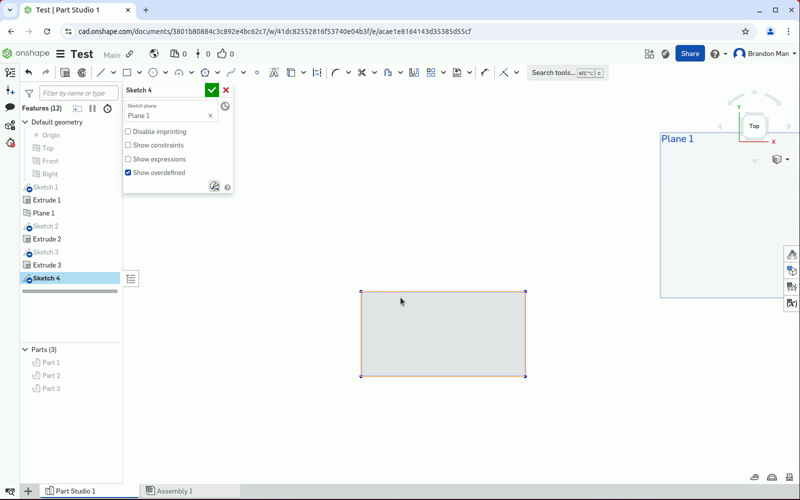
scroll(6)
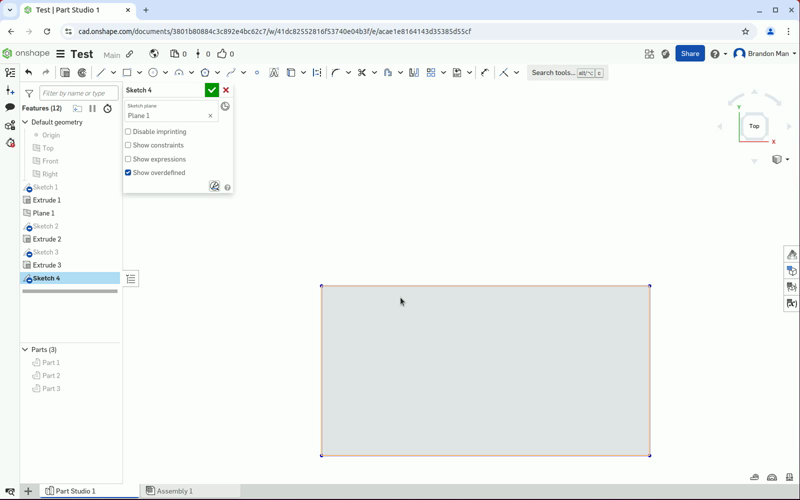
click(400, 297)
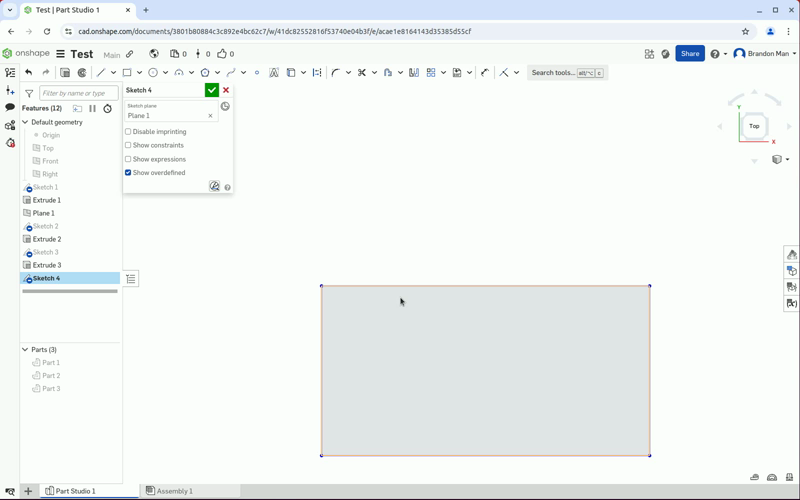
scroll(-6)
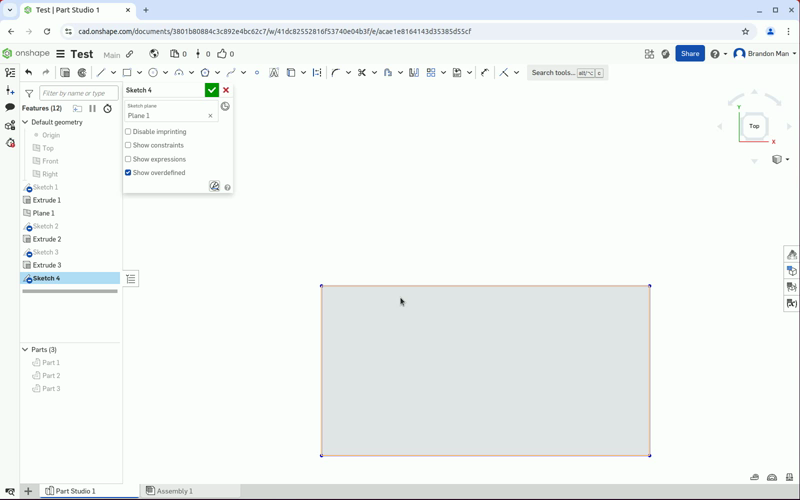
scroll(-6)
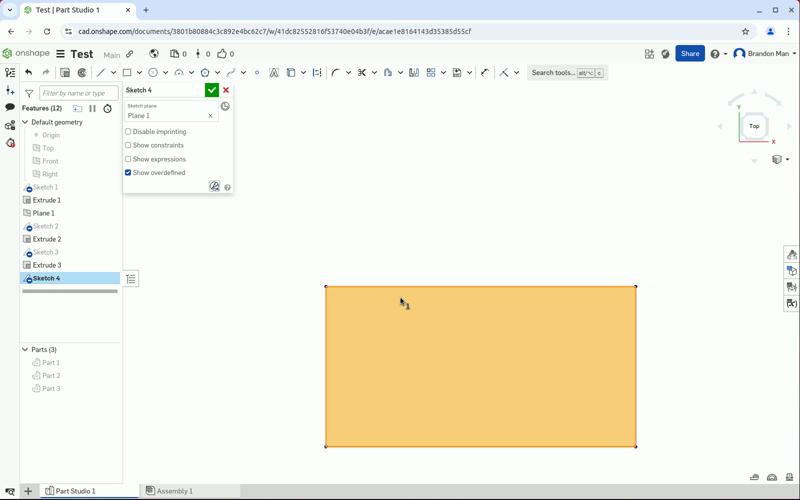
scroll(-6)
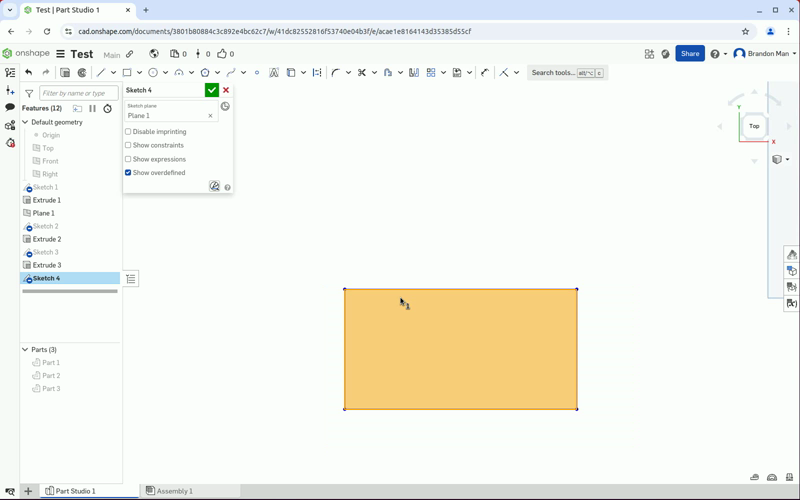
scroll(-6)
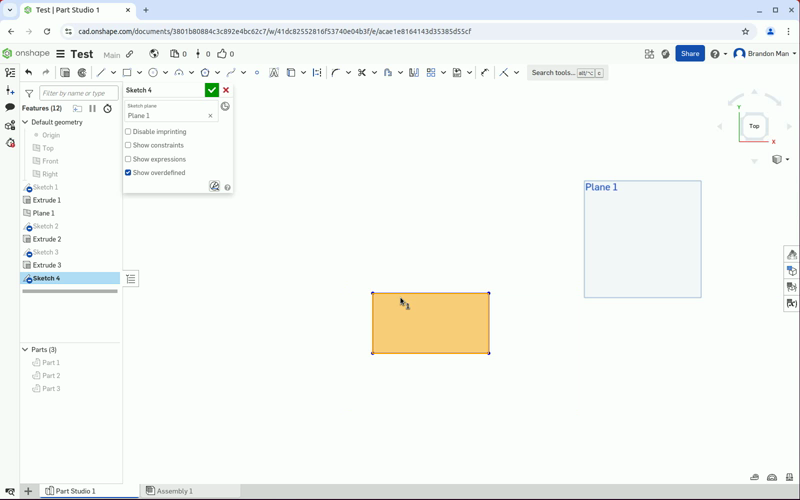
scroll(-6)
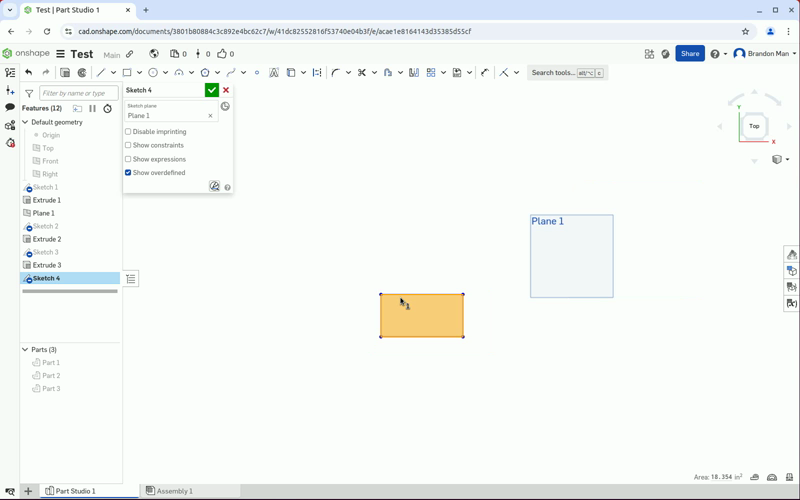
scroll(-6)
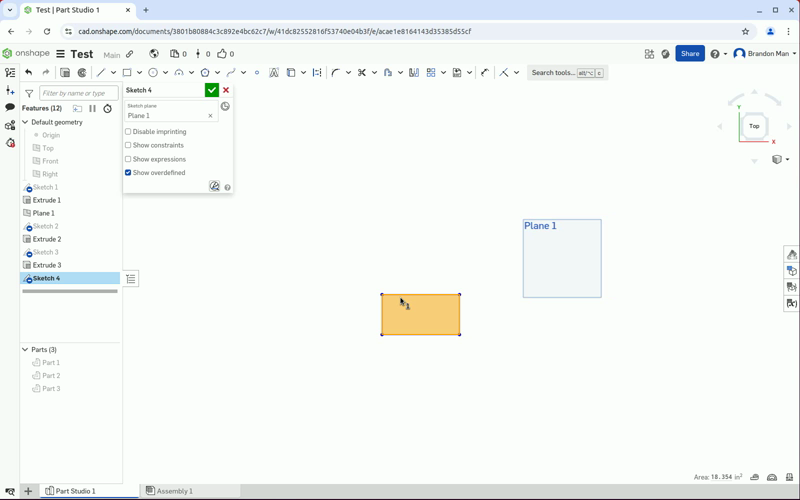
scroll(-6)
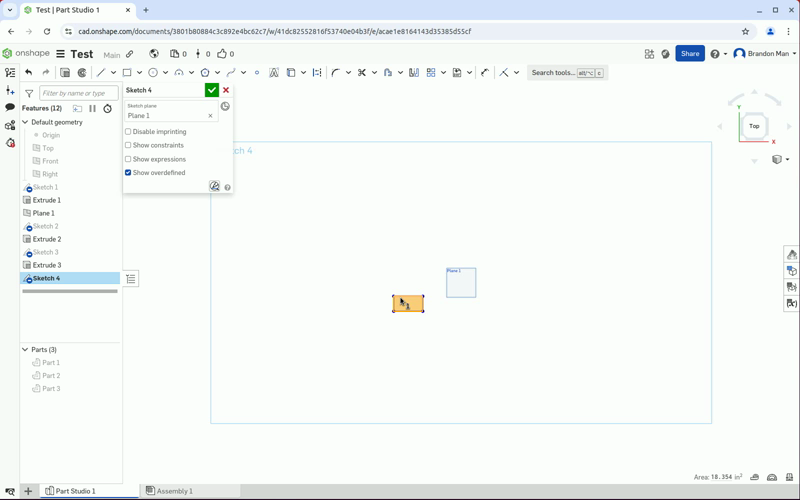
mouse_move(73, 352)
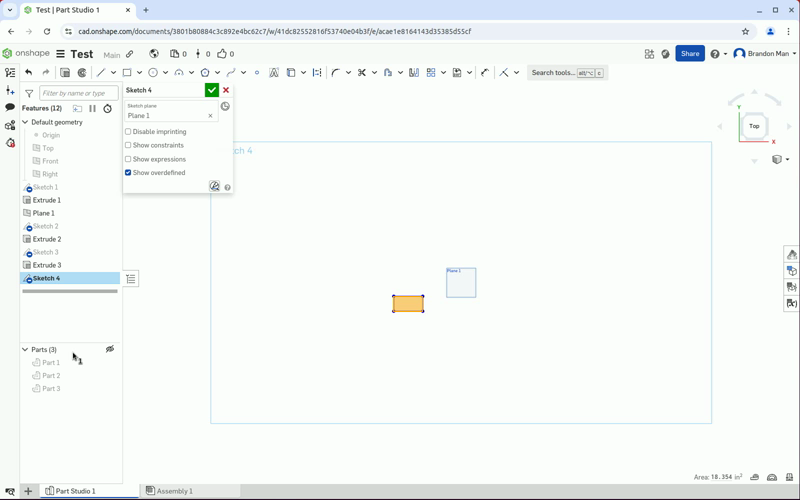
key(shift+y)
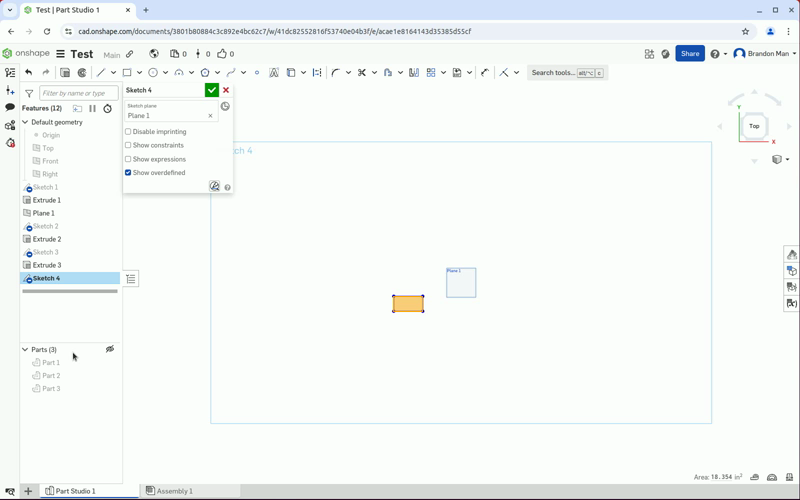
key(shift+e)
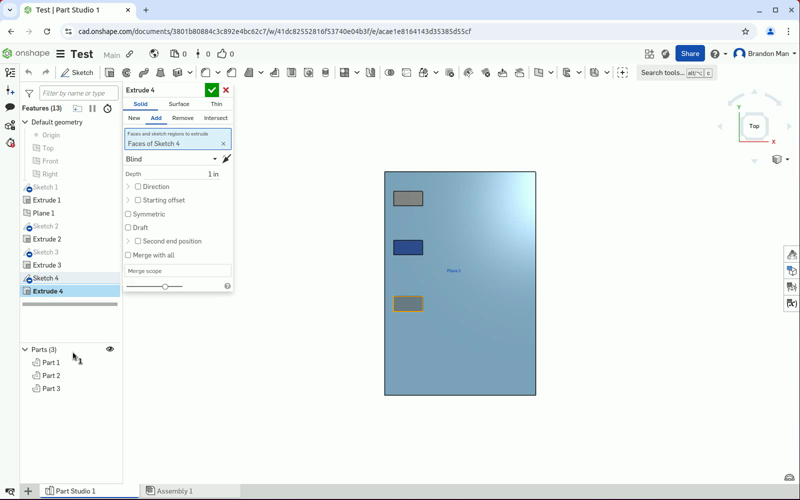
mouse_move(143, 106)
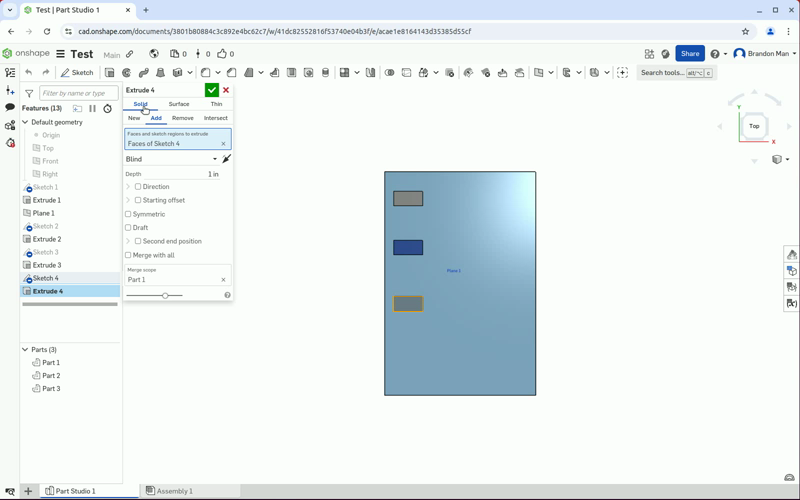
click(143, 106)
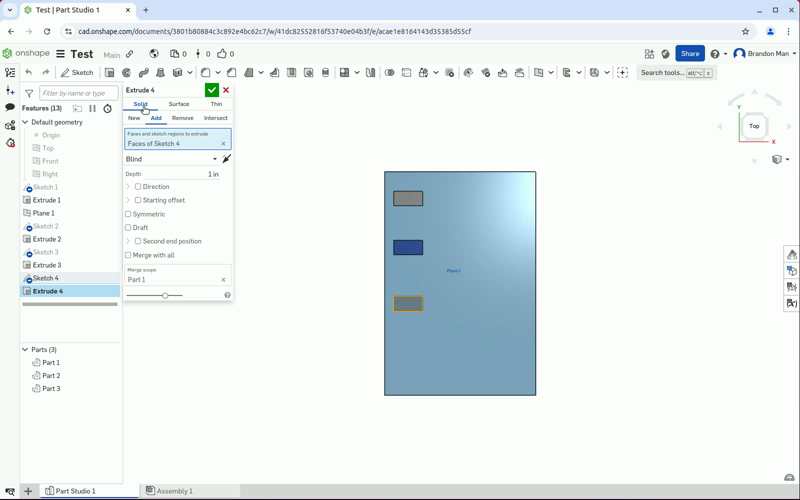
mouse_move(137, 120)
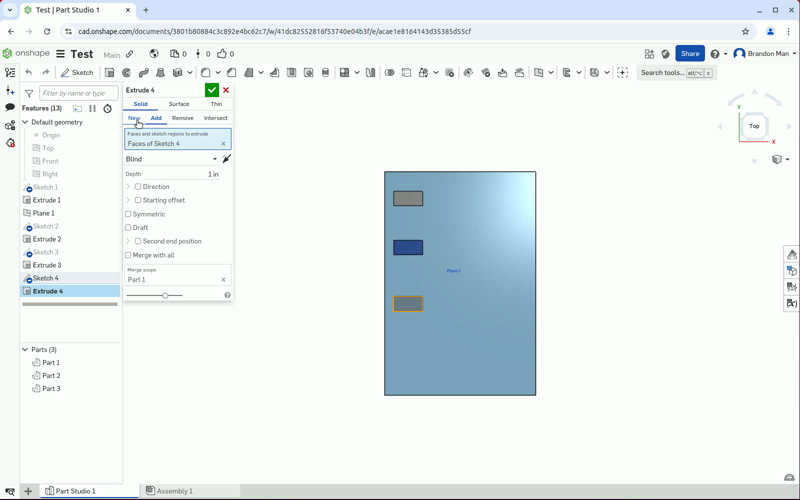
click(137, 120)
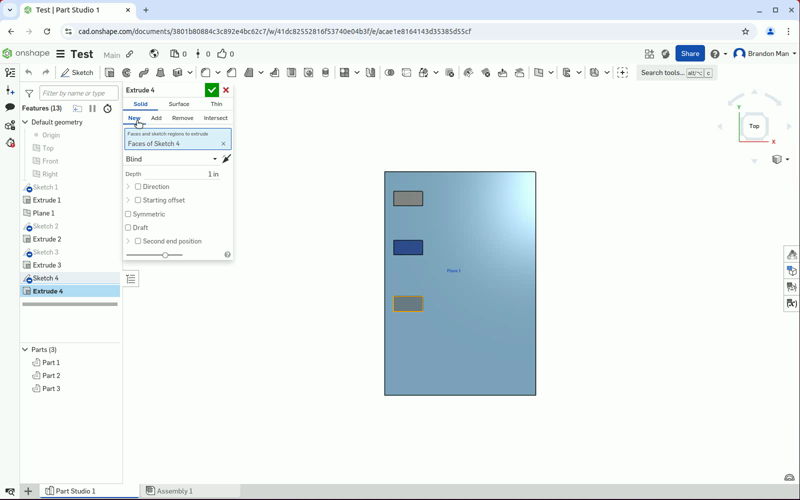
key(tab, 4)
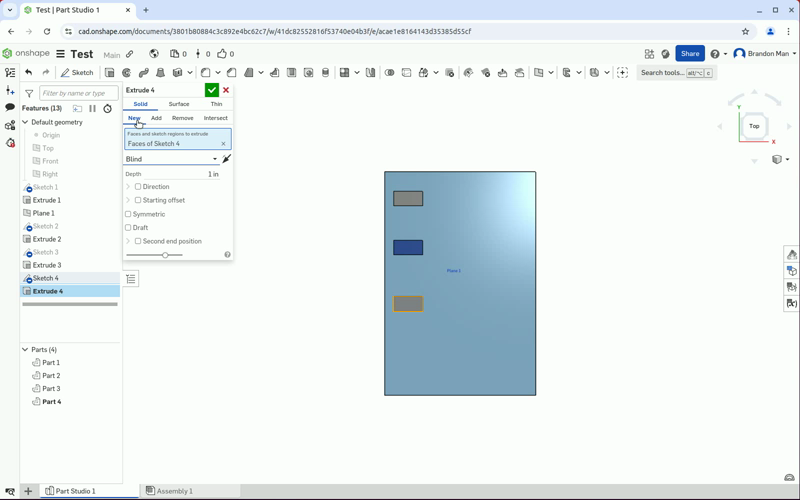
text(0.481)
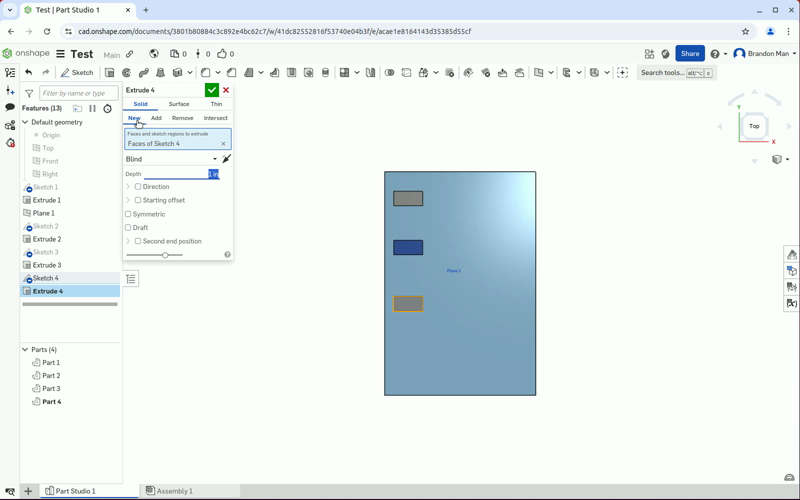
key(enter)
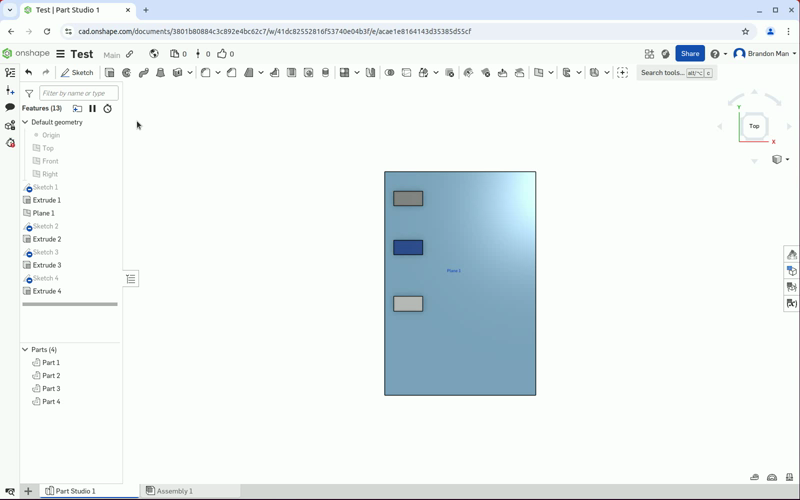
key(shift+h)
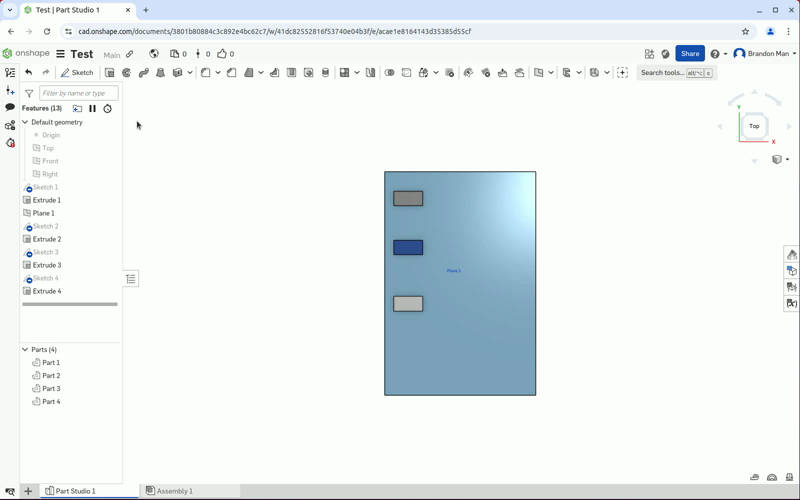
key(shift+h)
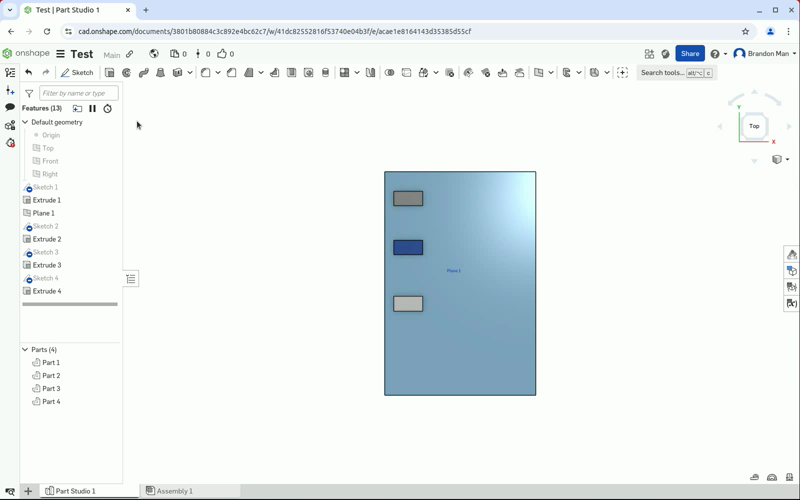
mouse_move(73, 189)
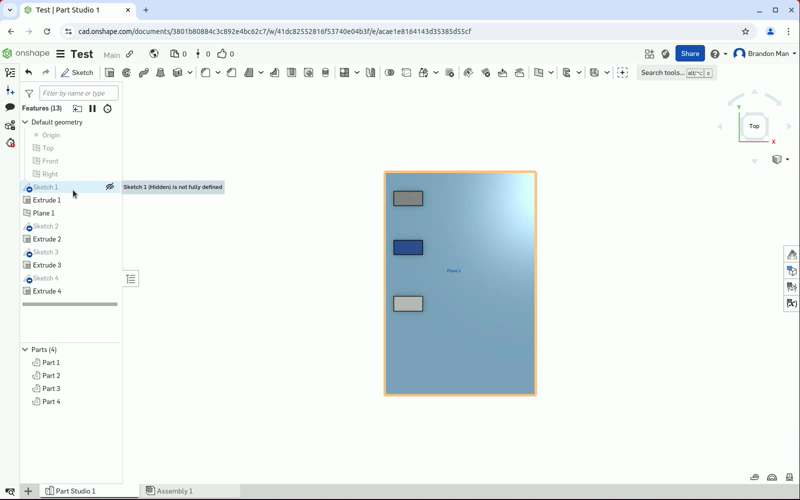
click(73, 189)
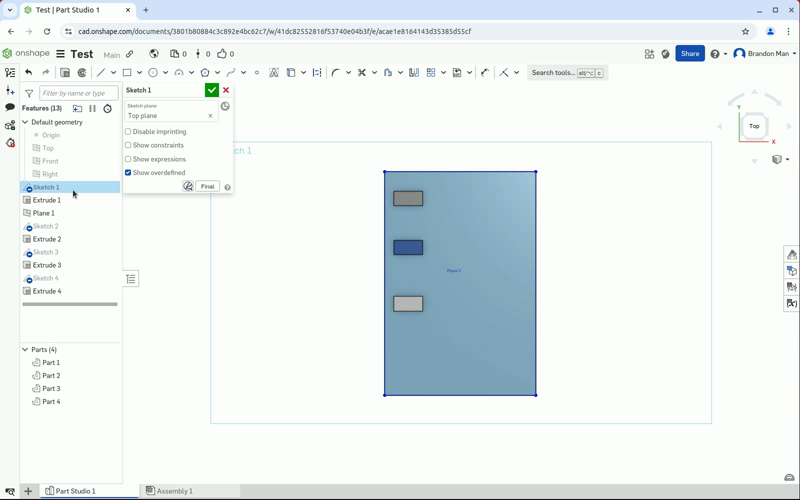
mouse_move(229, 92)
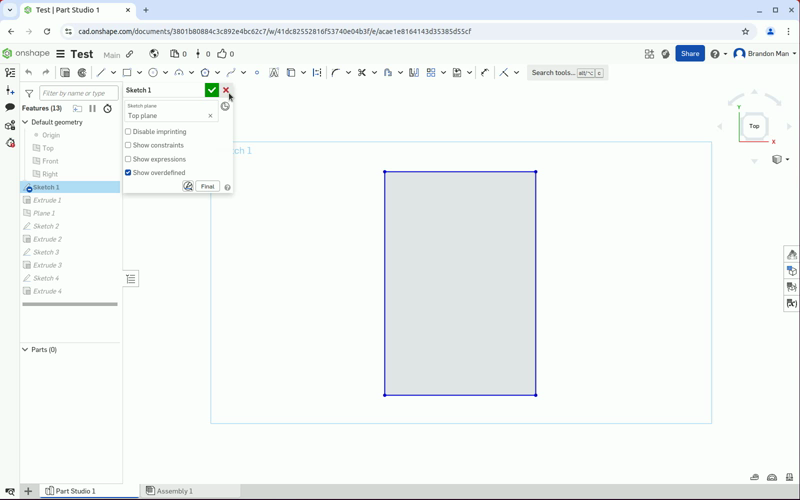
click(229, 92)
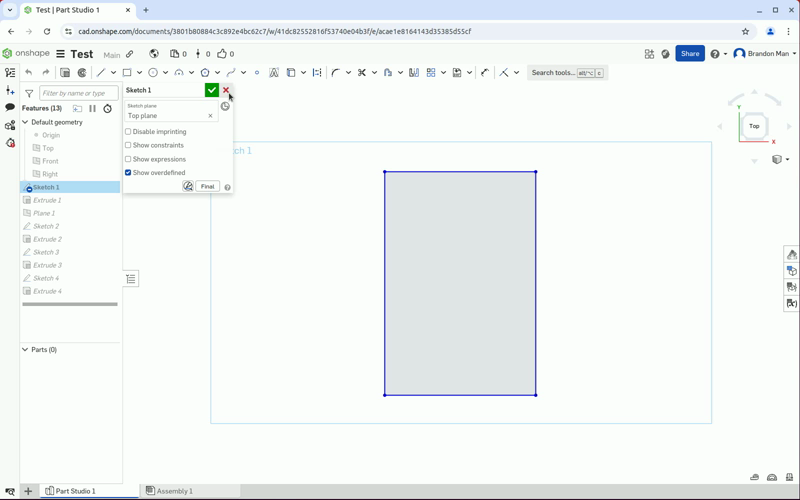
key(shift+s)
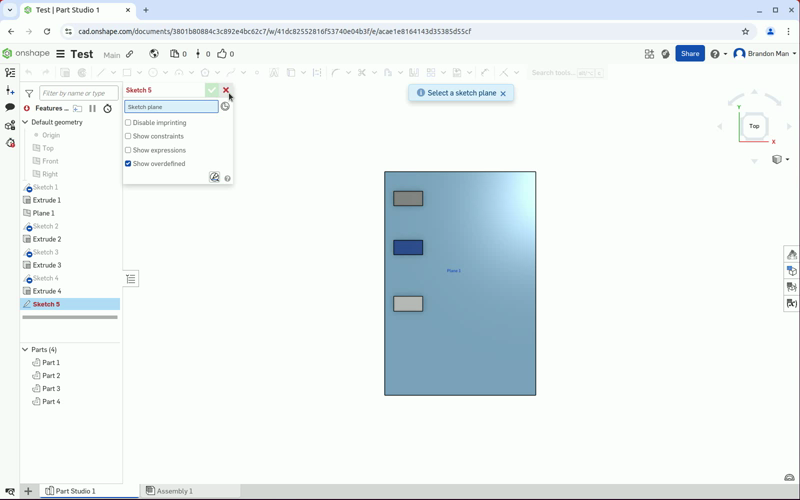
mouse_move(73, 215)
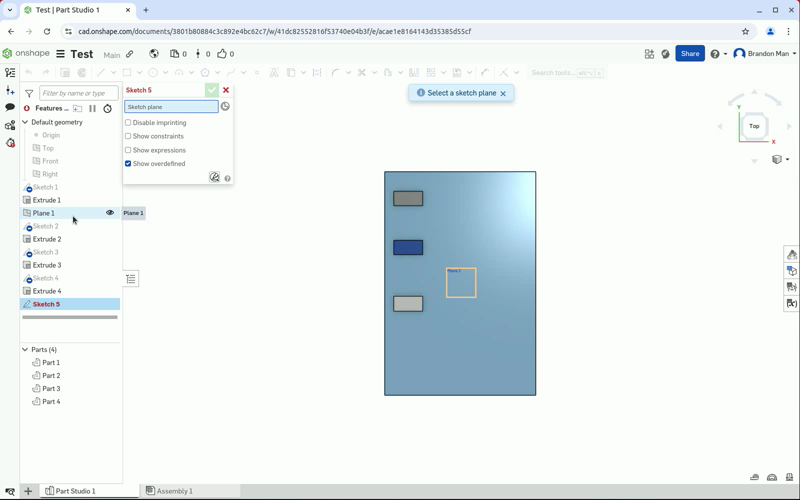
click(73, 215)
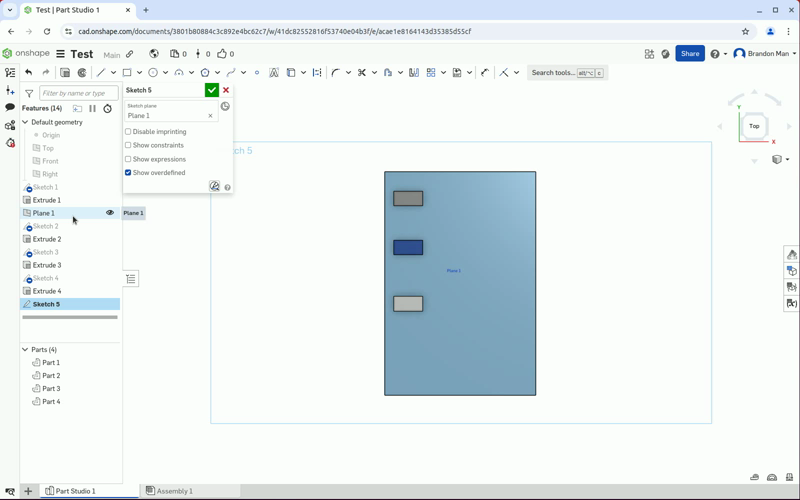
mouse_move(73, 352)
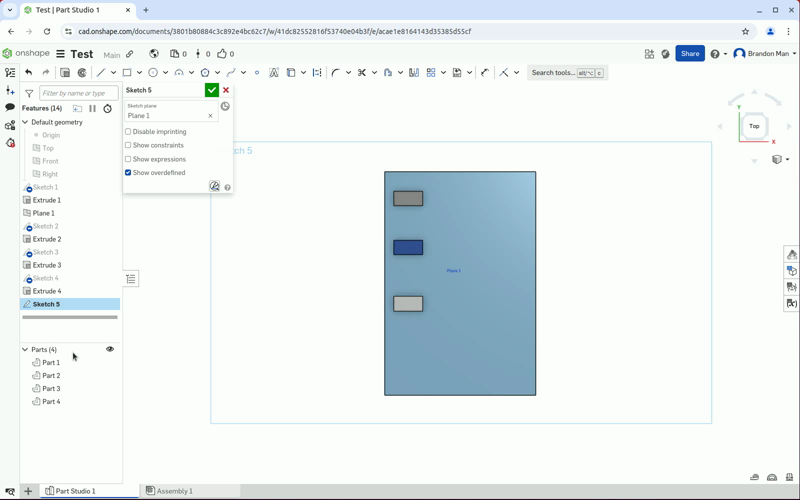
key(y)
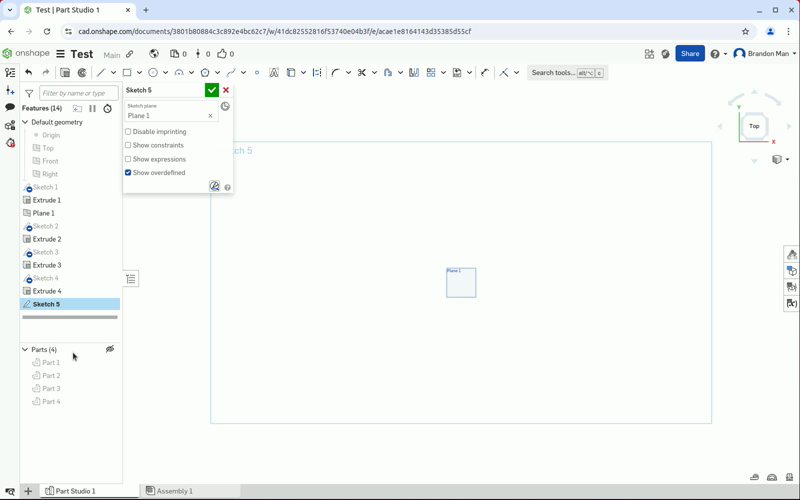
key(l)
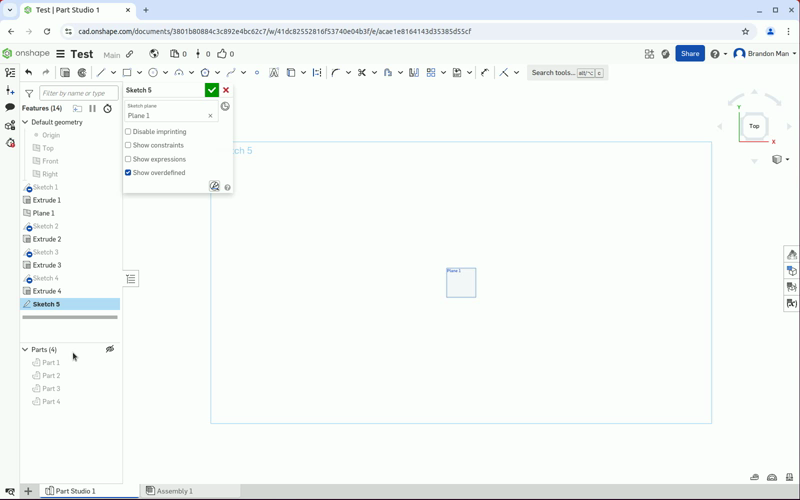
key_down(shift)
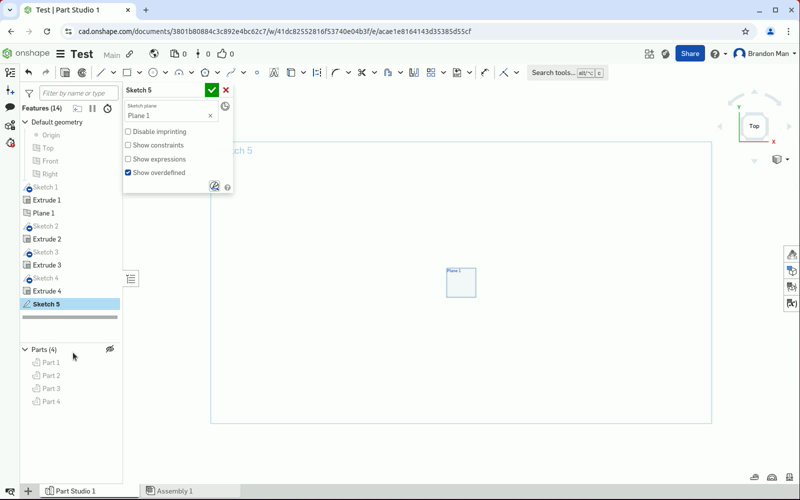
mouse_move(489, 205)
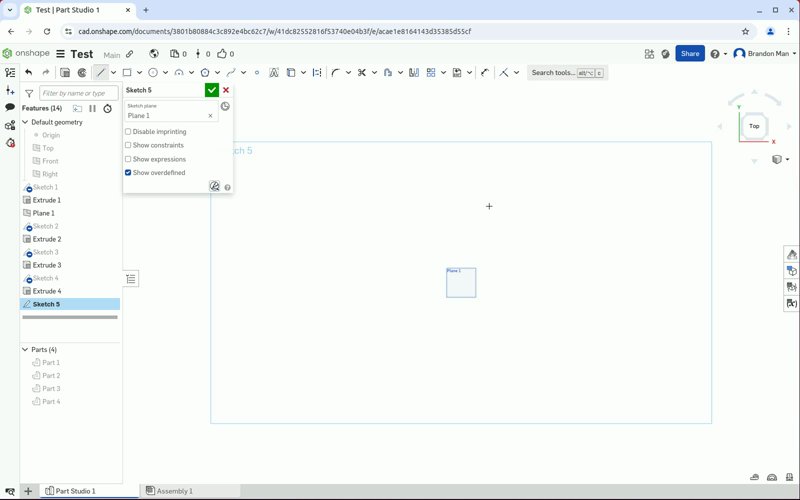
click(489, 205)
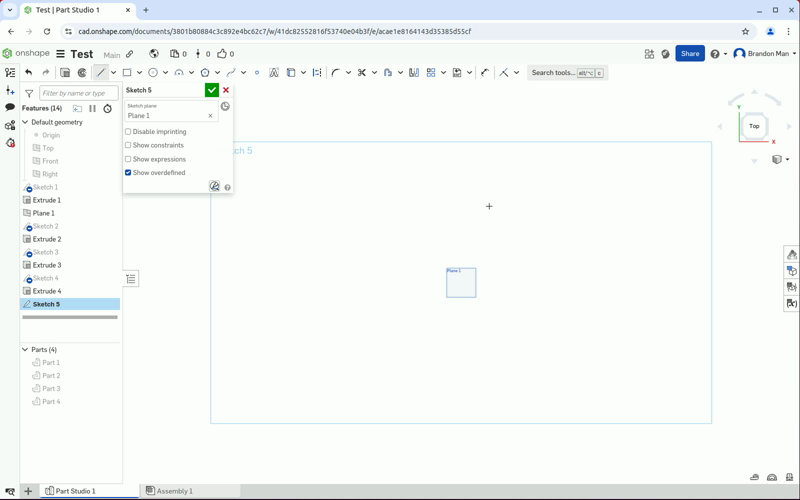
key_up(shift)
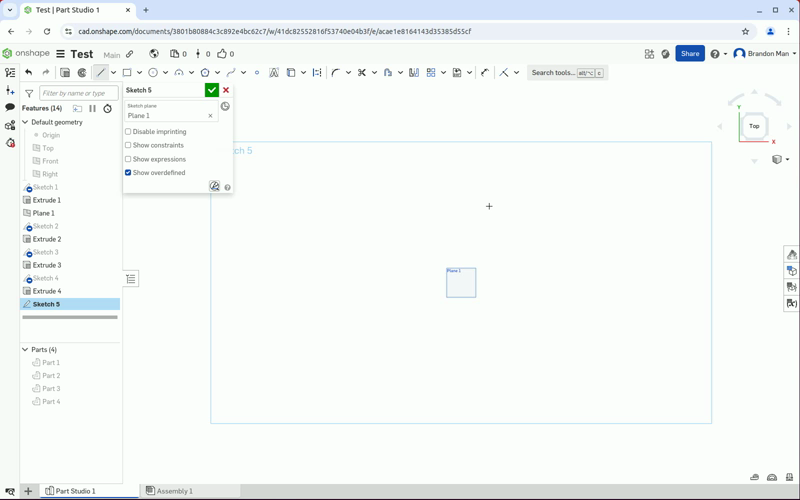
key_down(shift)
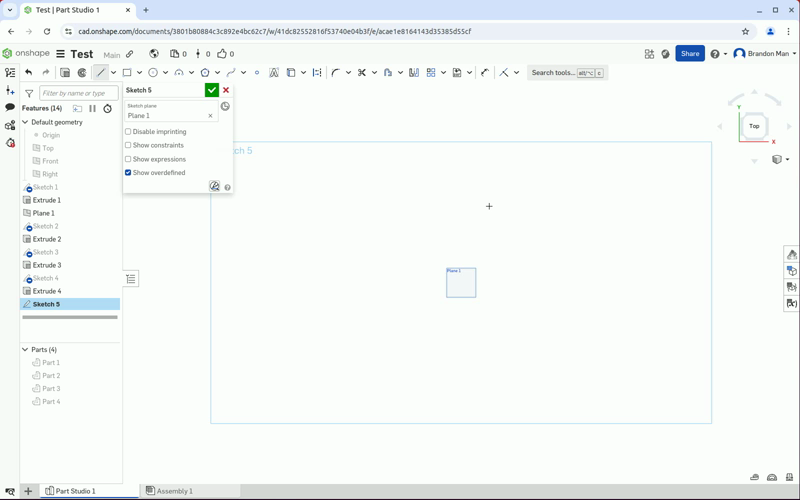
mouse_move(519, 205)
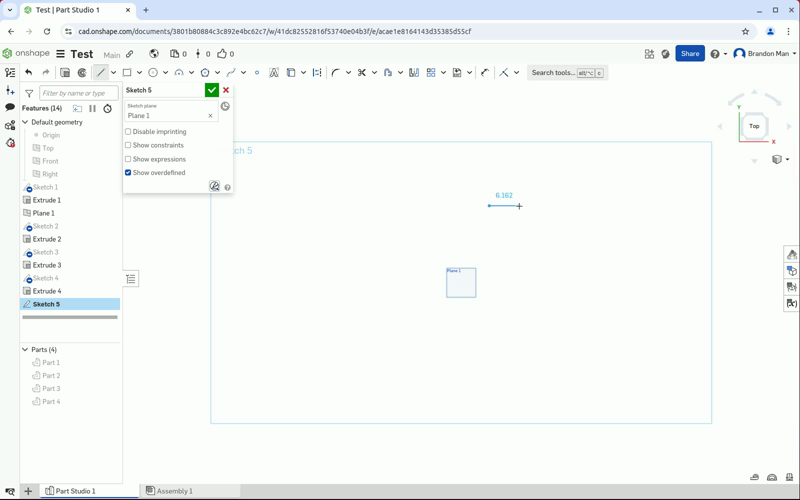
mouse_move(518, 205)
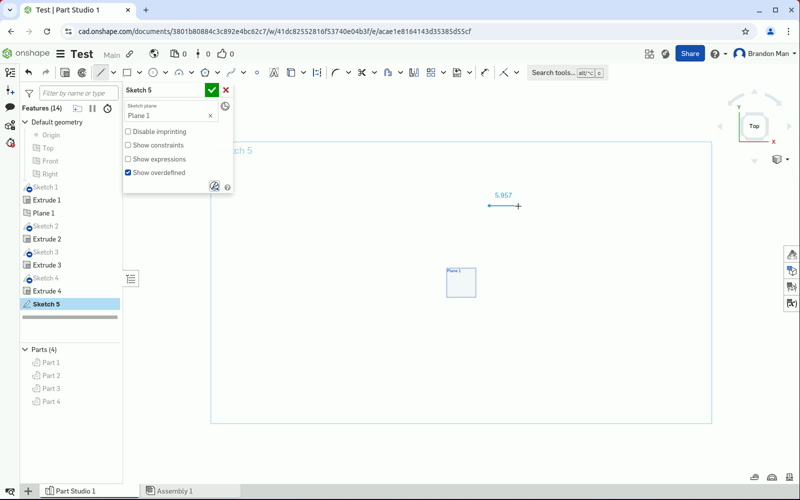
click(518, 205)
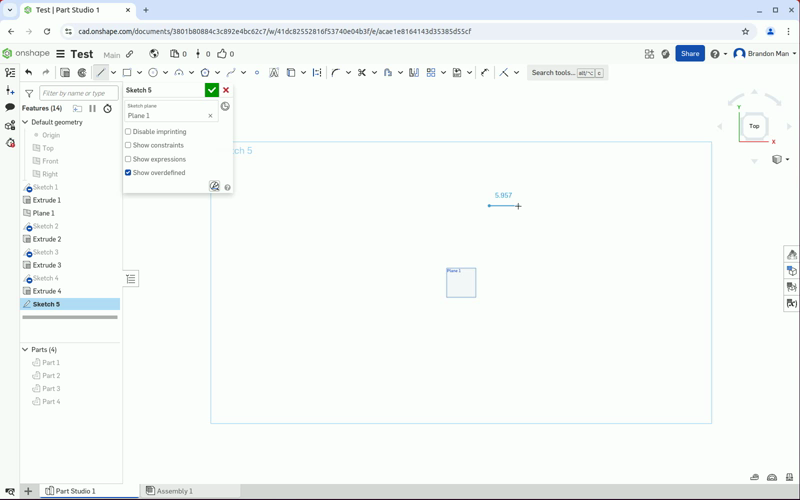
key_up(shift)
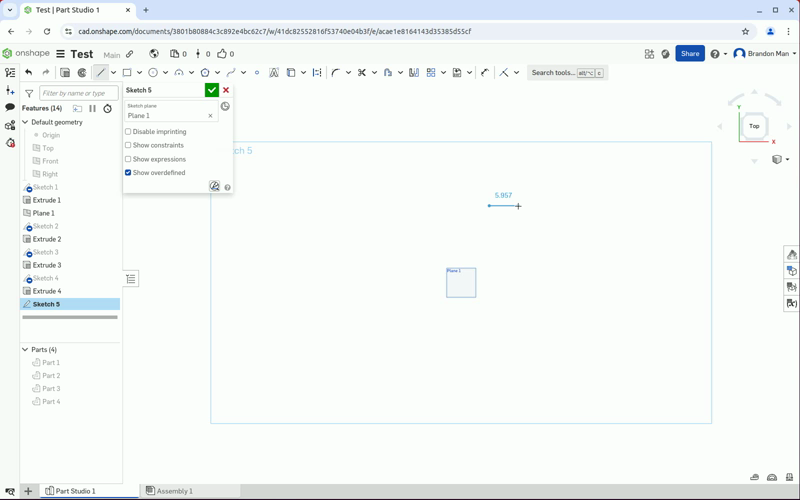
key_down(shift)
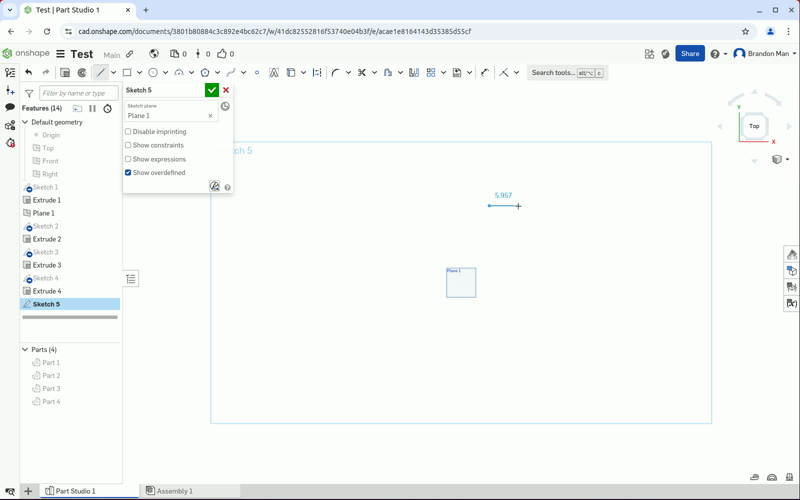
mouse_move(548, 205)
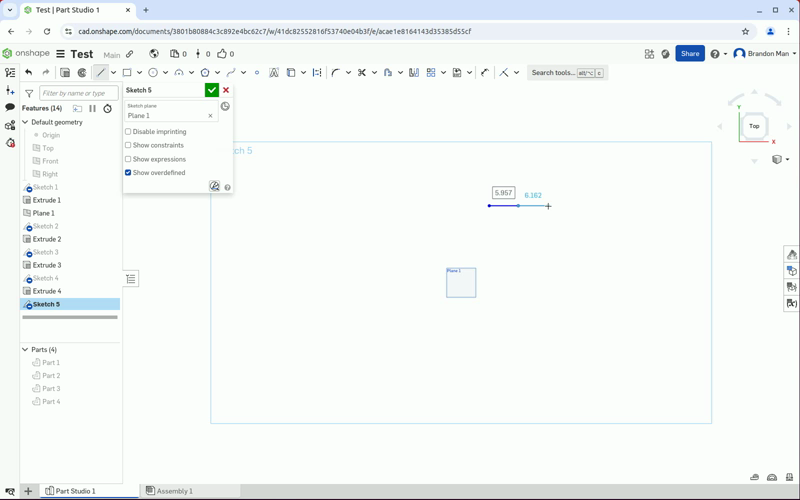
mouse_move(518, 191)
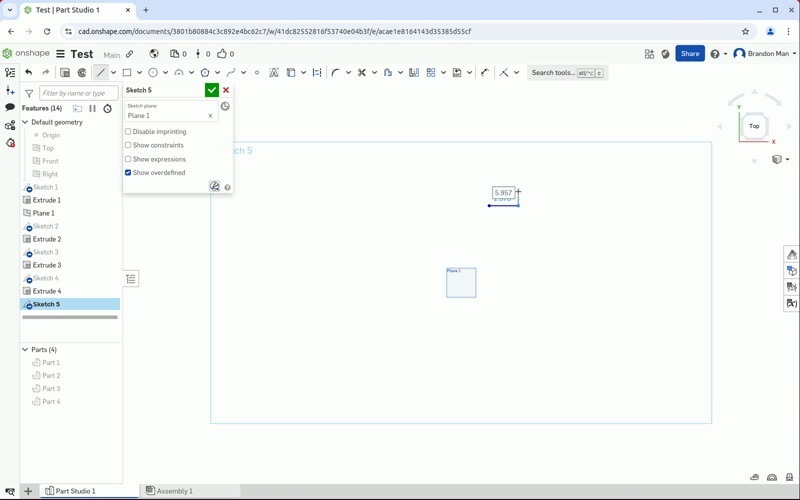
click(518, 191)
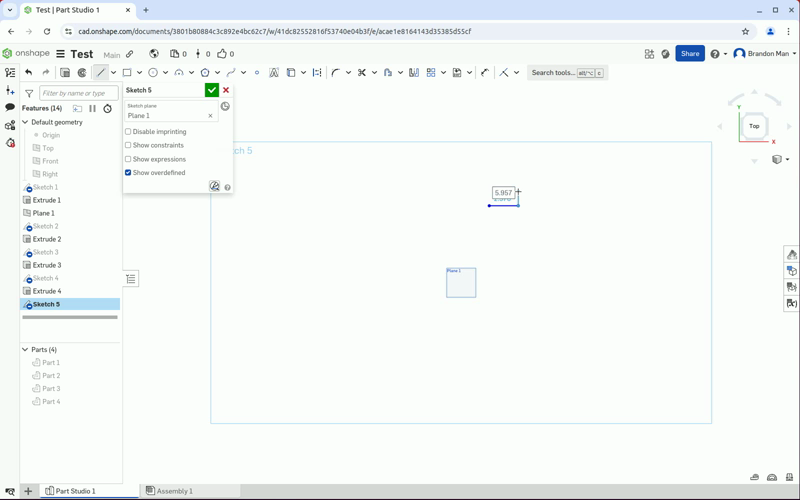
key_up(shift)
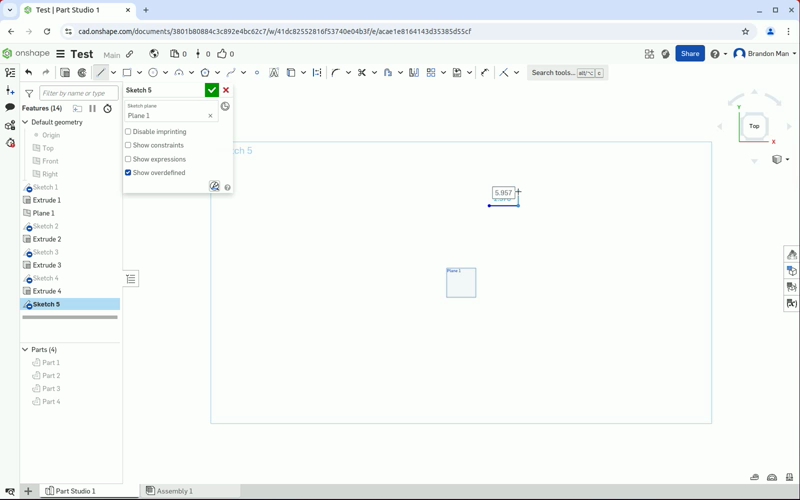
key_down(shift)
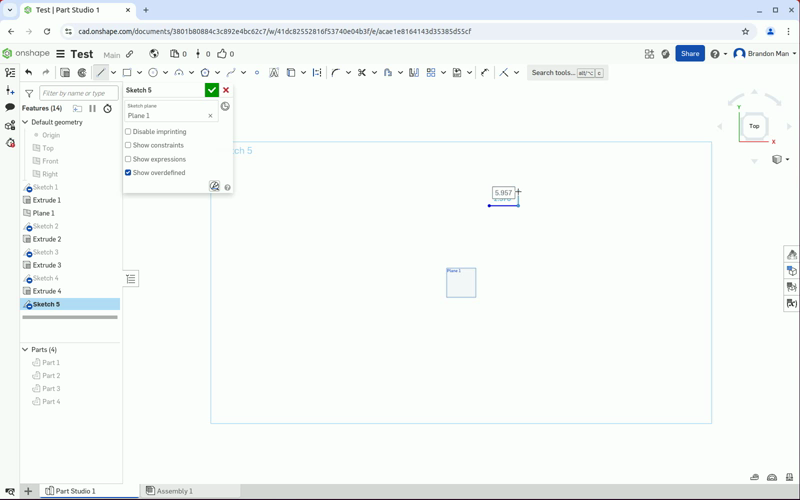
mouse_move(548, 191)
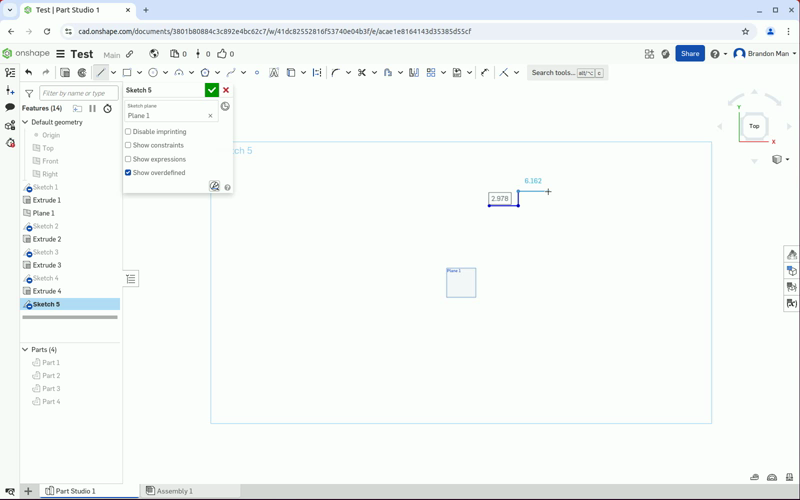
mouse_move(489, 191)
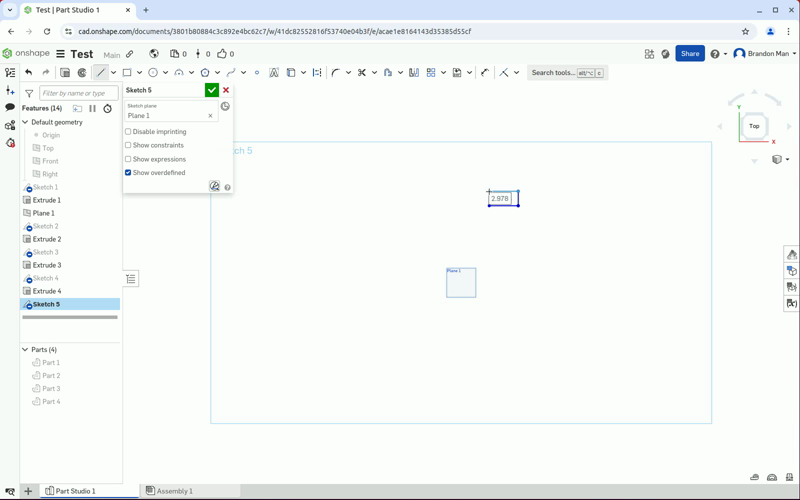
click(489, 191)
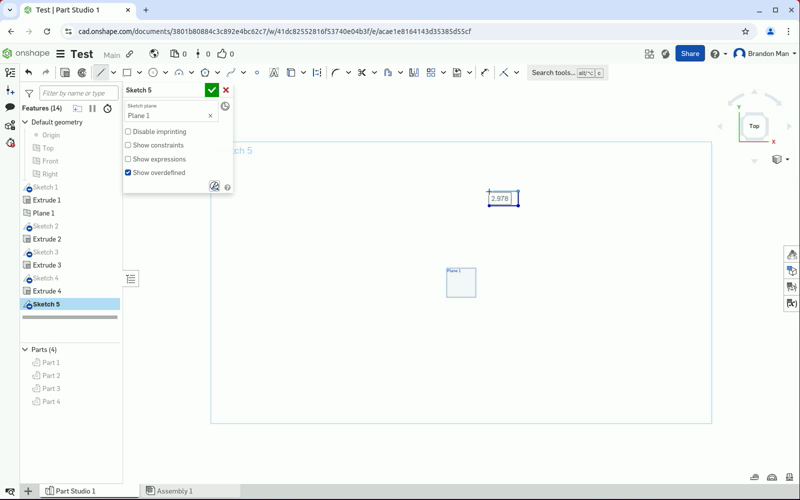
key_up(shift)
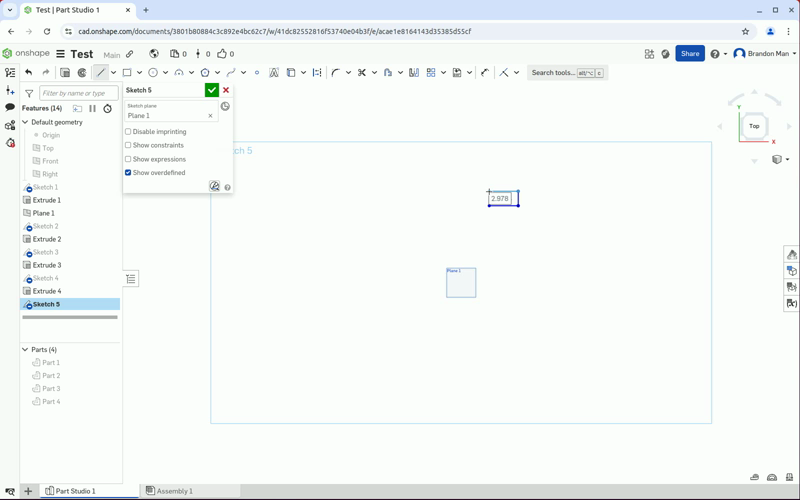
mouse_move(519, 191)
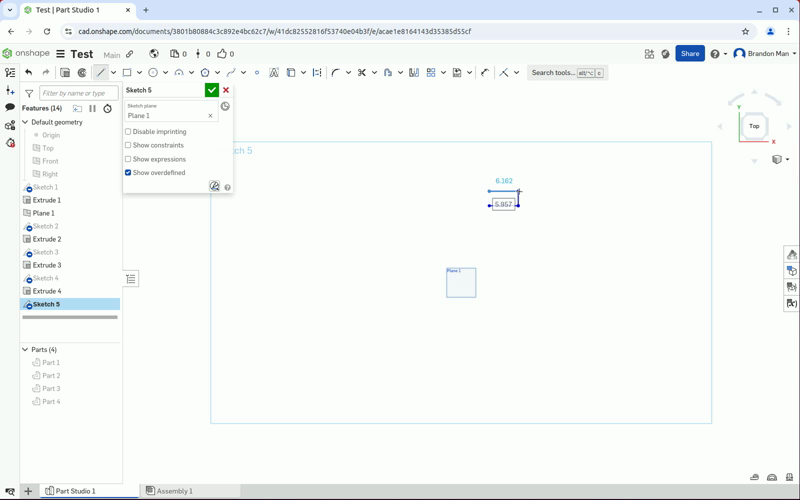
key_down(shift)
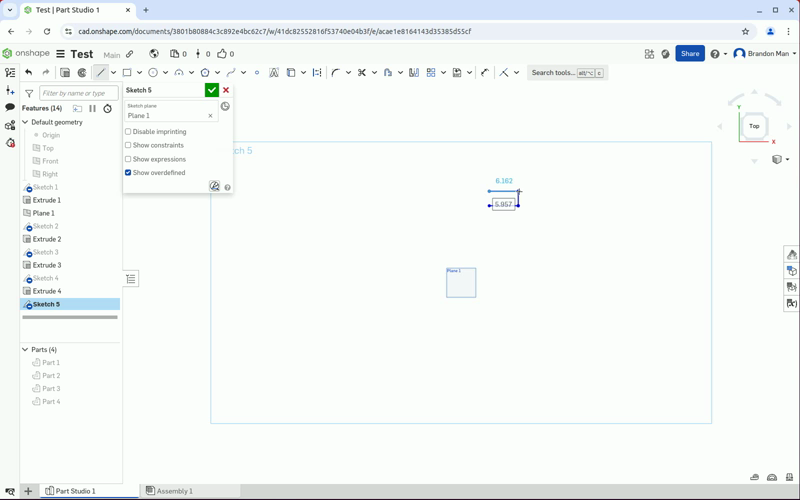
mouse_move(489, 205)
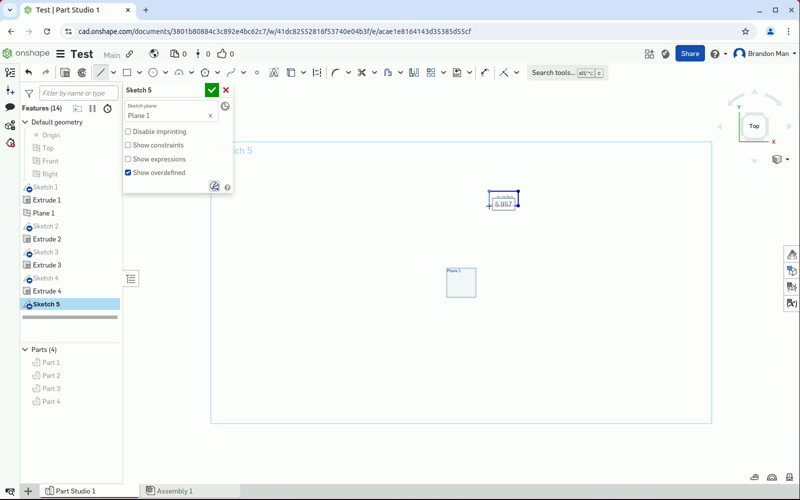
key_up(shift)
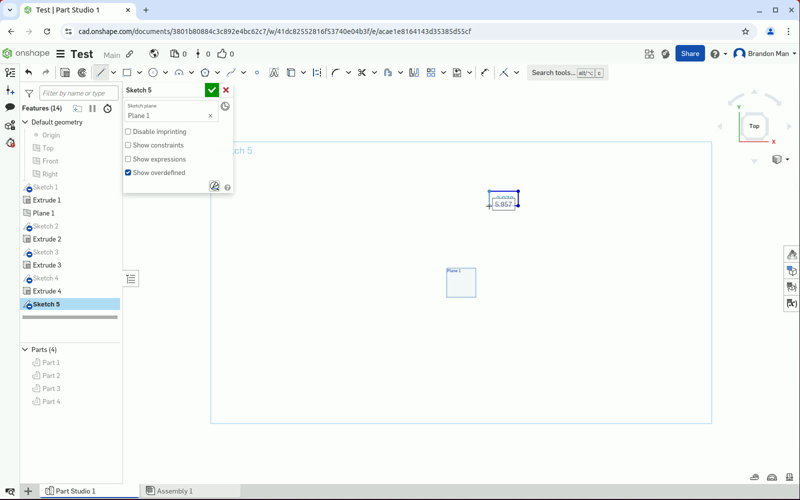
click(489, 205)
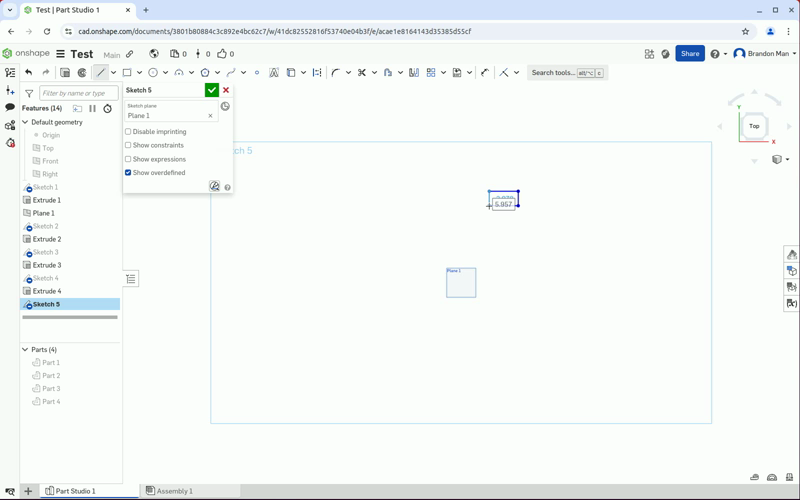
key(esc)
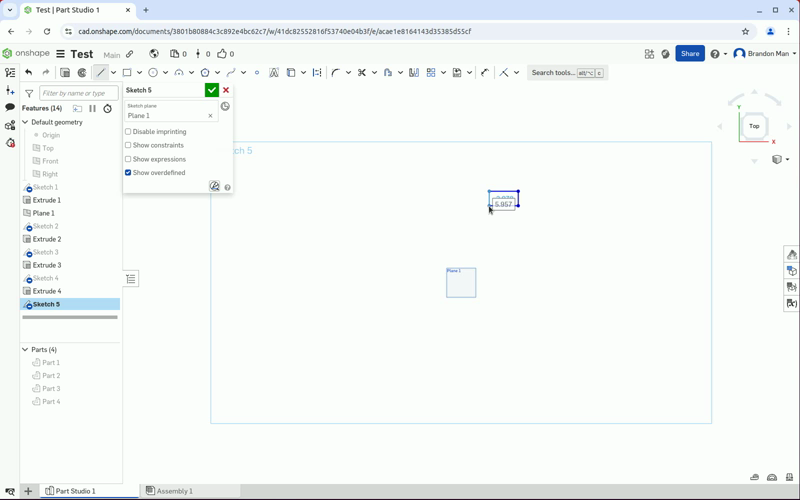
mouse_move(508, 197)
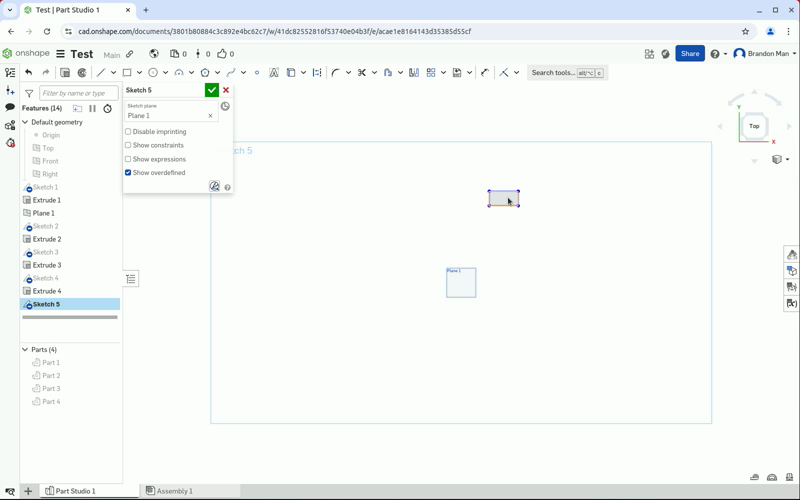
scroll(6)
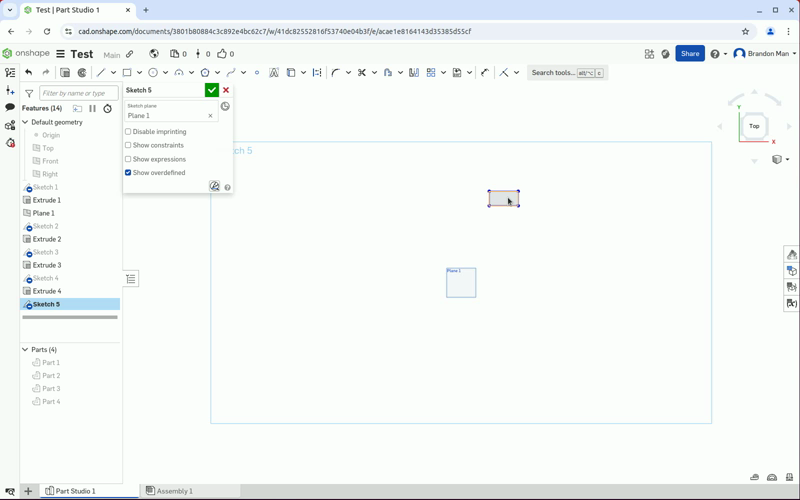
scroll(6)
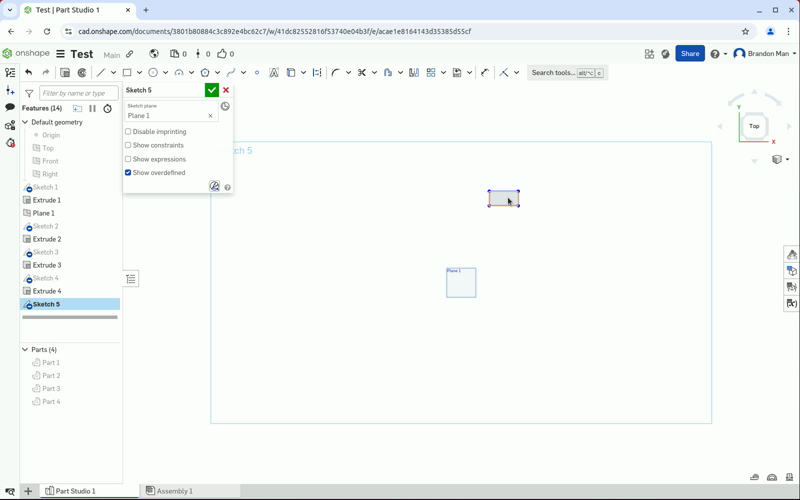
scroll(6)
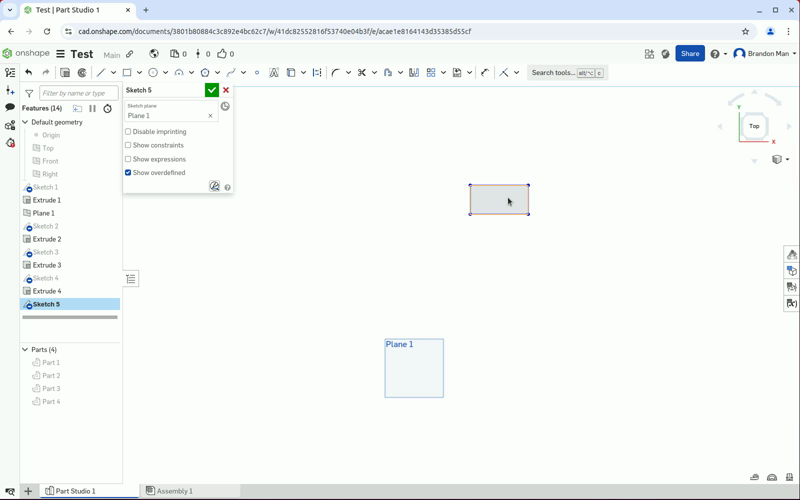
scroll(6)
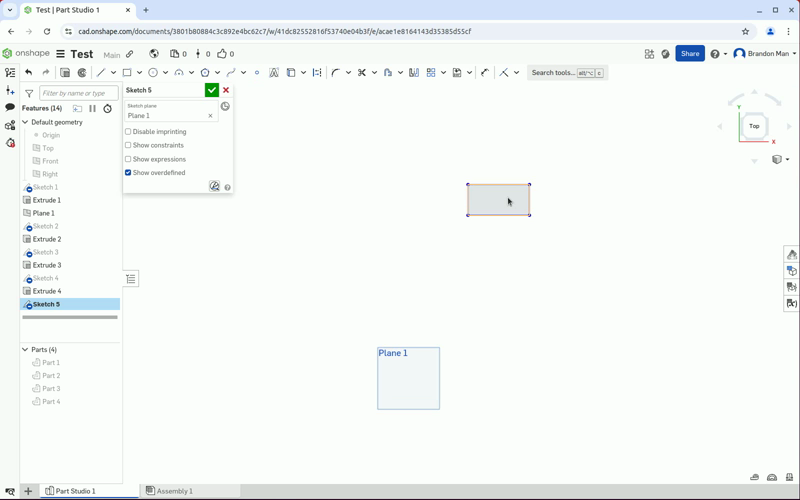
scroll(6)
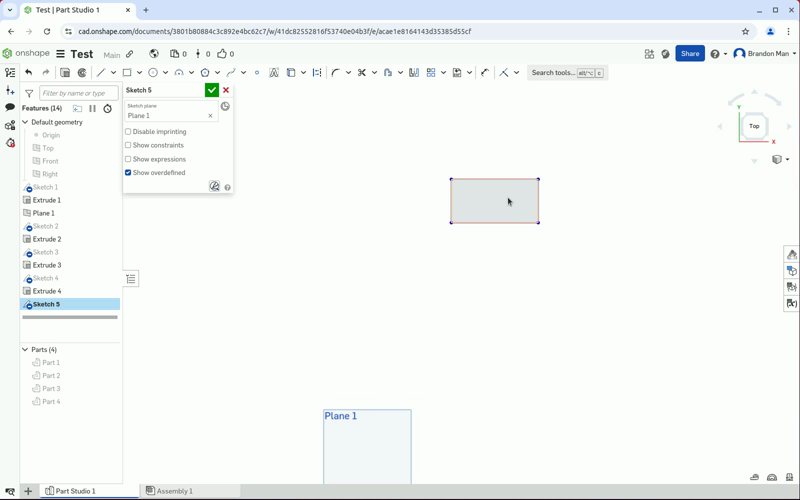
scroll(6)
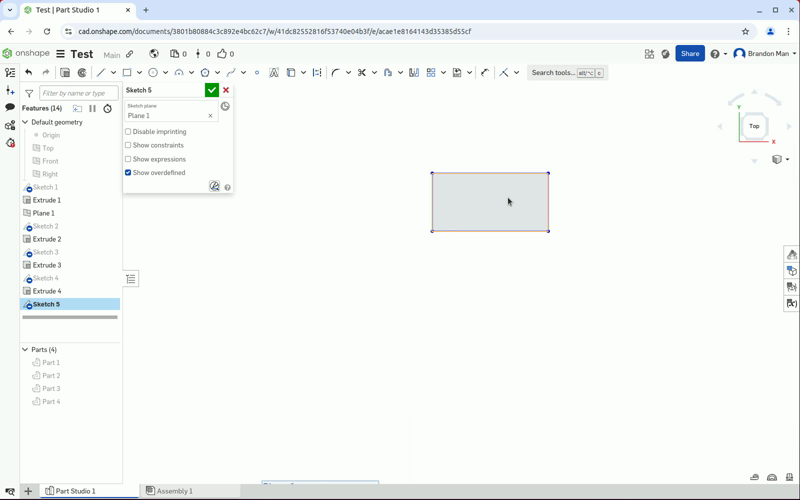
scroll(6)
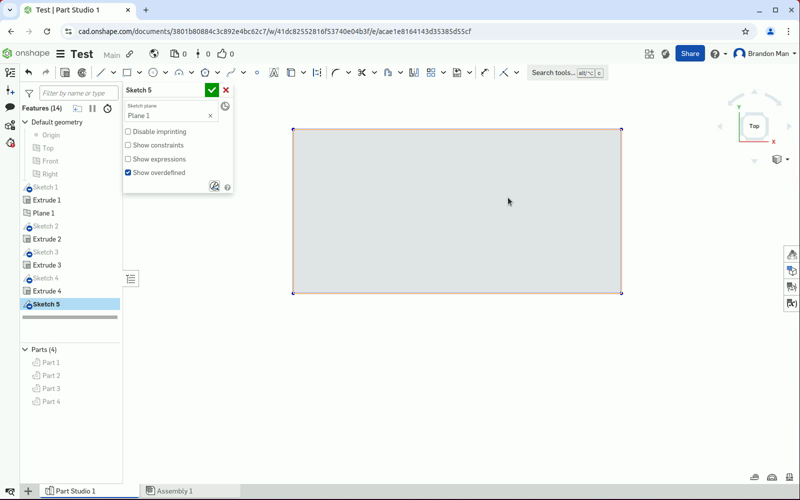
click(508, 197)
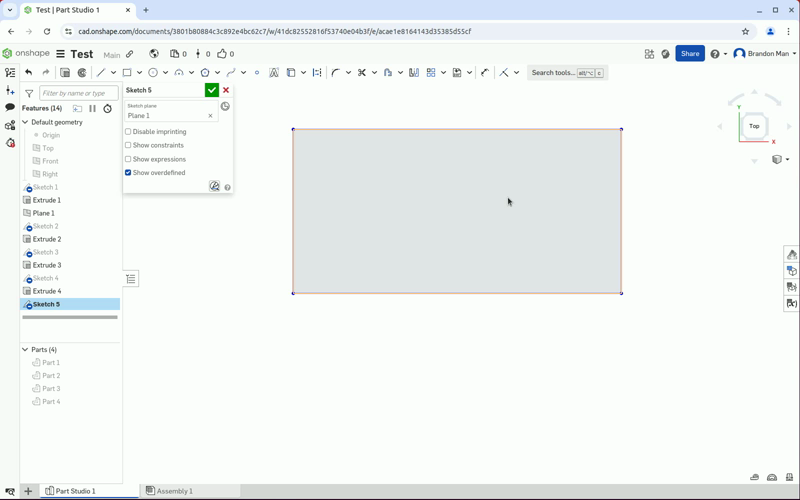
scroll(-6)
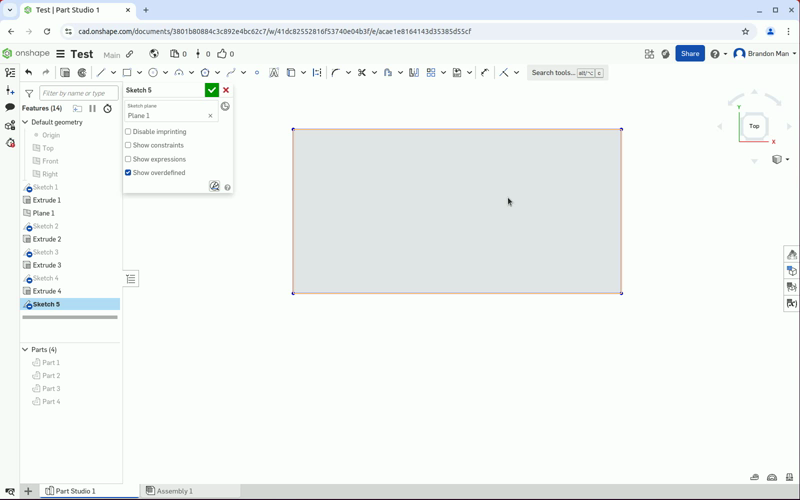
scroll(-6)
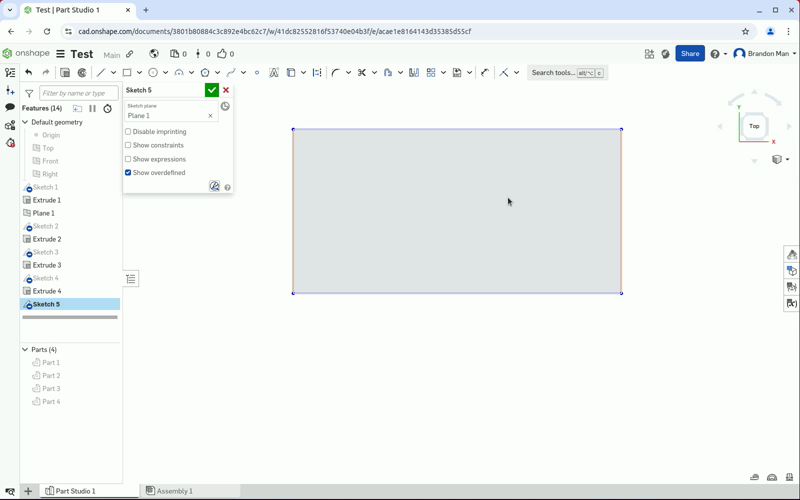
scroll(-6)
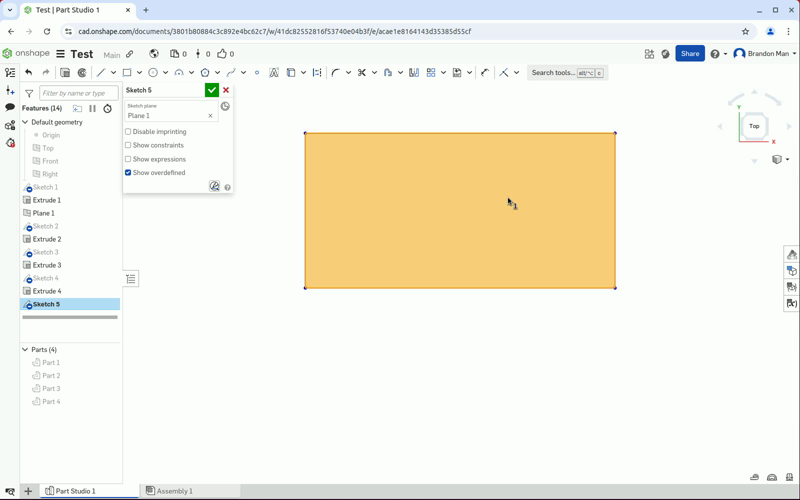
scroll(-6)
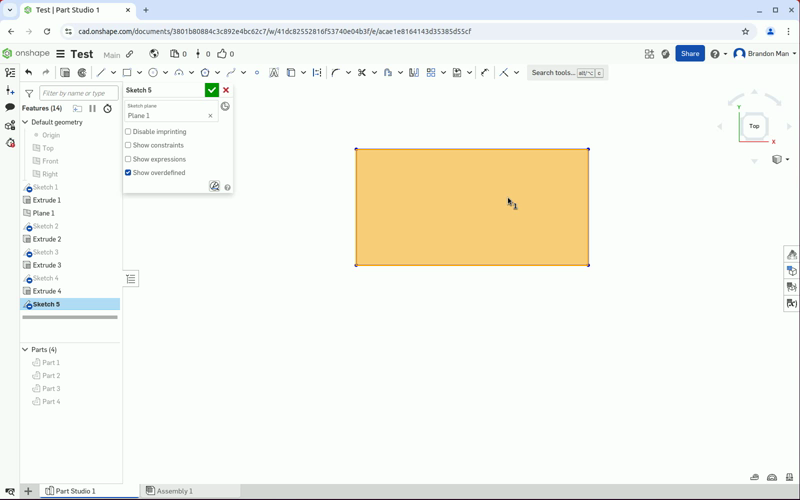
scroll(-6)
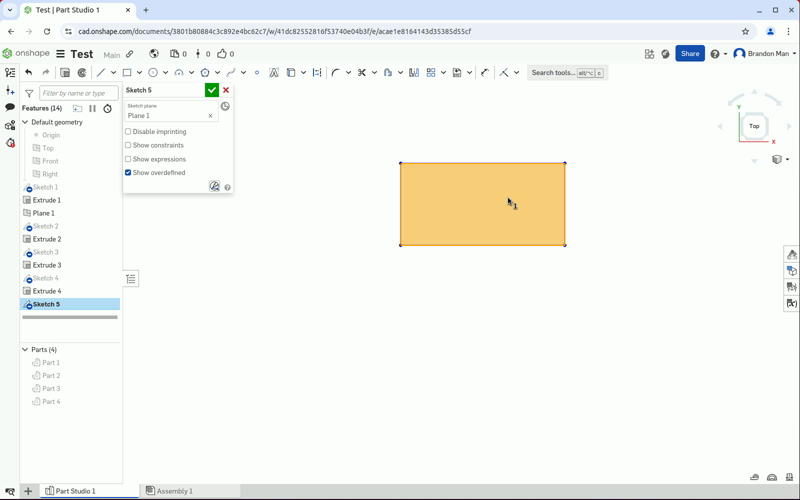
scroll(-6)
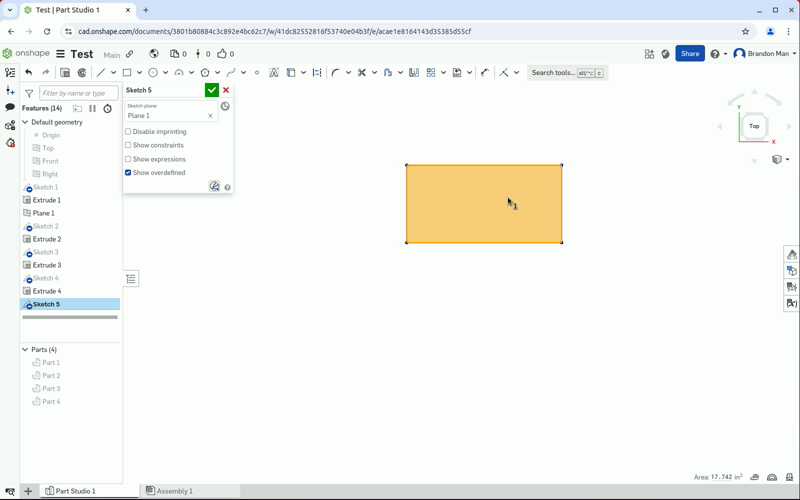
scroll(-6)
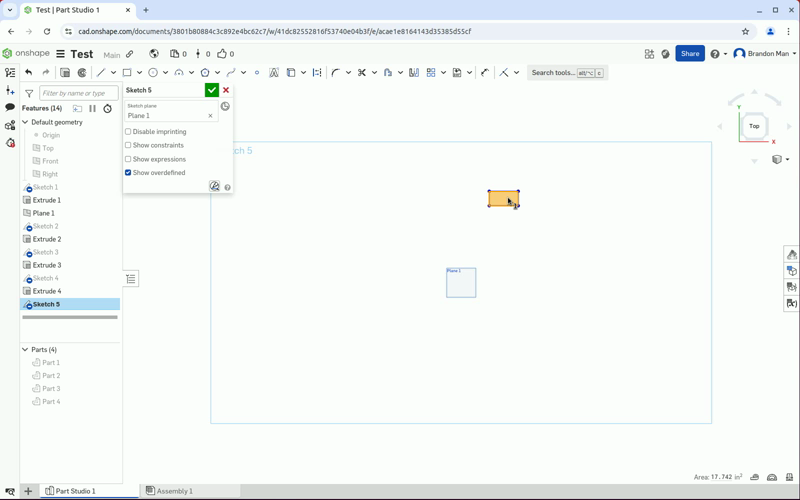
mouse_move(73, 352)
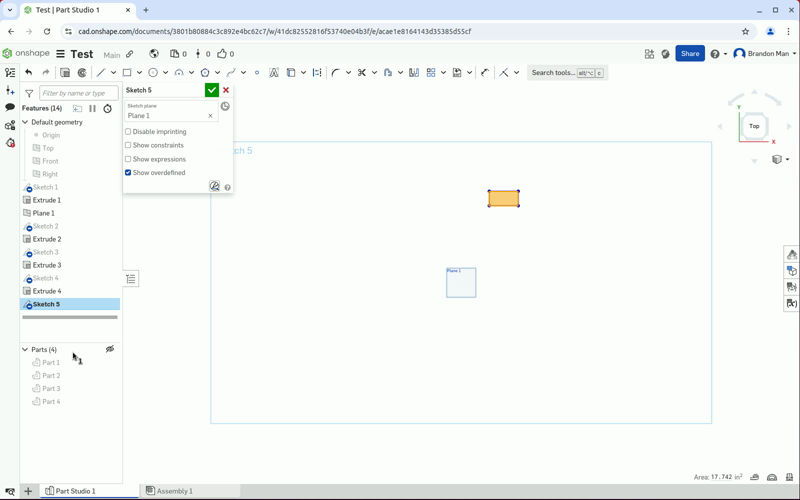
key(shift+y)
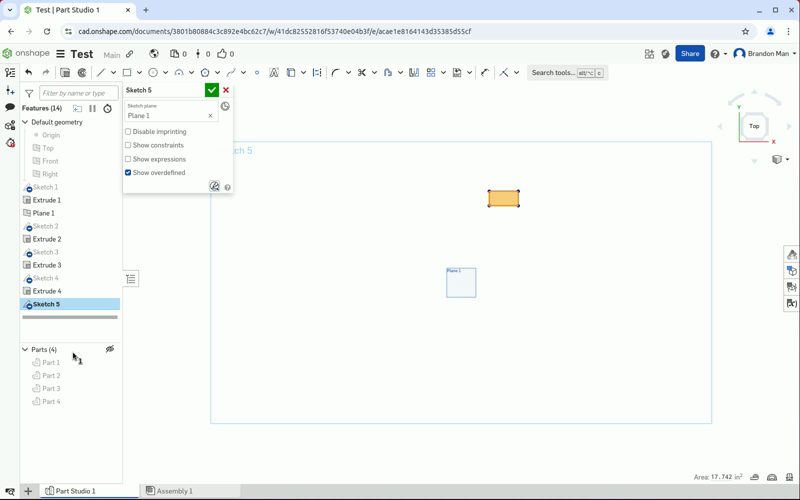
key(shift+e)
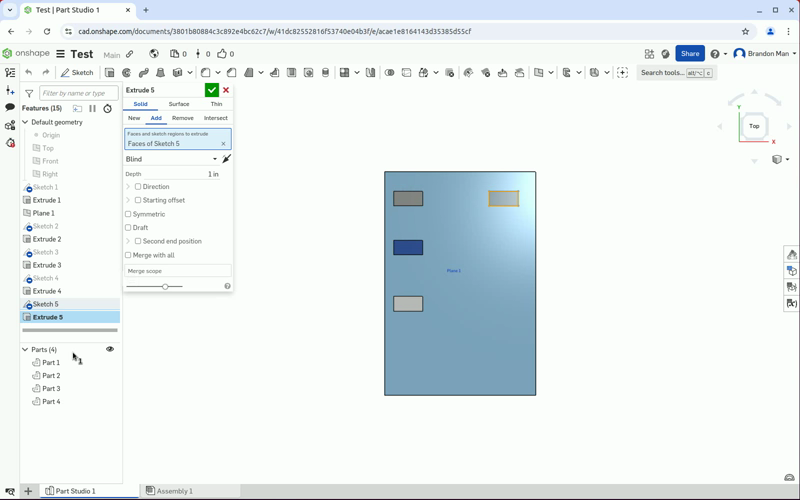
mouse_move(143, 106)
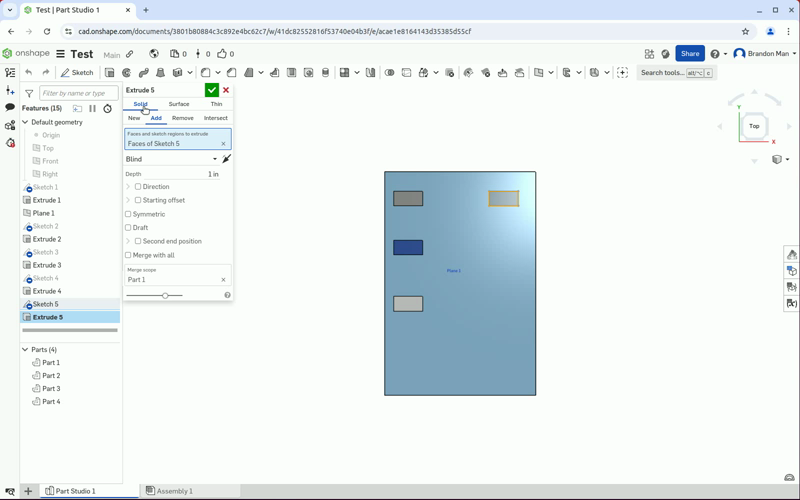
click(143, 106)
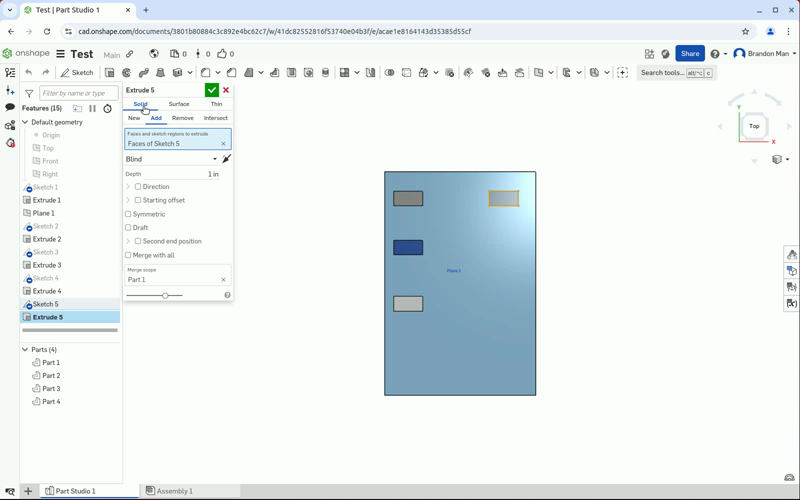
mouse_move(186, 120)
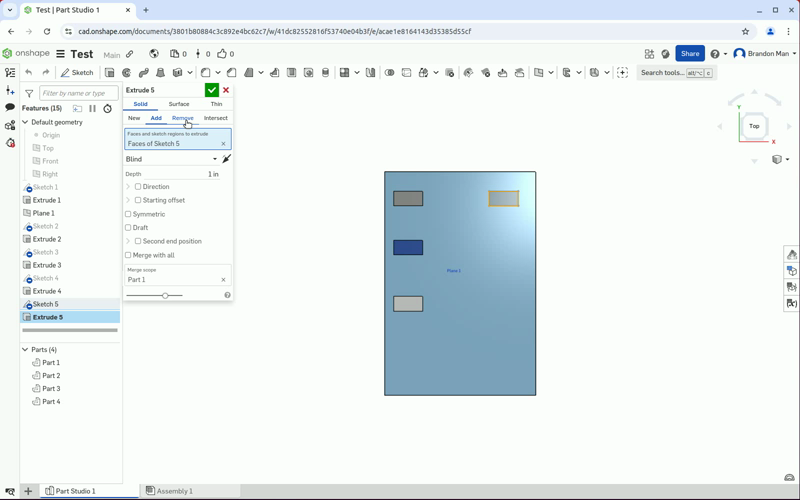
click(186, 120)
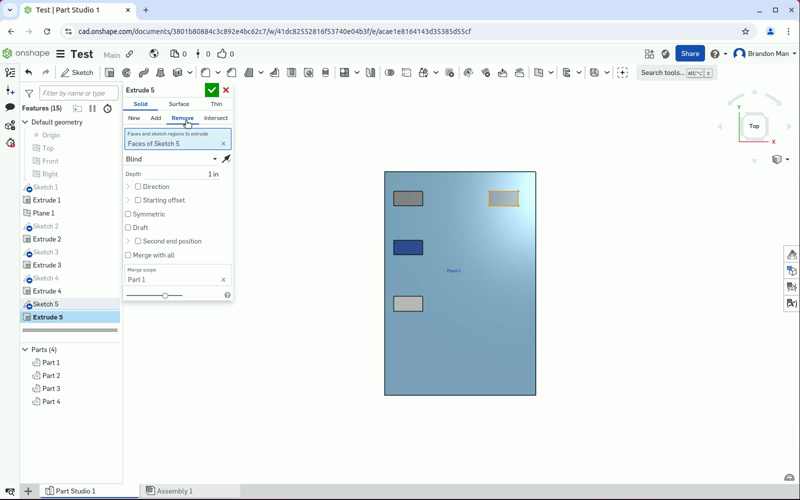
key(tab, 4)
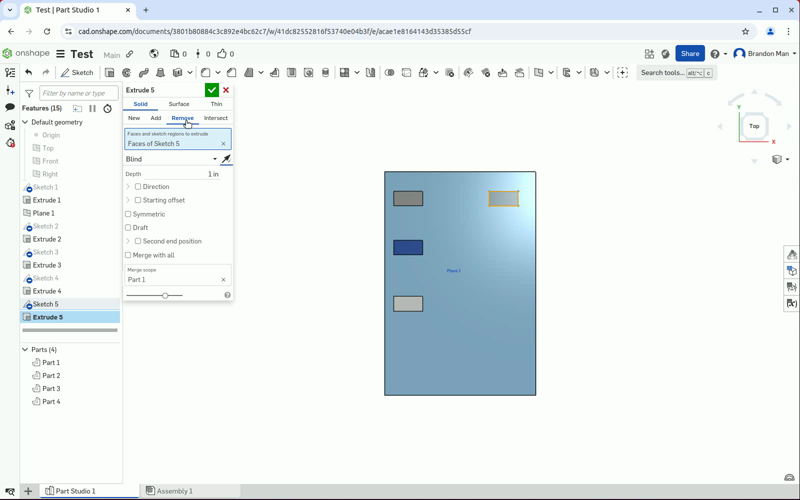
text(1.204)
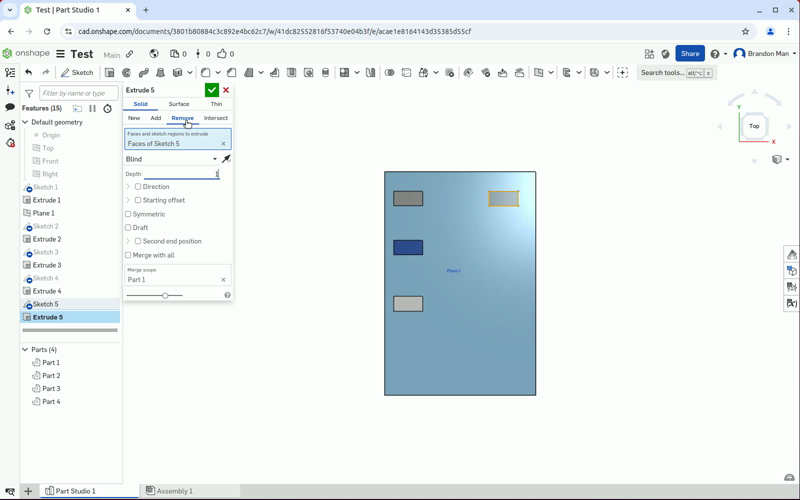
key(tab, 6)
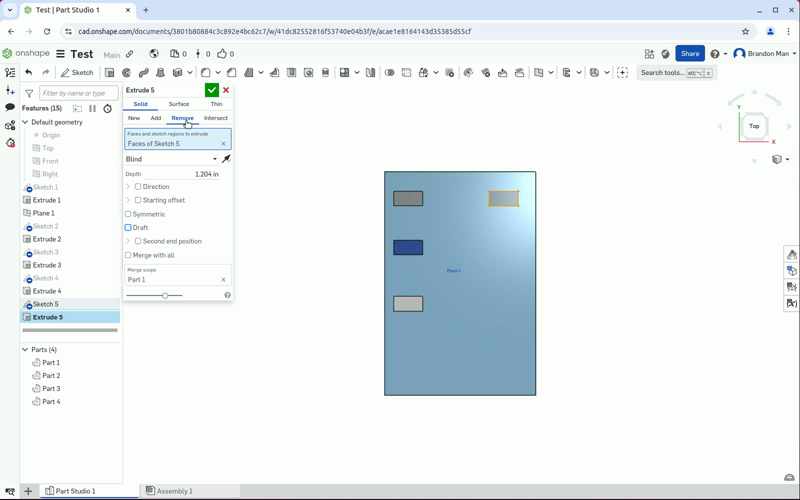
key(space)
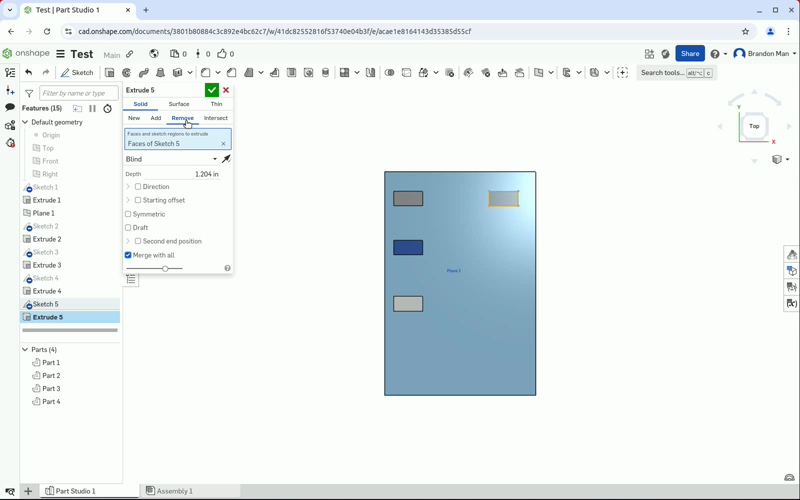
key(enter)
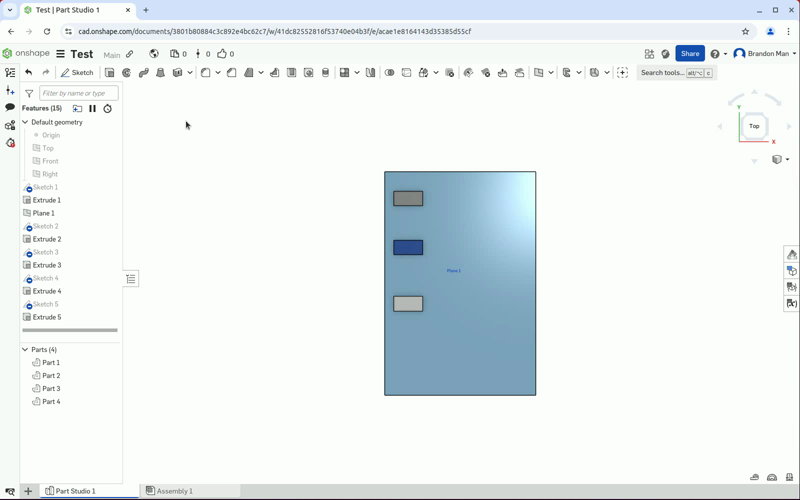
key(shift+h)
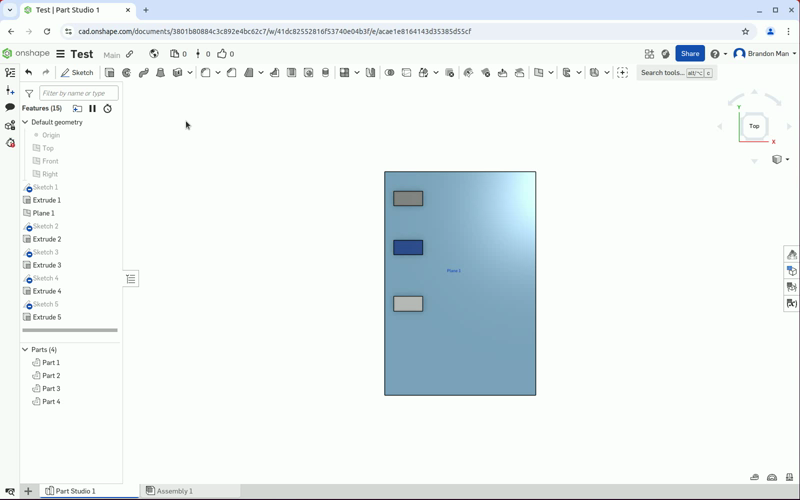
key(shift+h)
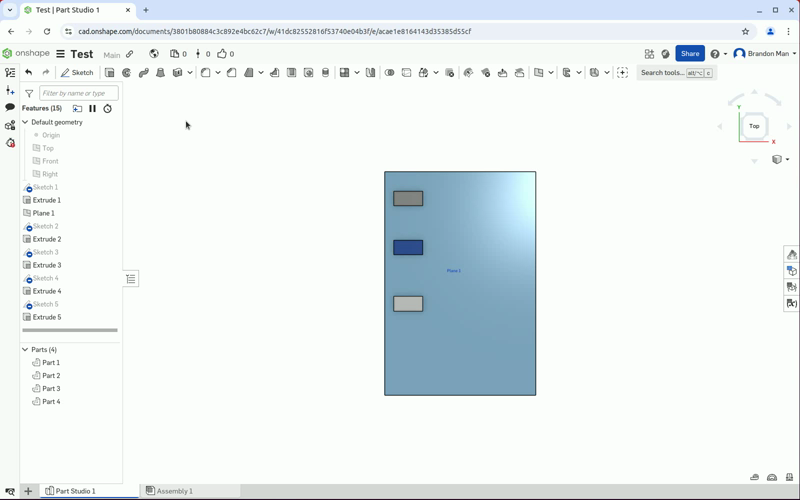
mouse_move(73, 189)
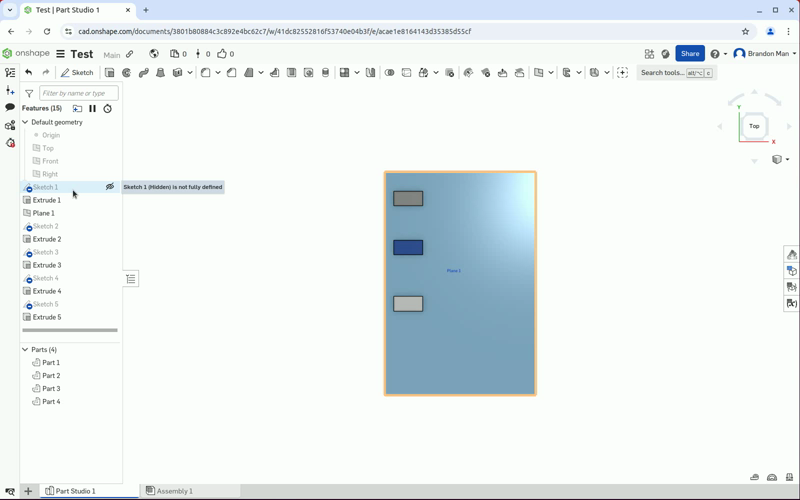
click(73, 189)
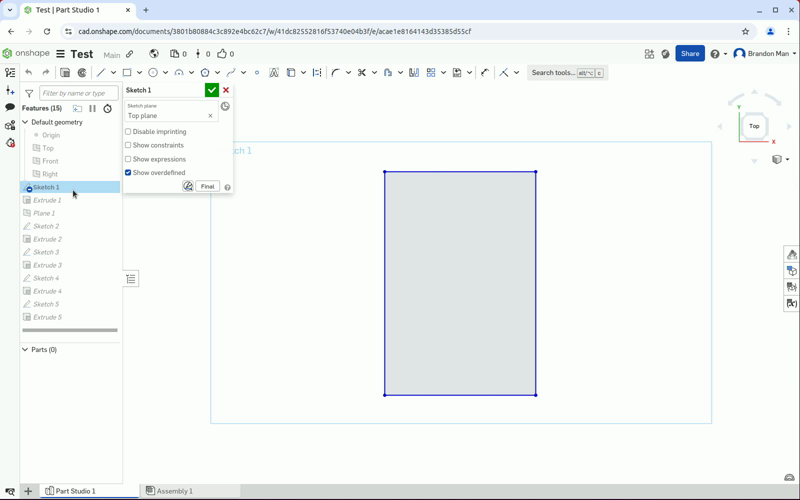
mouse_move(229, 92)
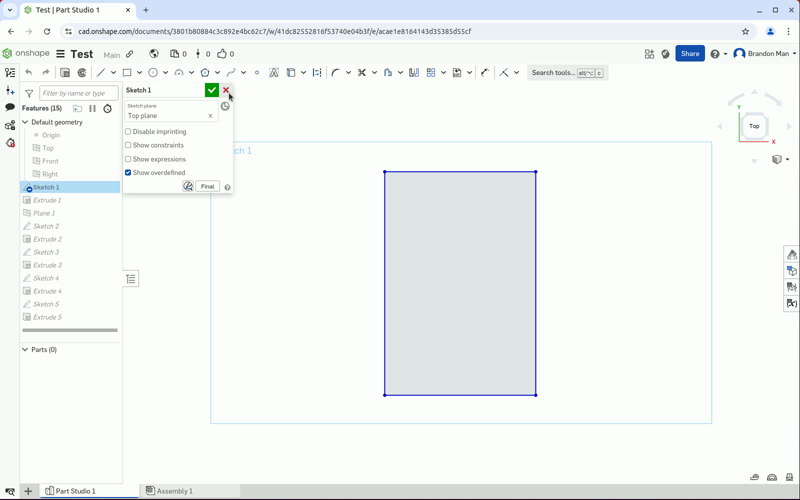
click(229, 92)
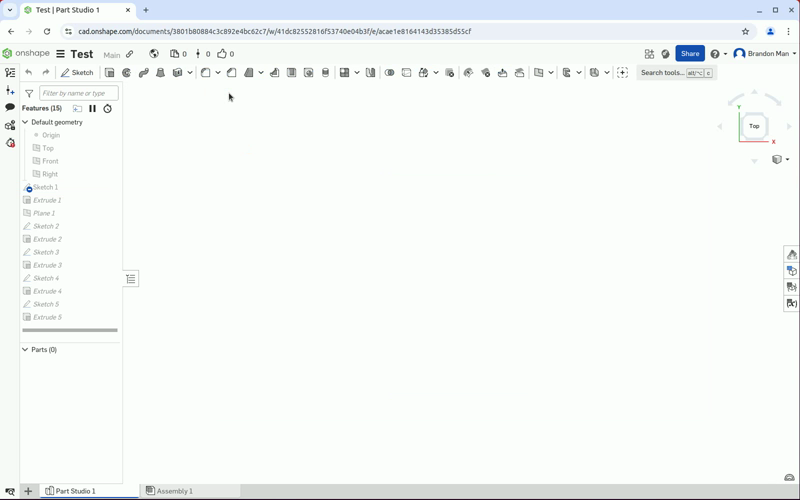
key(shift+s)
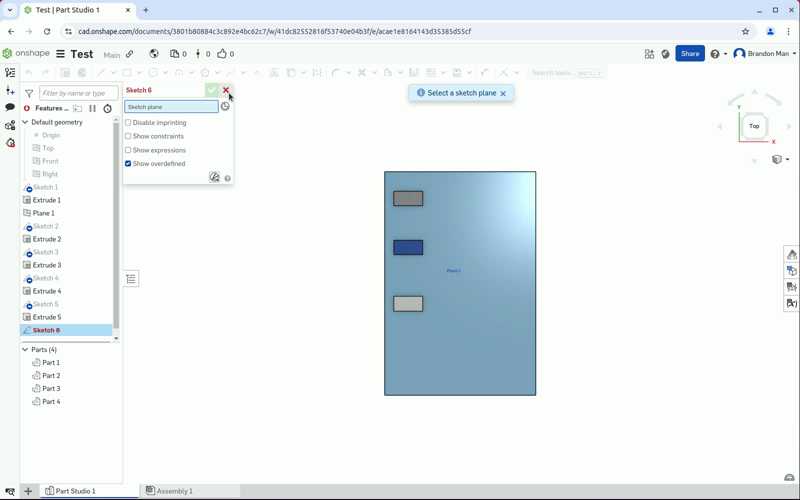
mouse_move(69, 215)
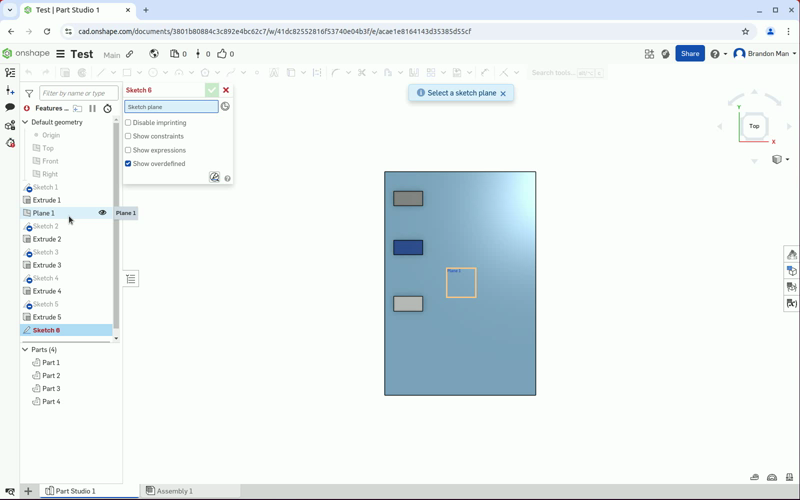
click(69, 215)
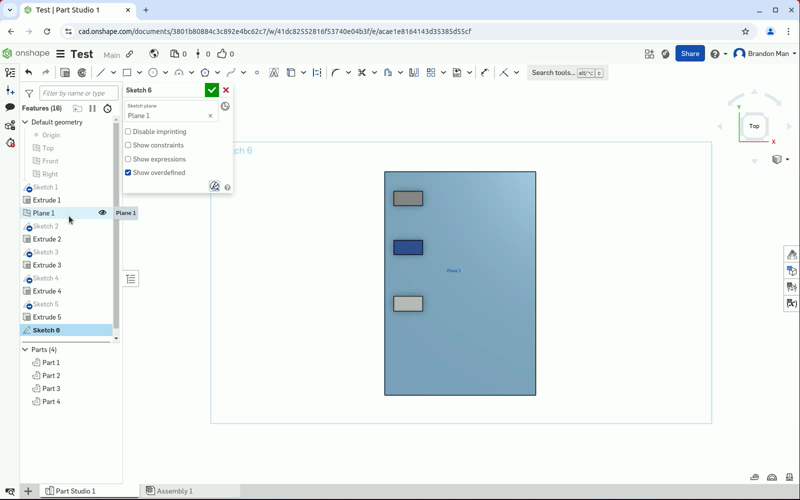
mouse_move(73, 352)
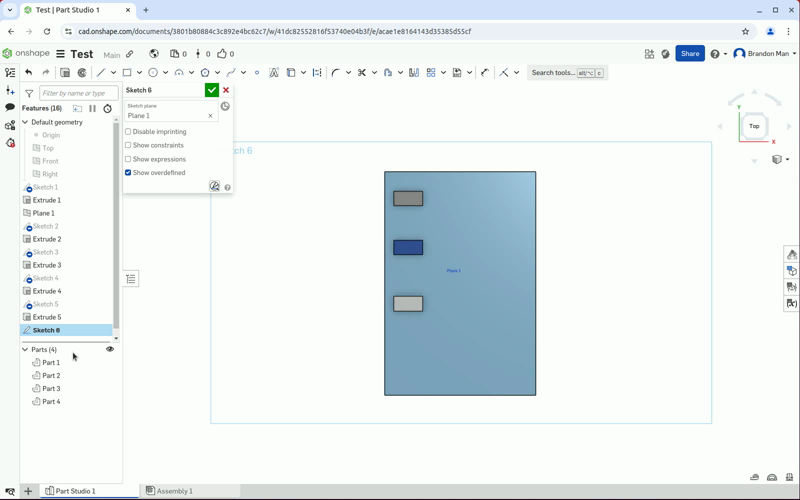
key(y)
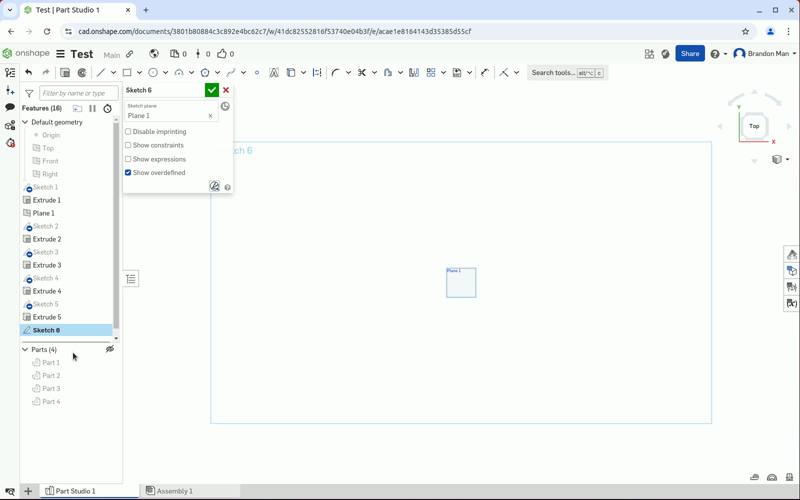
key(l)
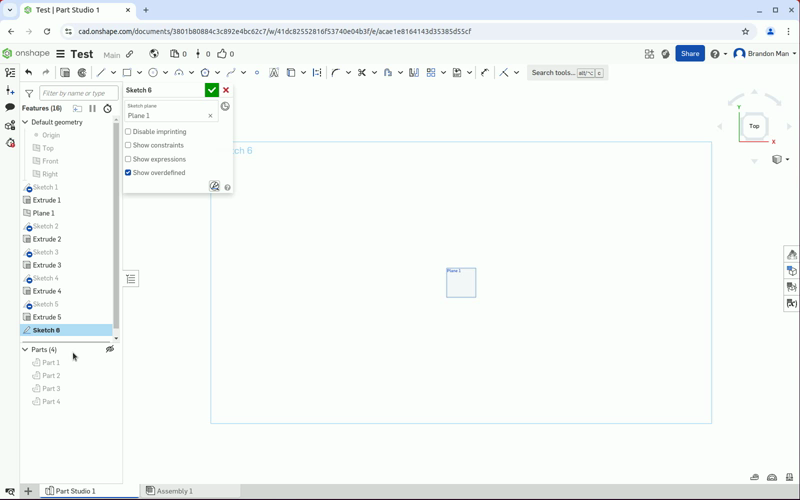
key_down(shift)
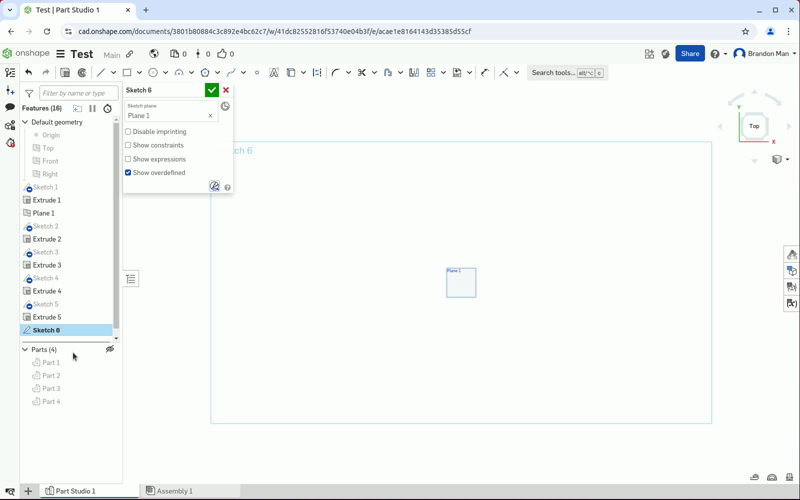
mouse_move(489, 254)
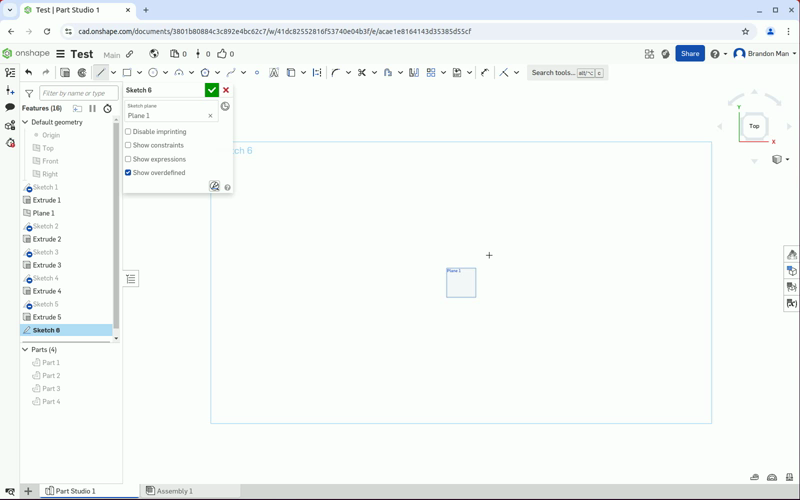
click(489, 254)
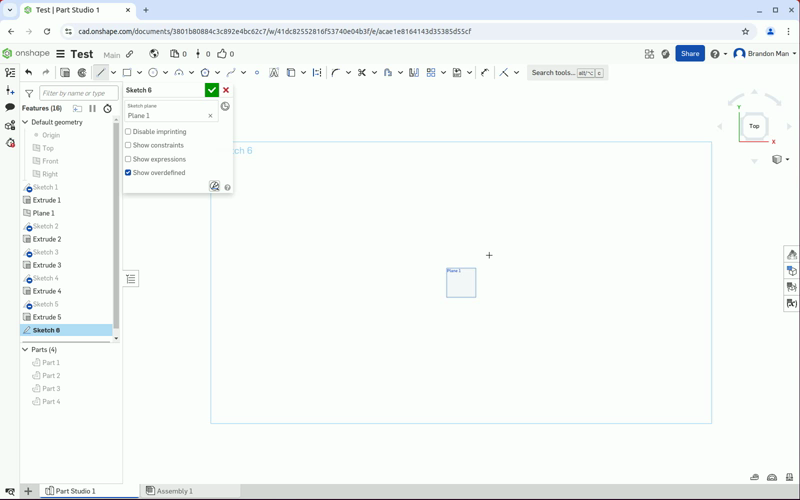
key_up(shift)
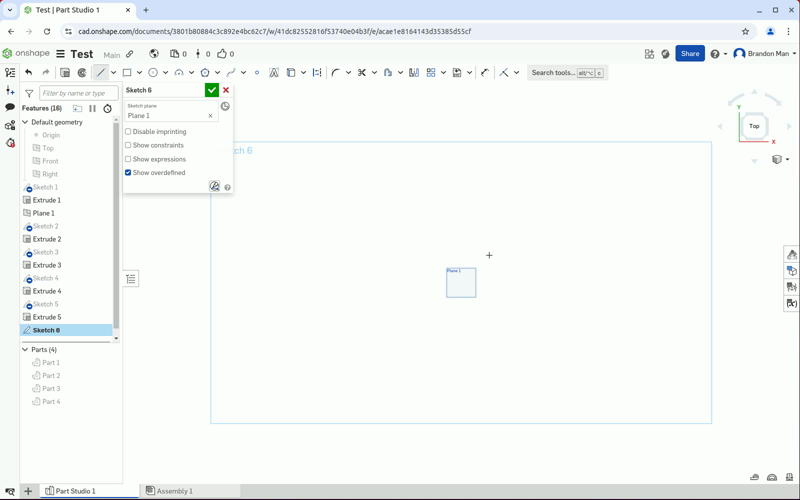
key_down(shift)
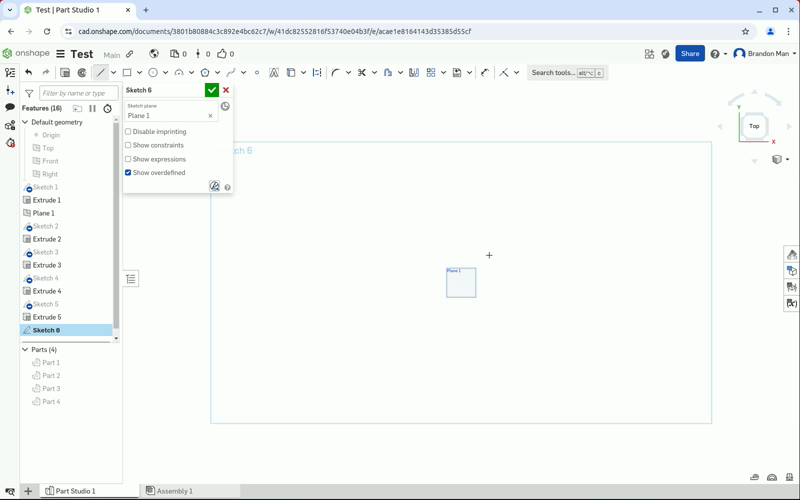
mouse_move(519, 254)
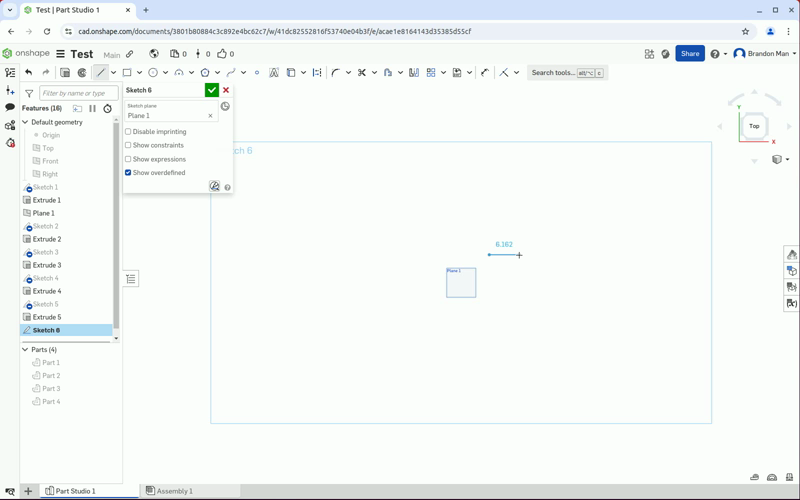
mouse_move(518, 254)
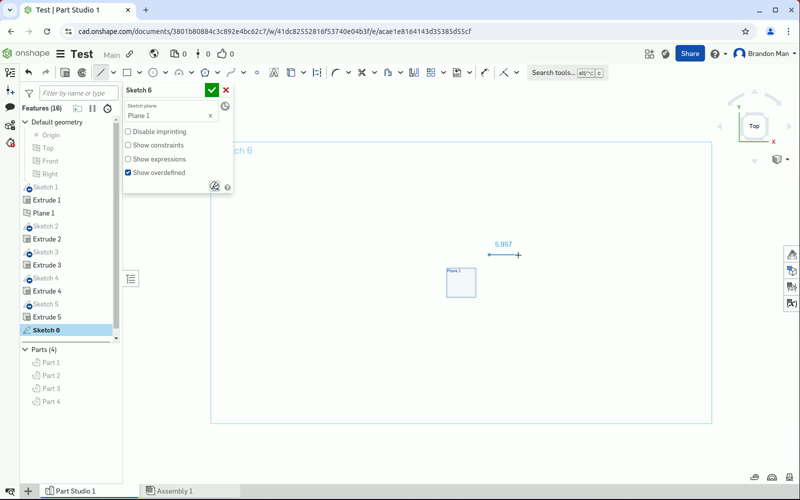
click(518, 254)
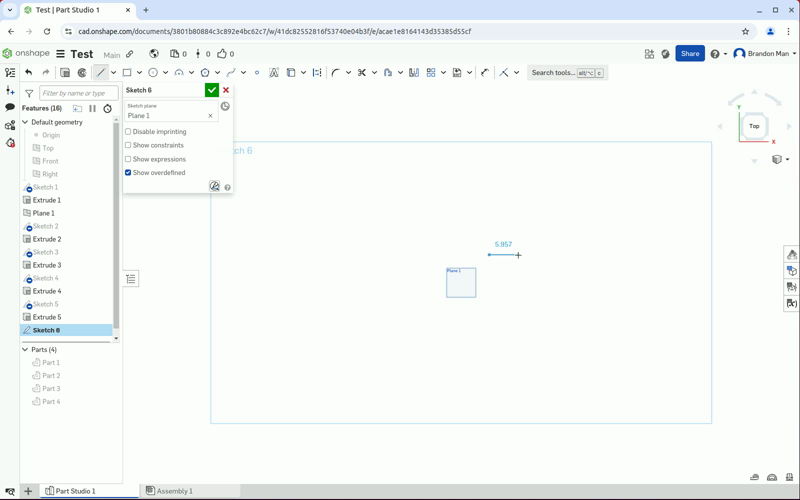
key_up(shift)
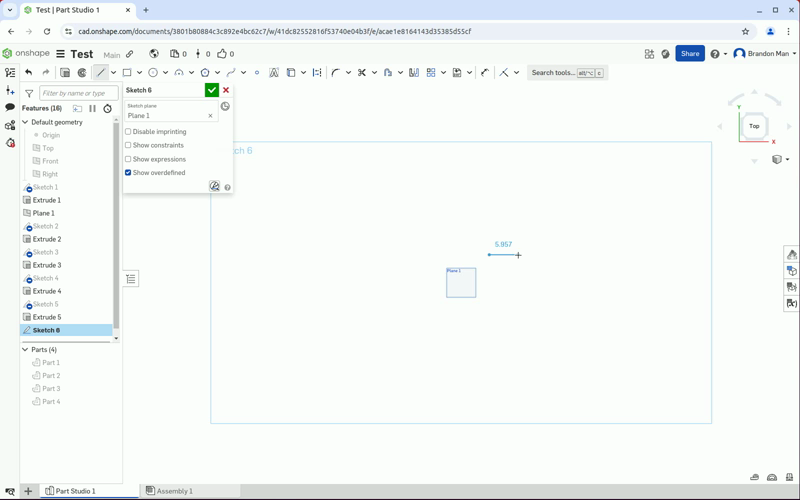
key_down(shift)
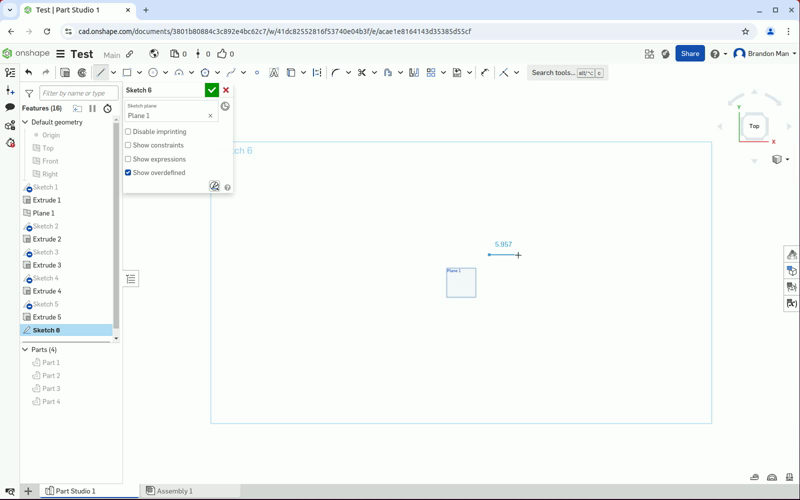
mouse_move(548, 254)
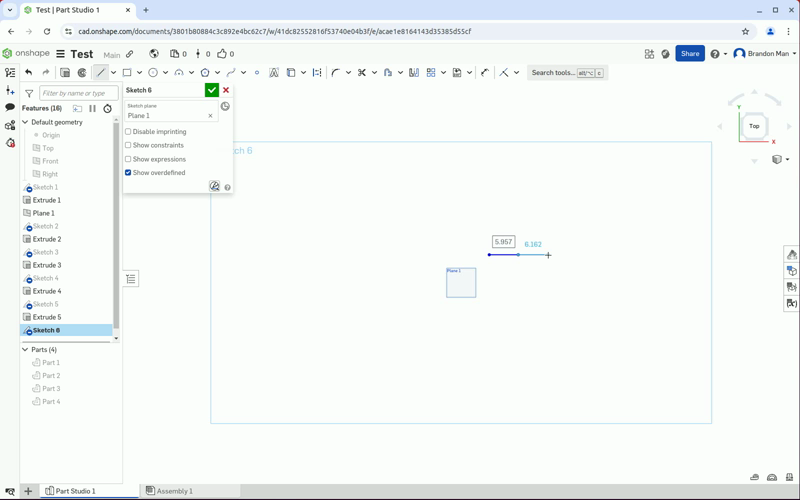
mouse_move(518, 240)
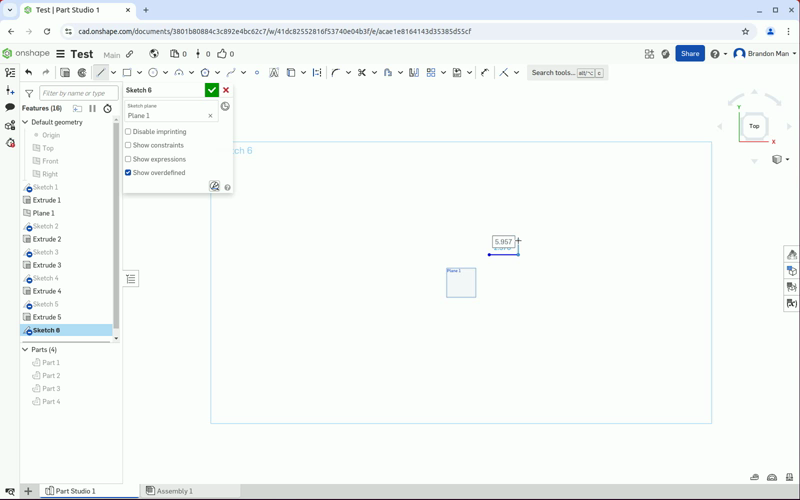
click(518, 240)
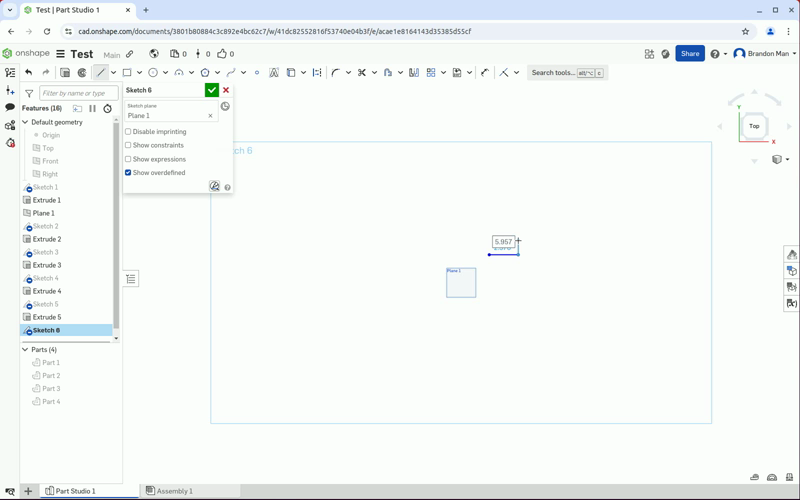
key_up(shift)
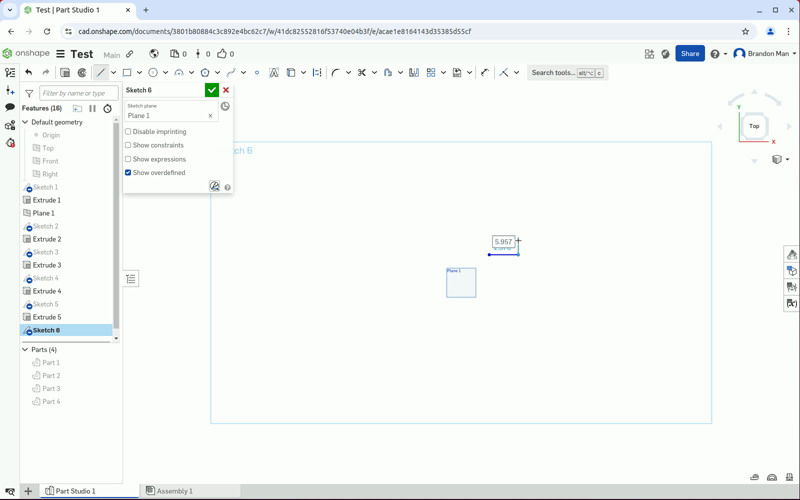
key_down(shift)
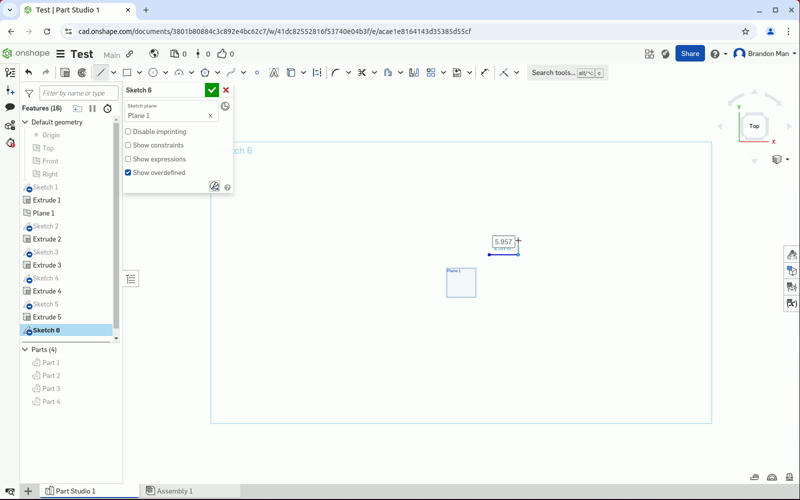
mouse_move(548, 240)
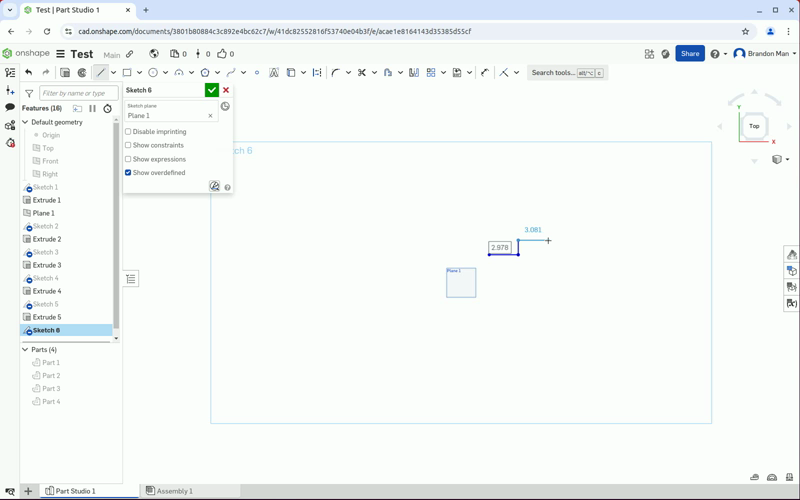
mouse_move(489, 240)
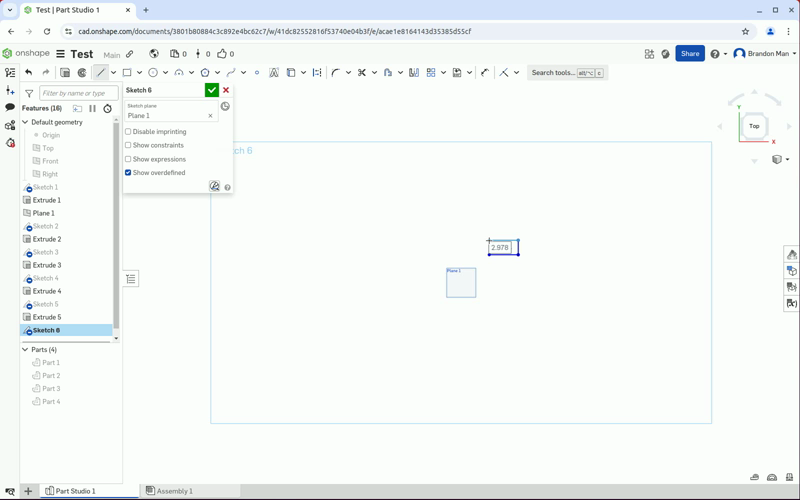
click(489, 240)
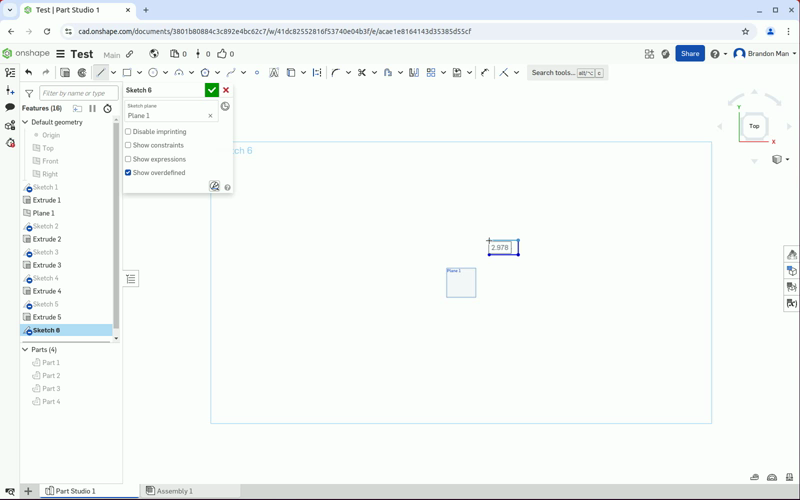
key_up(shift)
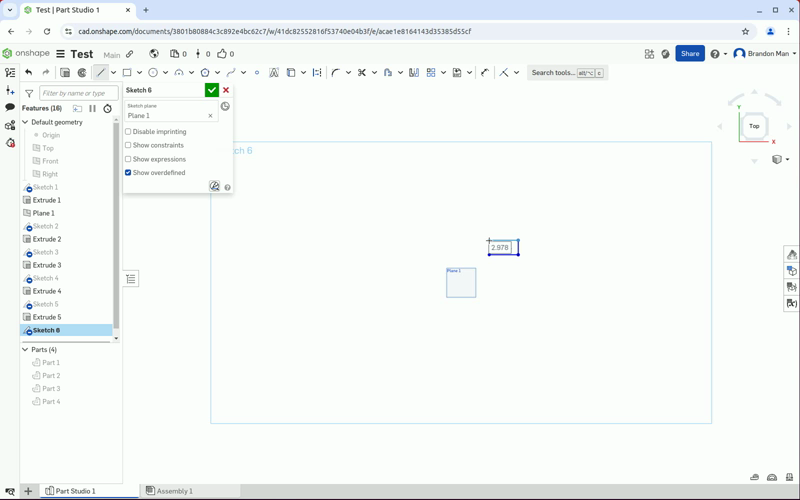
mouse_move(519, 240)
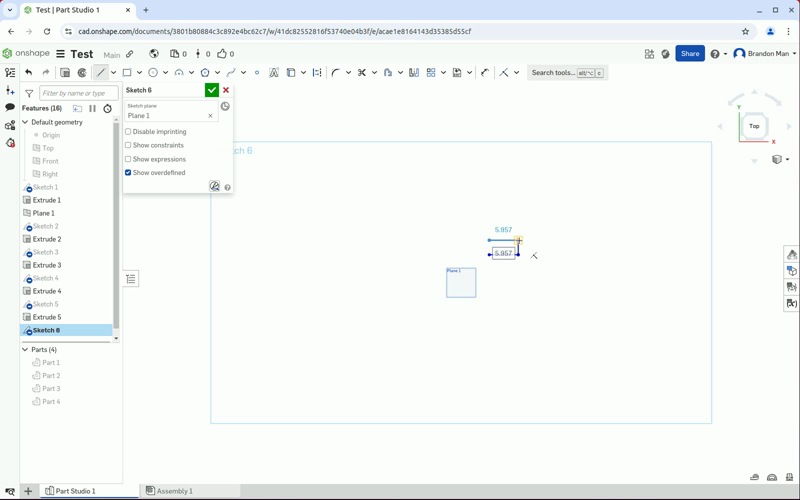
key_down(shift)
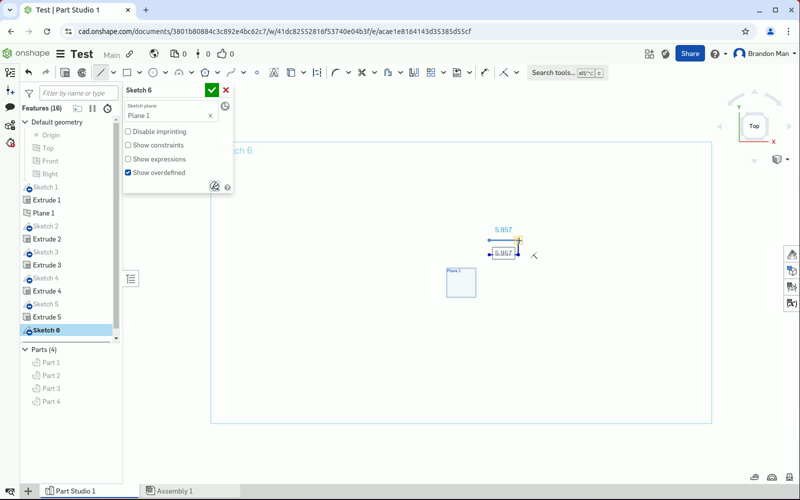
mouse_move(489, 254)
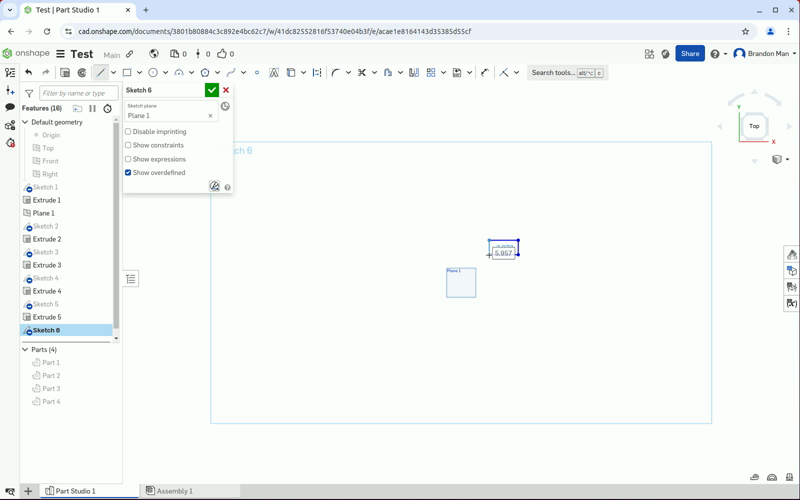
key_up(shift)
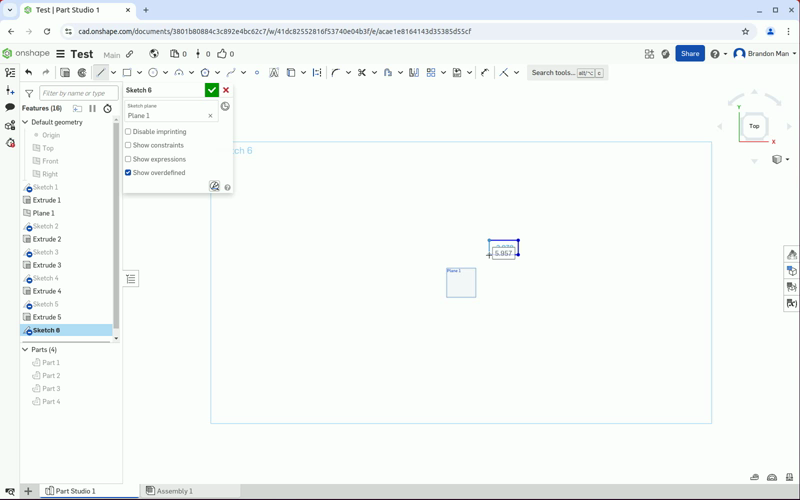
click(489, 254)
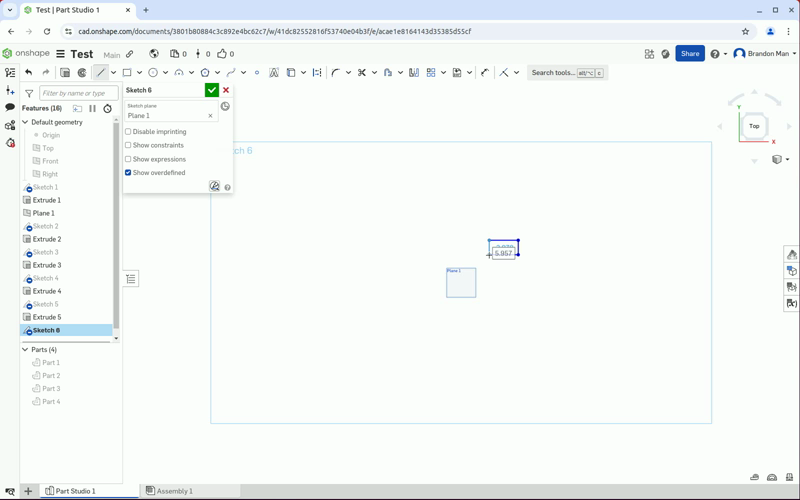
key(esc)
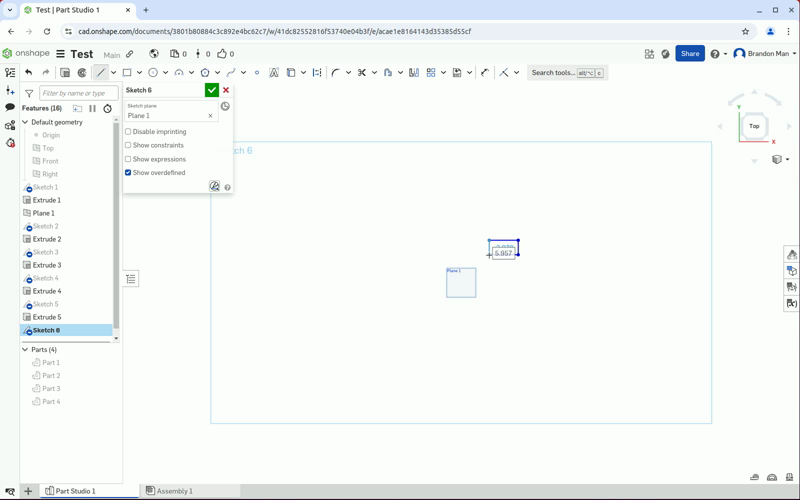
mouse_move(507, 242)
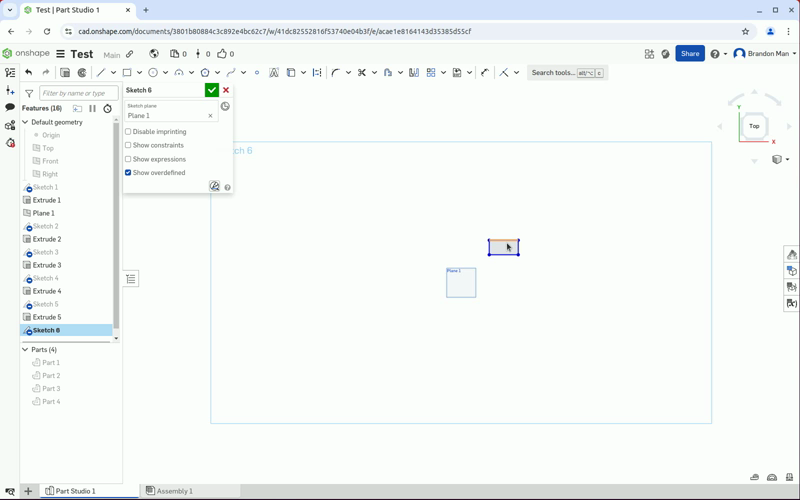
scroll(6)
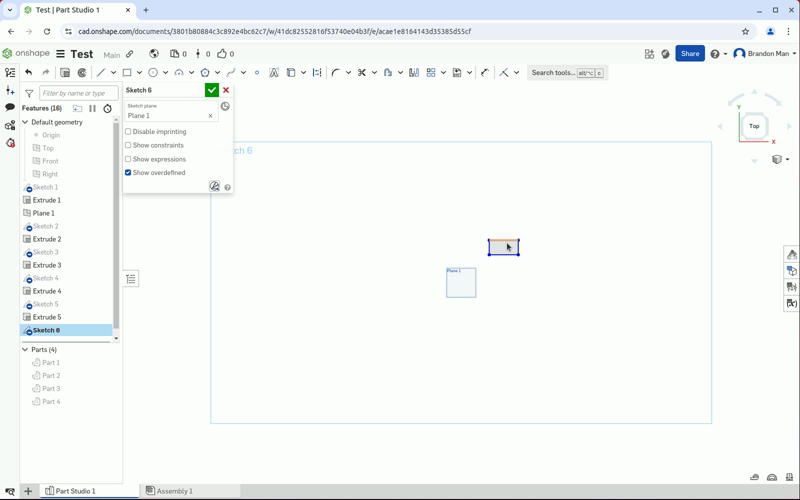
scroll(6)
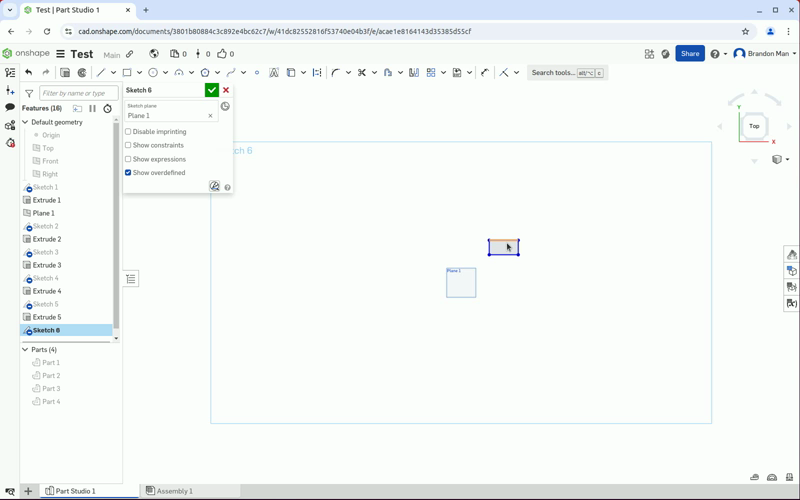
scroll(6)
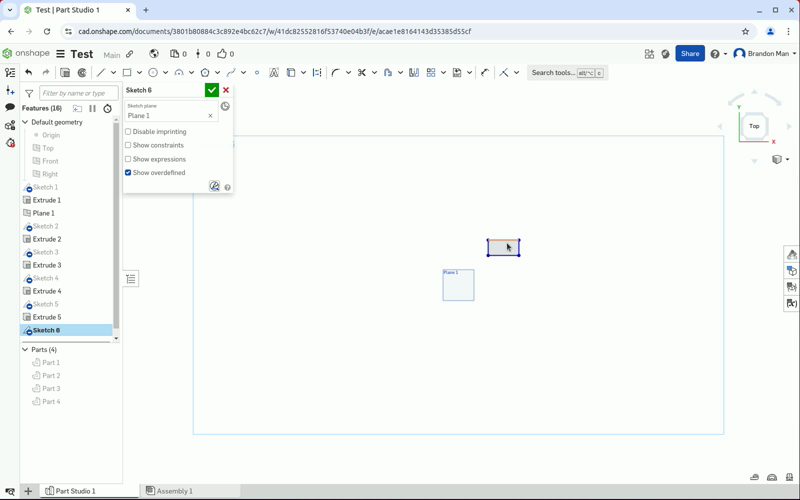
scroll(6)
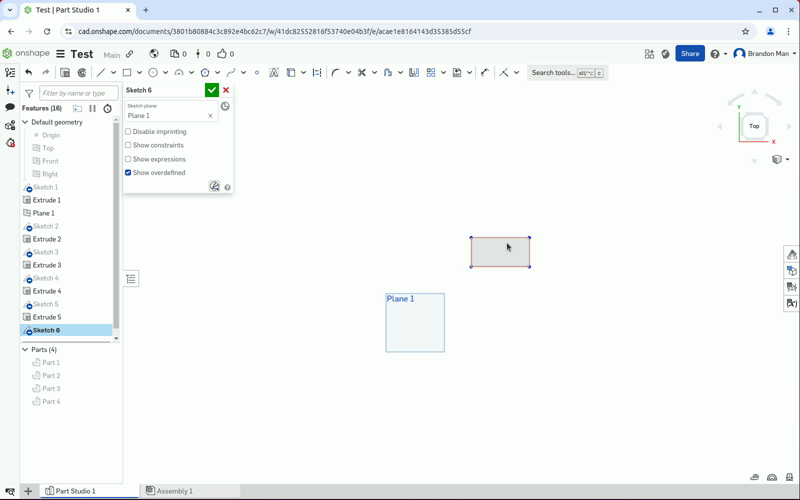
scroll(6)
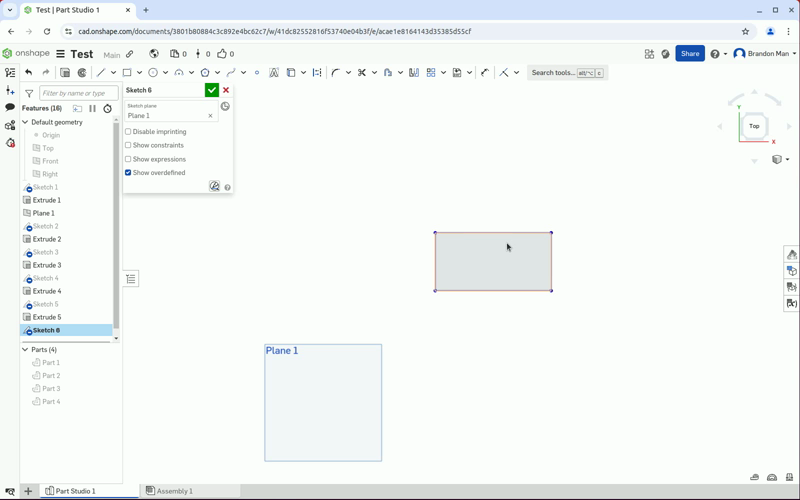
scroll(6)
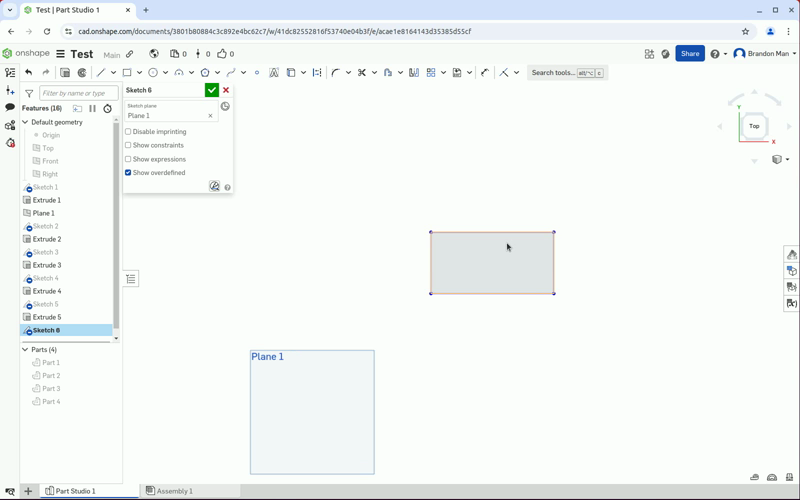
scroll(6)
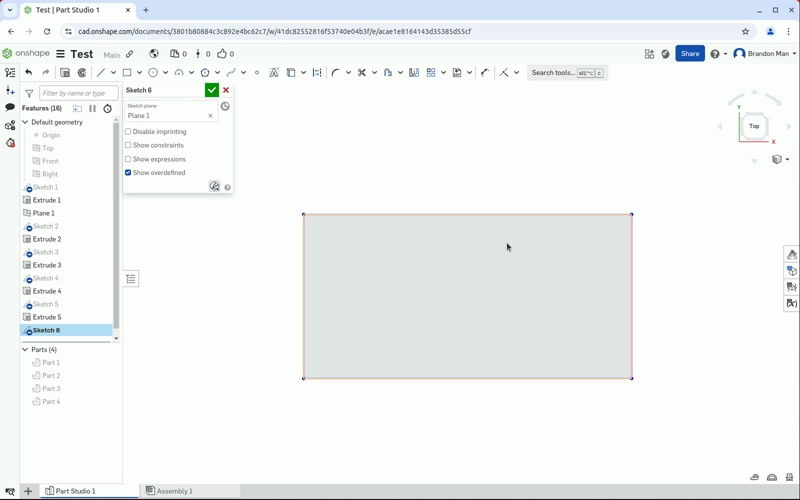
click(507, 242)
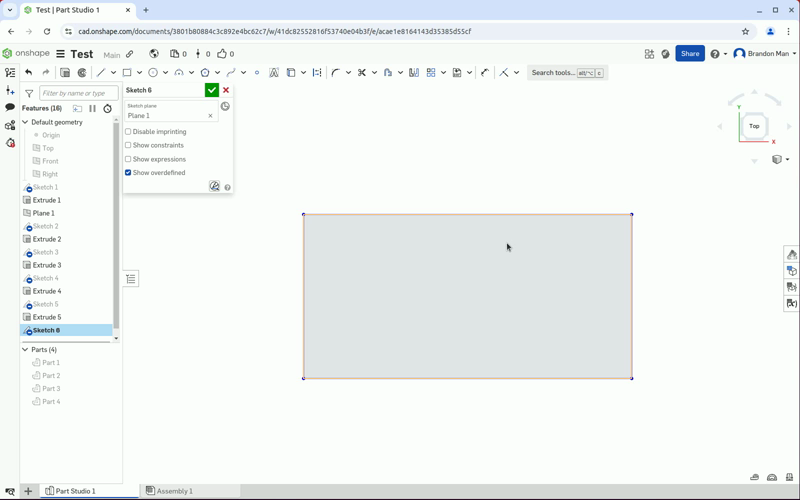
scroll(-6)
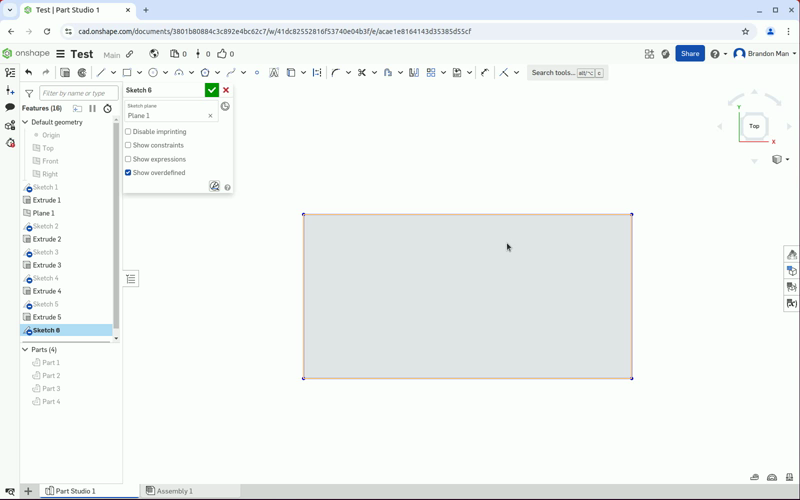
scroll(-6)
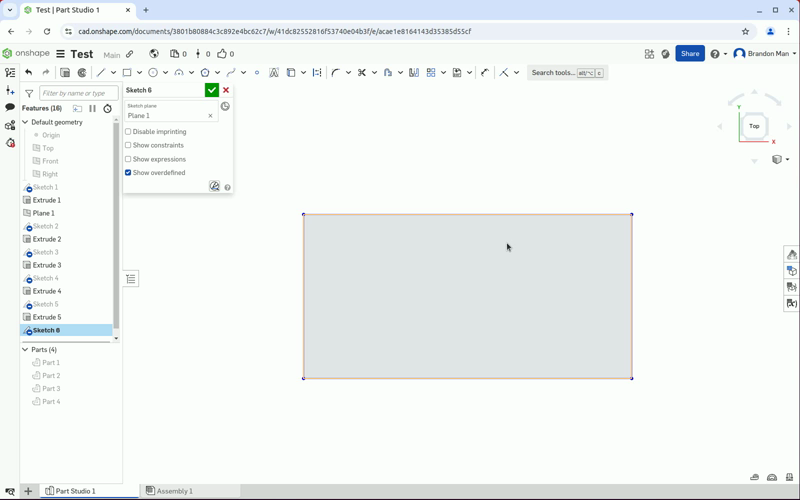
scroll(-6)
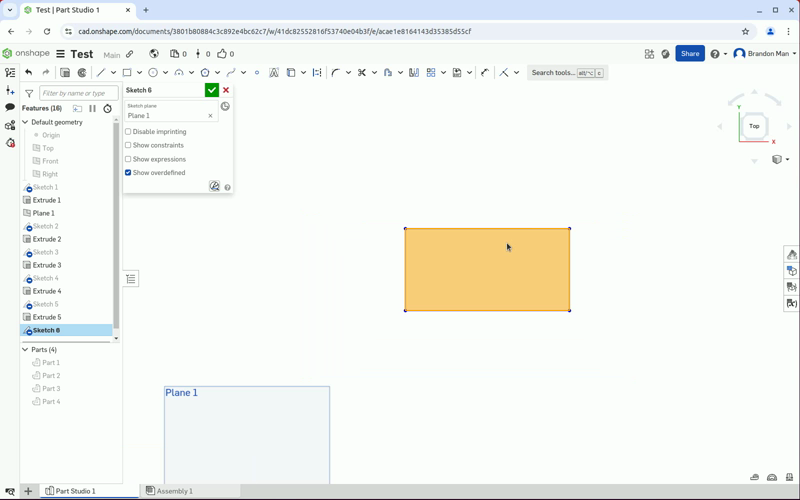
scroll(-6)
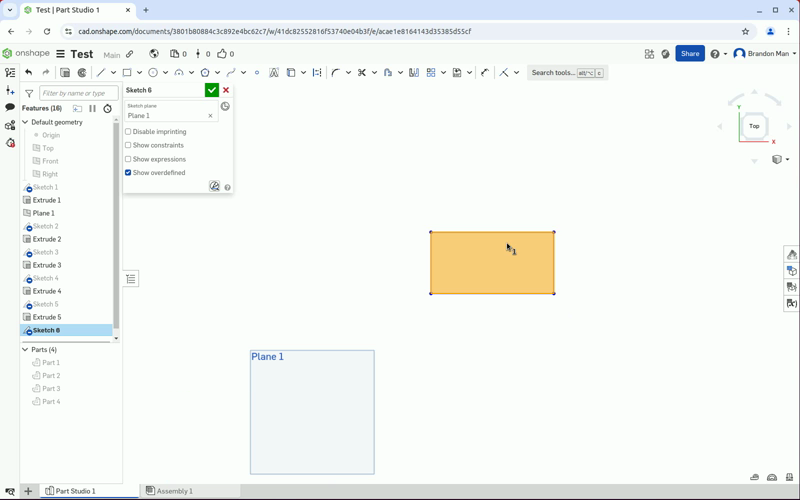
scroll(-6)
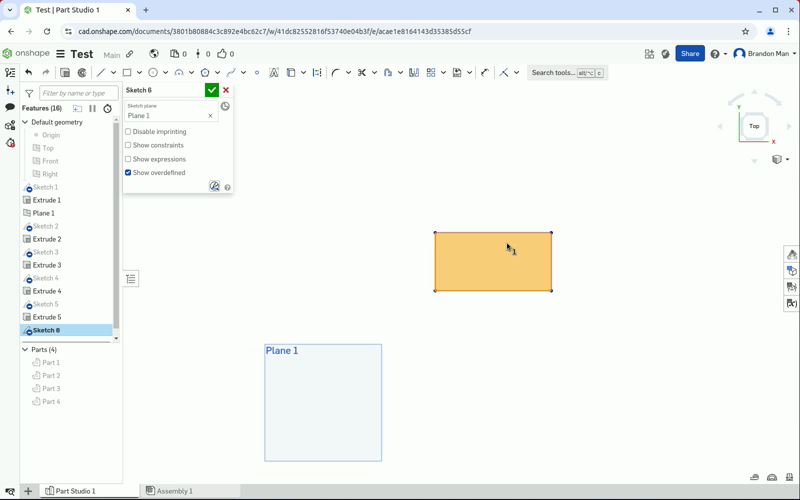
scroll(-6)
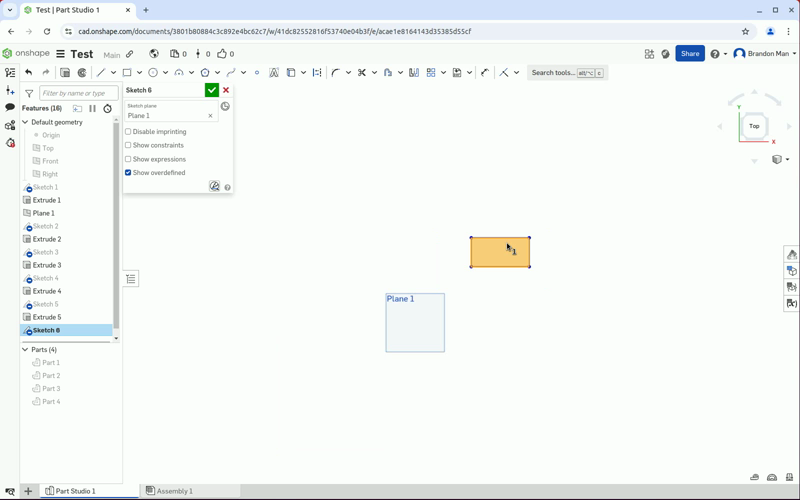
scroll(-6)
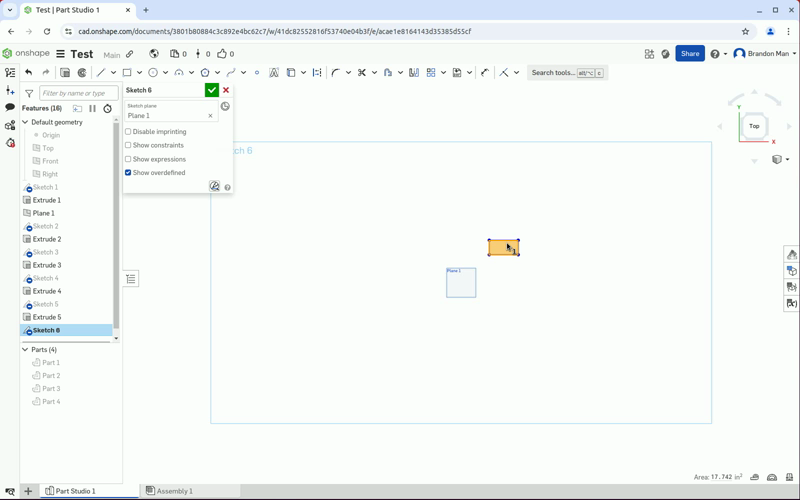
mouse_move(73, 352)
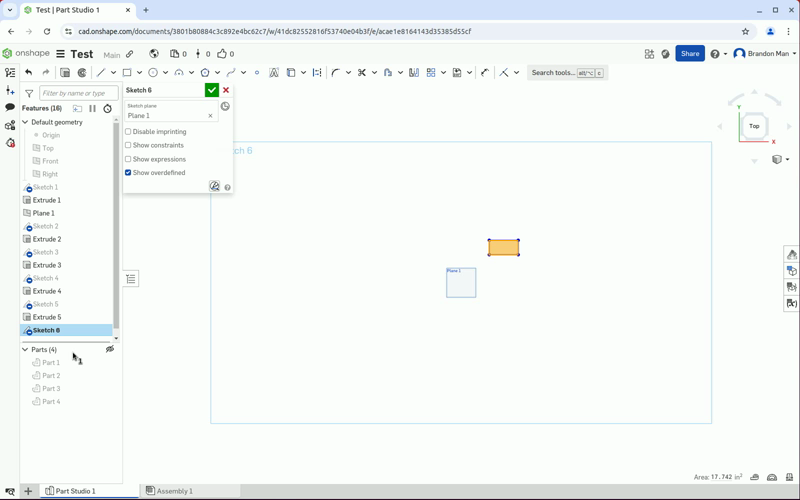
key(shift+y)
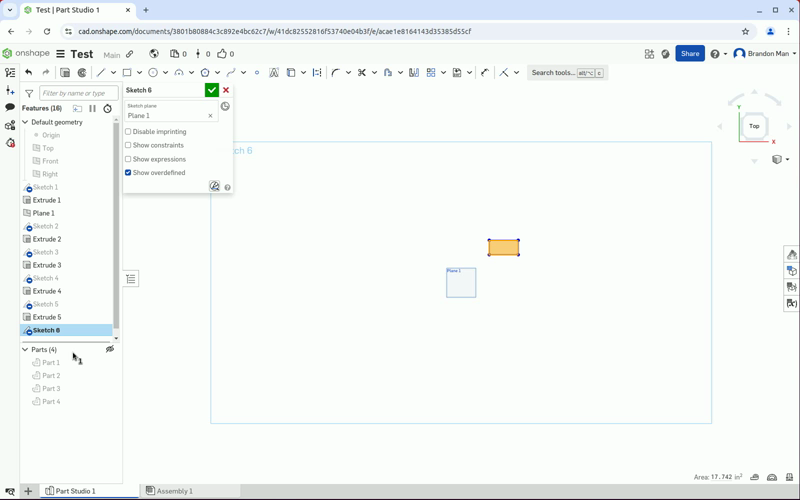
key(shift+e)
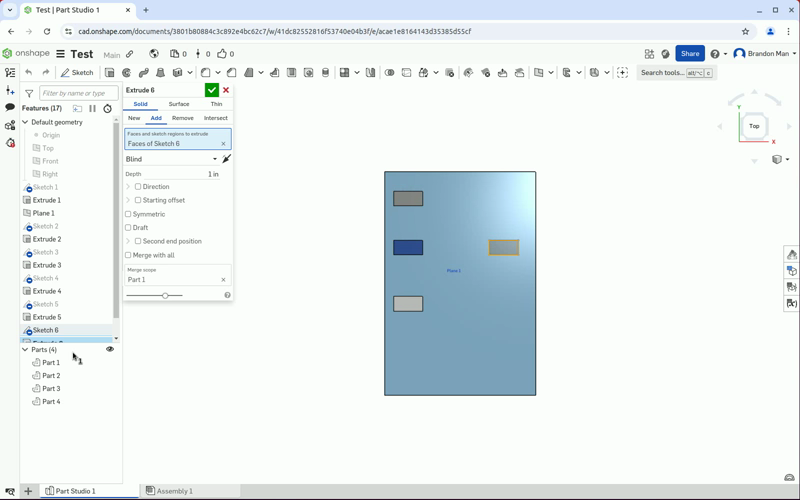
mouse_move(143, 106)
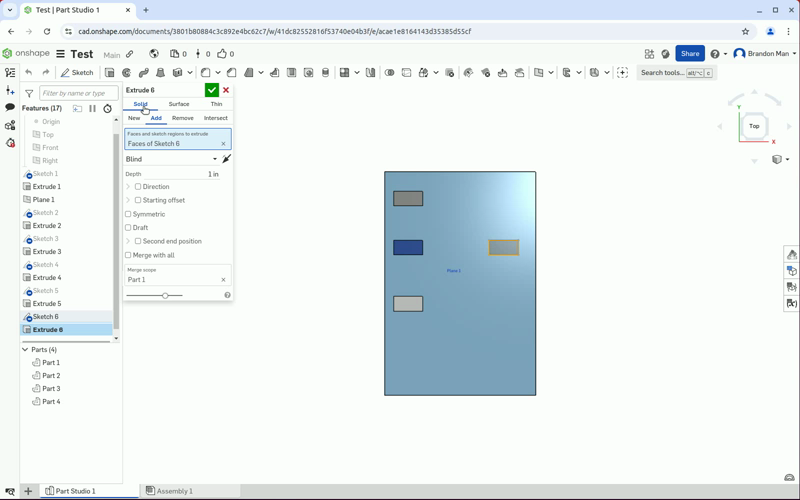
click(143, 106)
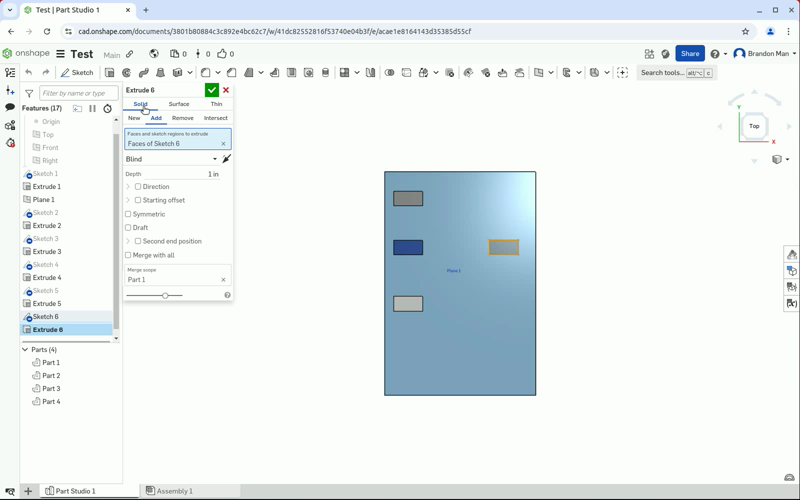
mouse_move(186, 120)
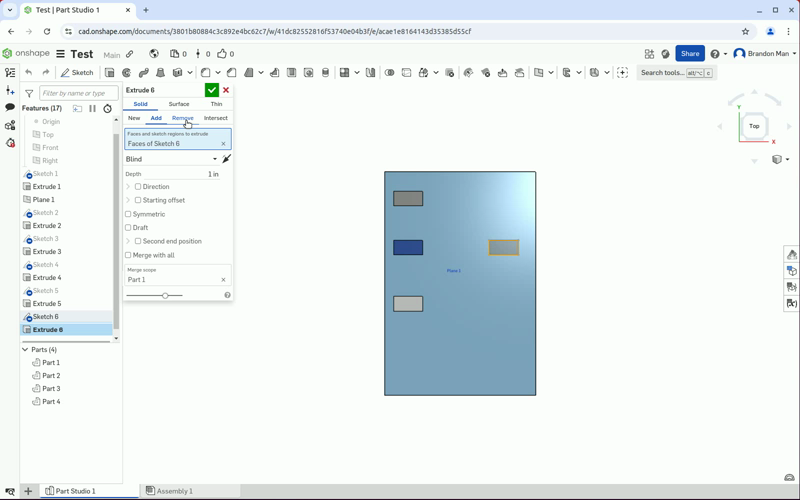
click(186, 120)
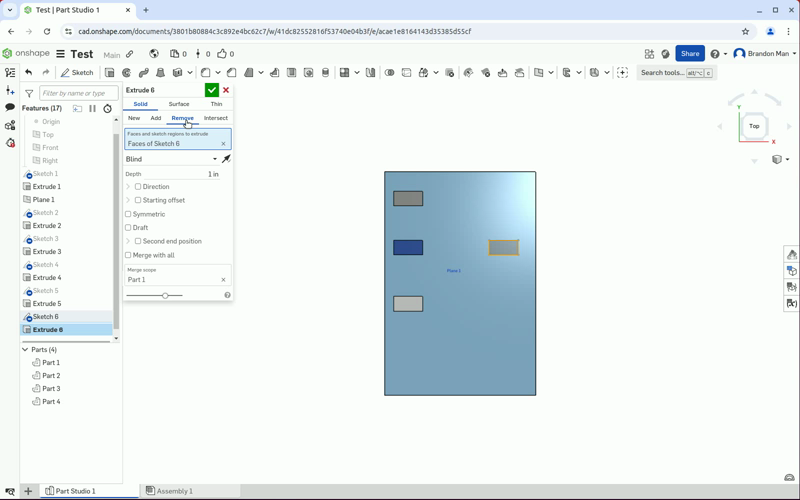
key(tab, 4)
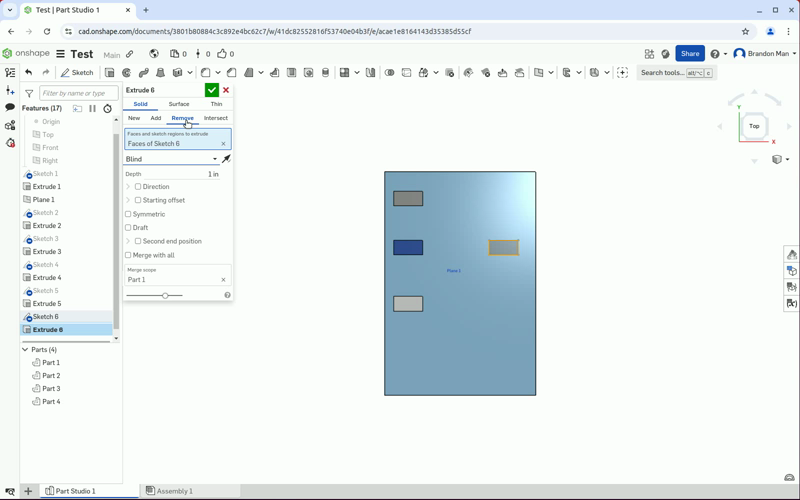
text(1.204)
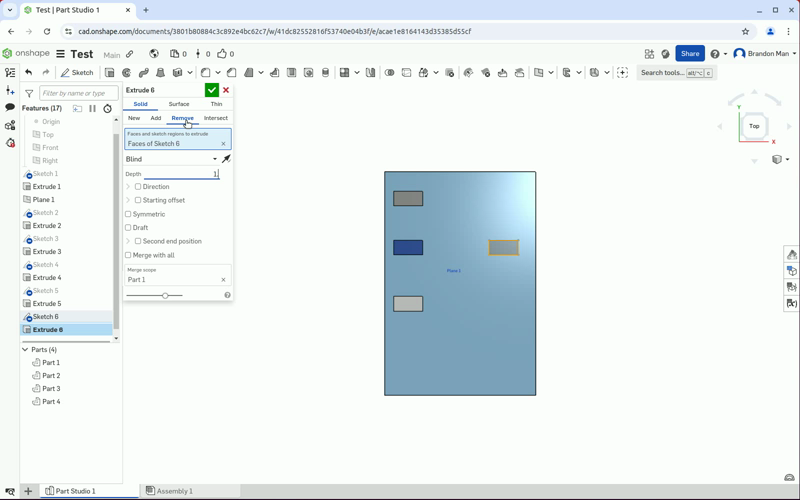
key(tab, 6)
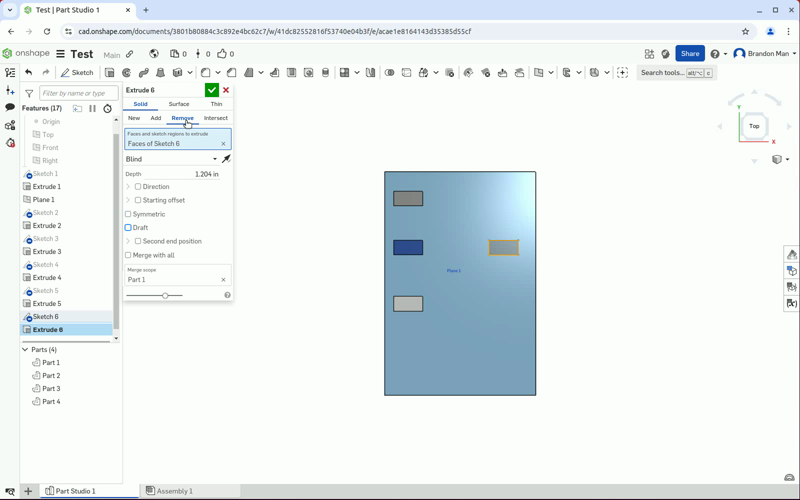
key(space)
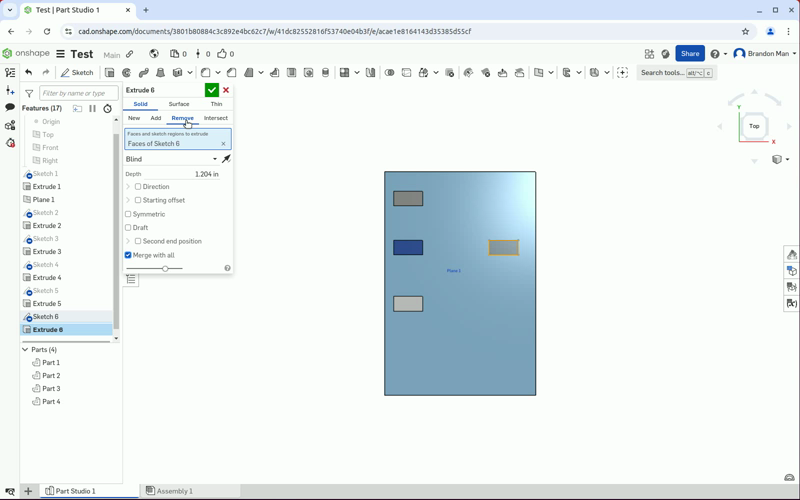
key(enter)
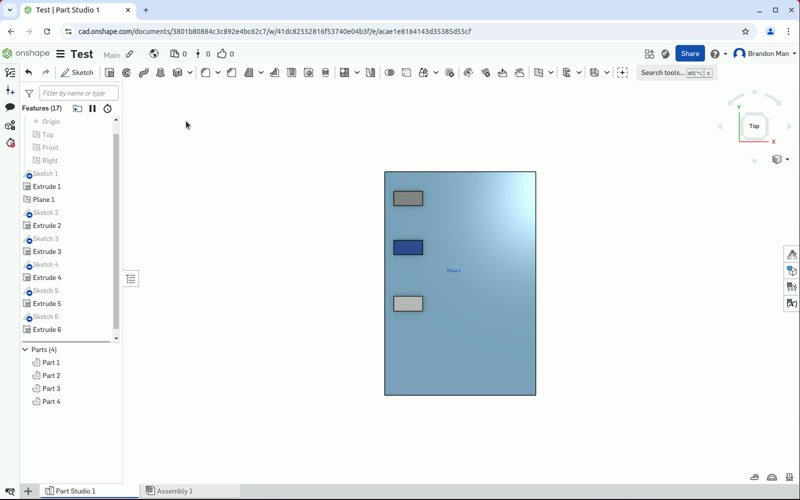
key(shift+h)
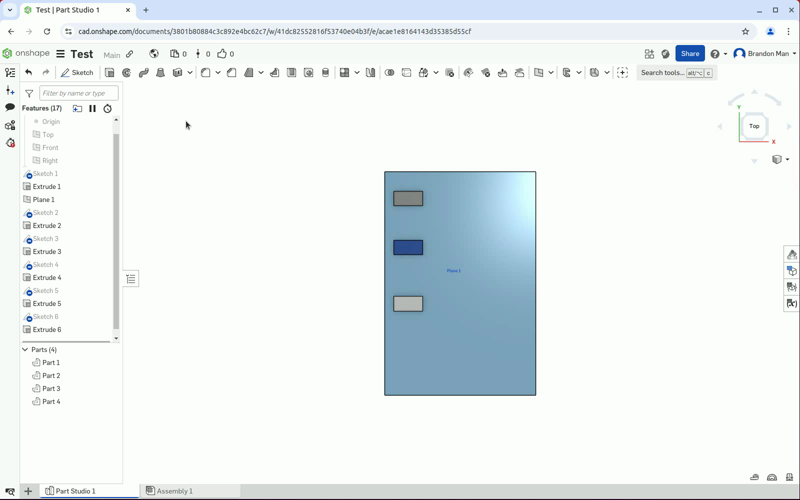
key(shift+h)
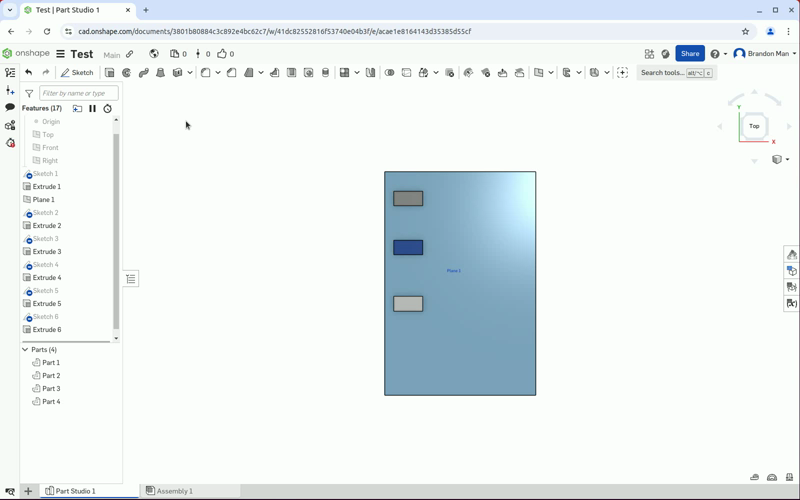
mouse_move(69, 176)
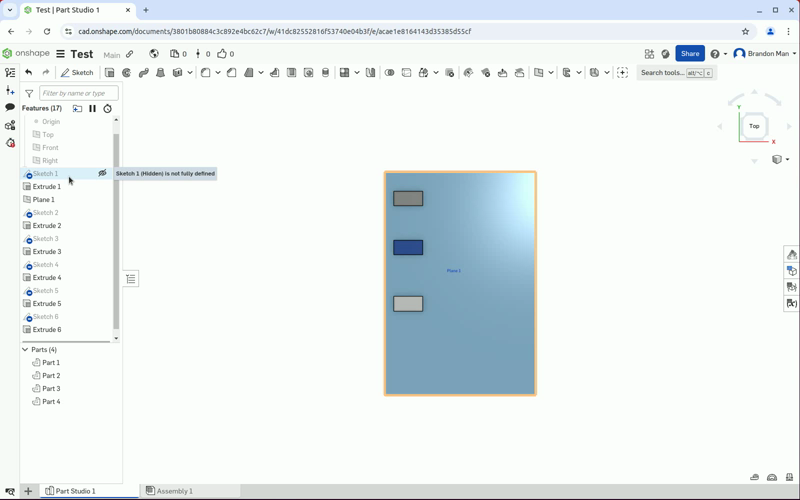
click(69, 176)
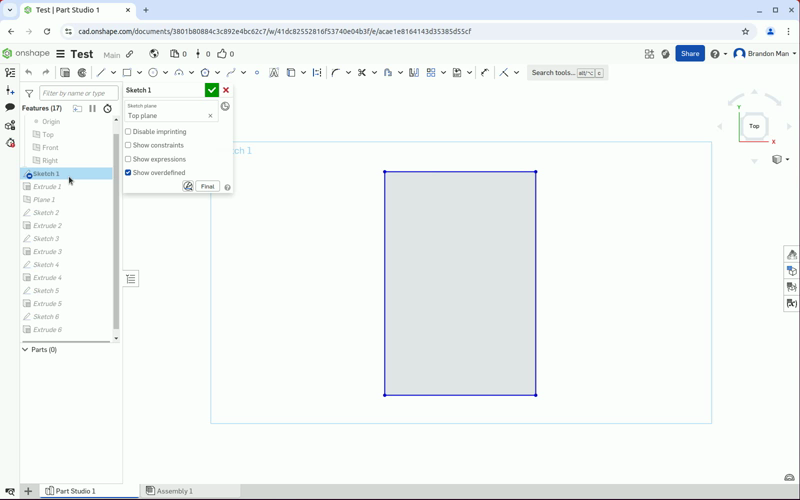
mouse_move(229, 92)
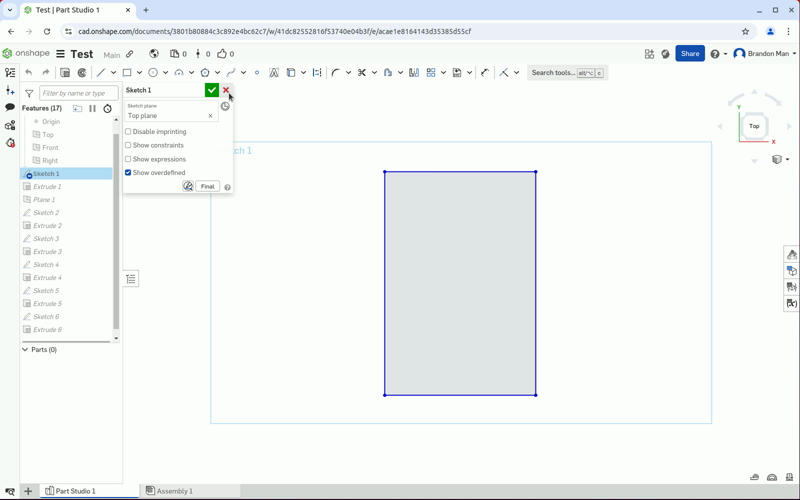
click(229, 92)
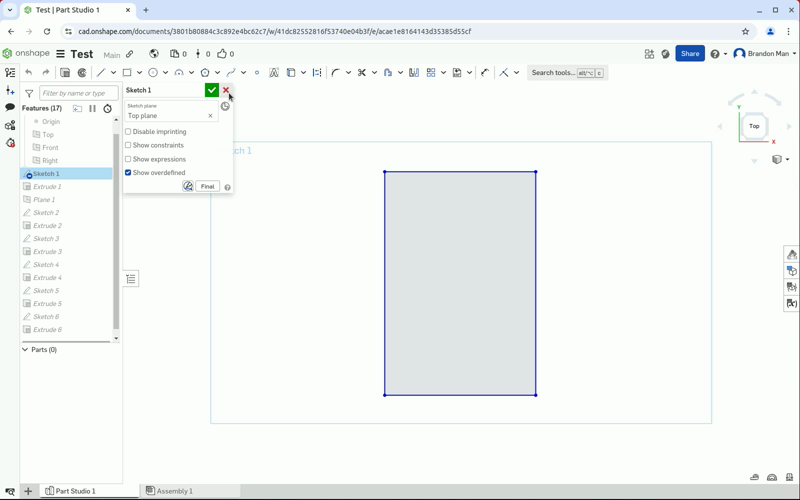
key(shift+s)
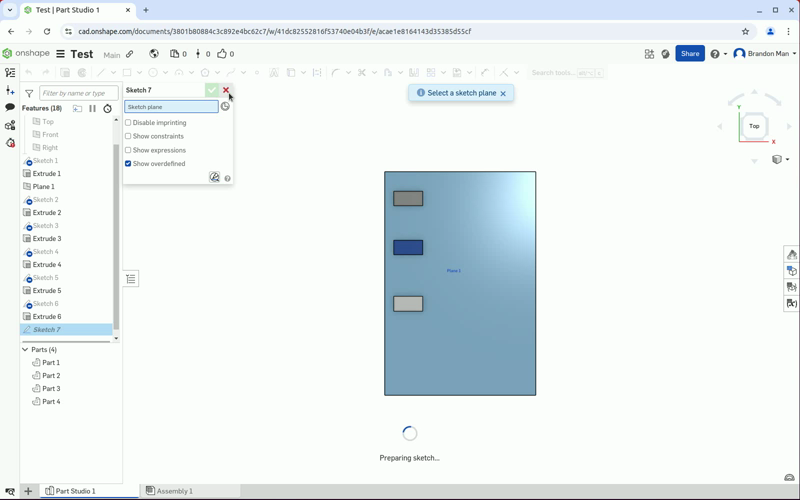
mouse_move(69, 189)
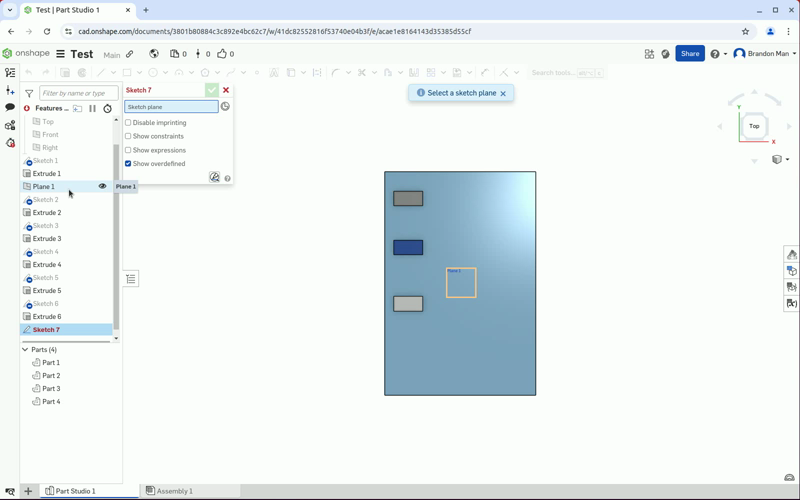
click(69, 189)
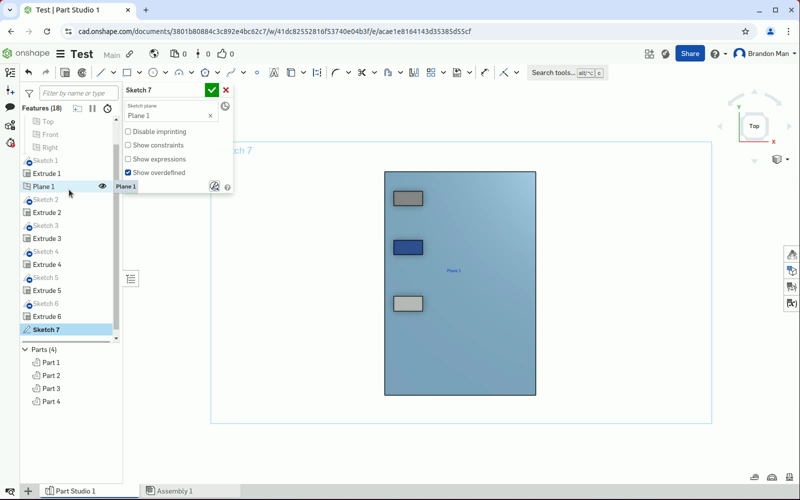
mouse_move(73, 352)
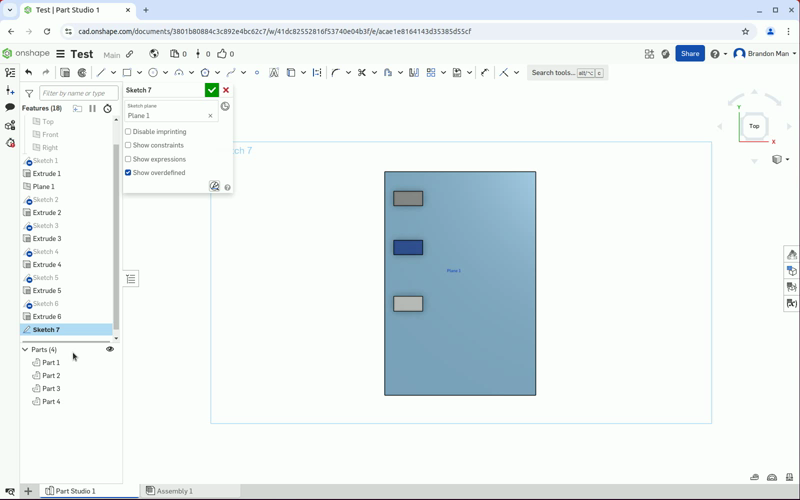
key(y)
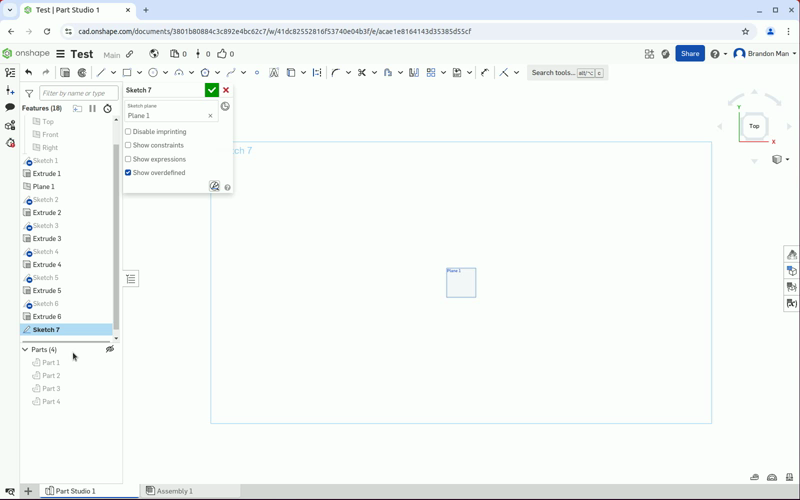
key(l)
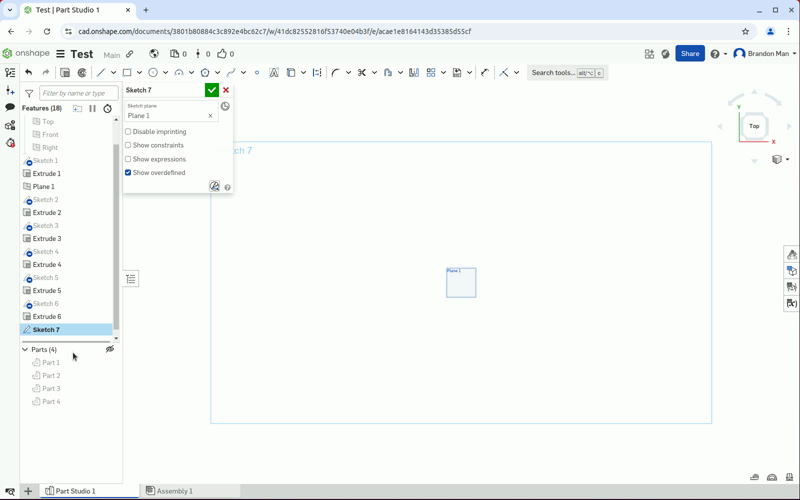
key_down(shift)
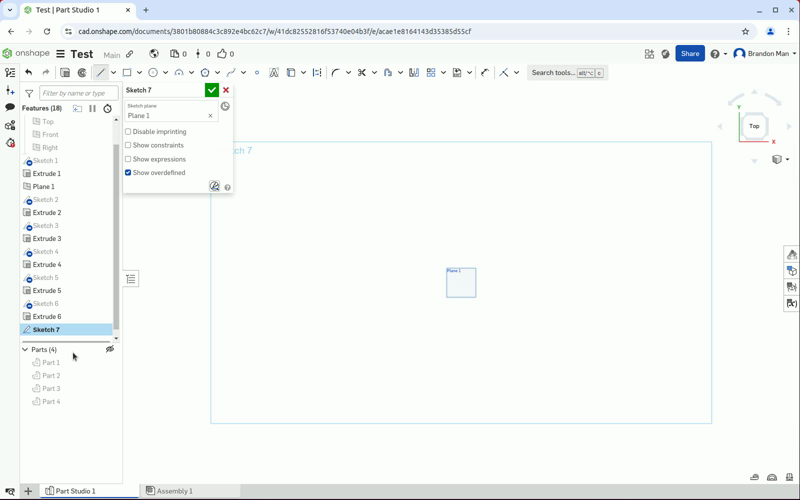
mouse_move(489, 311)
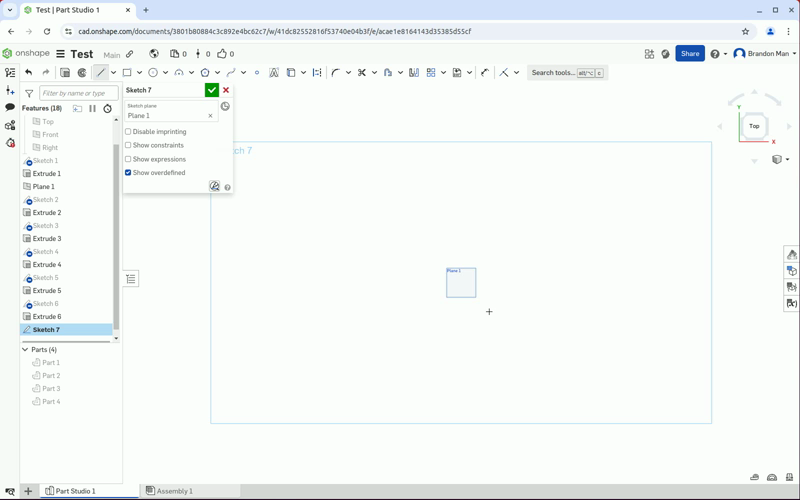
click(489, 311)
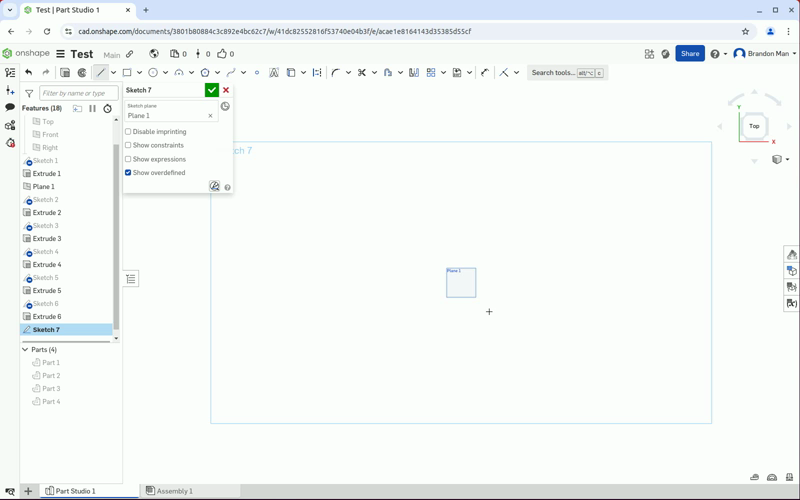
key_up(shift)
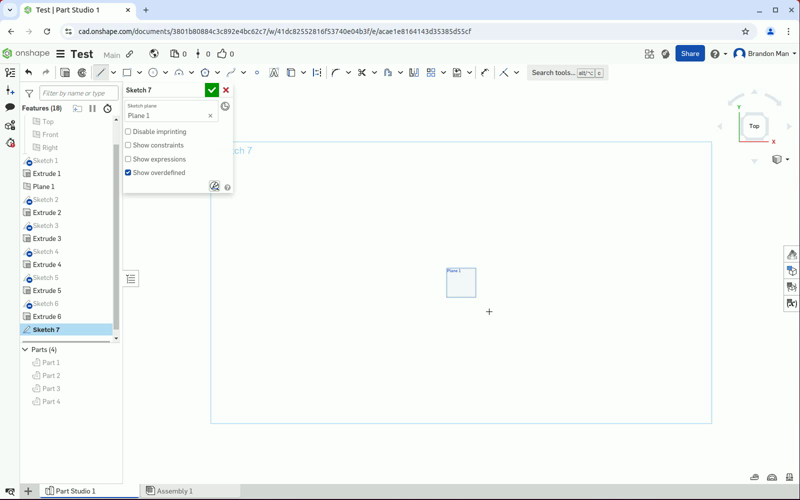
key_down(shift)
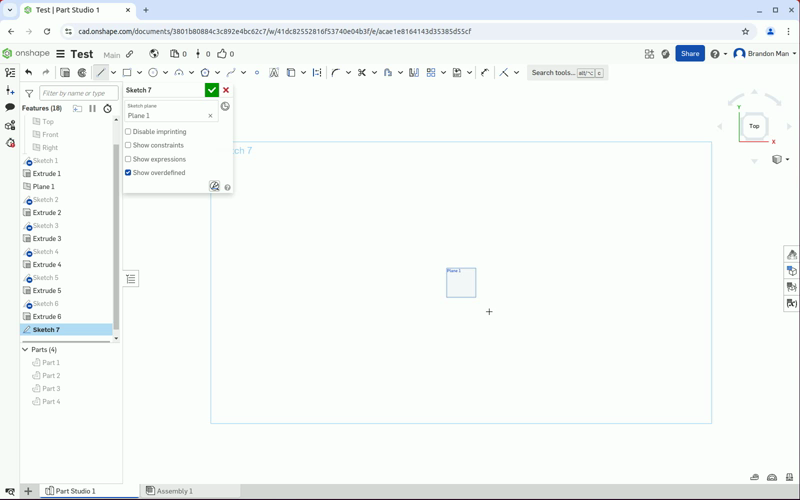
mouse_move(519, 311)
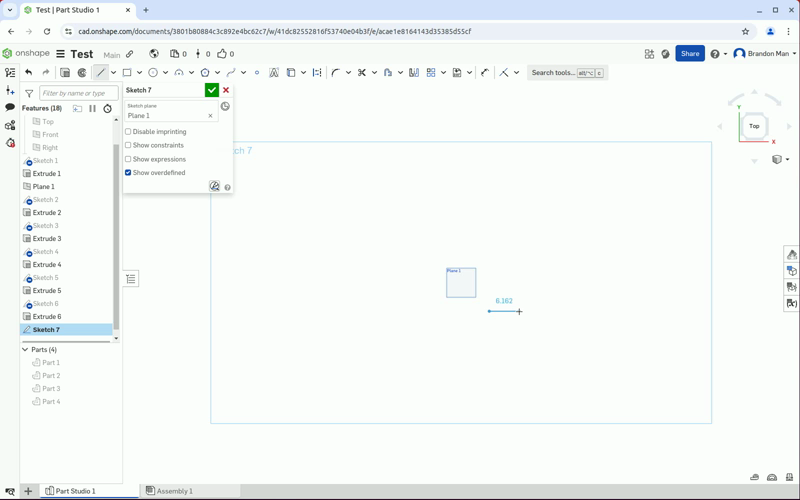
mouse_move(518, 311)
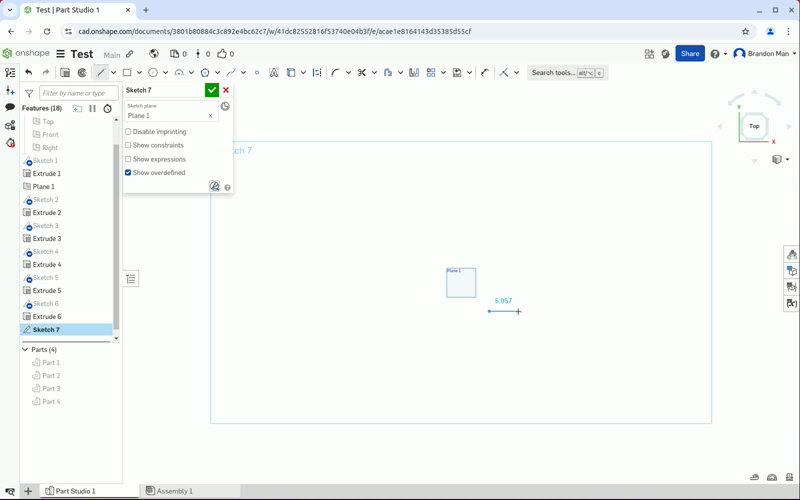
click(518, 311)
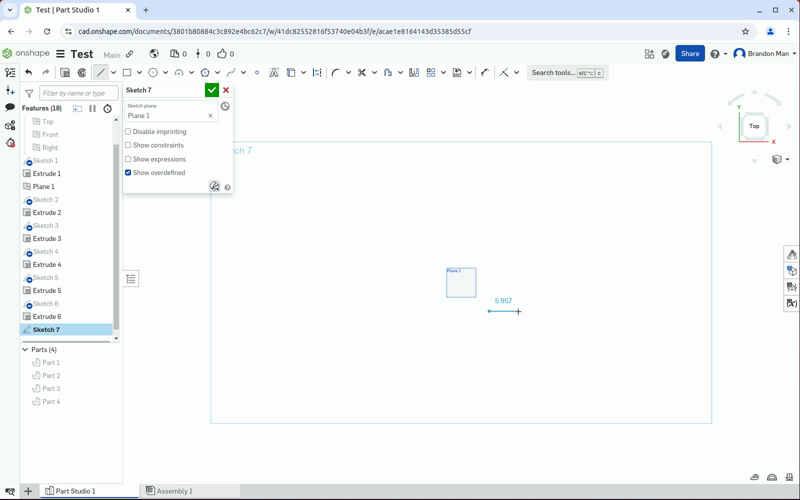
key_up(shift)
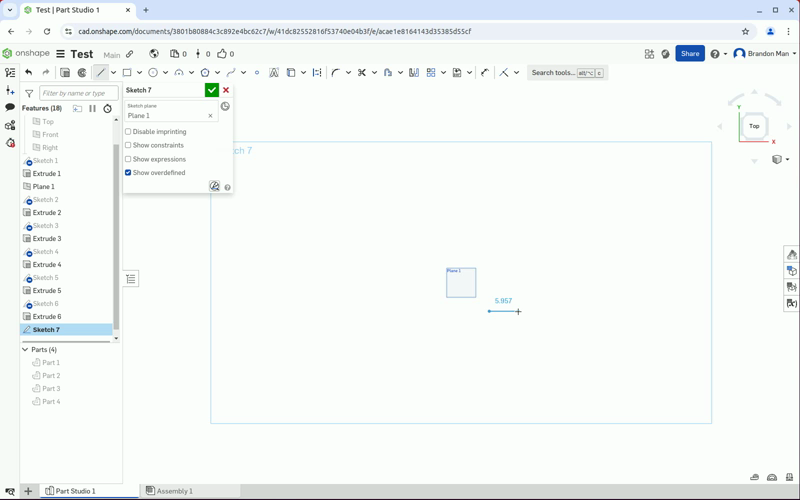
key_down(shift)
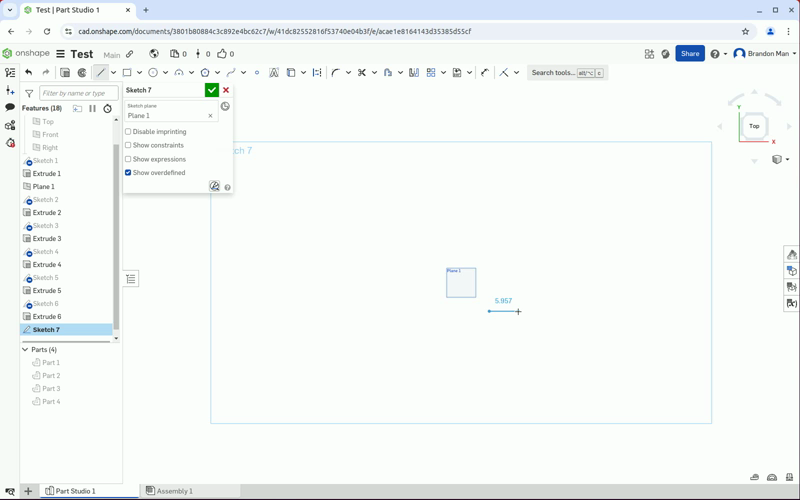
mouse_move(548, 311)
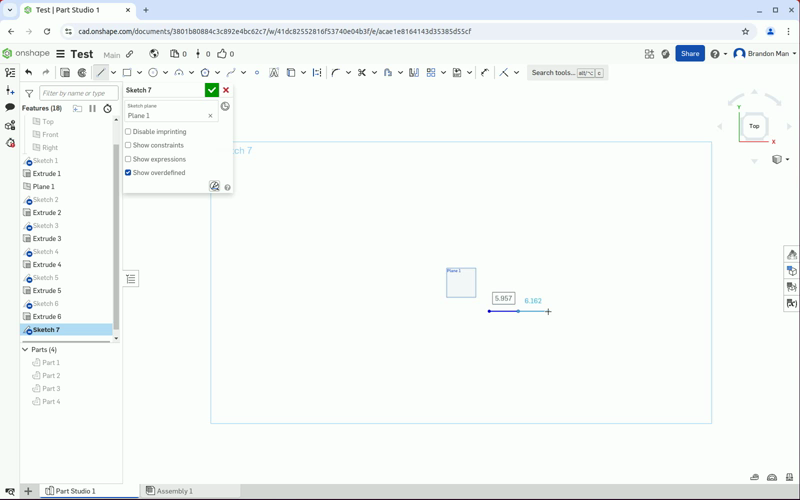
mouse_move(518, 296)
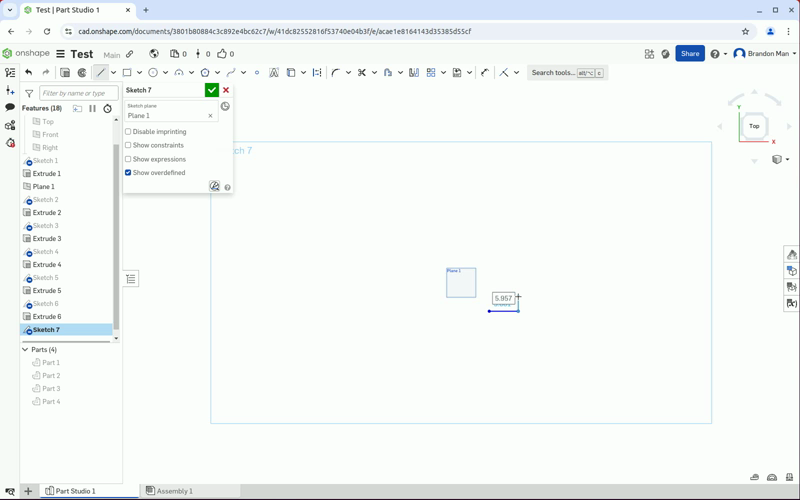
click(518, 296)
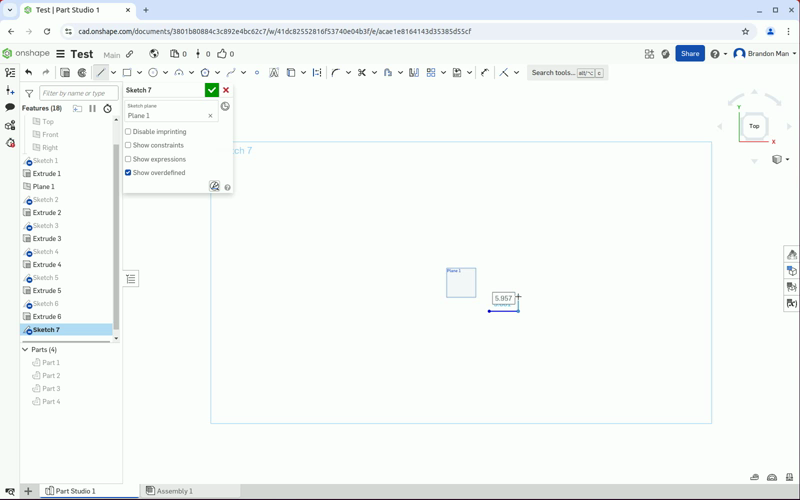
key_up(shift)
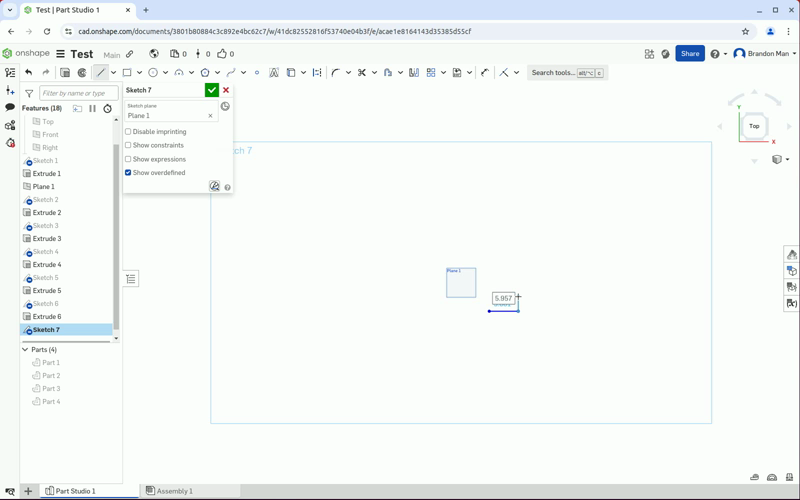
key_down(shift)
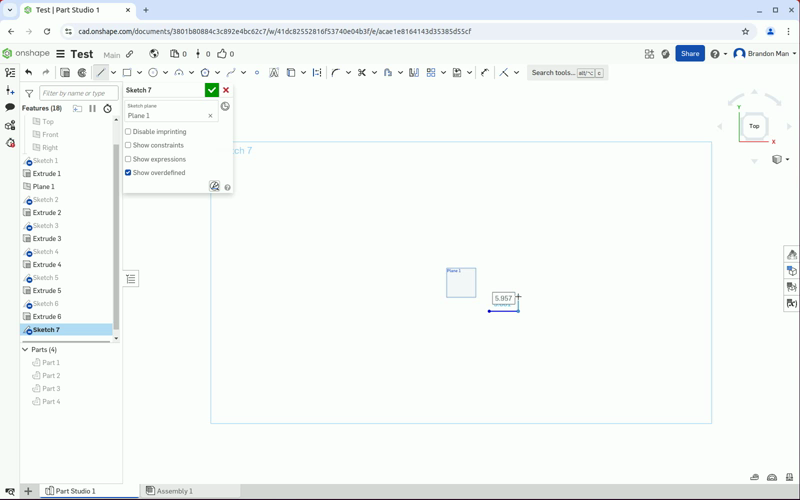
mouse_move(548, 296)
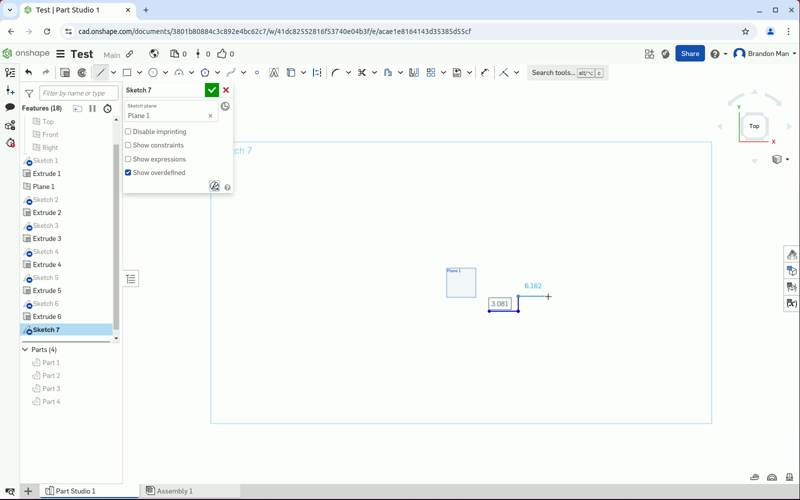
mouse_move(489, 296)
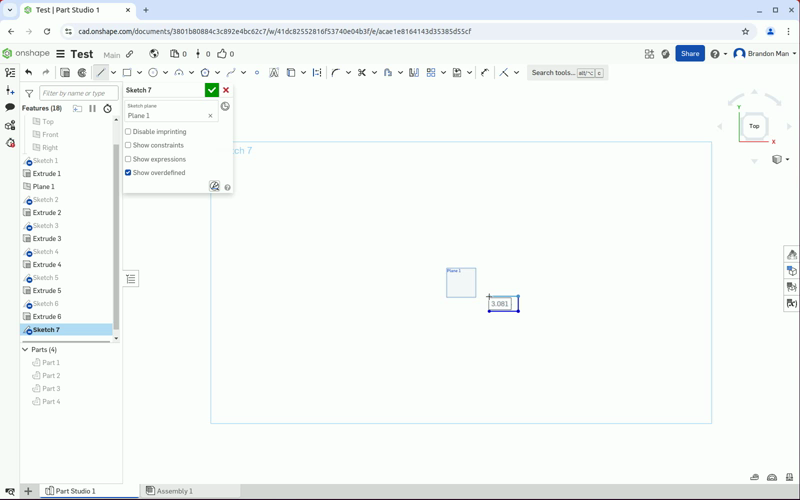
click(489, 296)
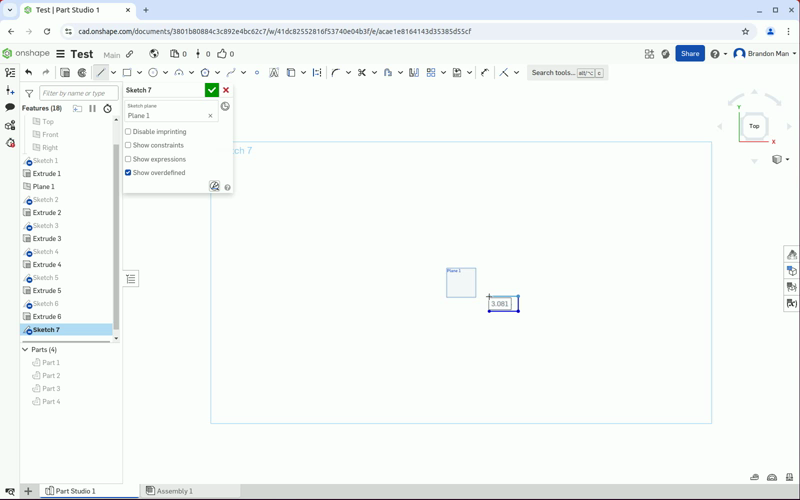
key_up(shift)
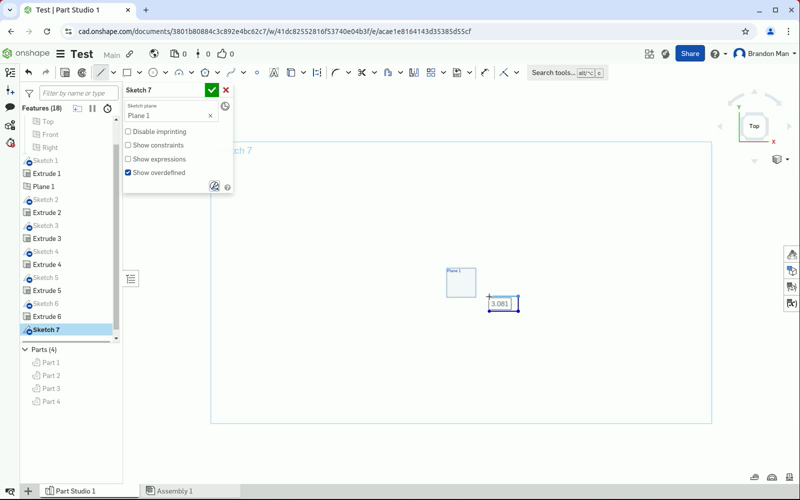
mouse_move(519, 296)
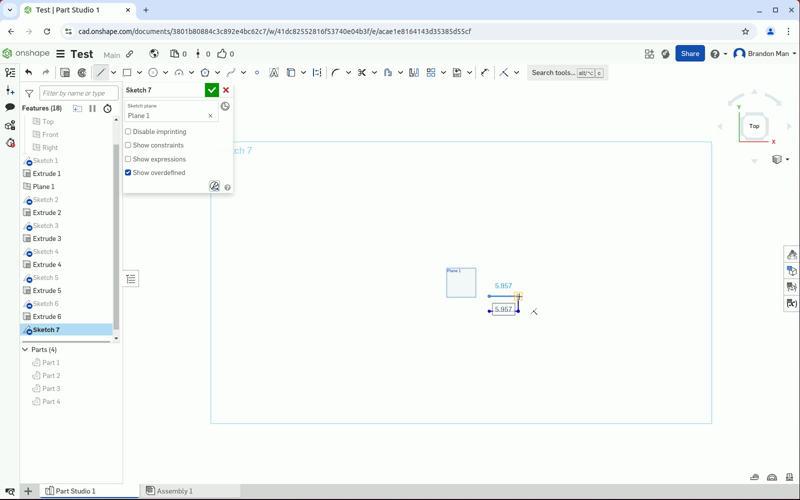
key_down(shift)
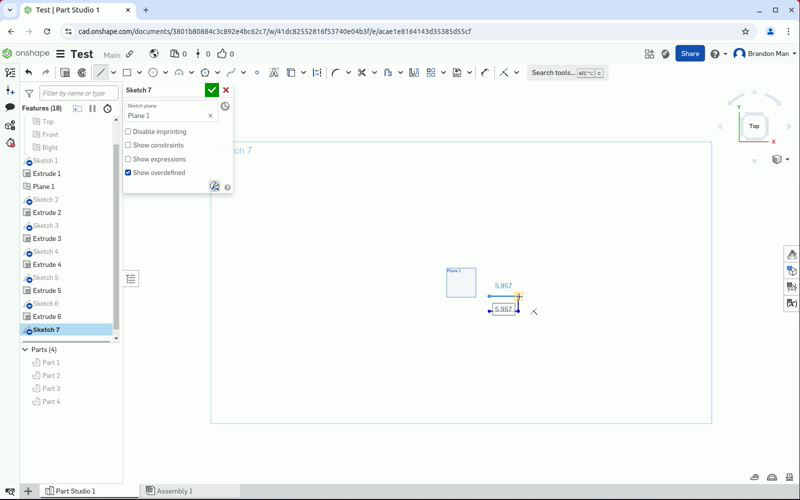
mouse_move(489, 311)
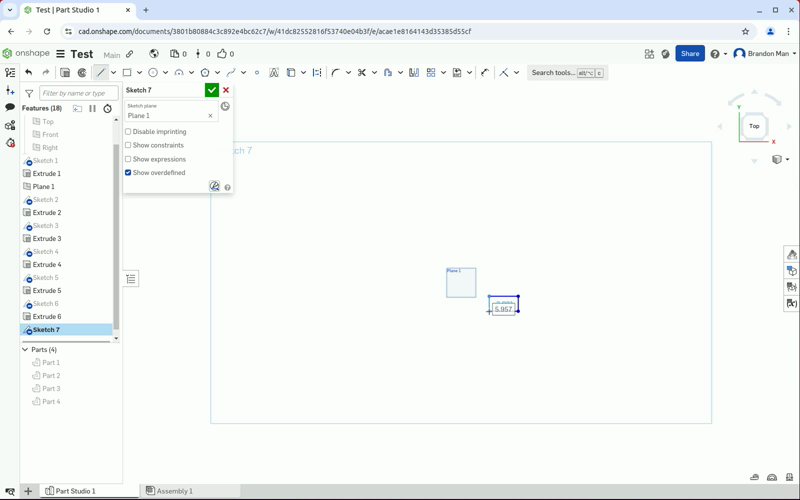
key_up(shift)
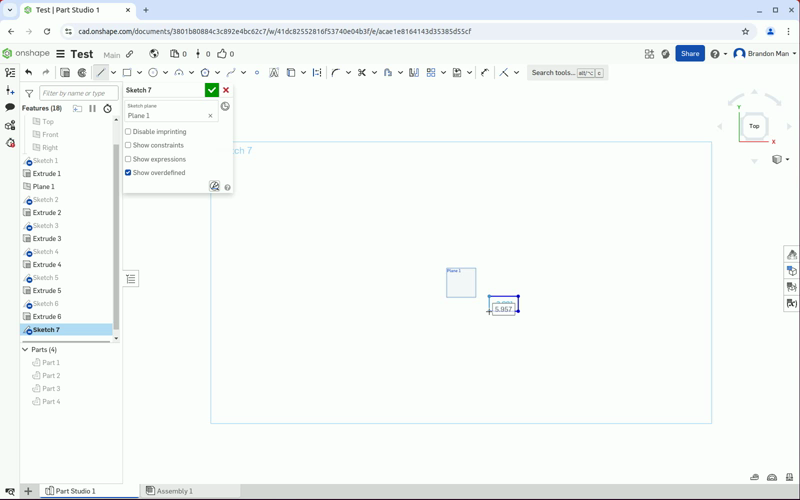
click(489, 311)
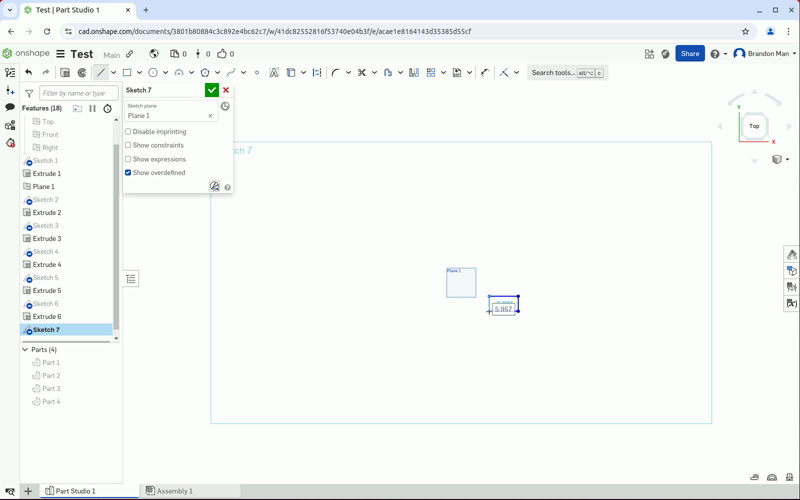
key(esc)
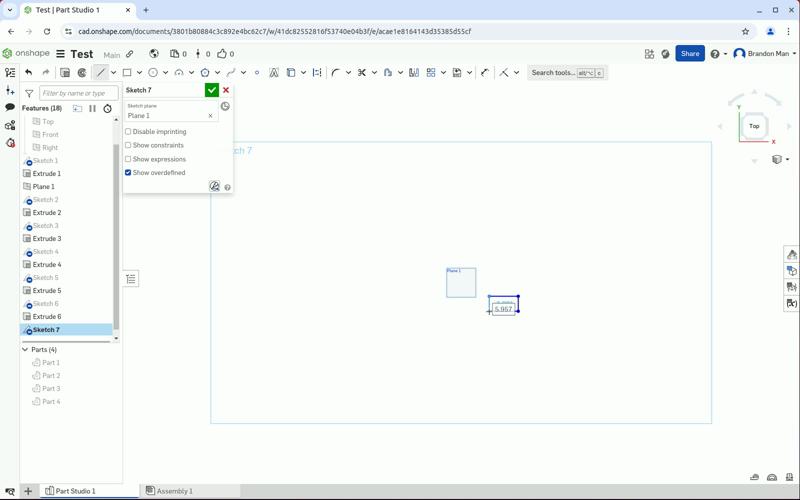
mouse_move(497, 298)
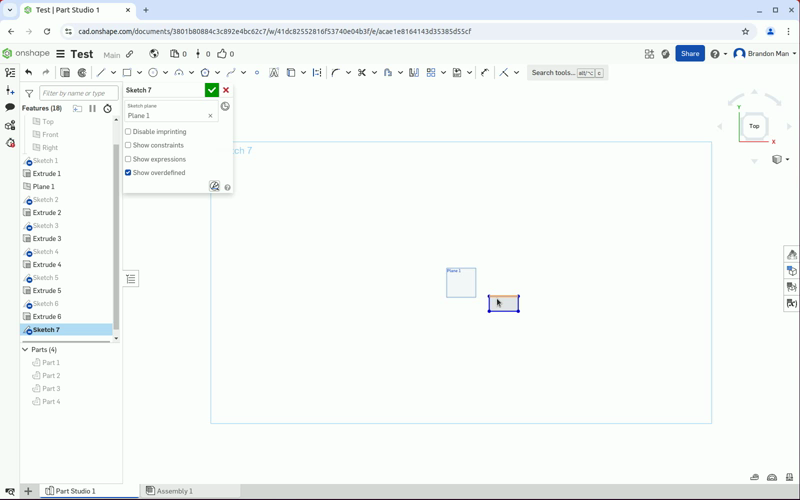
scroll(6)
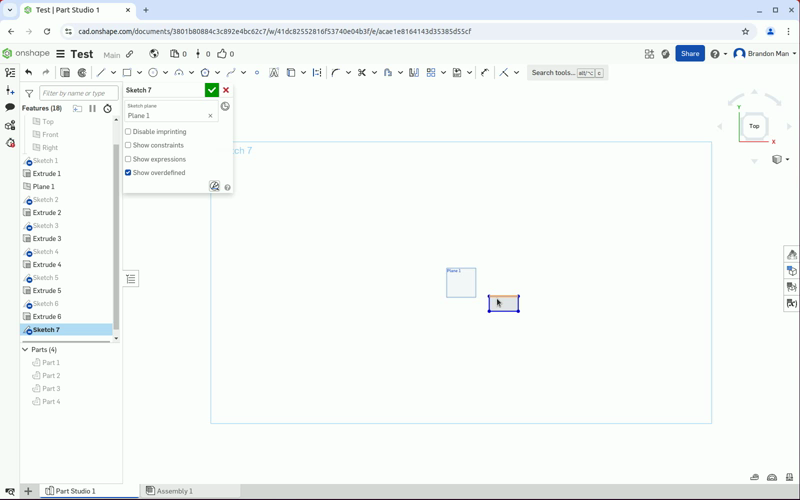
scroll(6)
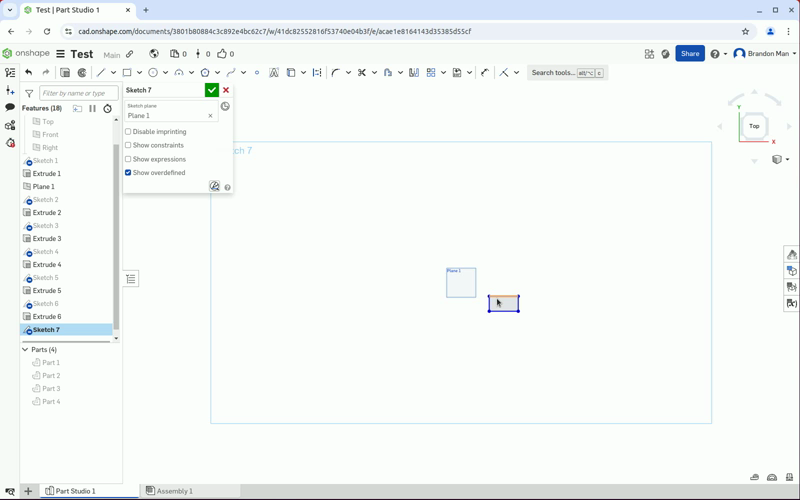
scroll(6)
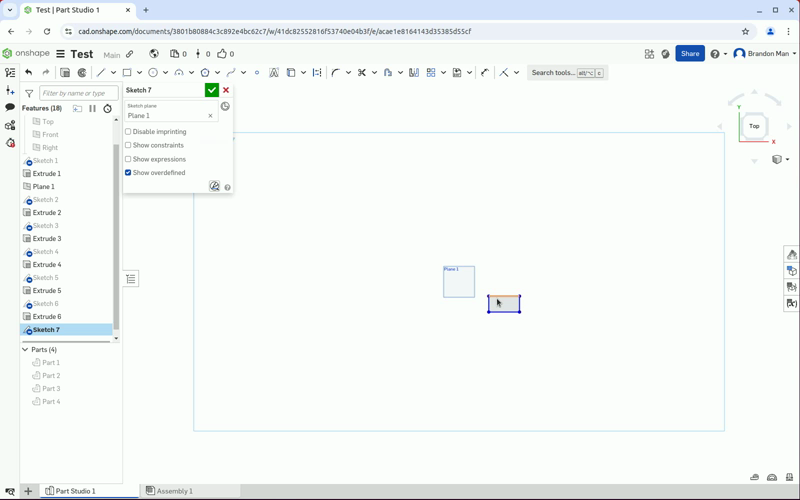
scroll(6)
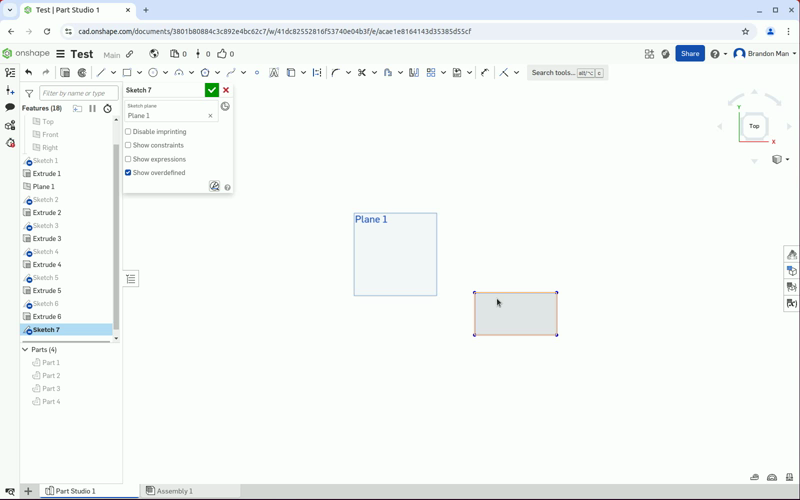
scroll(6)
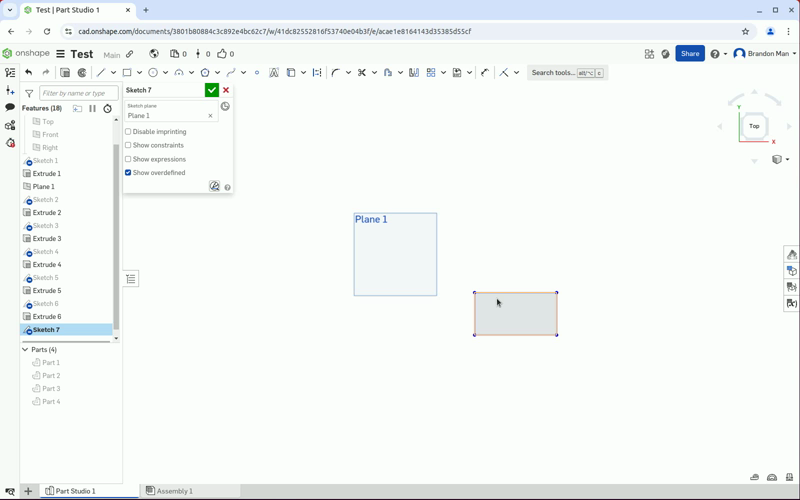
scroll(6)
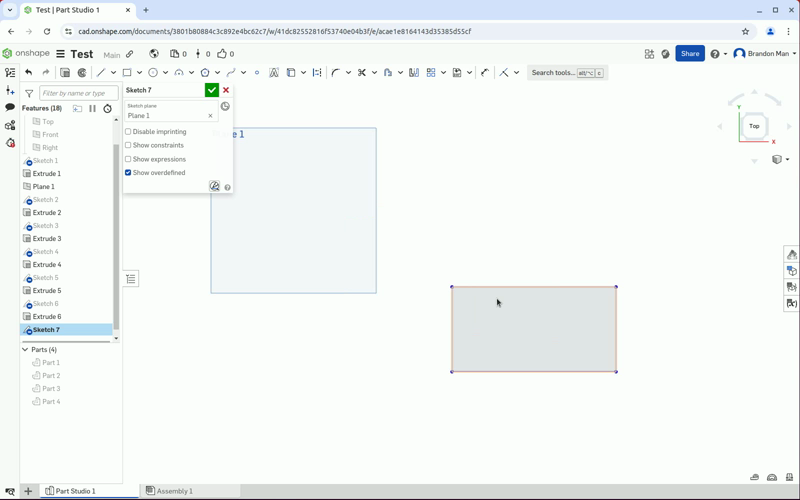
scroll(6)
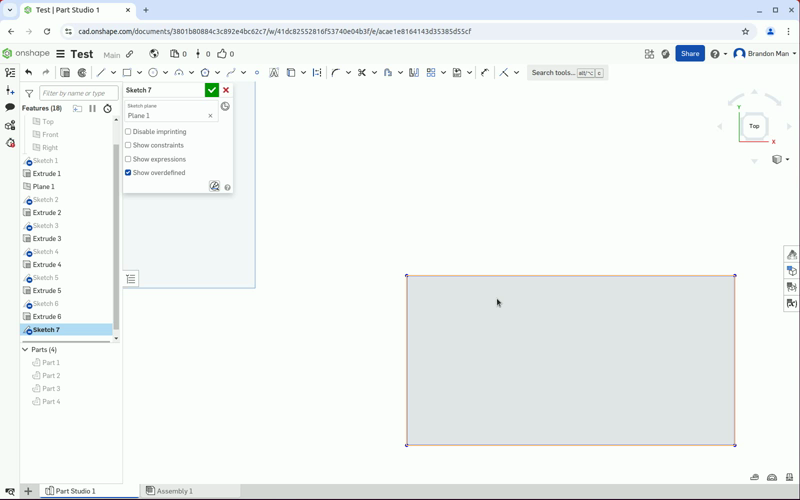
click(497, 298)
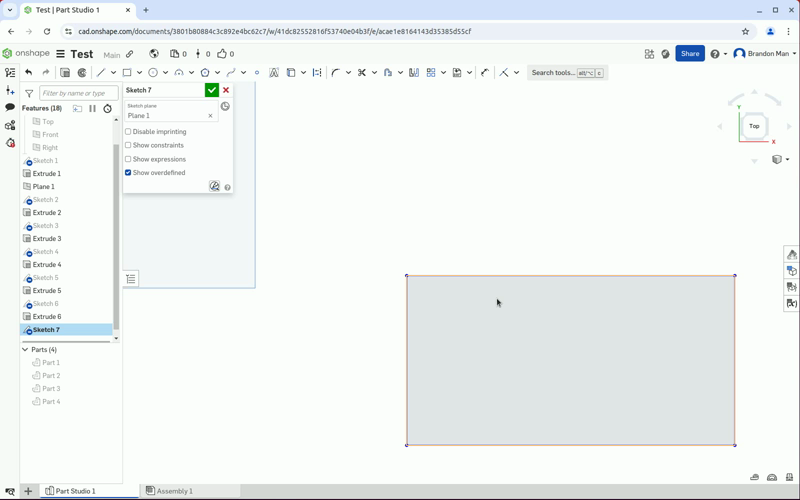
scroll(-6)
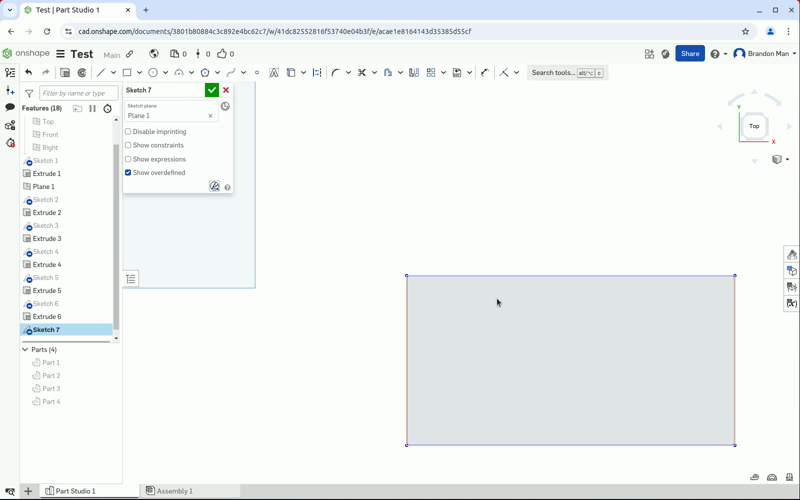
scroll(-6)
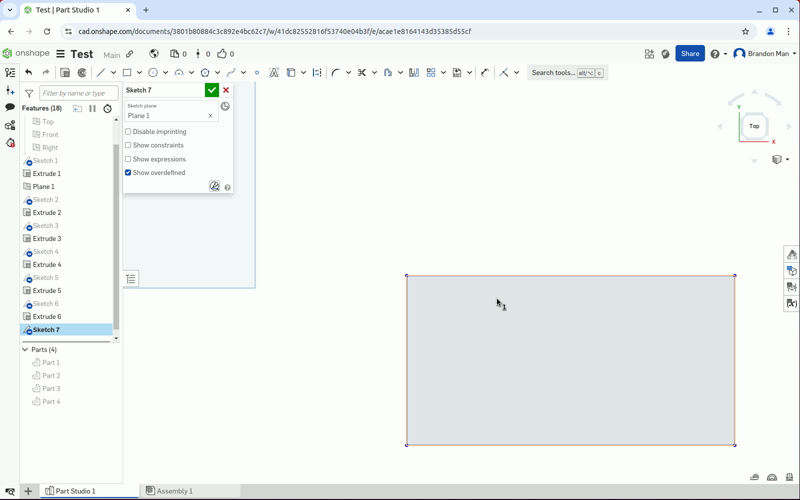
scroll(-6)
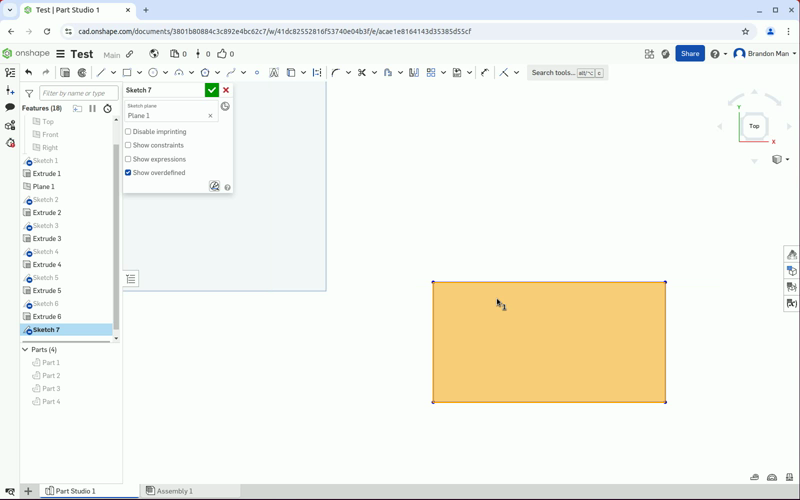
scroll(-6)
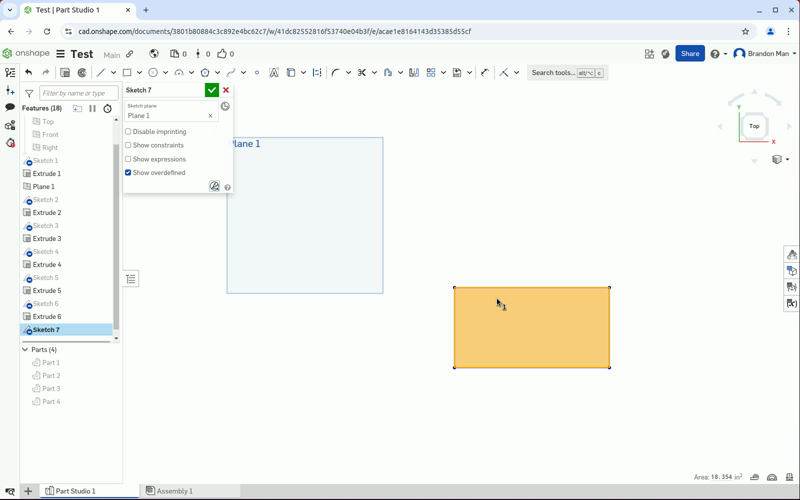
scroll(-6)
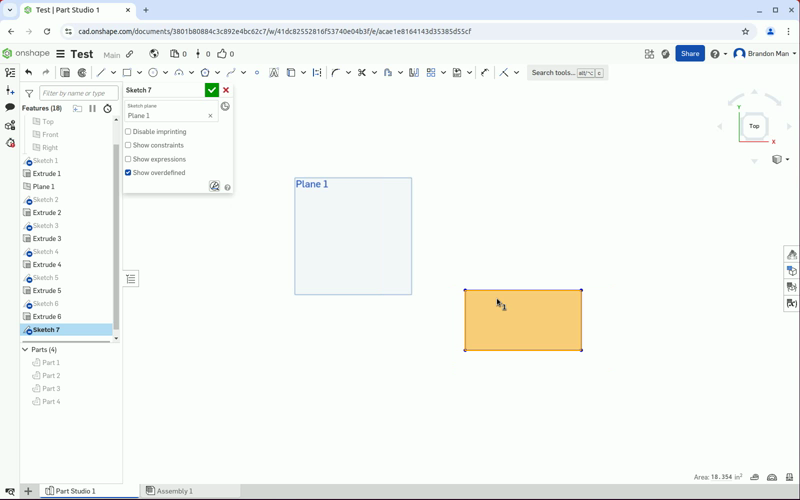
scroll(-6)
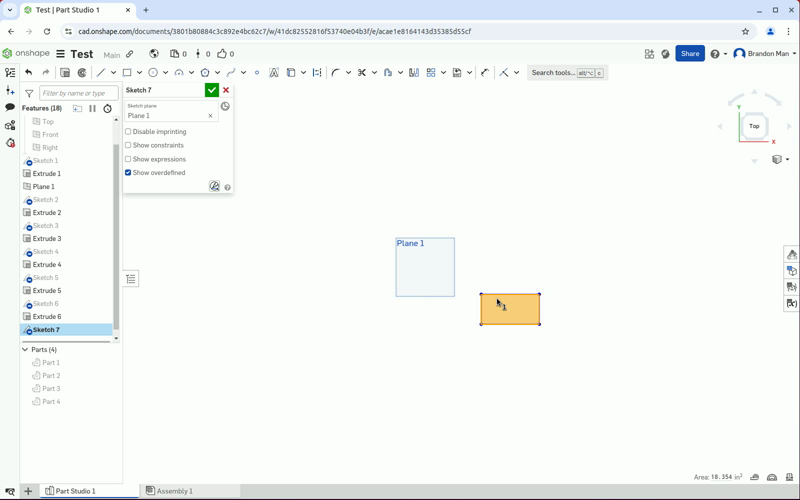
scroll(-6)
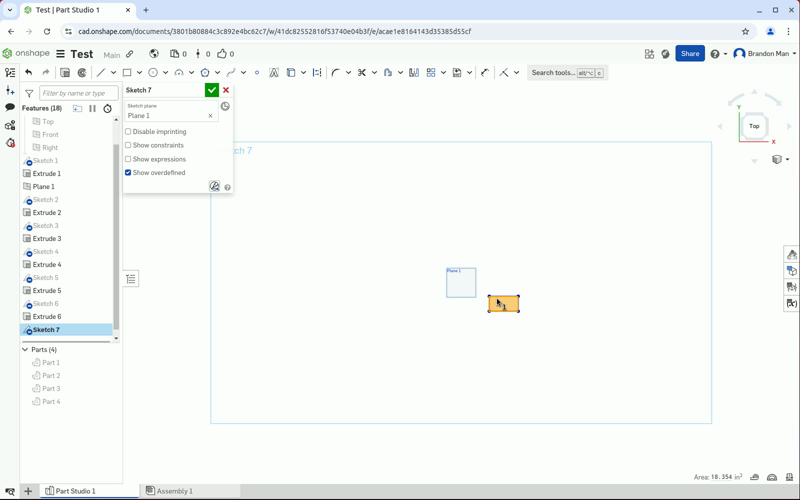
mouse_move(73, 352)
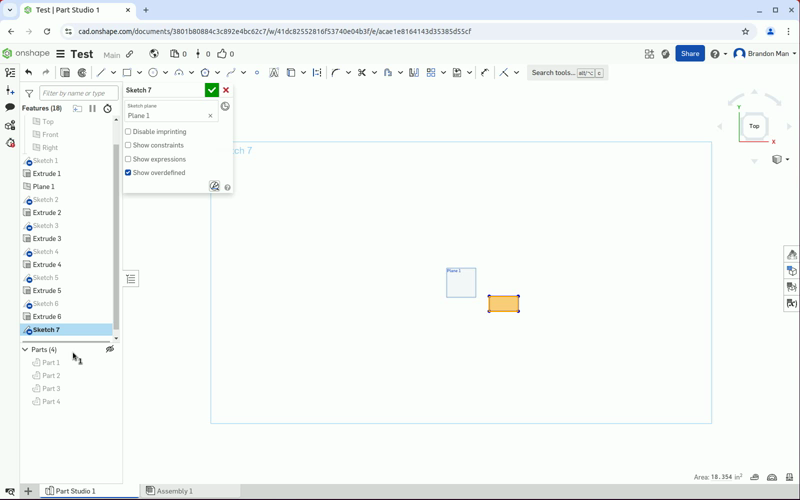
key(shift+y)
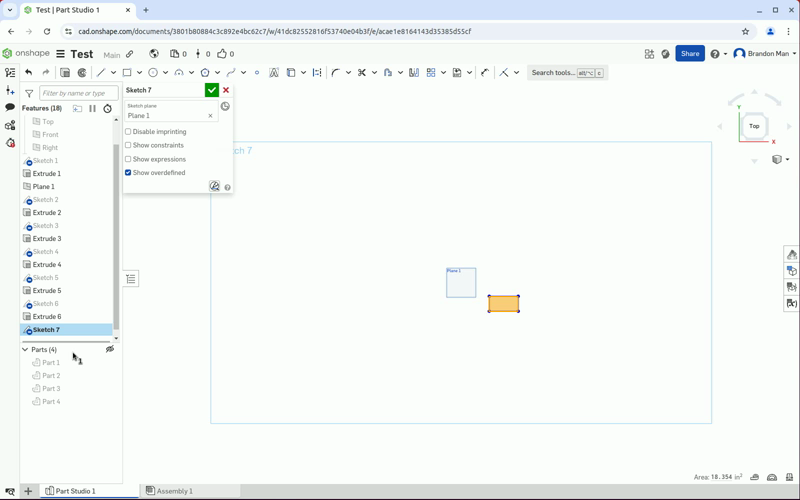
key(shift+e)
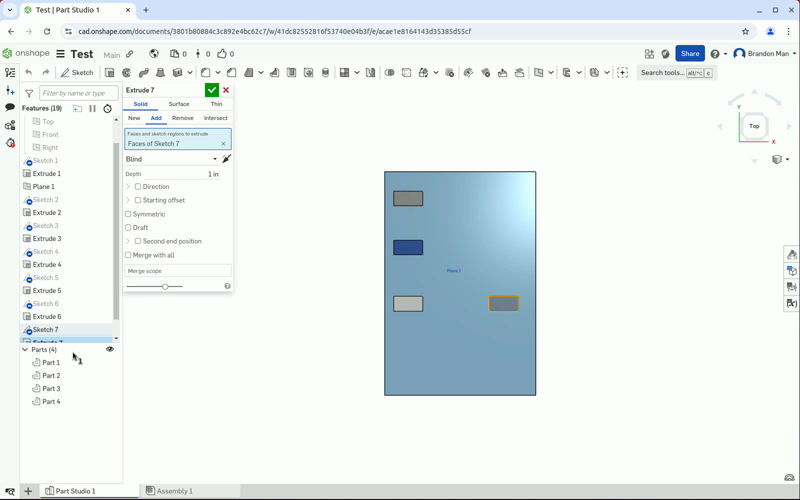
mouse_move(143, 106)
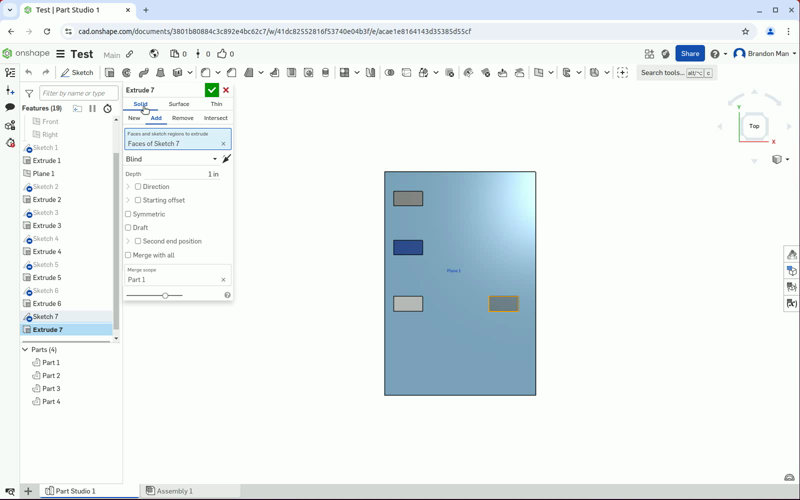
click(143, 106)
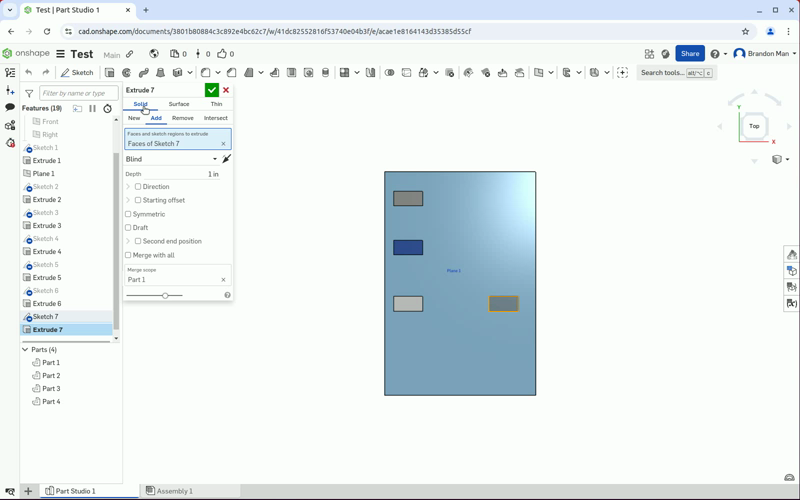
mouse_move(186, 120)
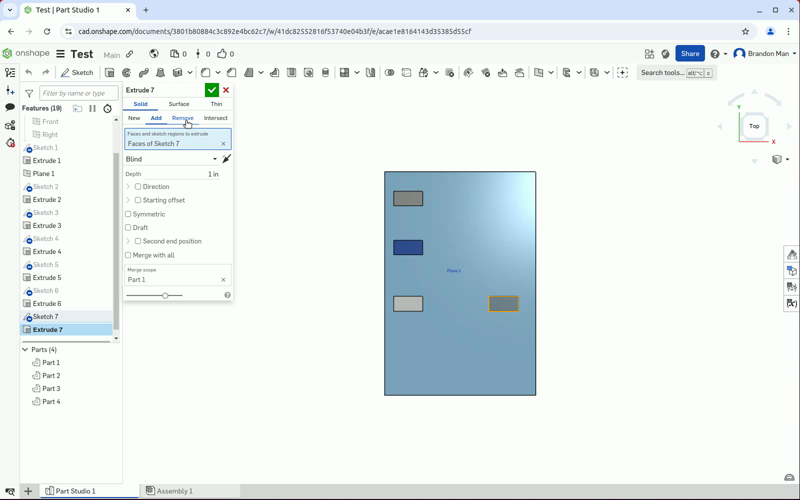
click(186, 120)
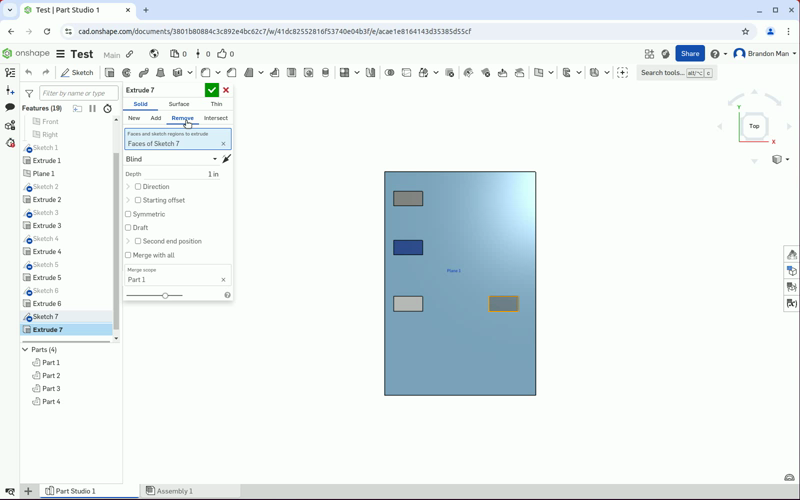
key(tab, 4)
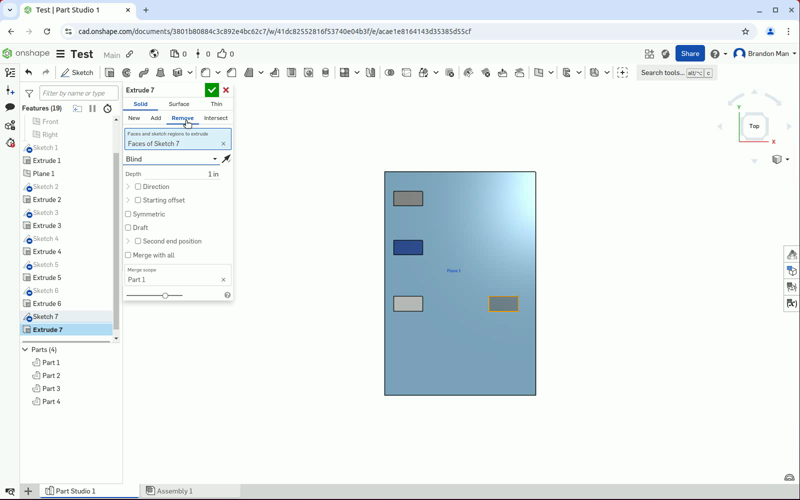
text(1.204)
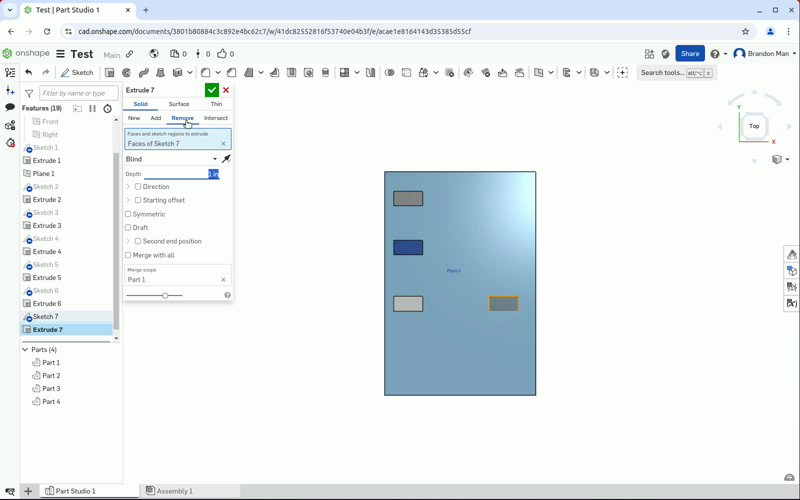
key(tab, 6)
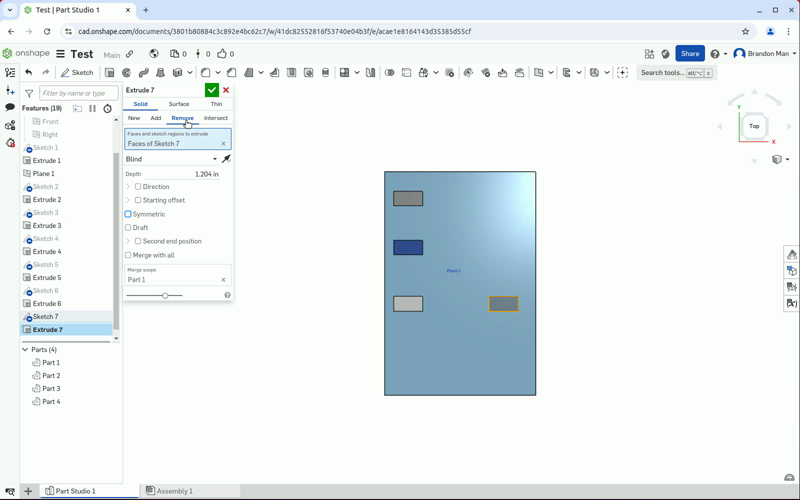
key(space)
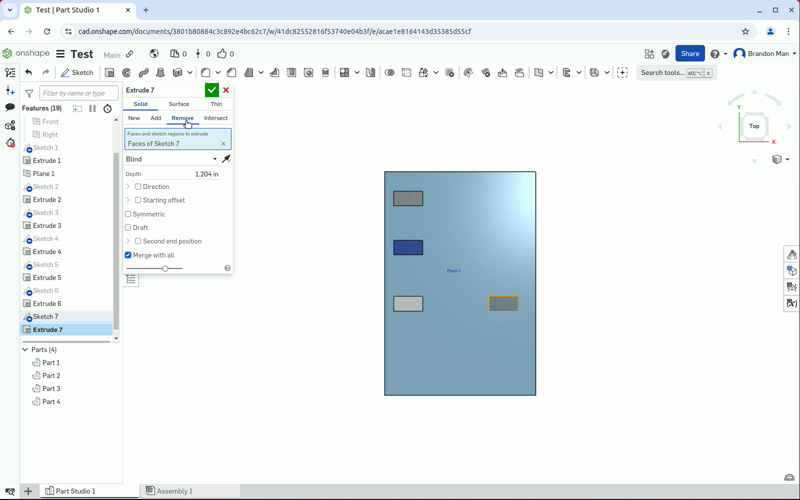
key(enter)
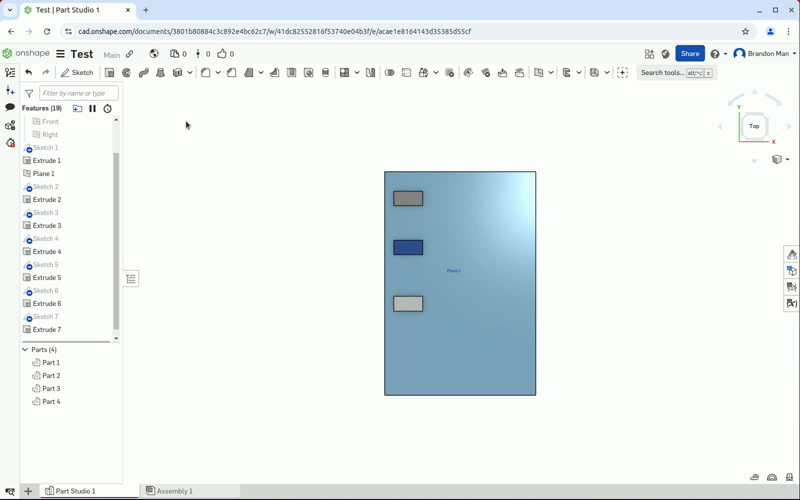
key(shift+h)
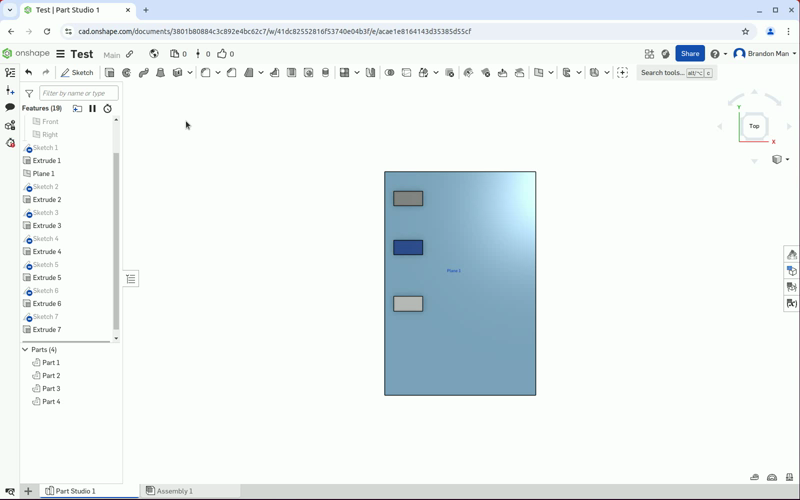
key(shift+h)
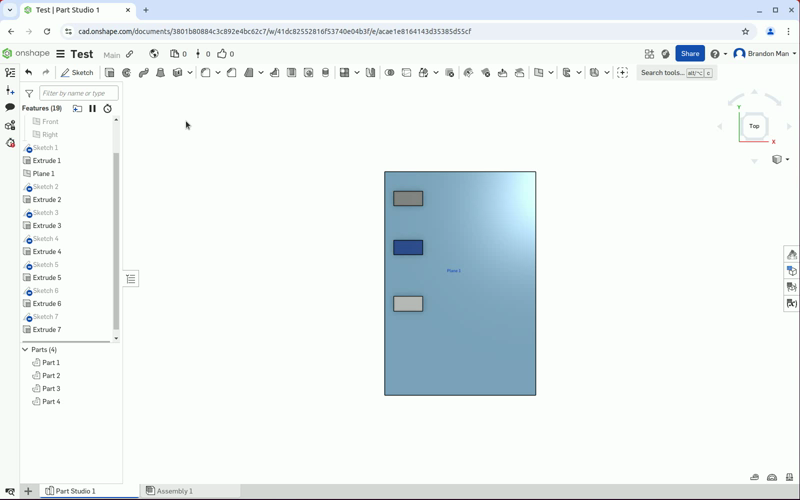
key(shift+7)
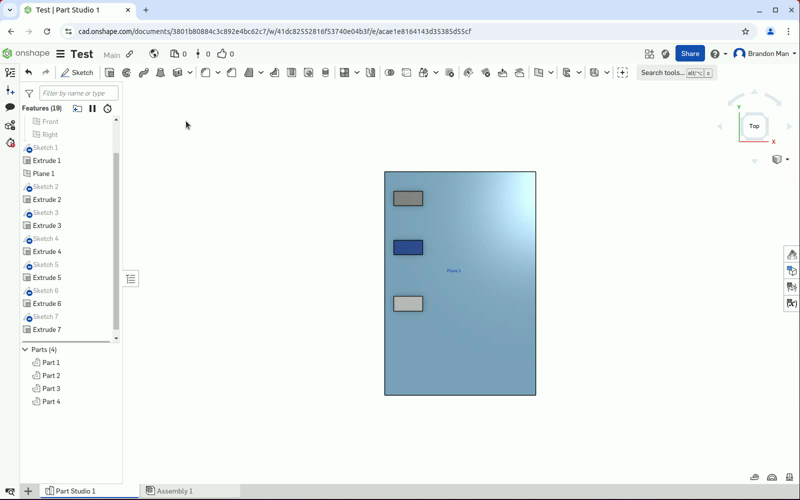
key(up, 3)
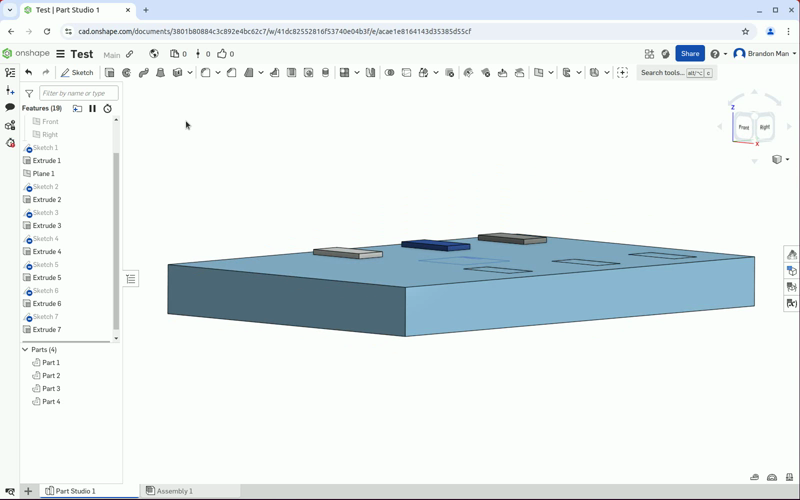
key(left, 3)
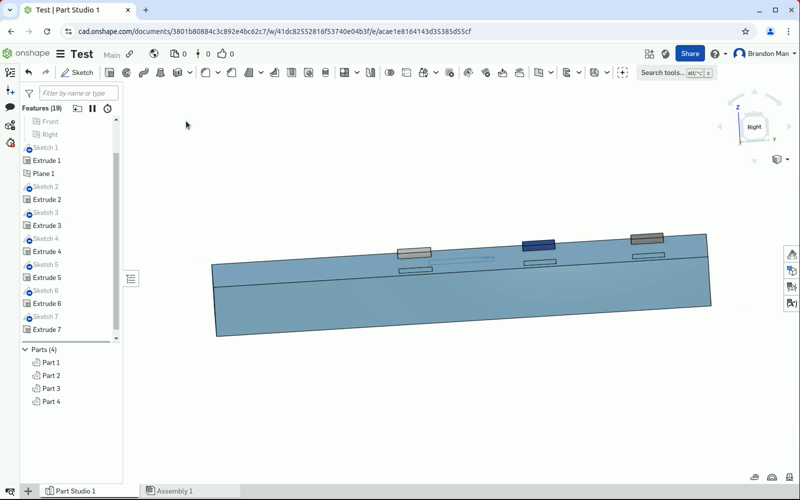
key(right, 3)
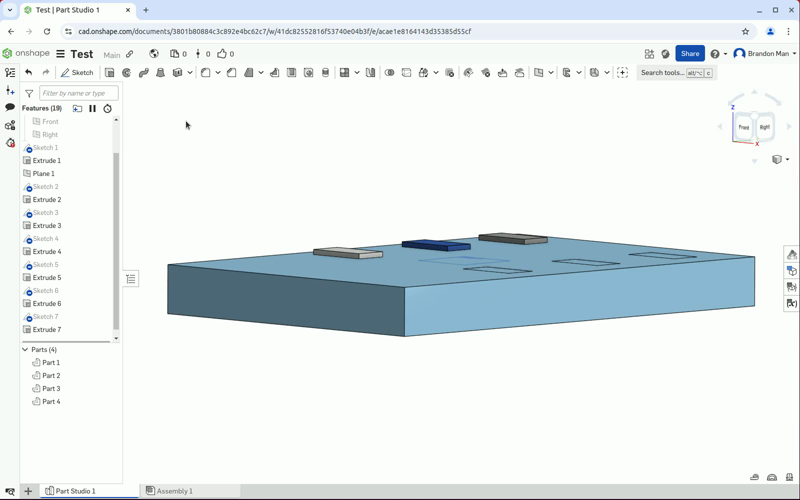
key(down, 3)
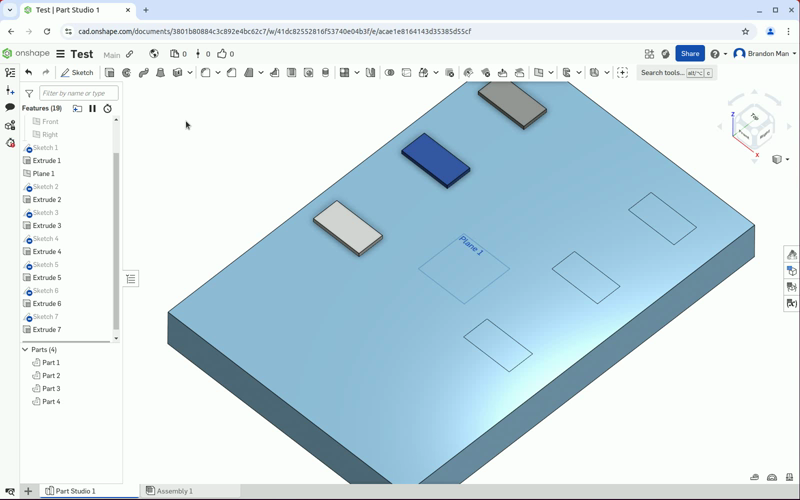
mouse_move(69, 150)
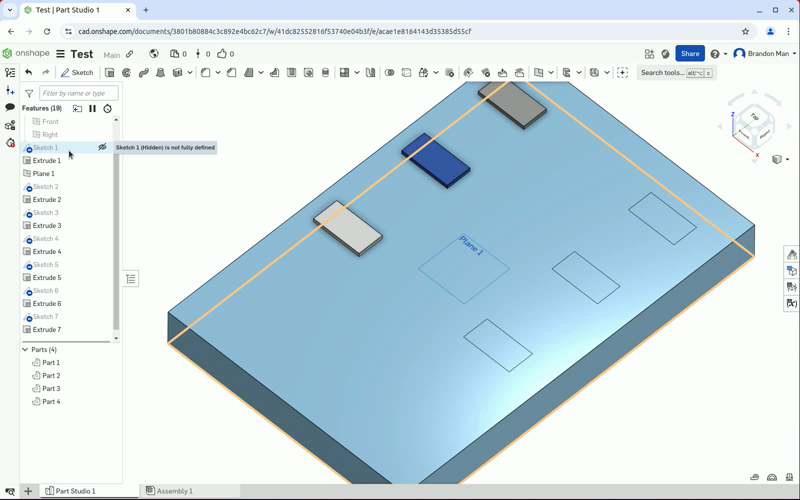
click(69, 150)